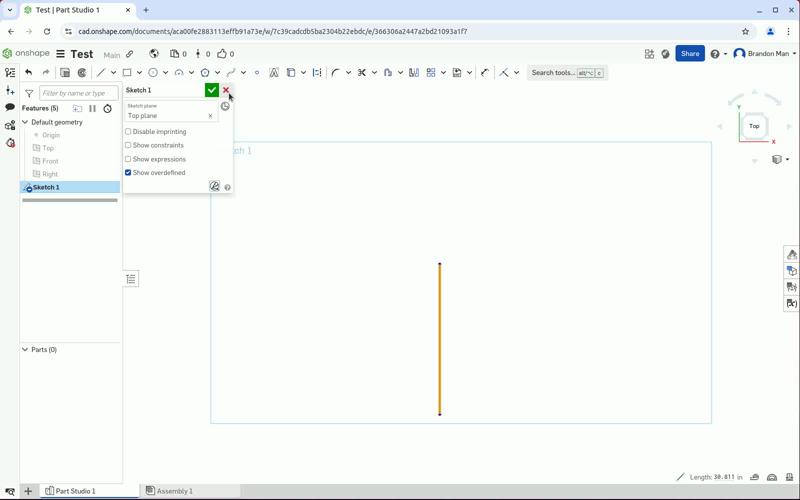
key(shift+h)
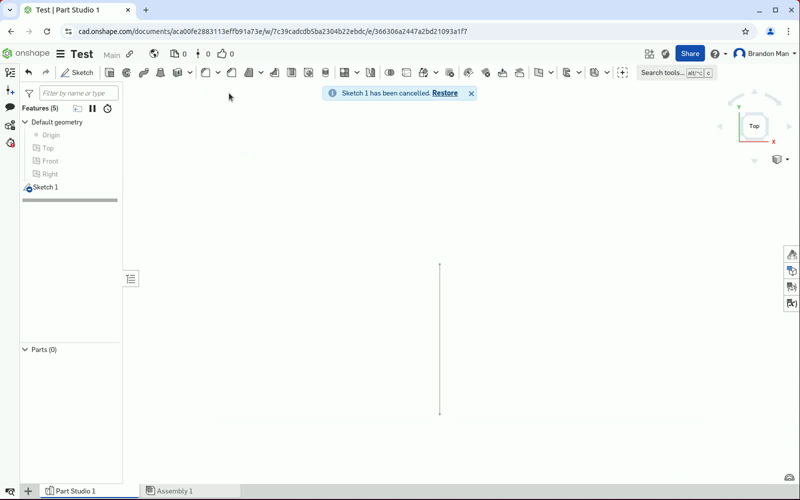
key(shift+s)
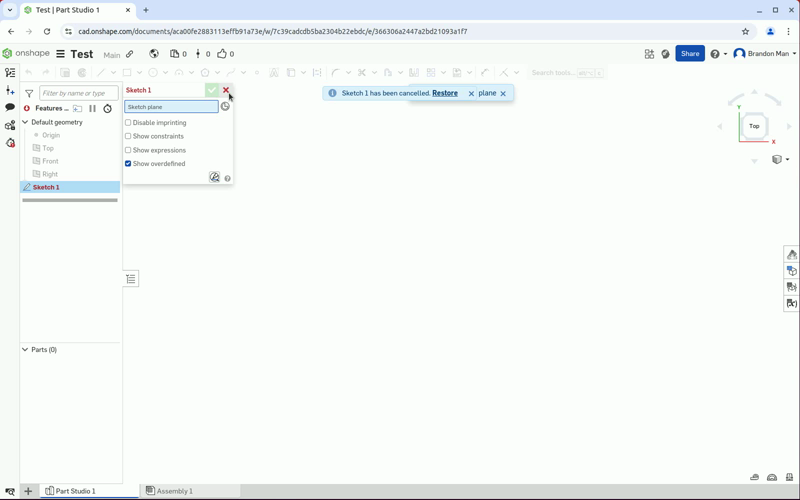
mouse_move(73, 150)
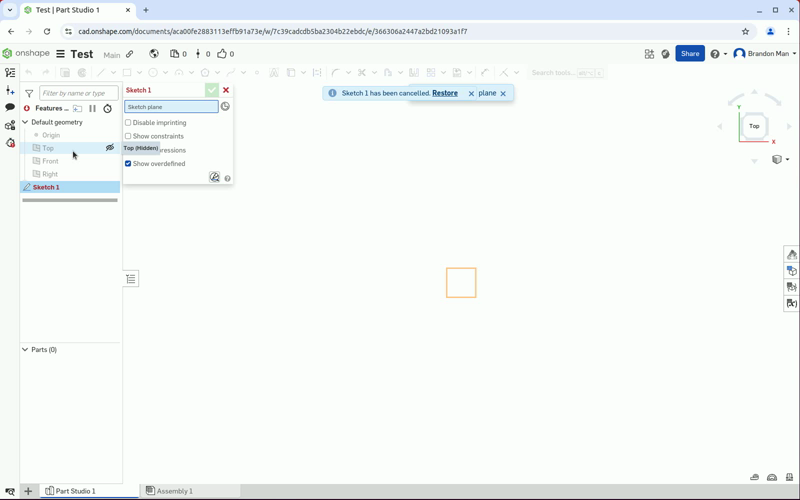
click(73, 150)
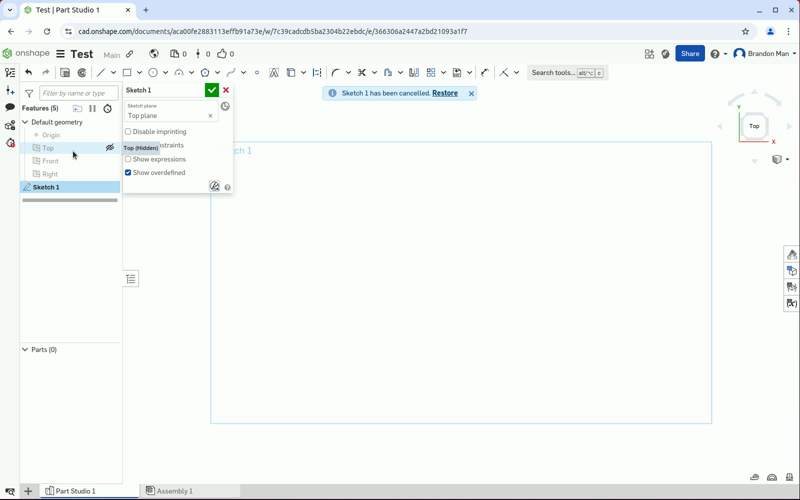
mouse_move(73, 352)
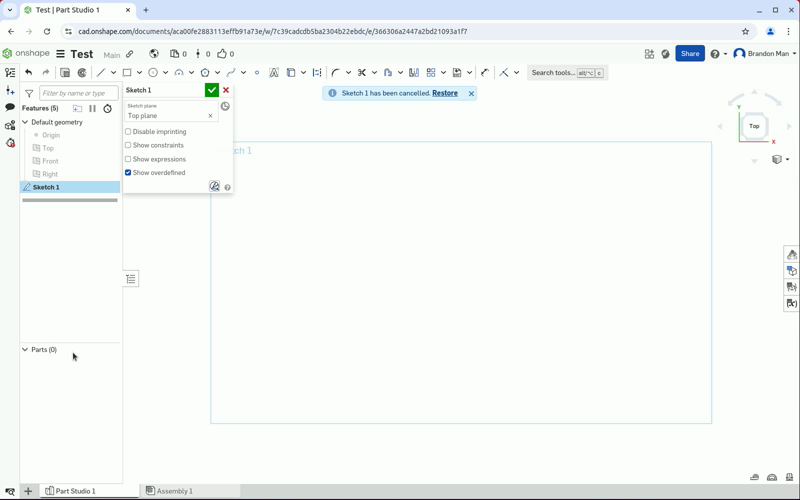
key(y)
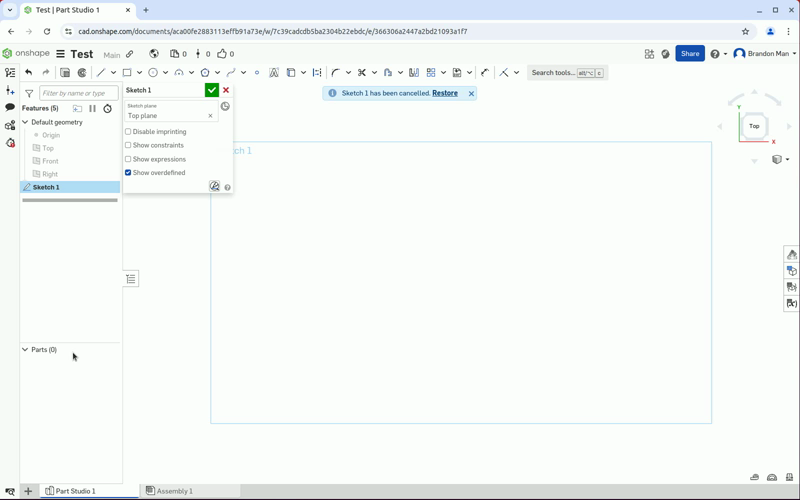
key(l)
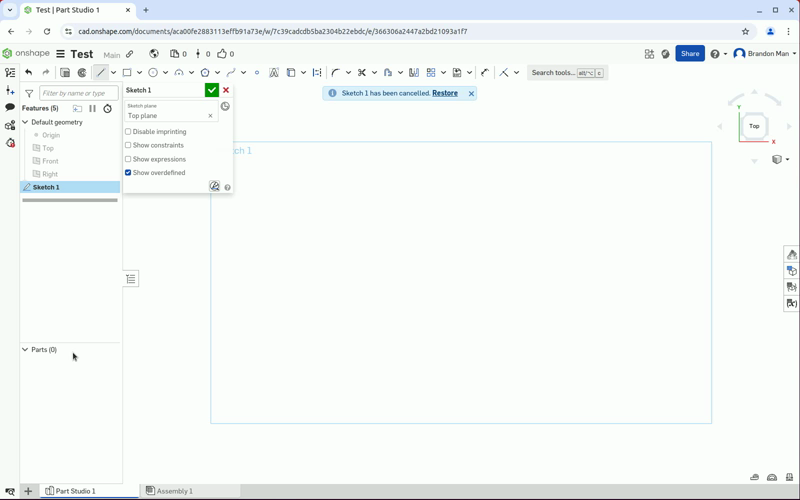
key_down(shift)
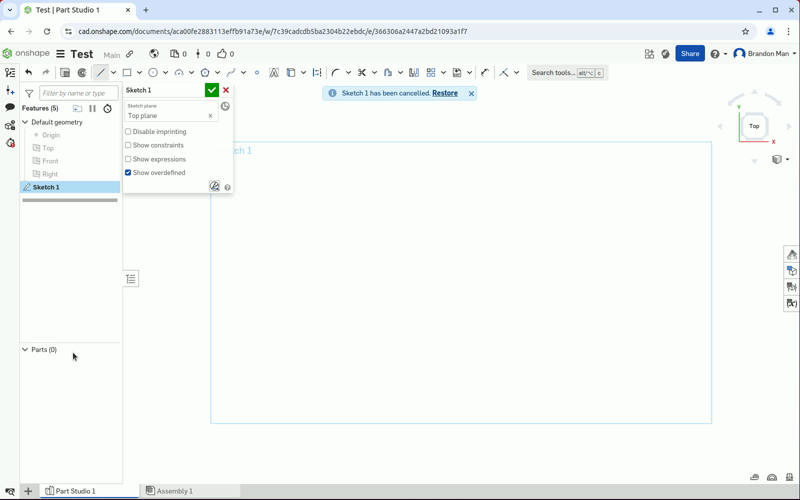
mouse_move(348, 337)
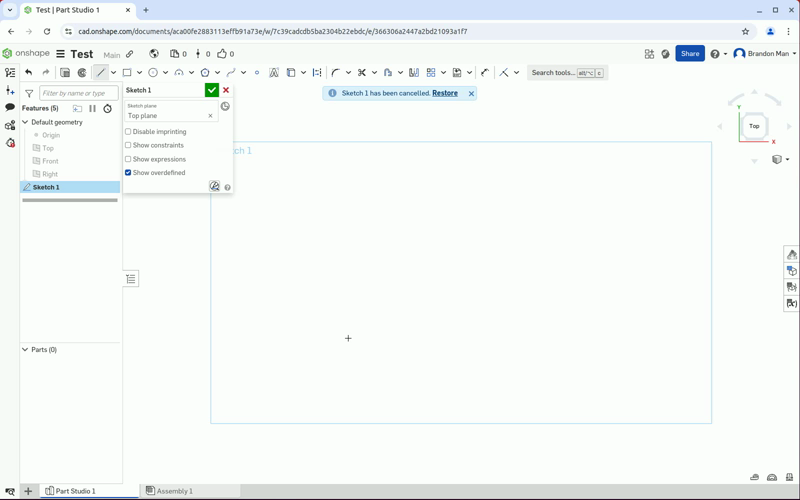
click(348, 337)
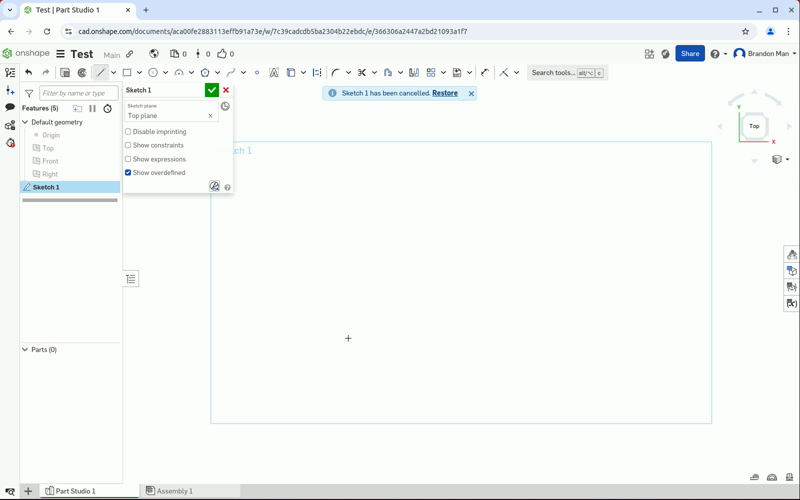
key_up(shift)
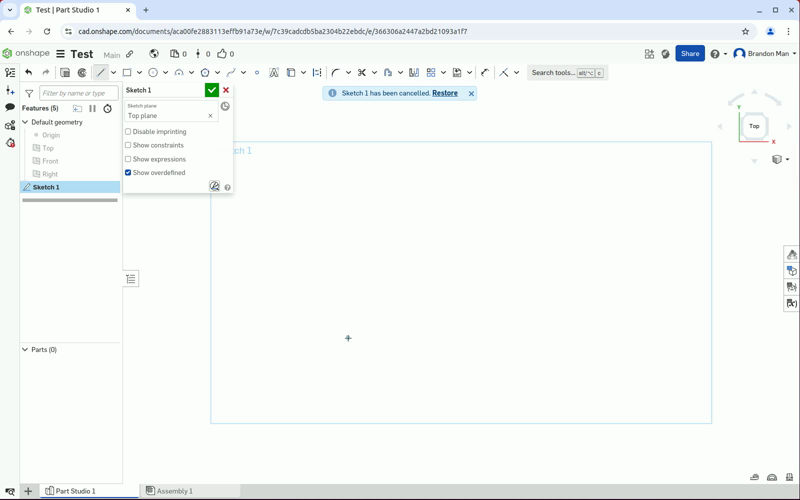
key_down(shift)
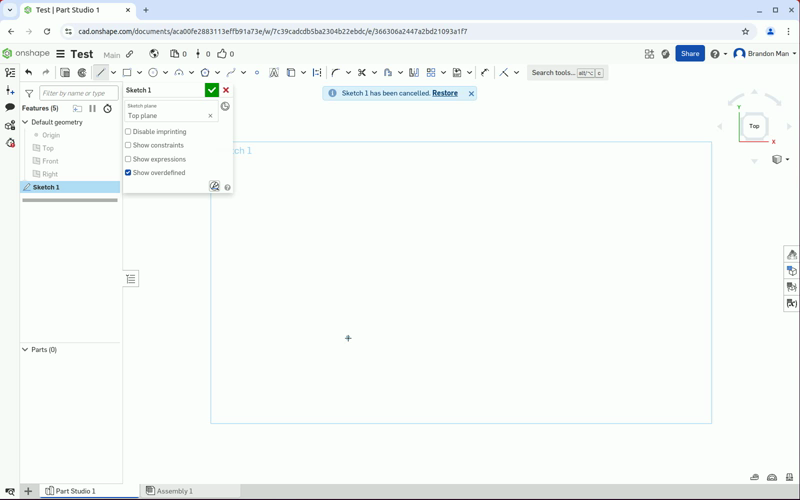
mouse_move(572, 337)
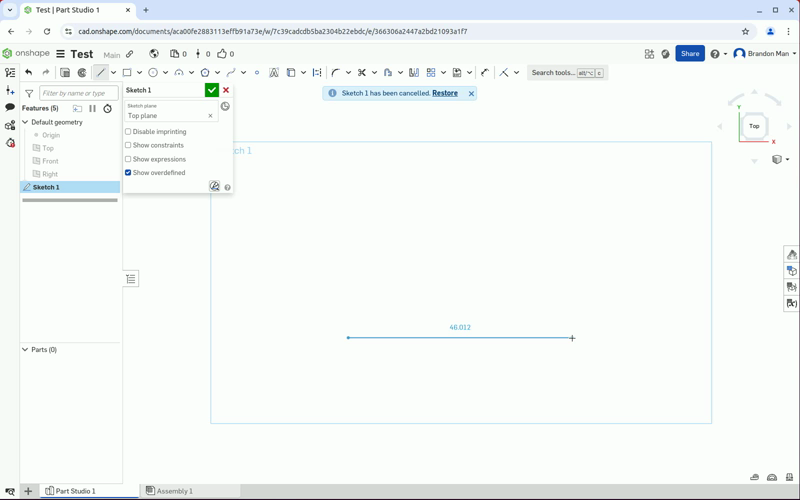
click(572, 337)
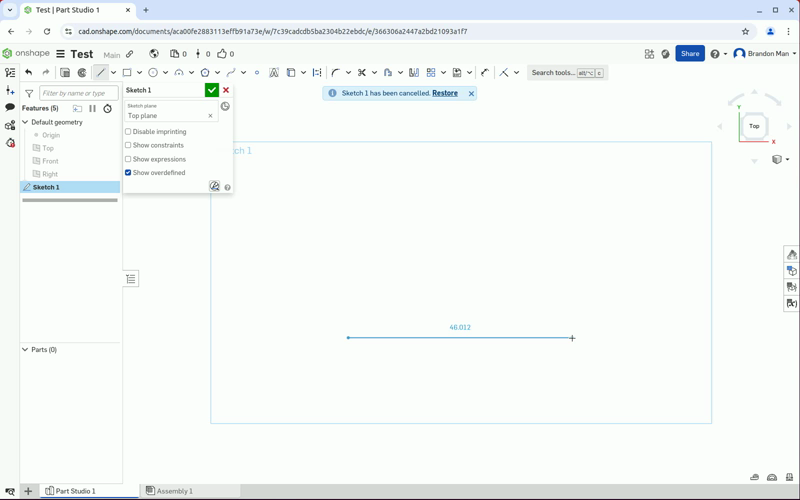
key_up(shift)
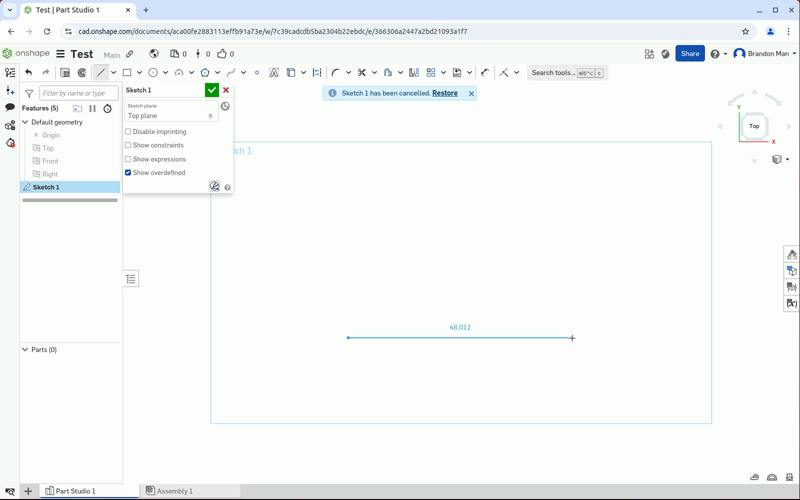
key_down(shift)
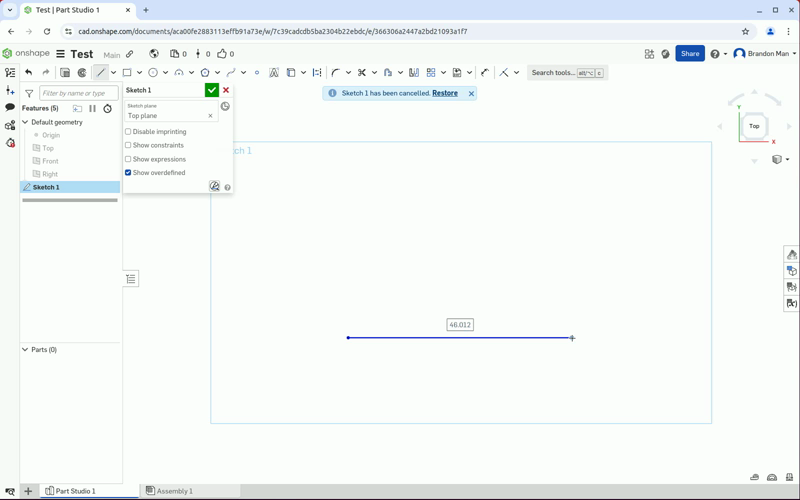
mouse_move(572, 227)
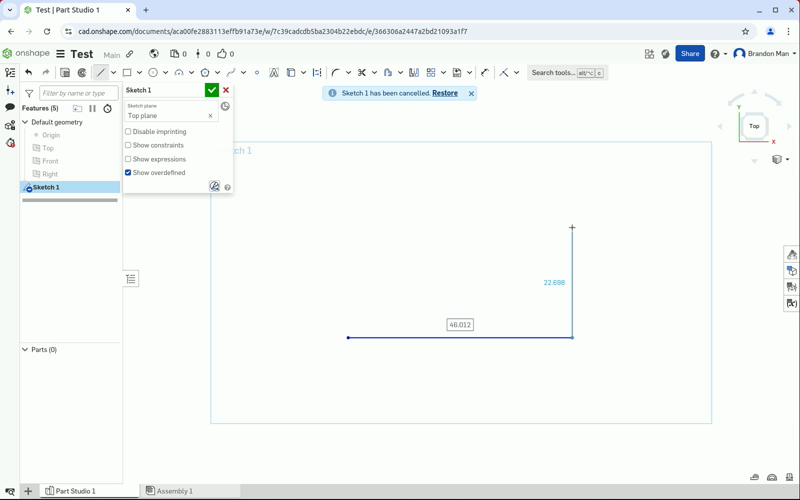
click(572, 227)
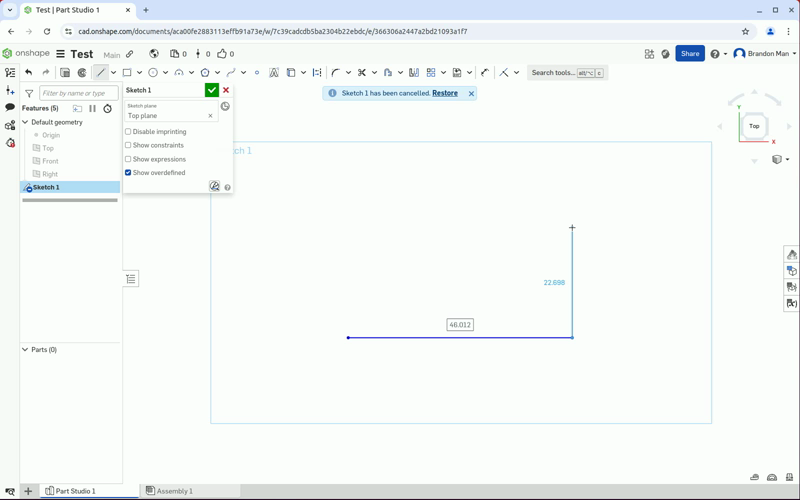
key_up(shift)
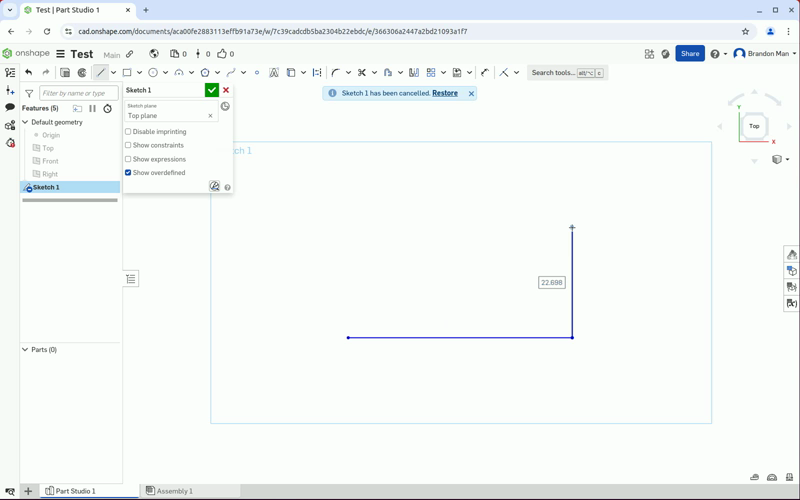
key_down(shift)
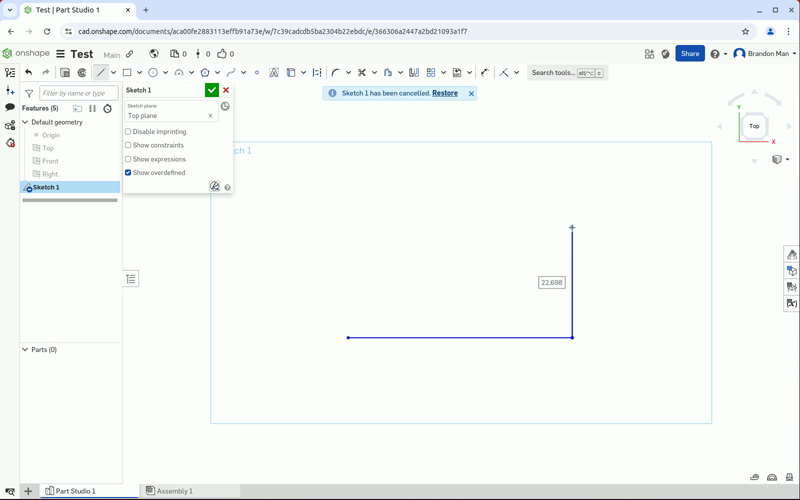
mouse_move(348, 227)
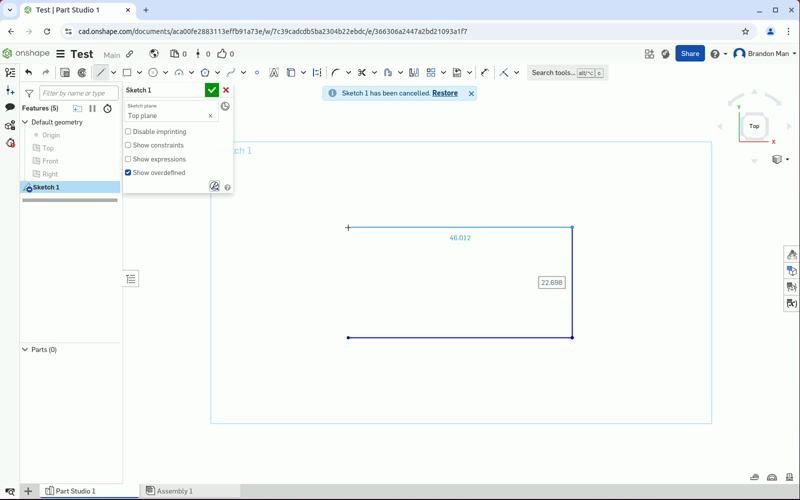
click(348, 227)
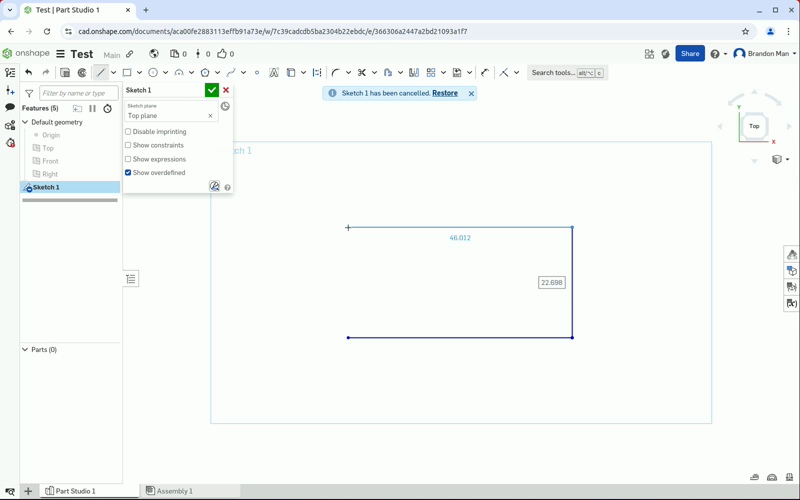
key_up(shift)
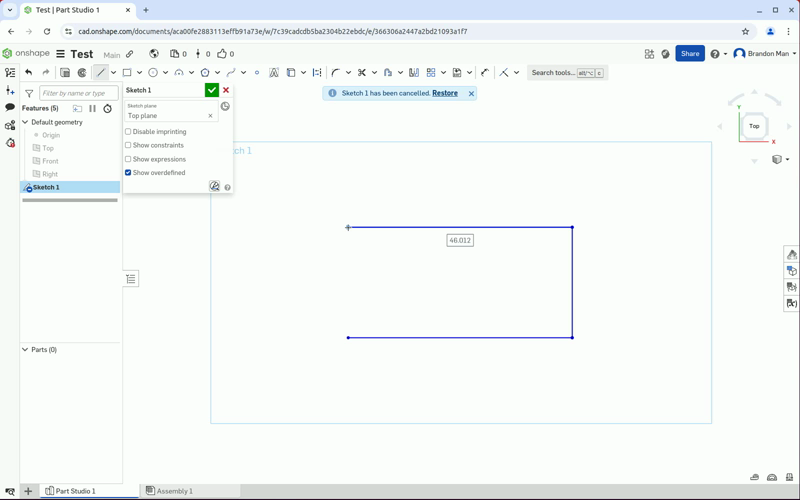
key_down(shift)
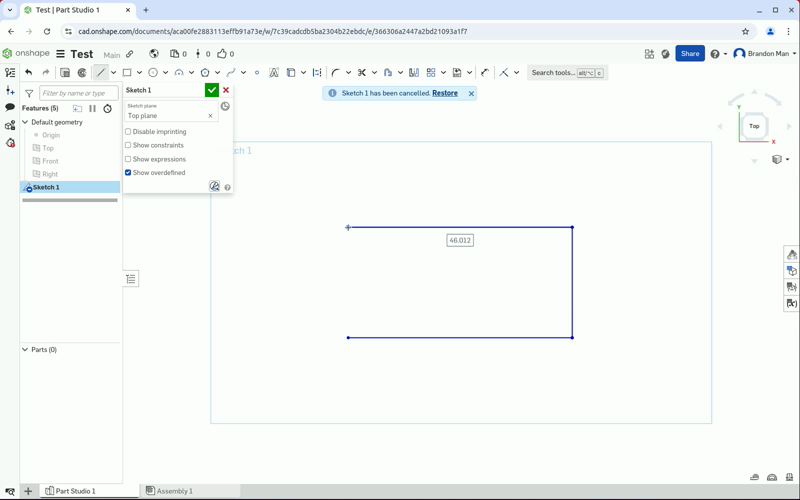
mouse_move(348, 337)
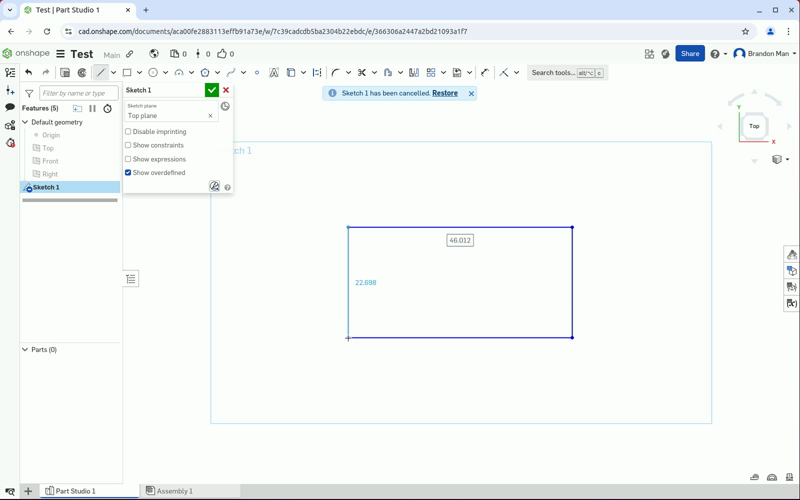
key_up(shift)
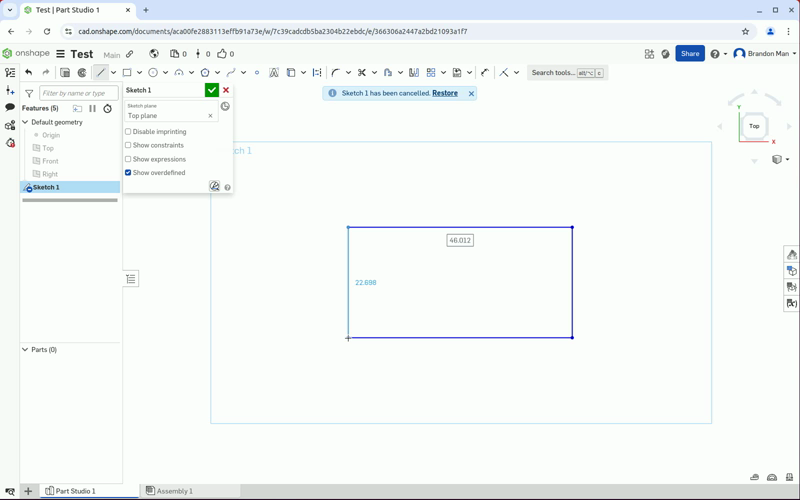
click(348, 337)
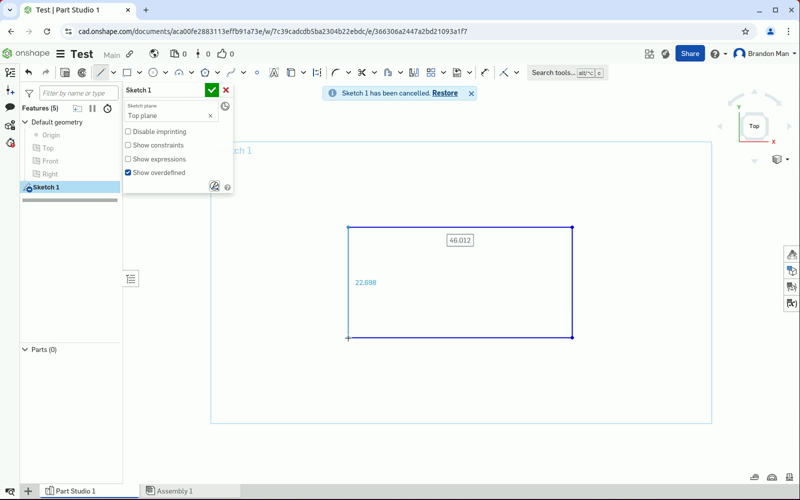
key(esc)
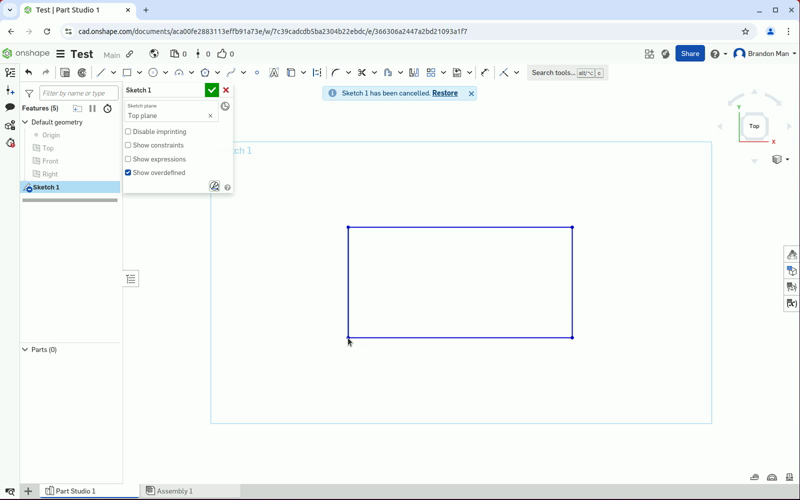
mouse_move(412, 278)
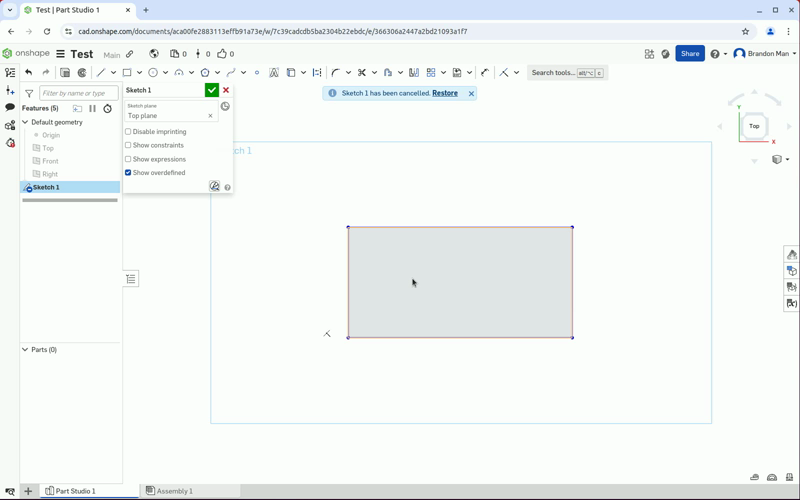
click(412, 278)
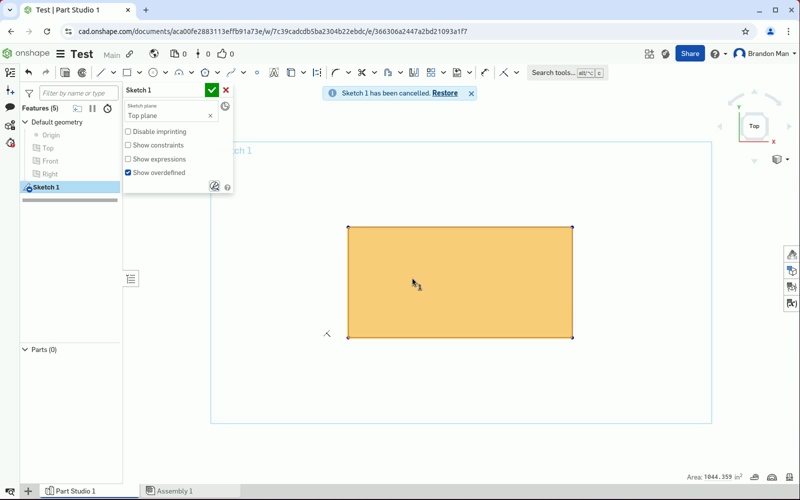
mouse_move(73, 352)
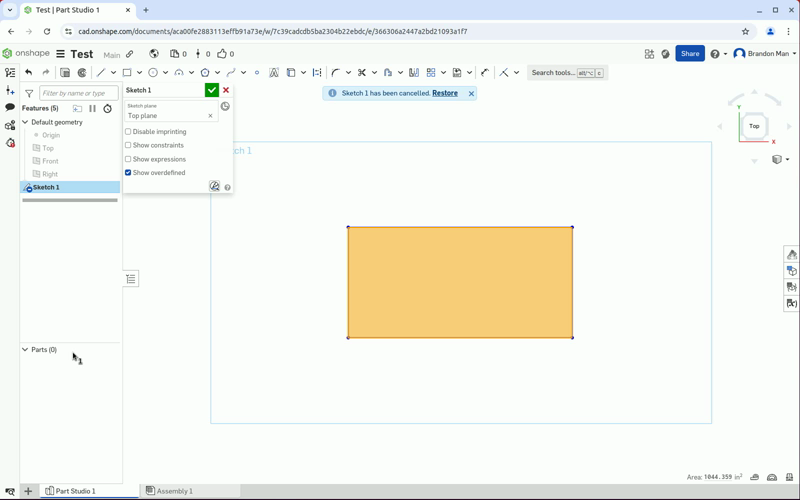
key(shift+y)
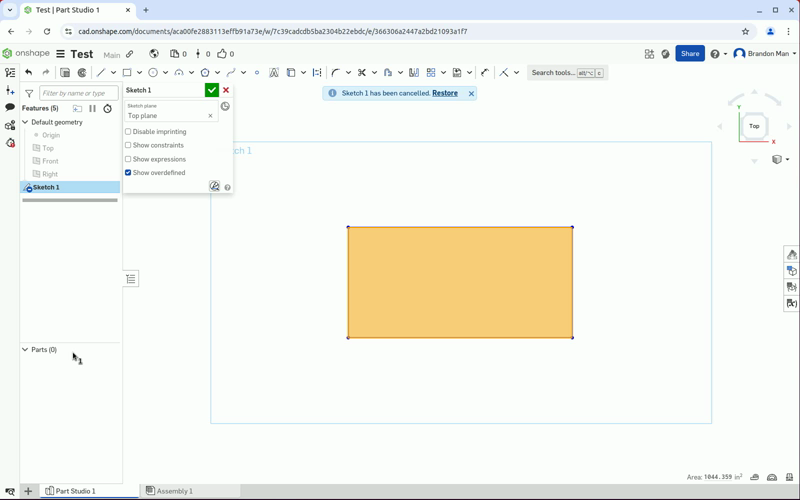
key(shift+e)
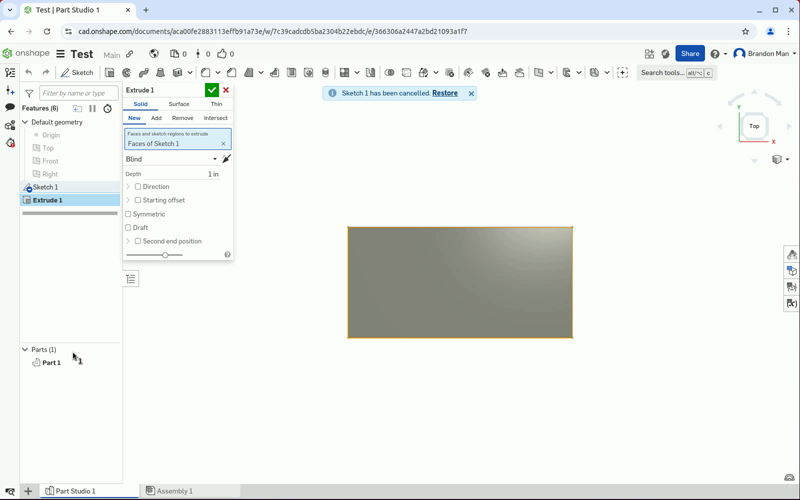
mouse_move(143, 106)
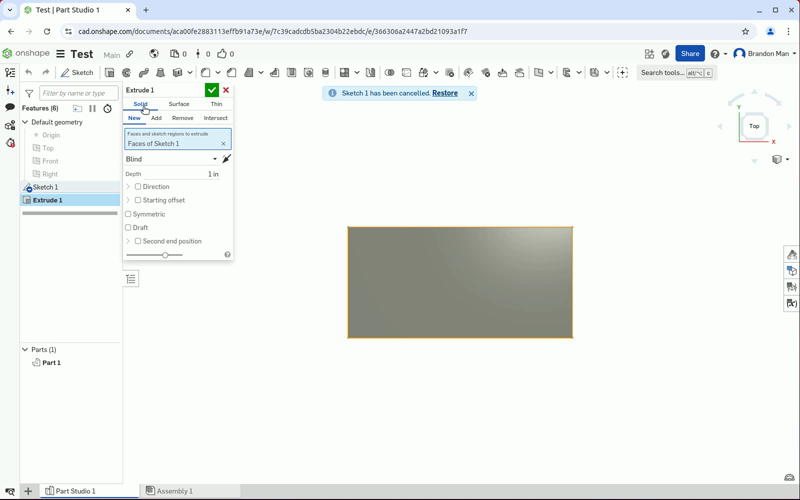
click(143, 106)
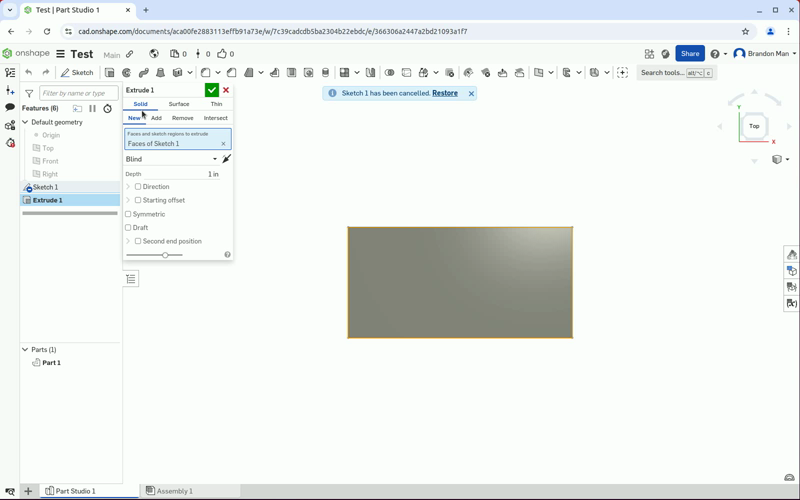
mouse_move(137, 120)
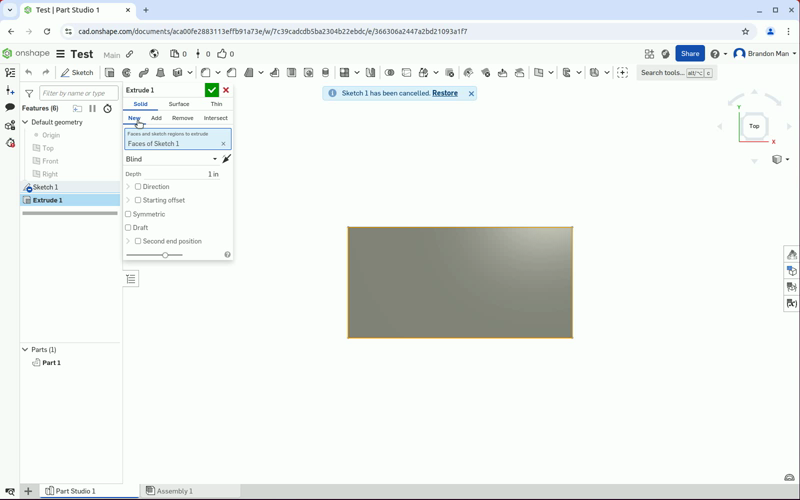
click(137, 120)
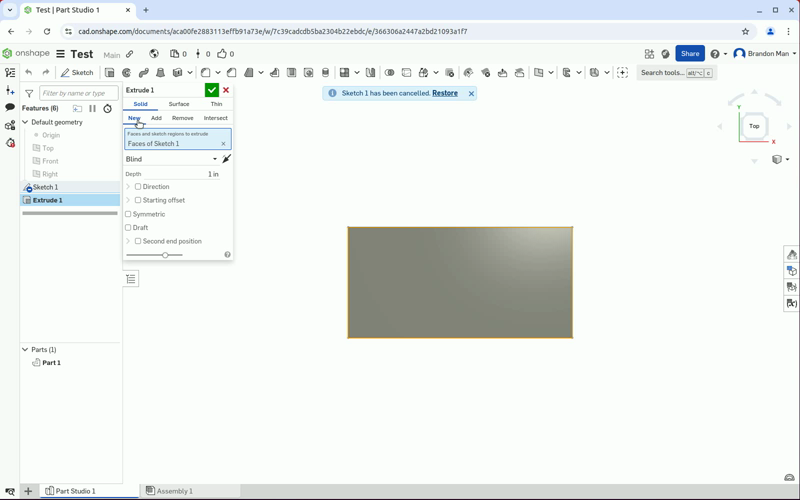
key(tab, 4)
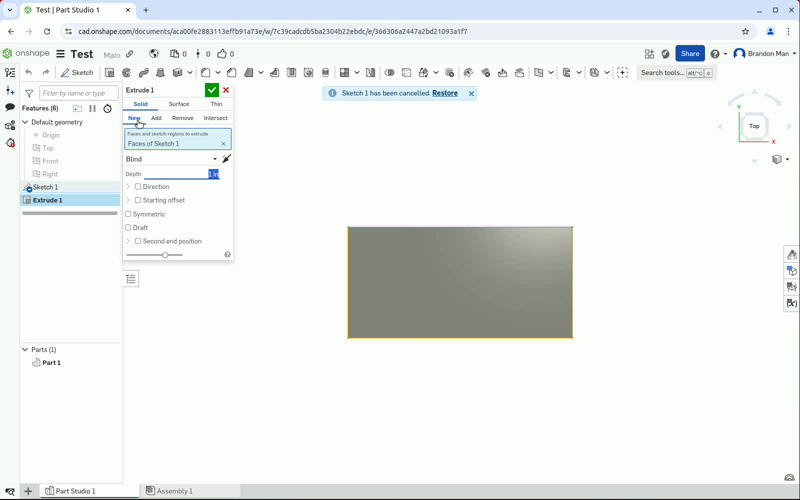
text(0.722)
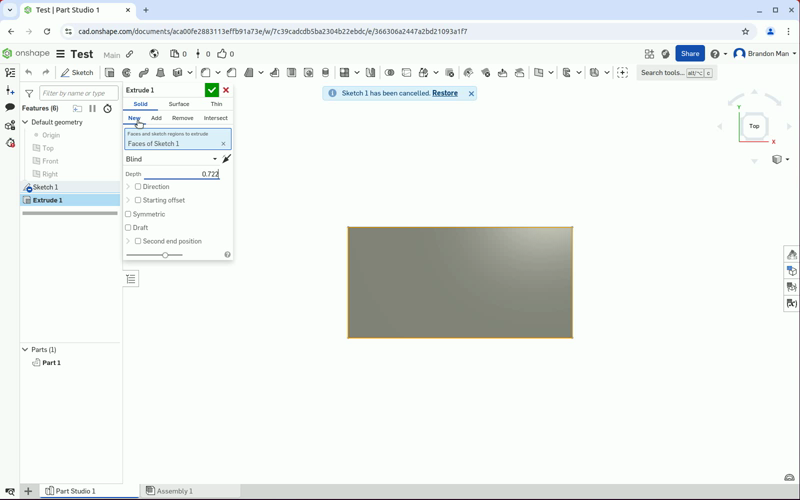
key(enter)
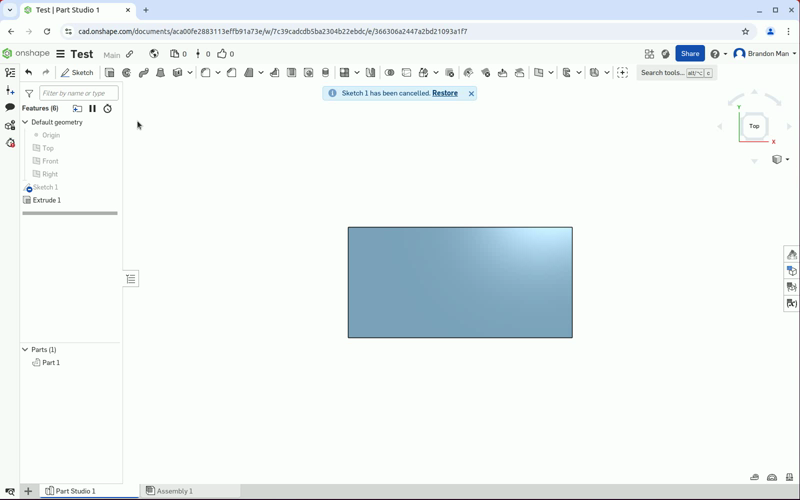
key(shift+h)
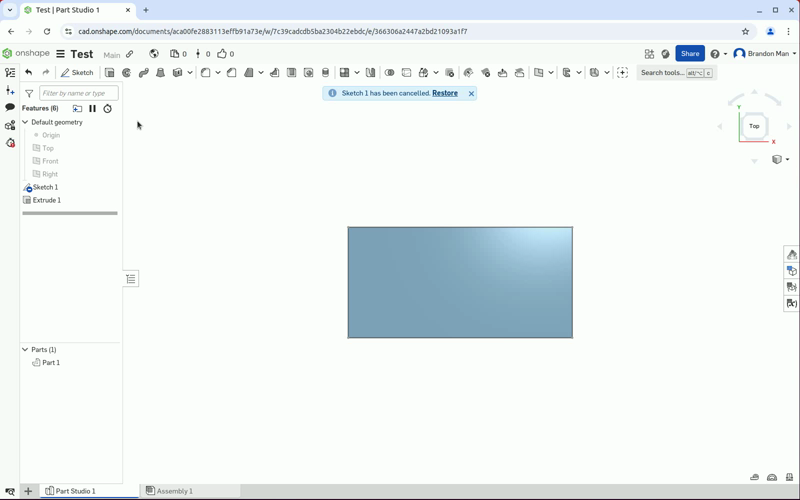
key(shift+h)
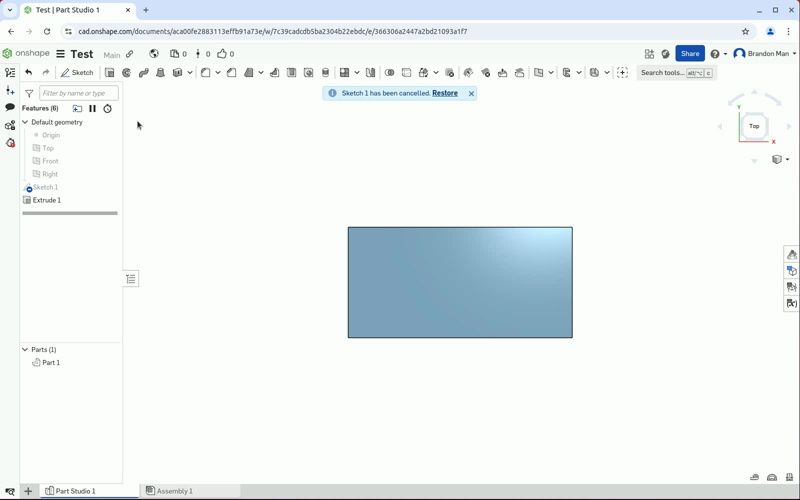
mouse_move(73, 189)
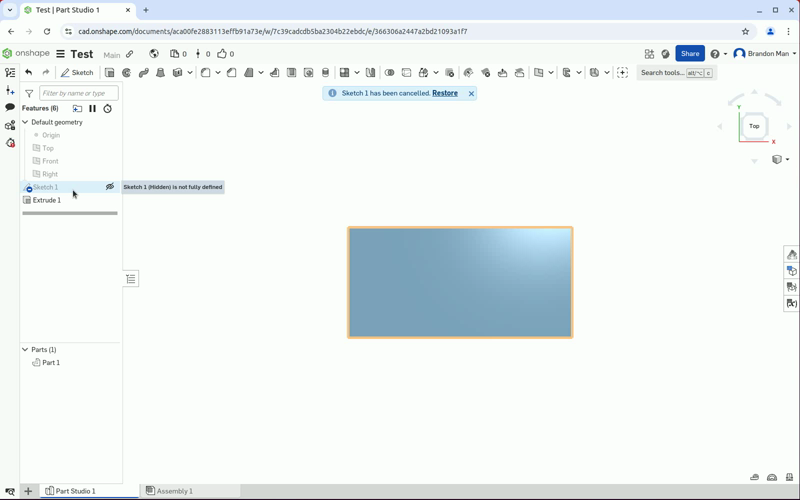
click(73, 189)
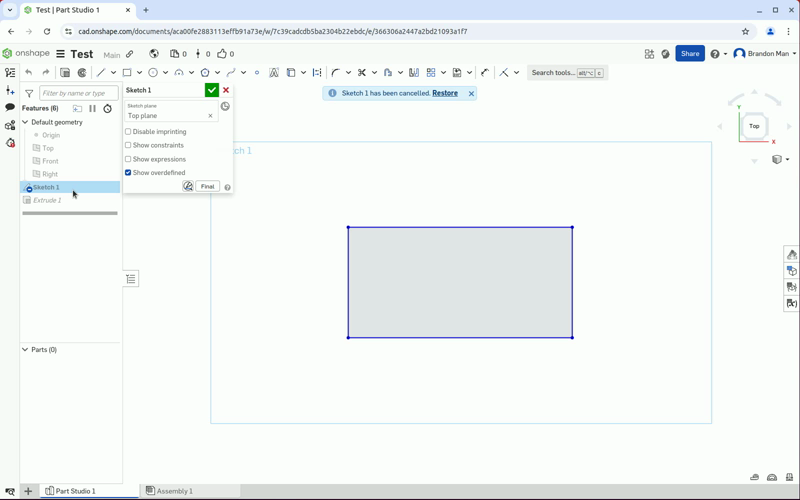
mouse_move(229, 92)
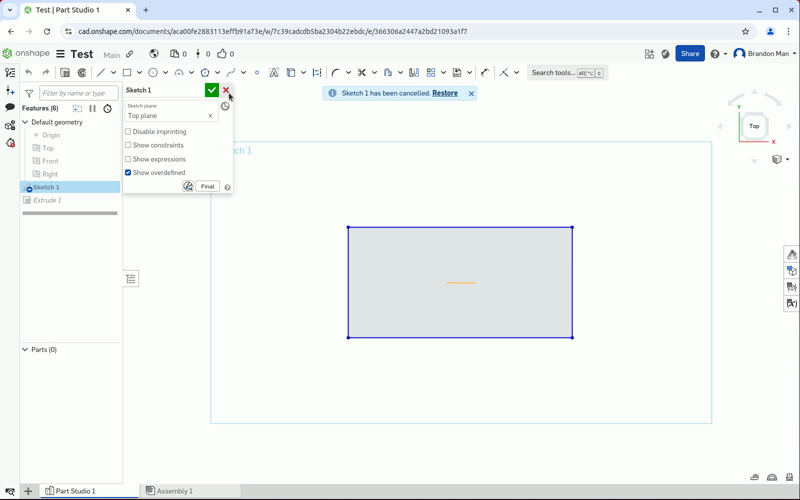
click(229, 92)
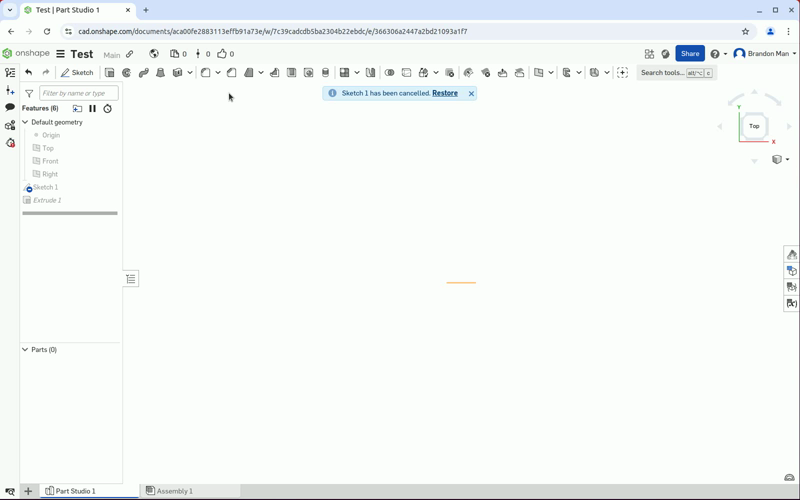
mouse_move(541, 75)
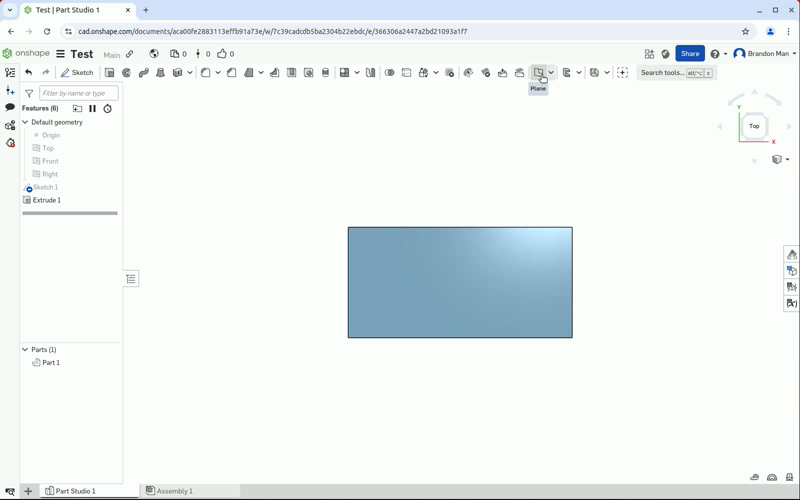
click(541, 75)
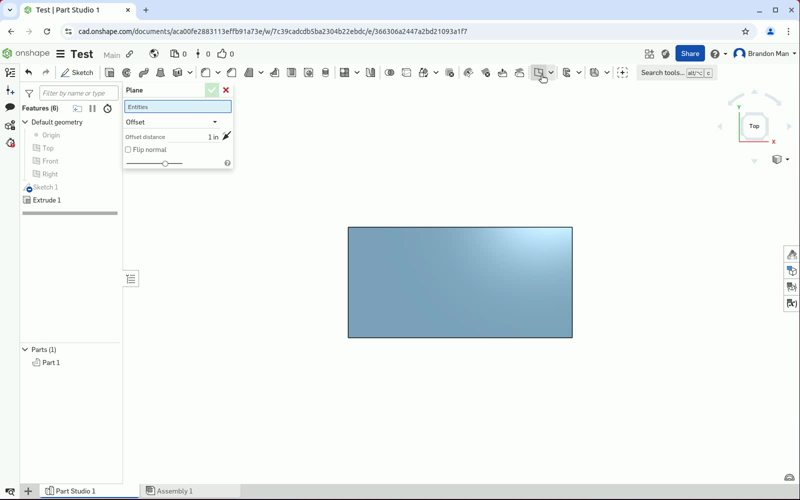
mouse_move(73, 150)
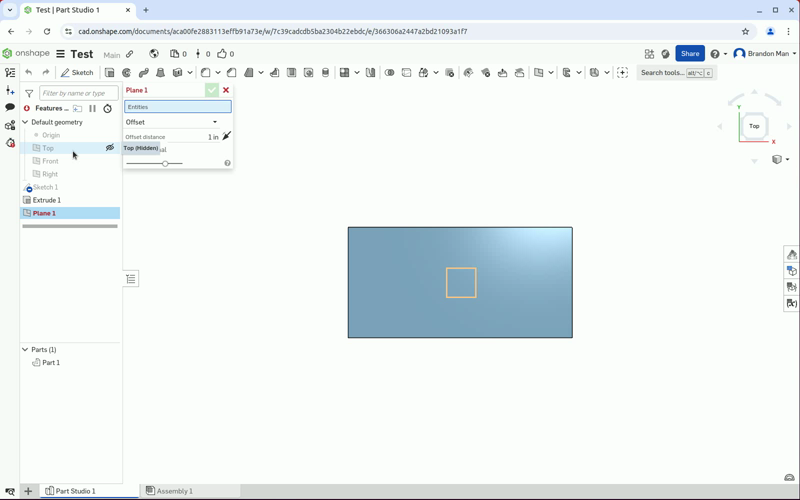
click(73, 150)
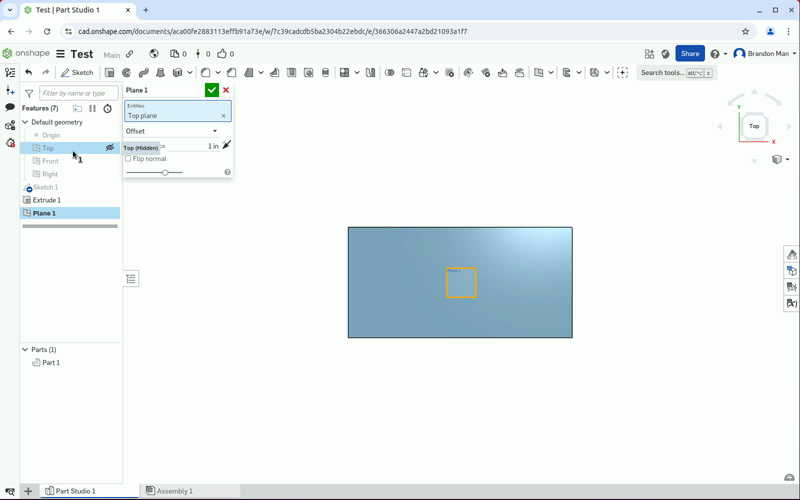
key(tab, 2)
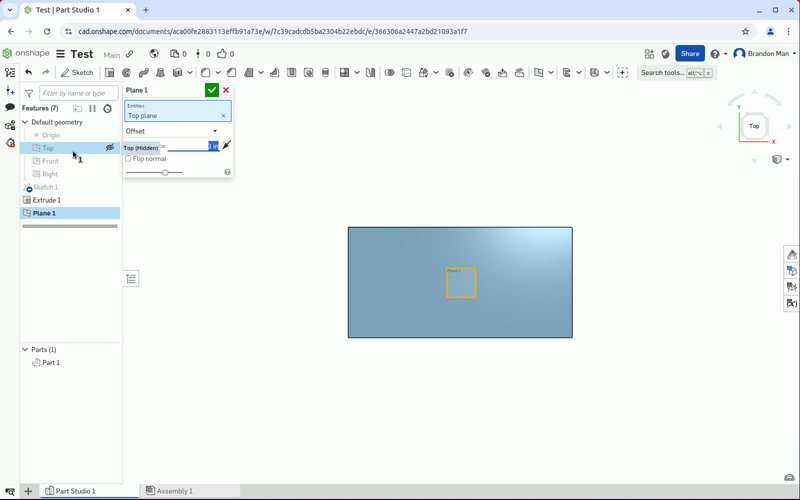
text(0.709)
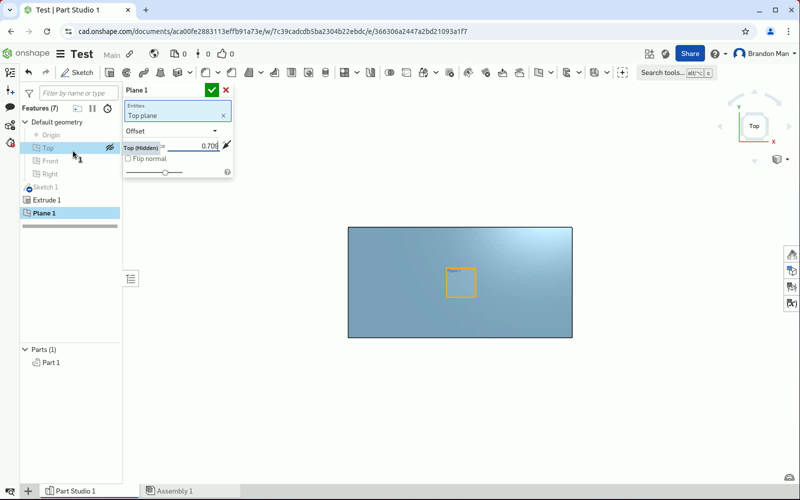
key(enter, 2)
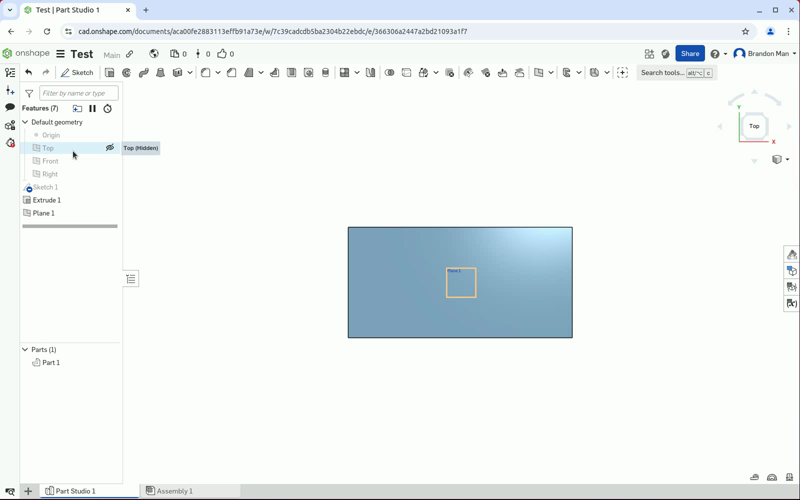
key(shift+s)
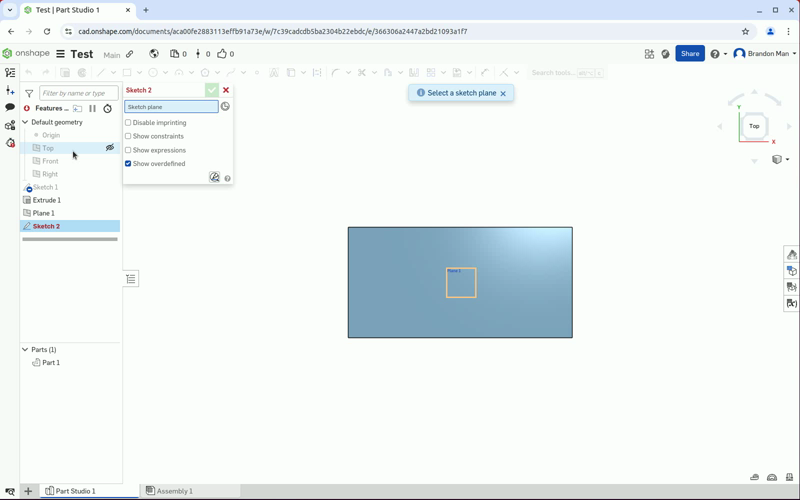
mouse_move(73, 215)
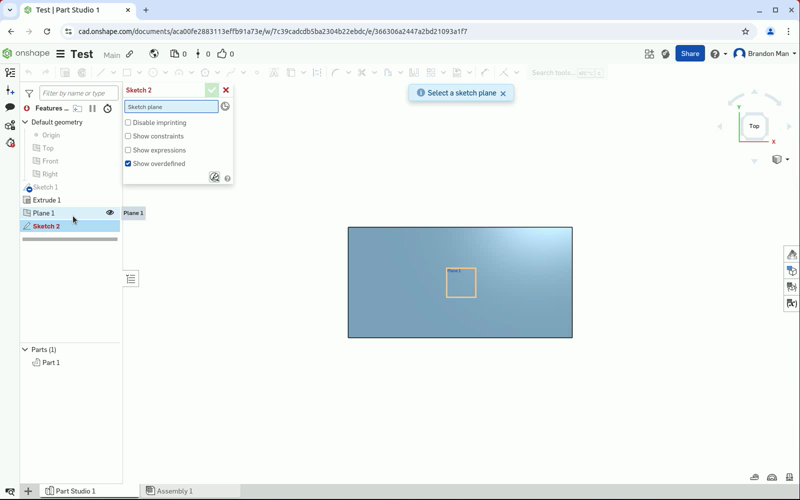
click(73, 215)
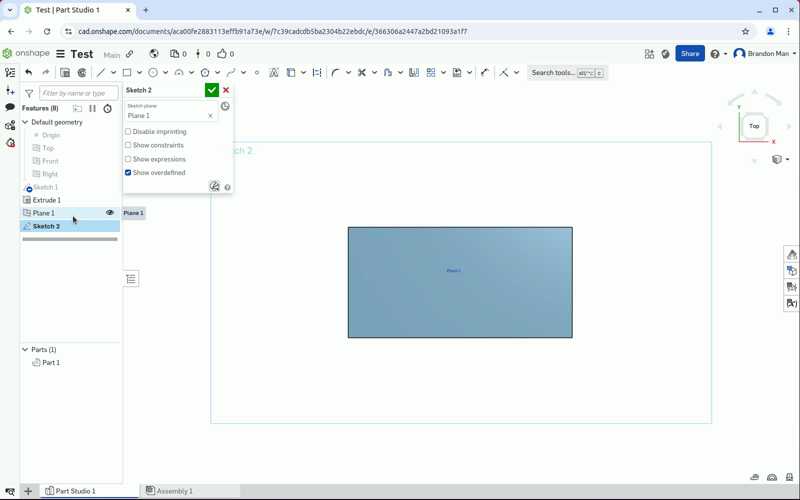
mouse_move(73, 352)
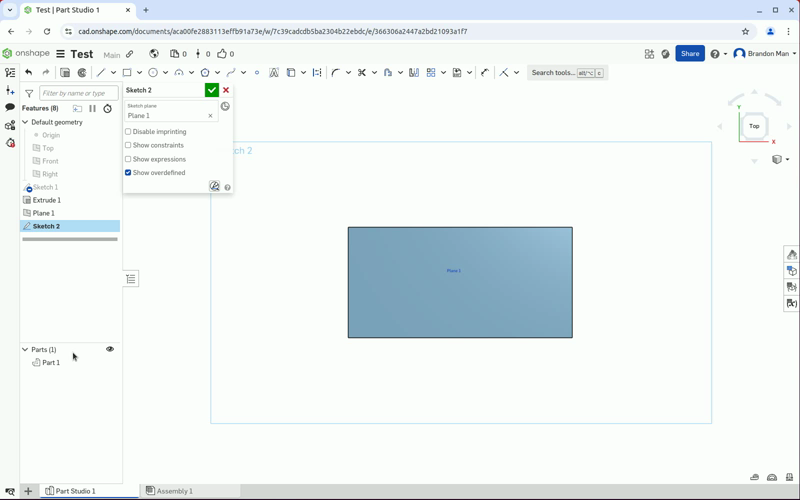
key(y)
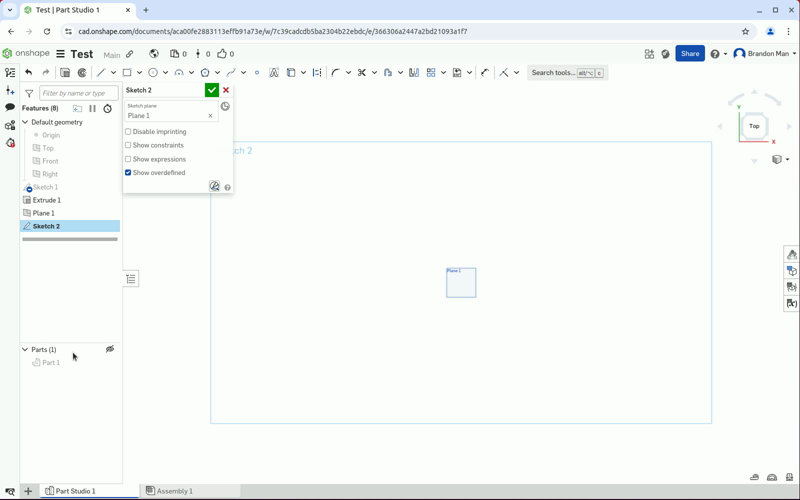
key(l)
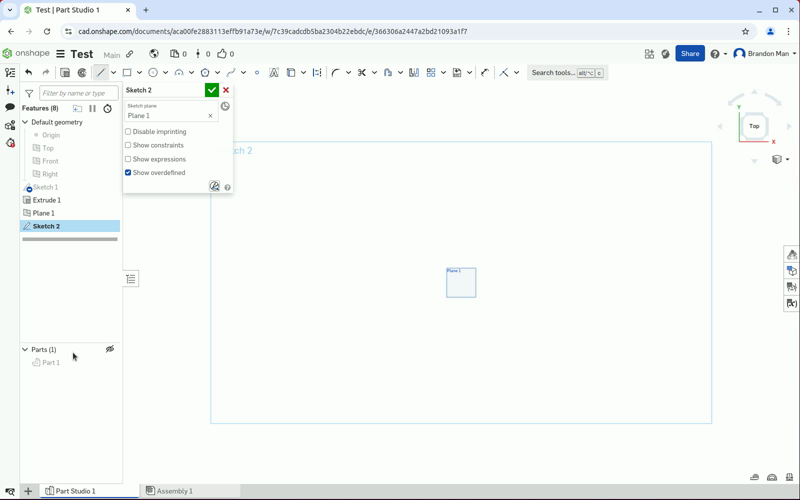
key_down(shift)
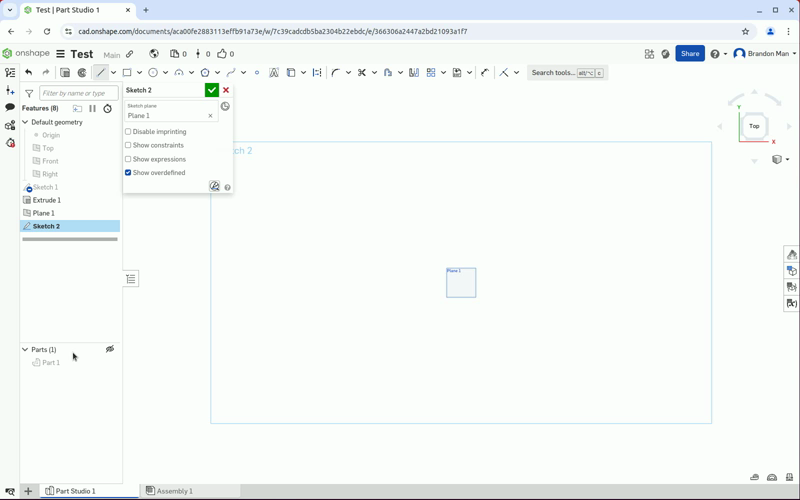
mouse_move(372, 276)
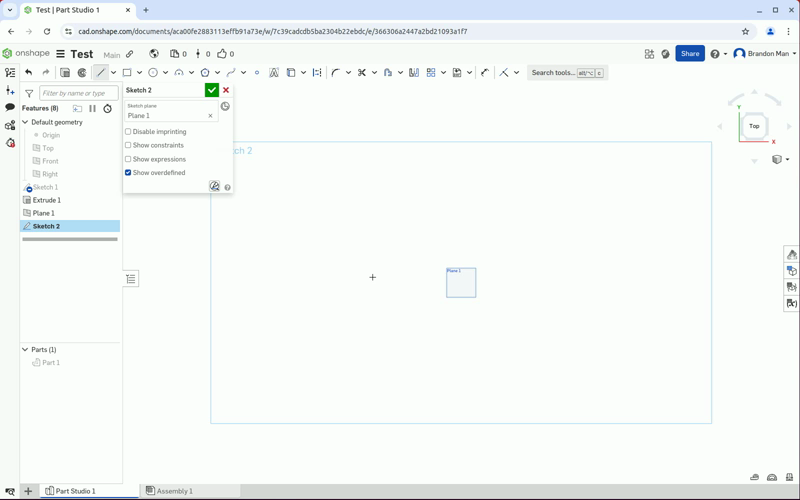
click(372, 276)
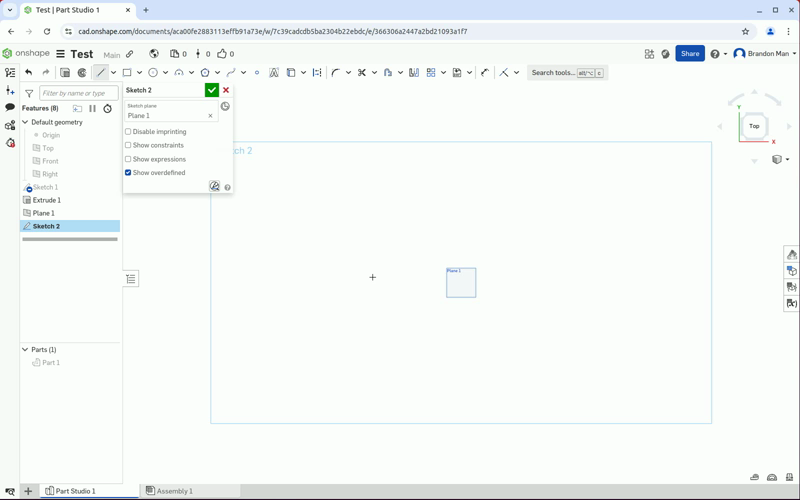
key_up(shift)
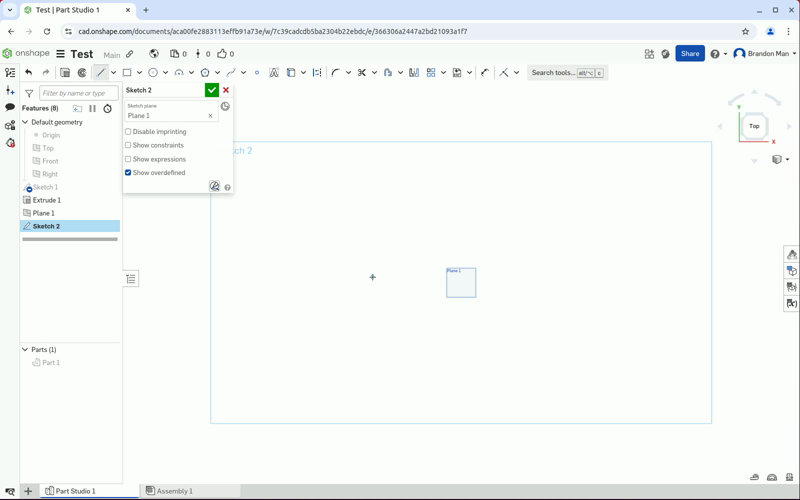
key_down(shift)
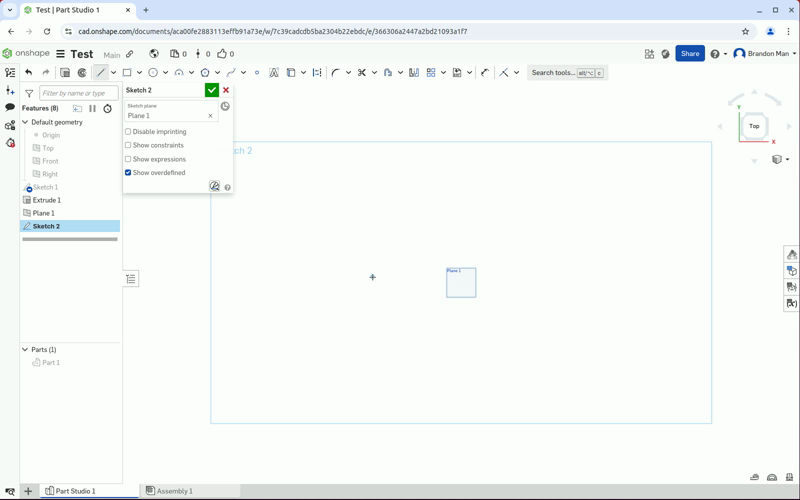
mouse_move(402, 276)
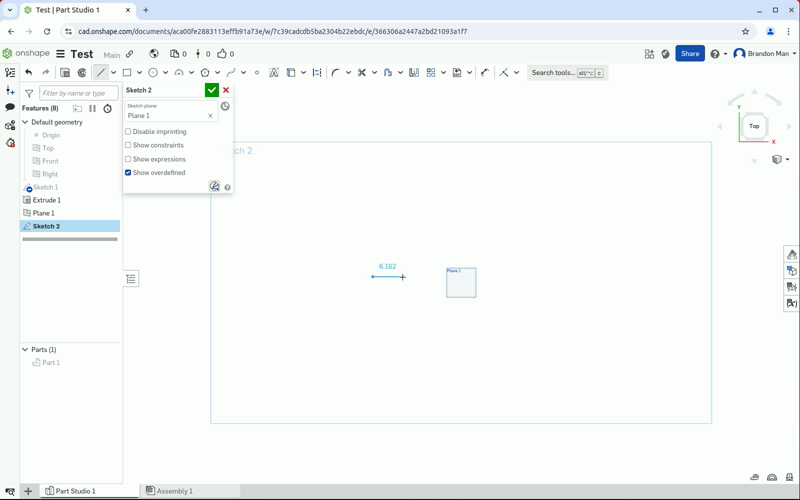
mouse_move(393, 314)
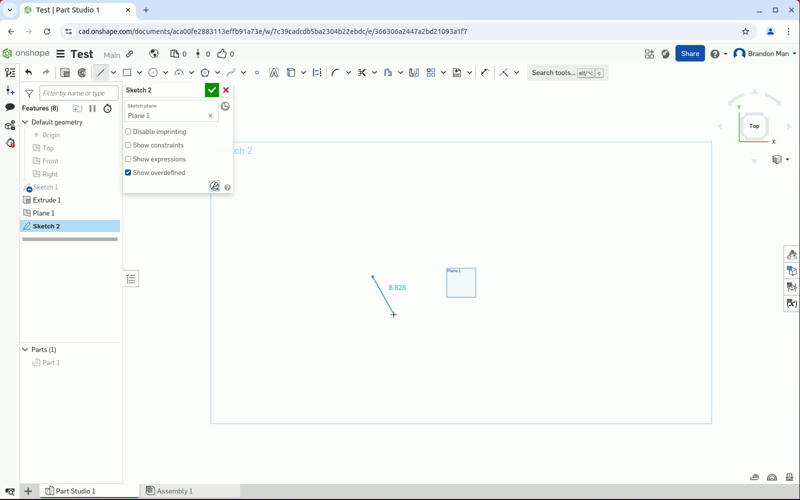
click(393, 314)
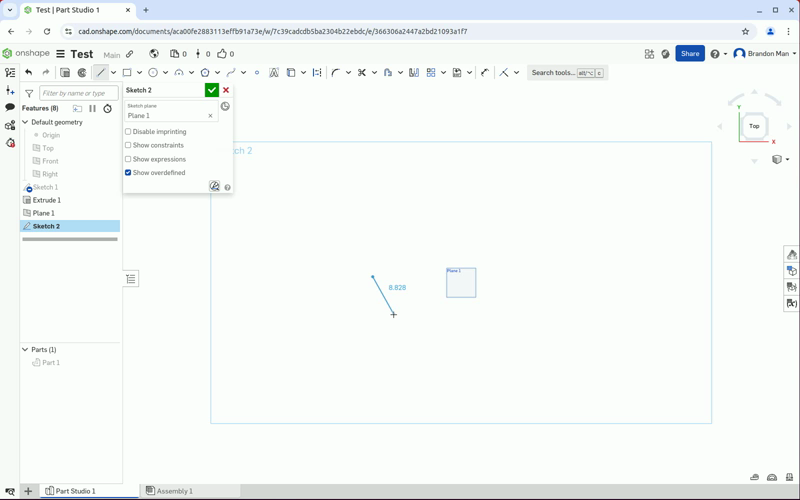
key_up(shift)
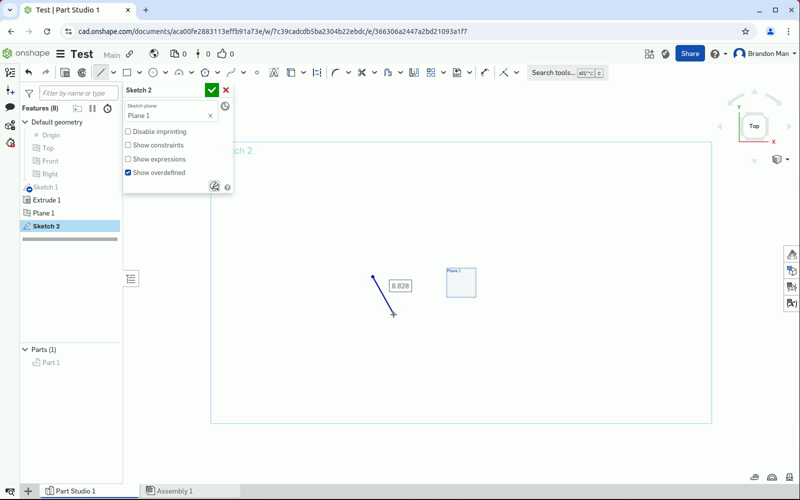
key_down(shift)
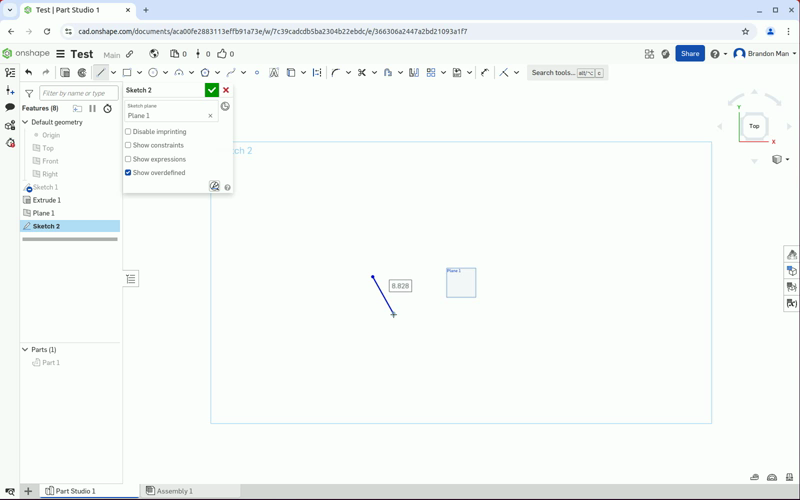
mouse_move(423, 314)
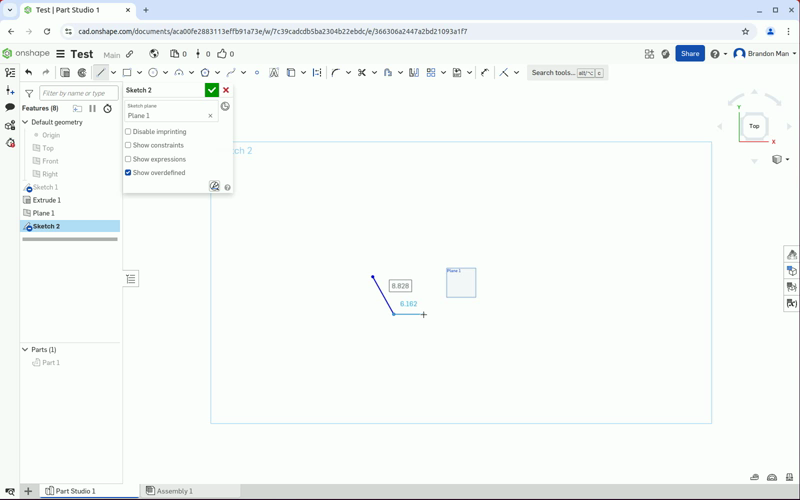
mouse_move(407, 306)
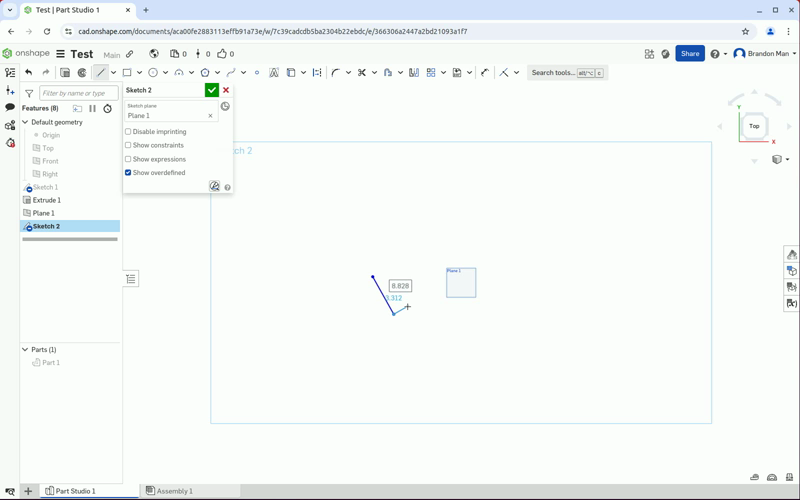
click(407, 306)
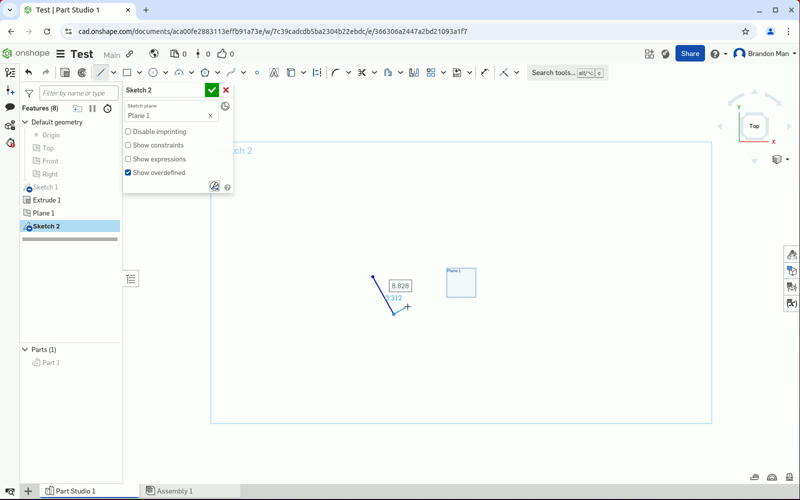
key_up(shift)
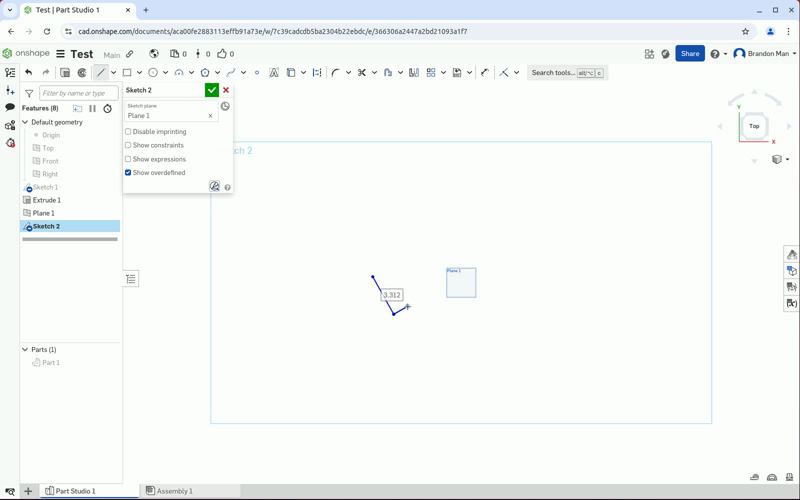
key_down(shift)
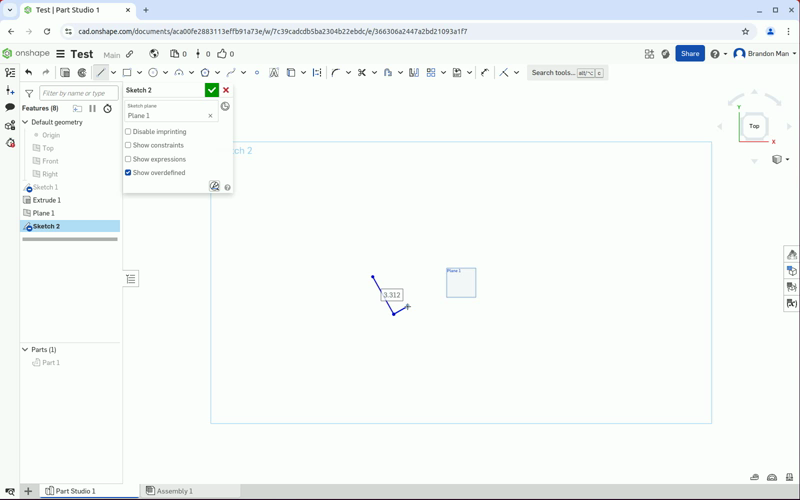
mouse_move(437, 306)
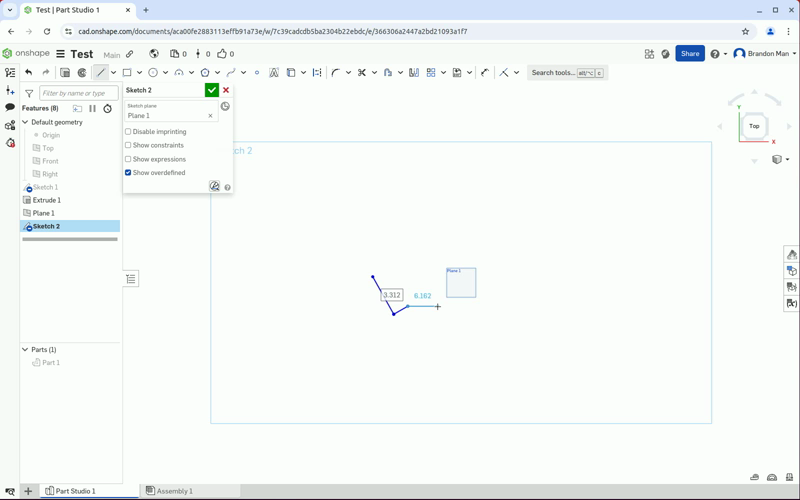
mouse_move(387, 268)
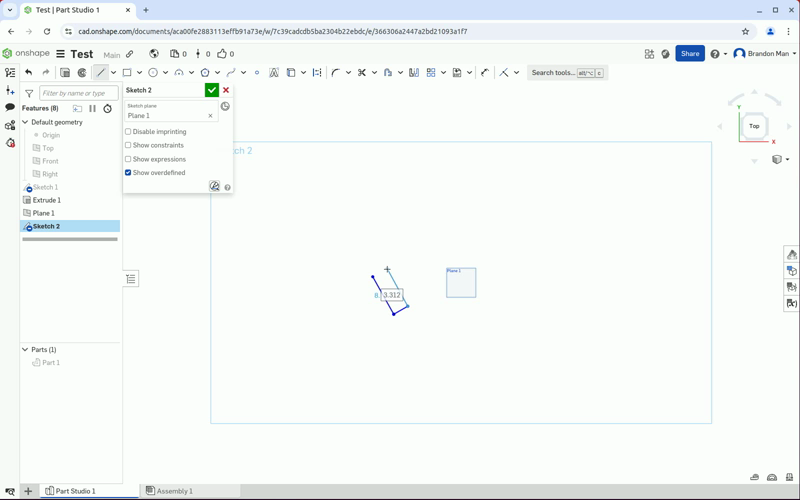
click(387, 268)
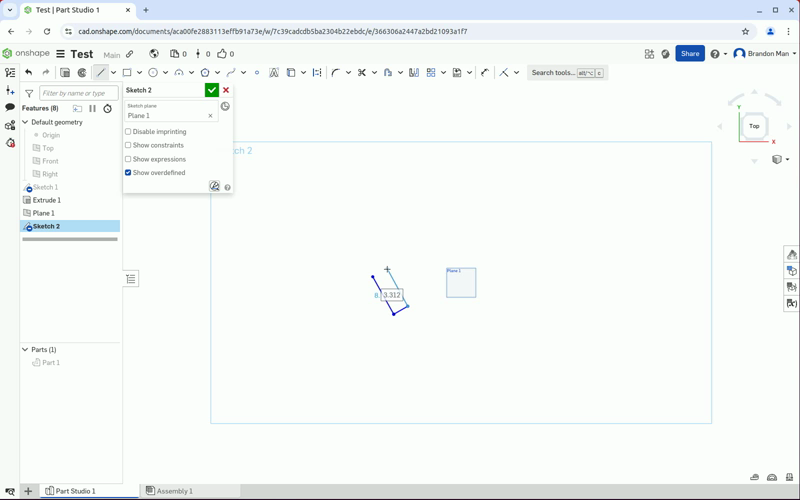
key_up(shift)
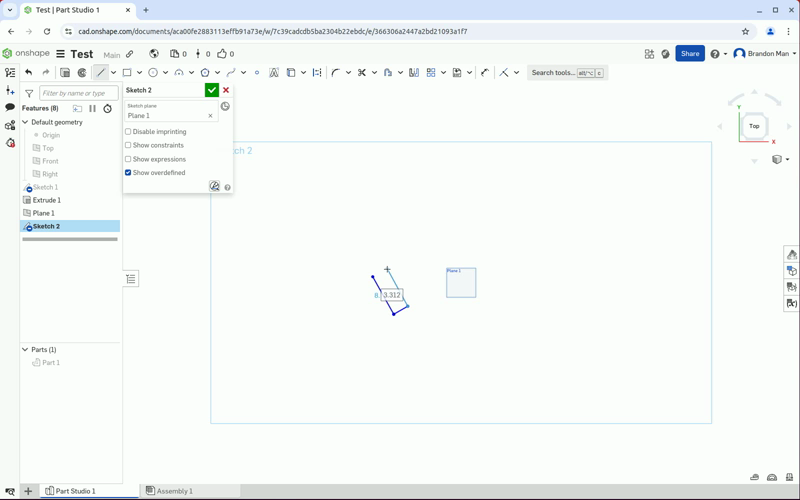
mouse_move(417, 268)
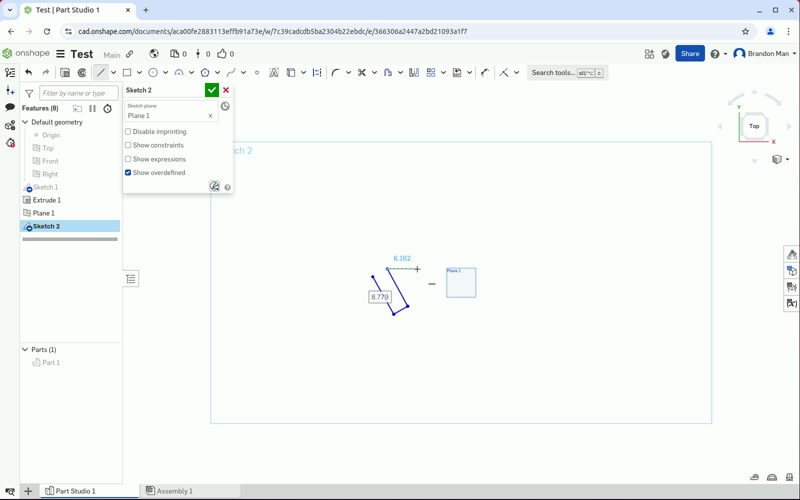
key_down(shift)
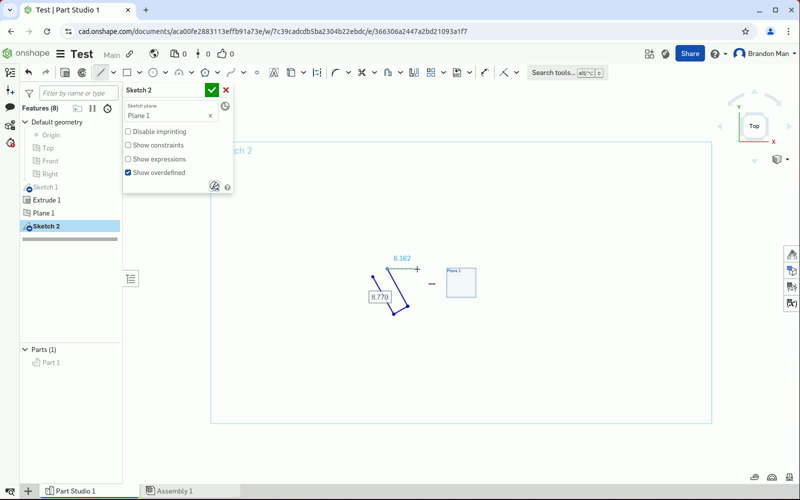
mouse_move(372, 276)
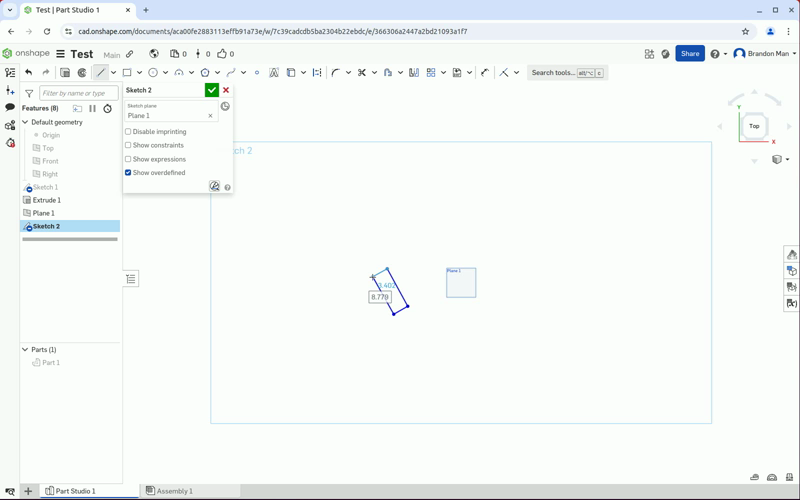
key_up(shift)
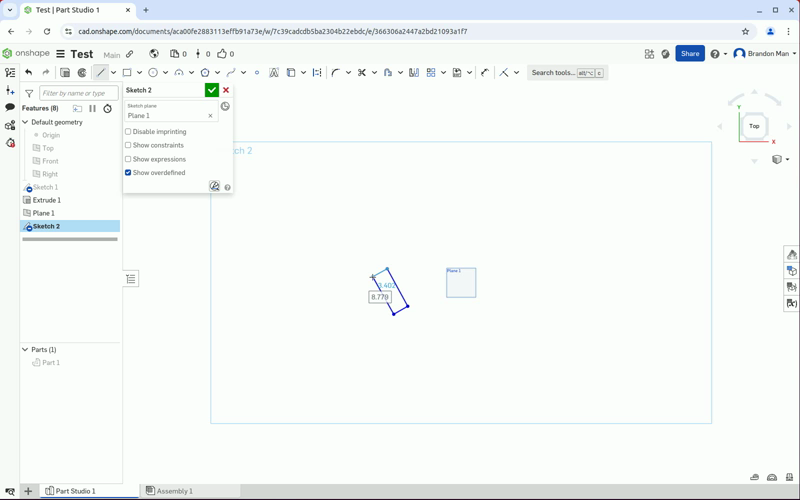
click(372, 276)
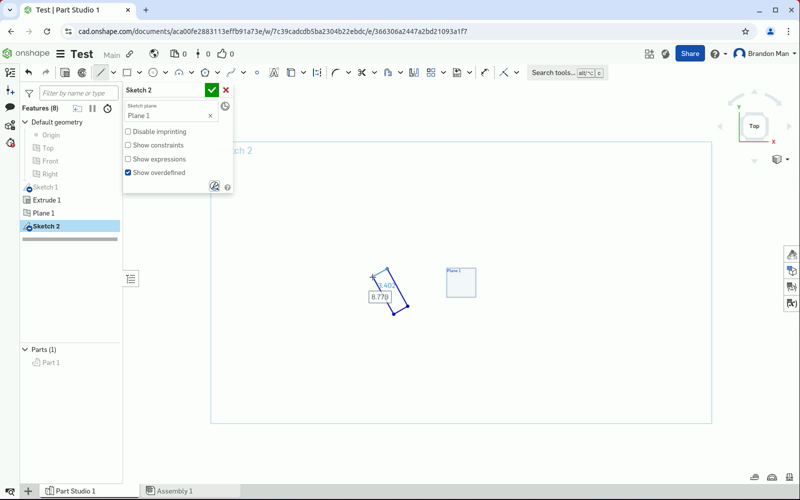
key(esc)
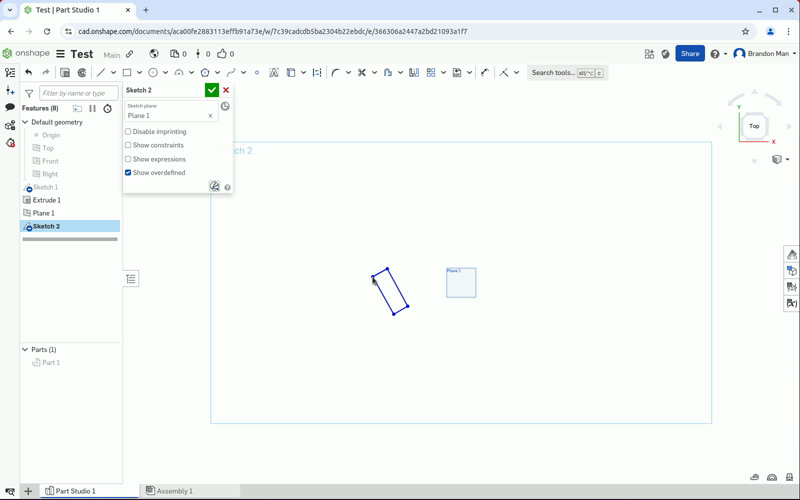
mouse_move(395, 308)
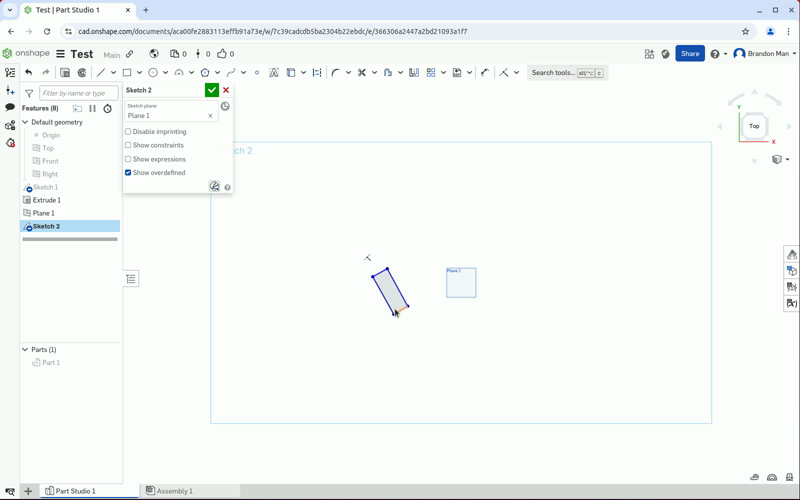
scroll(6)
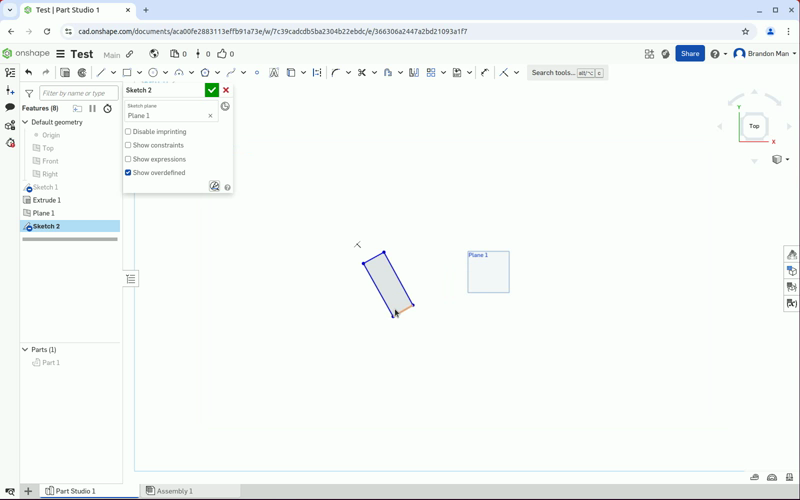
scroll(6)
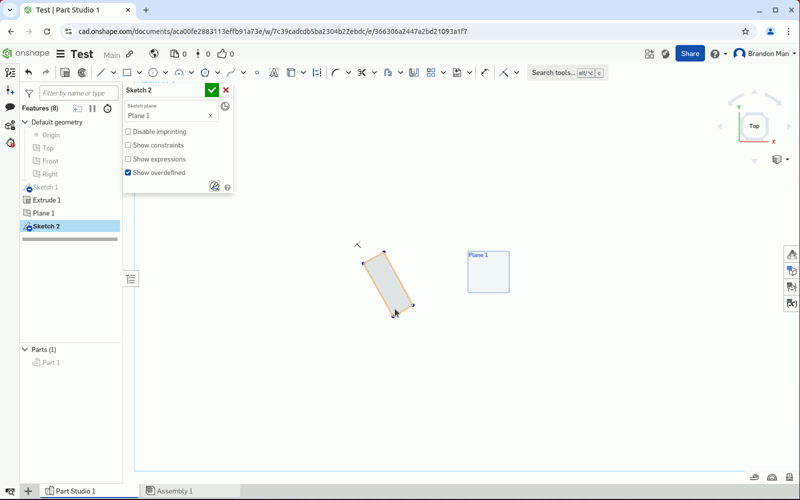
scroll(6)
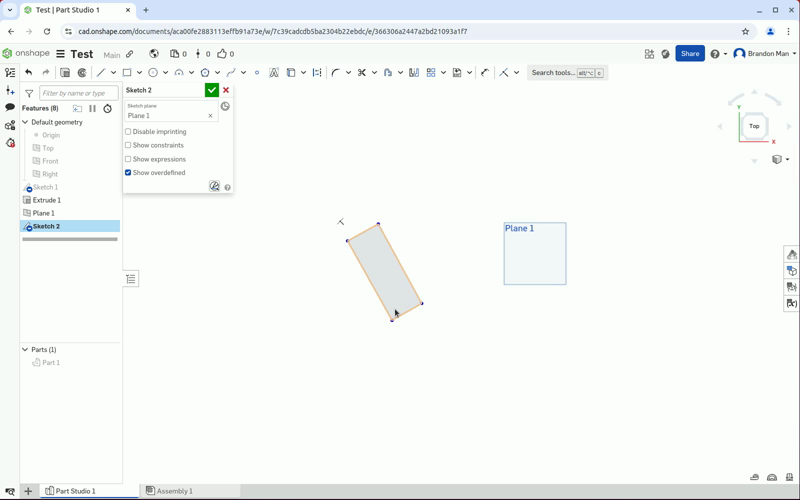
scroll(6)
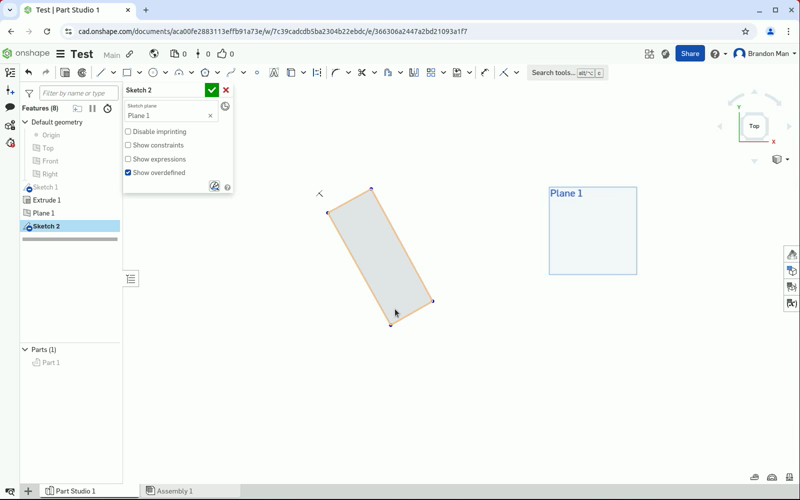
scroll(6)
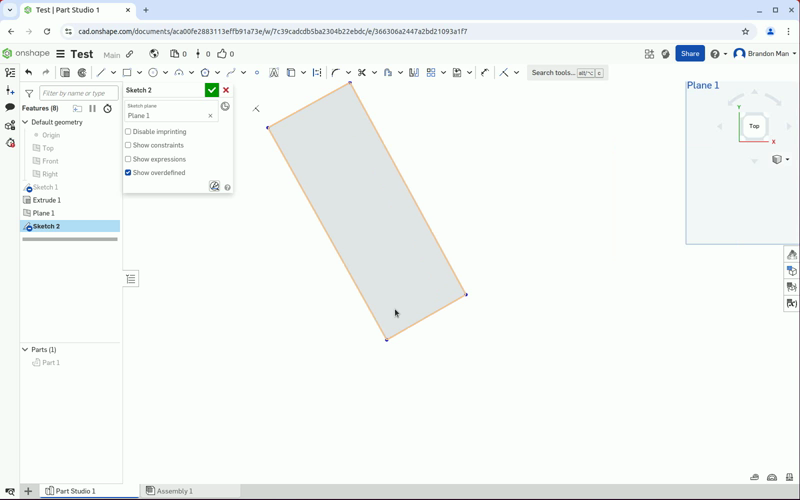
scroll(6)
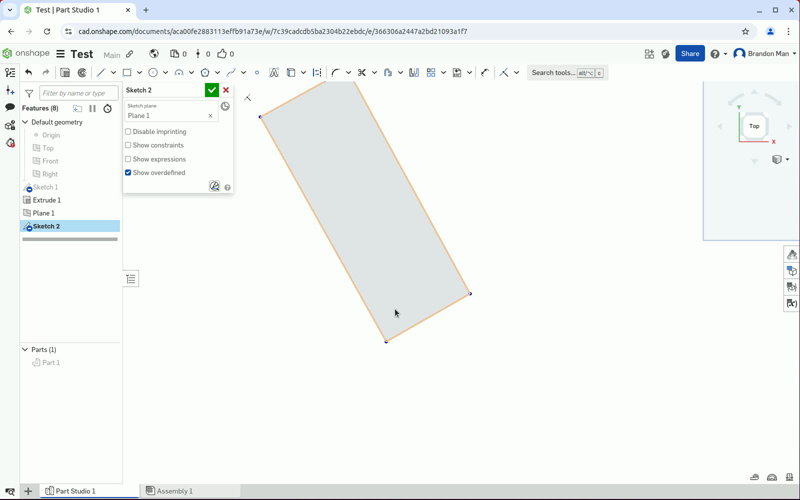
scroll(6)
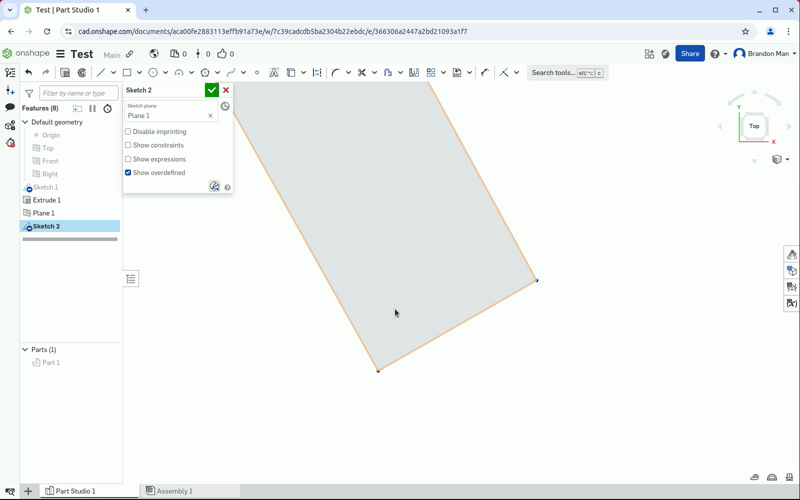
click(395, 308)
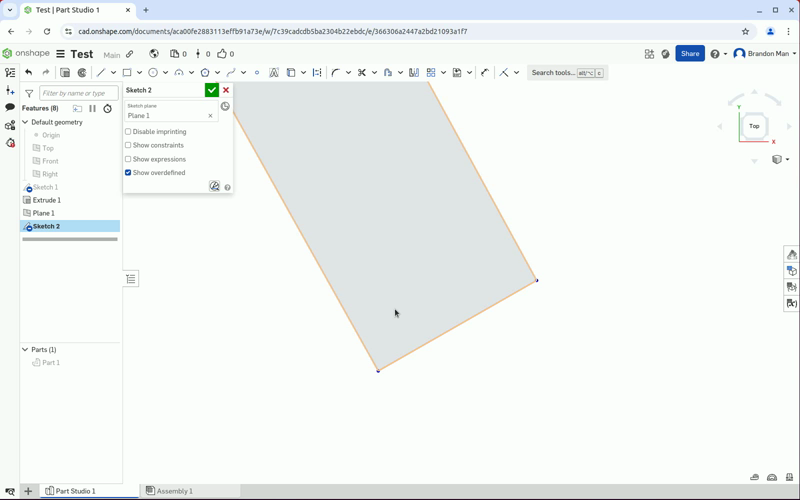
scroll(-6)
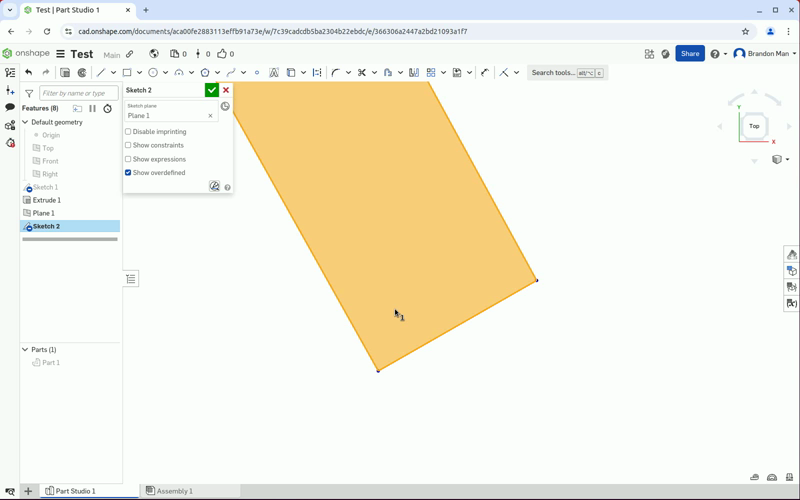
scroll(-6)
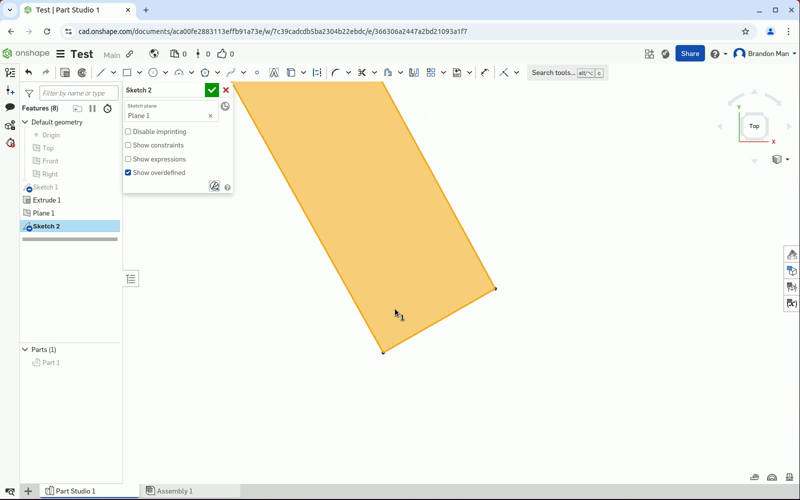
scroll(-6)
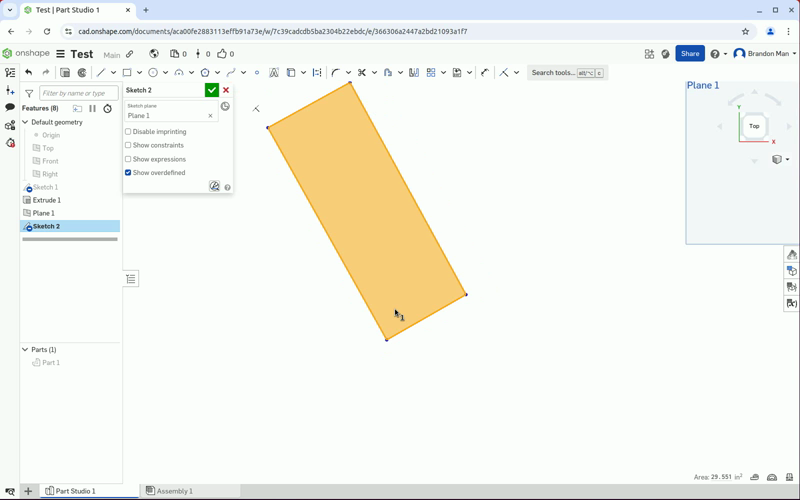
scroll(-6)
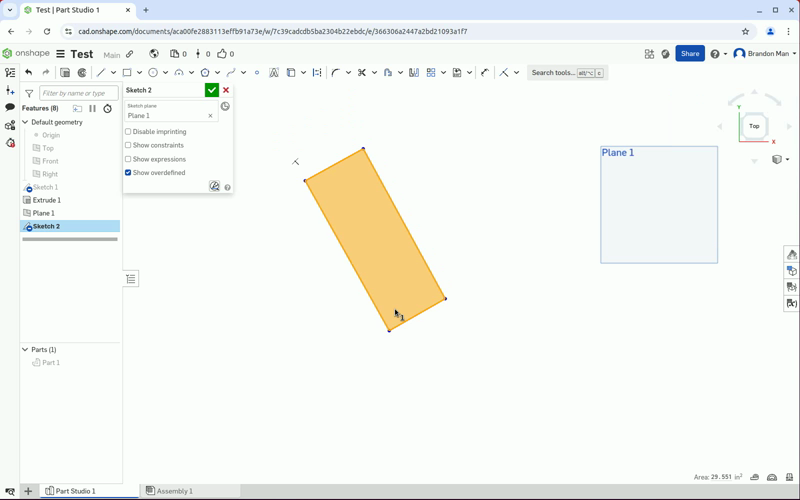
scroll(-6)
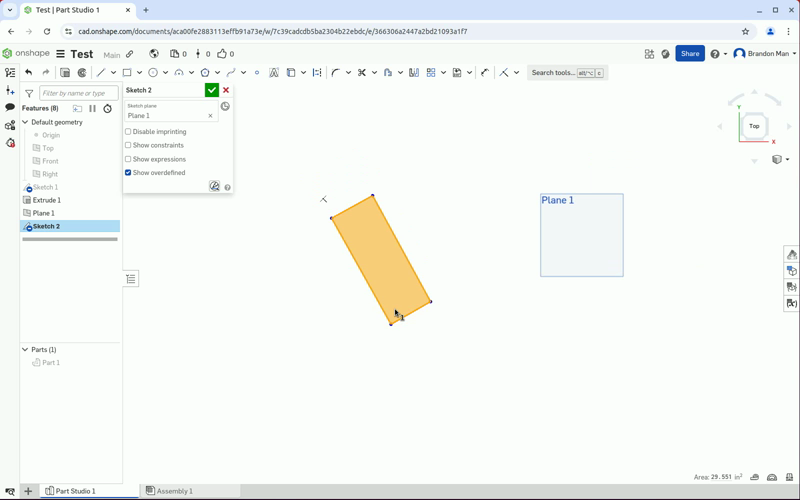
scroll(-6)
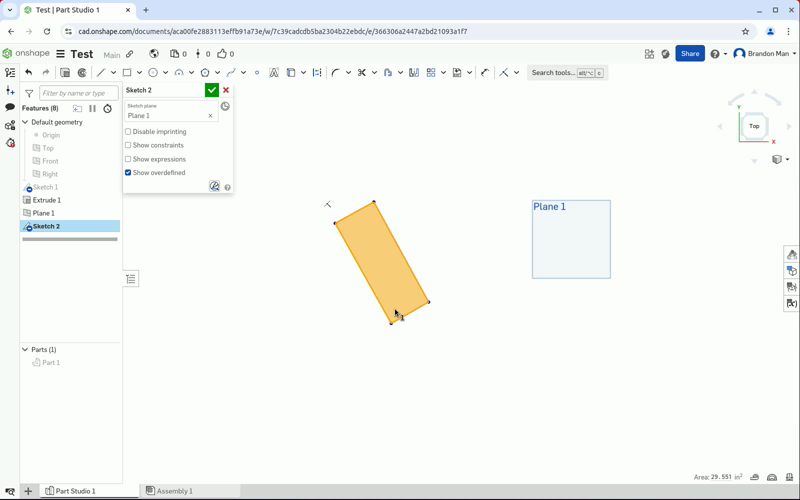
scroll(-6)
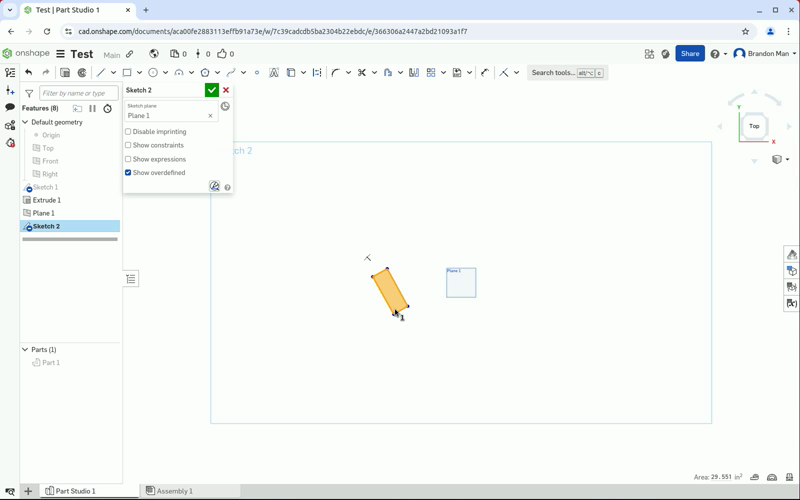
mouse_move(73, 352)
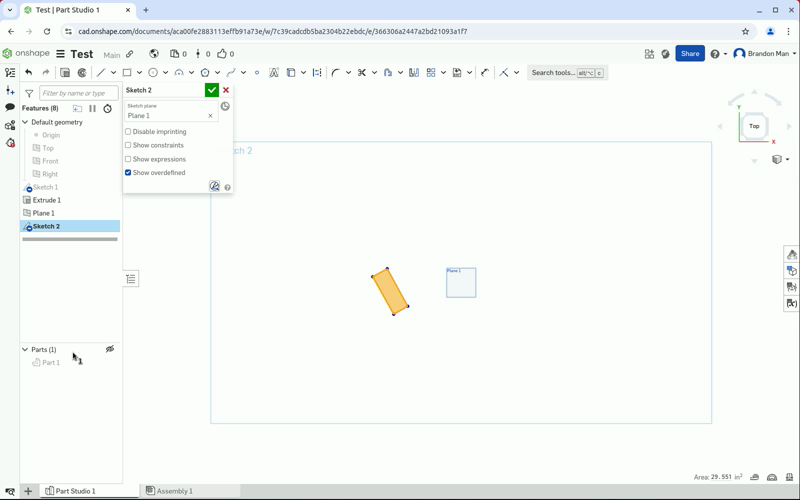
key(shift+y)
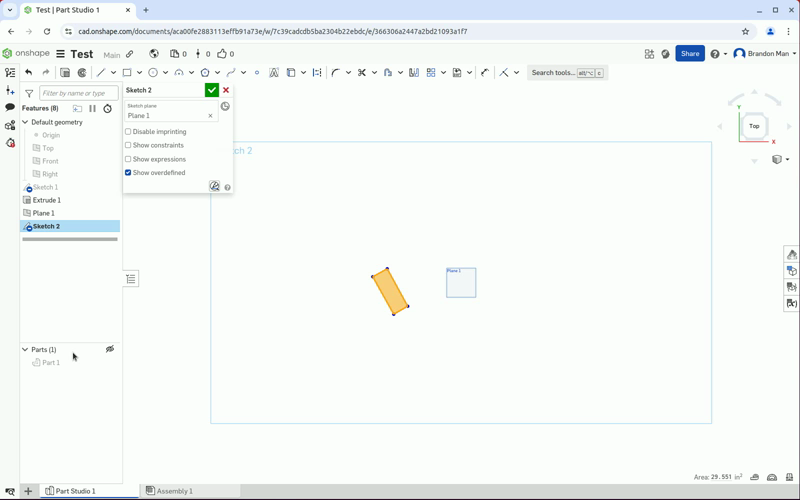
key(shift+e)
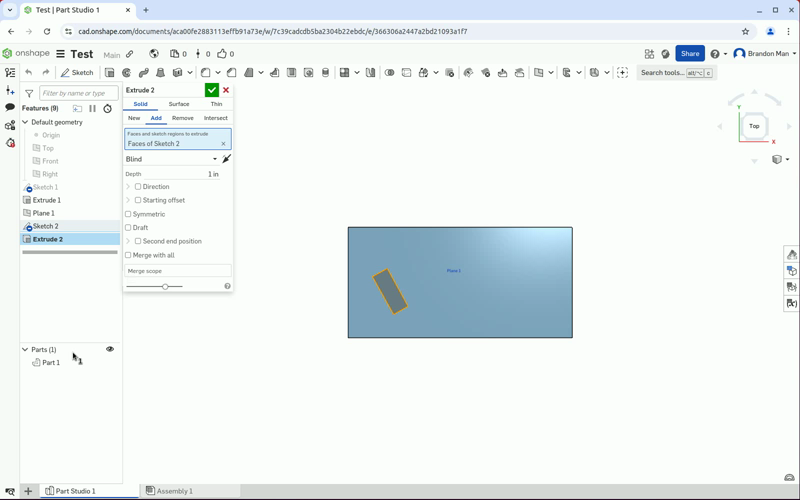
mouse_move(143, 106)
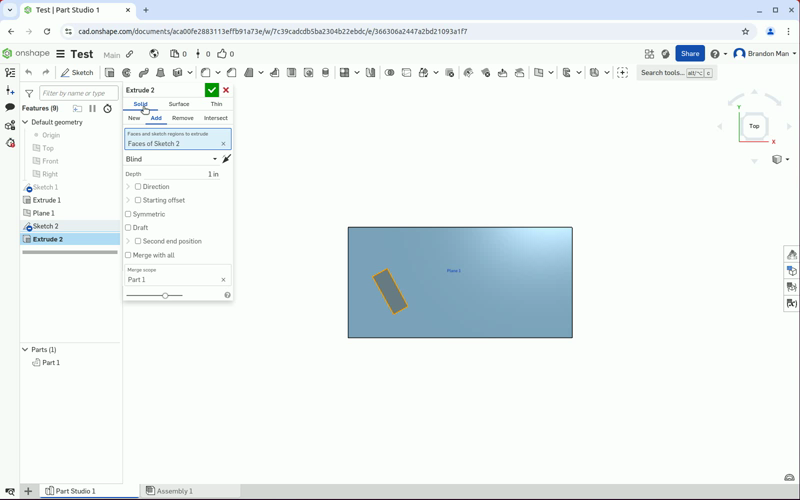
click(143, 106)
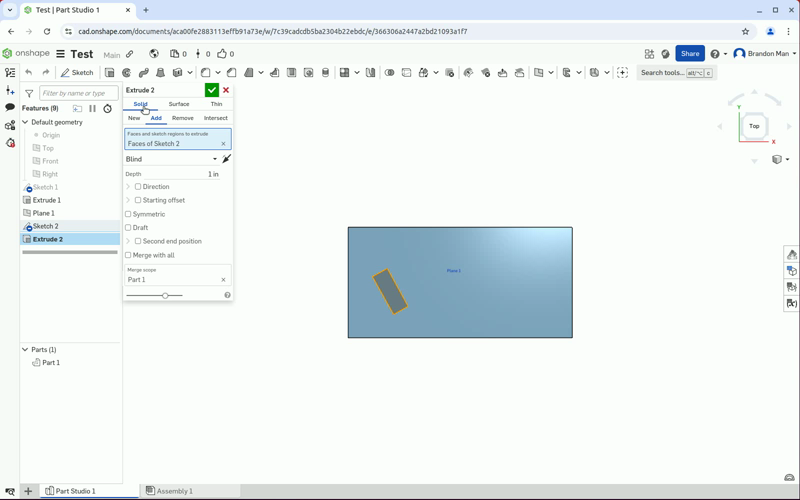
mouse_move(137, 120)
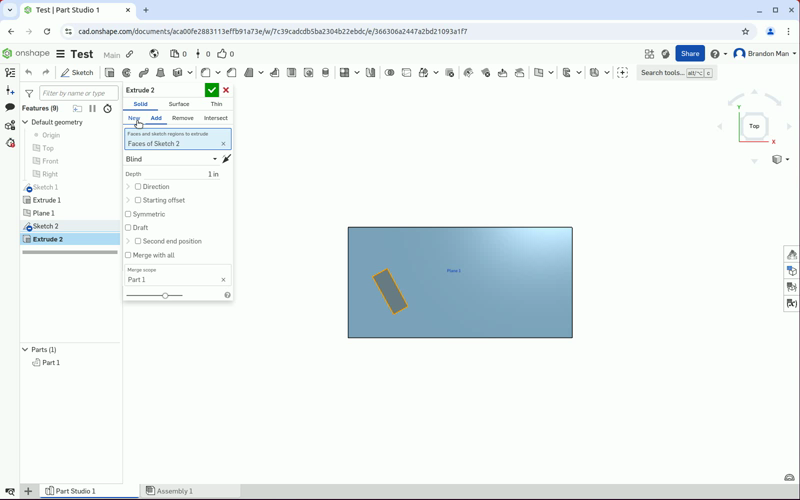
click(137, 120)
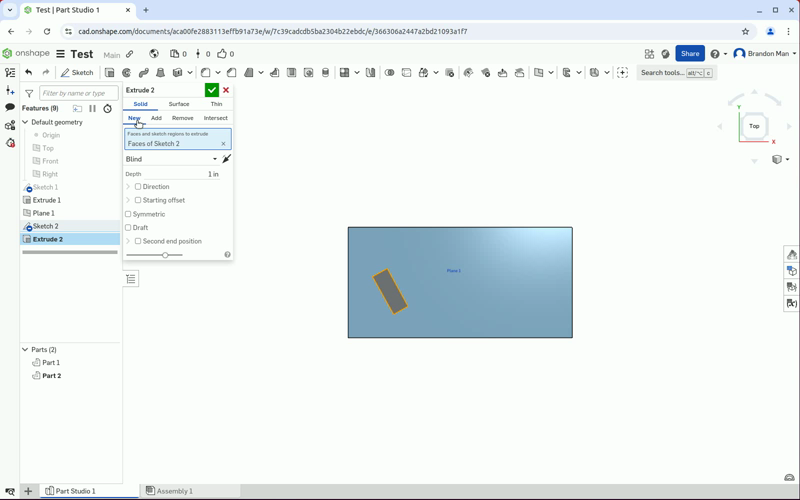
key(tab, 4)
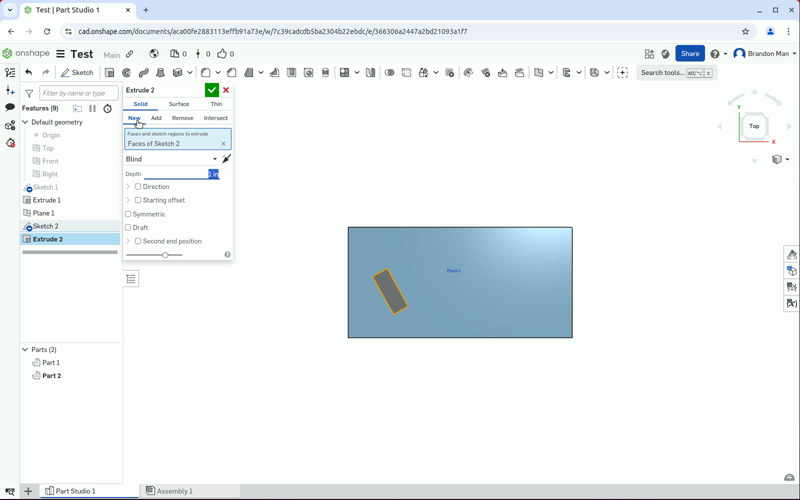
text(0.722)
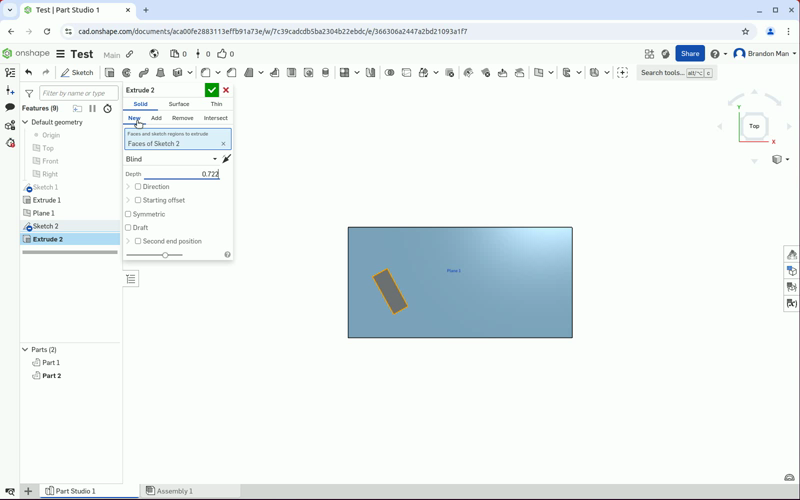
key(enter)
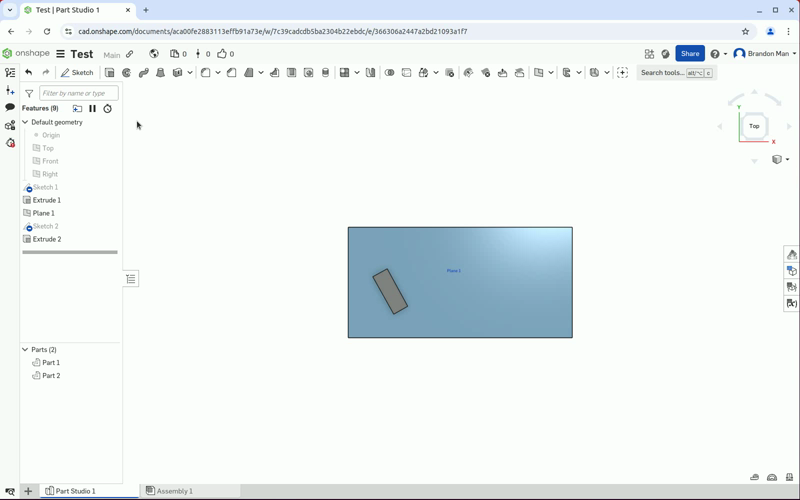
key(shift+h)
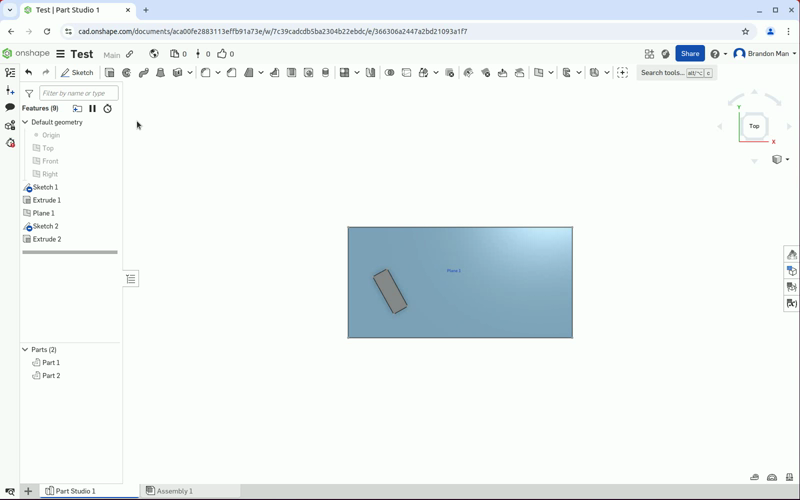
key(shift+h)
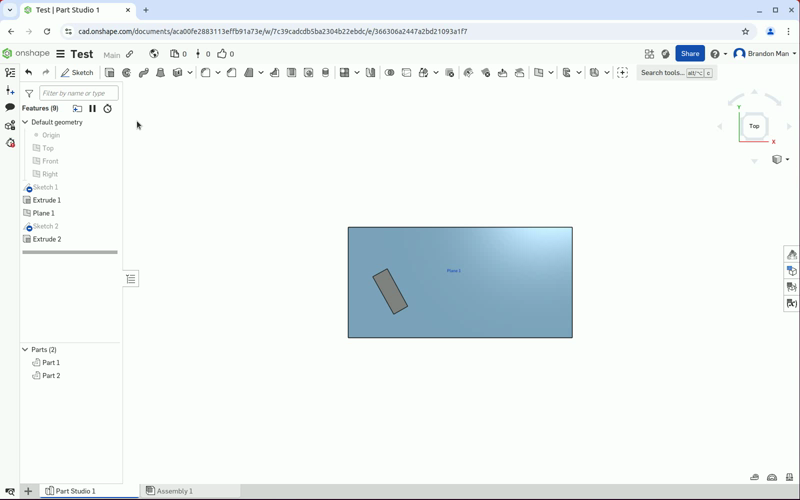
mouse_move(73, 189)
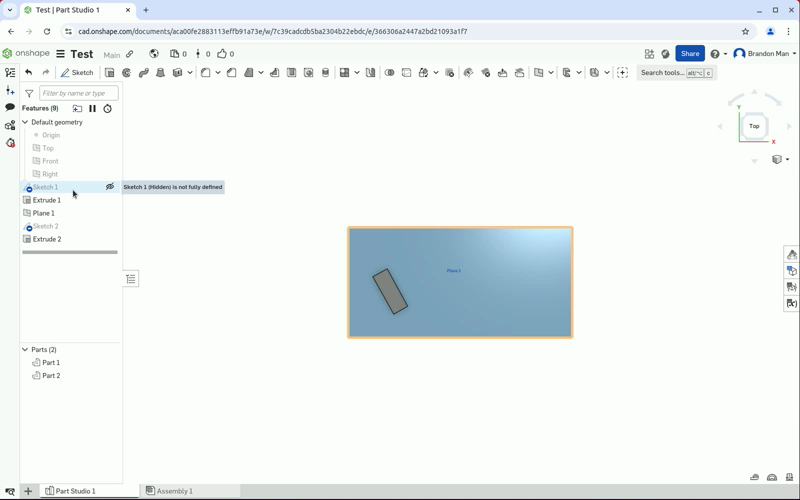
click(73, 189)
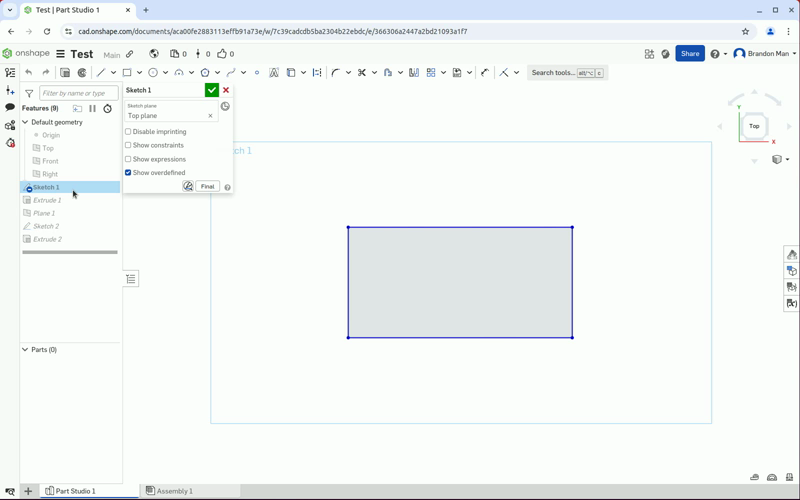
mouse_move(229, 92)
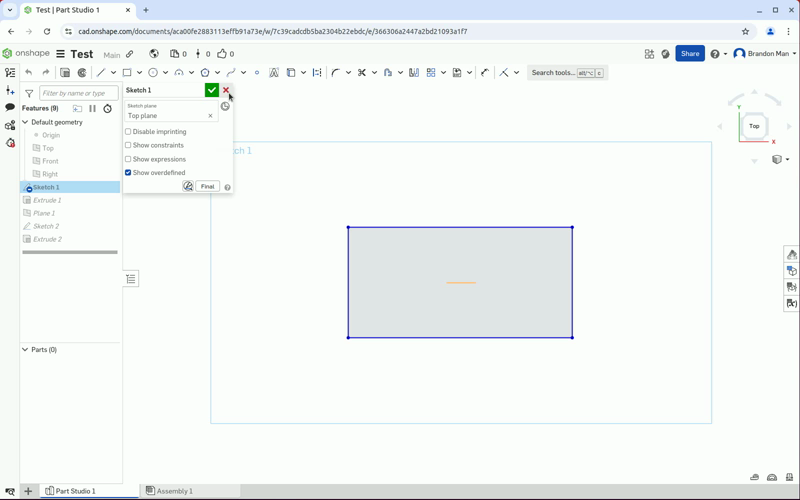
click(229, 92)
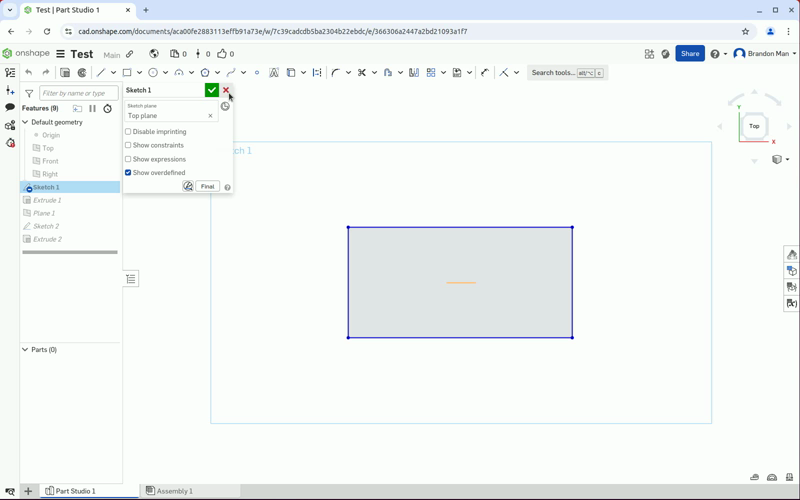
key(shift+s)
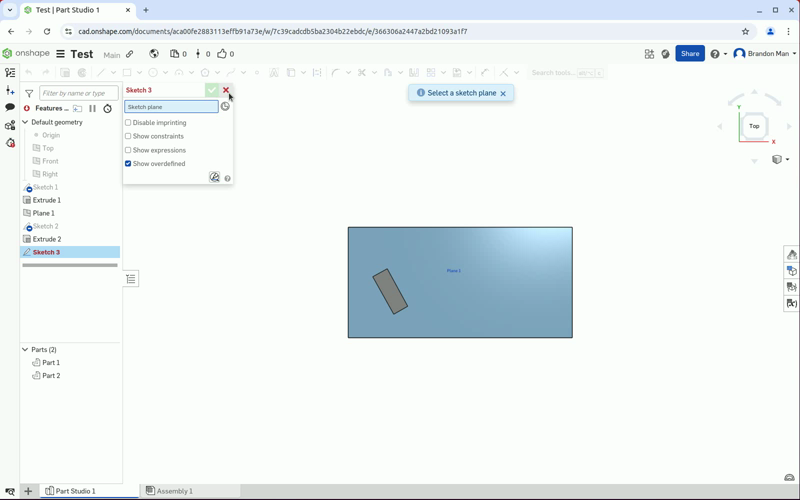
mouse_move(73, 215)
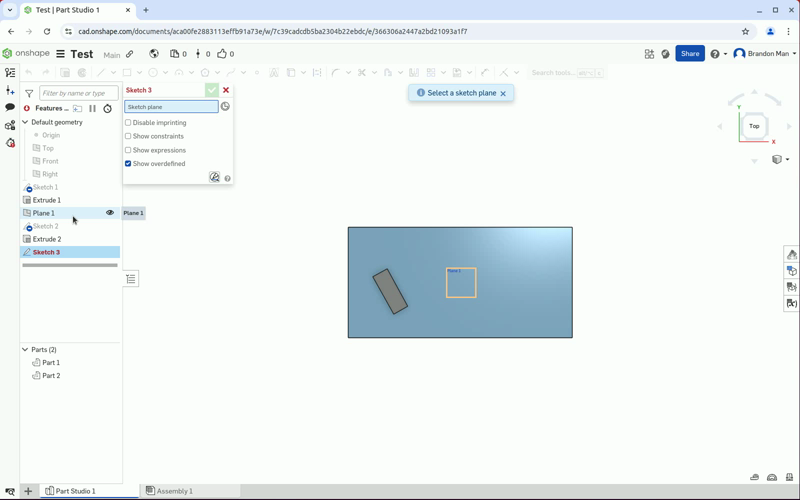
click(73, 215)
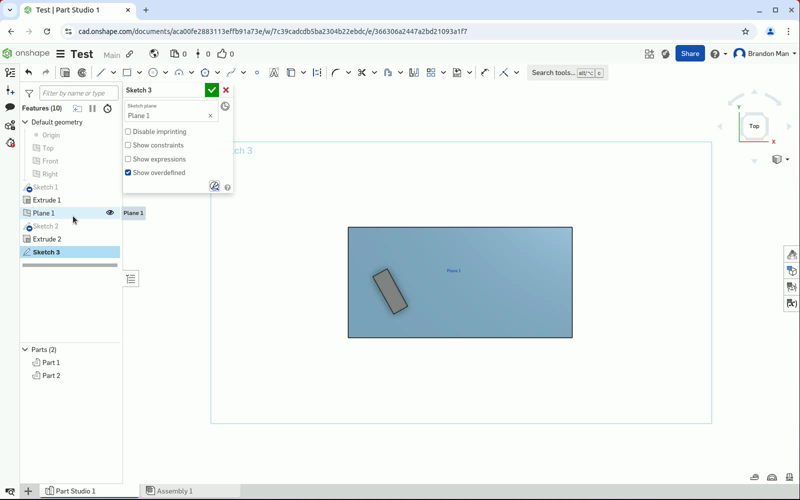
mouse_move(73, 352)
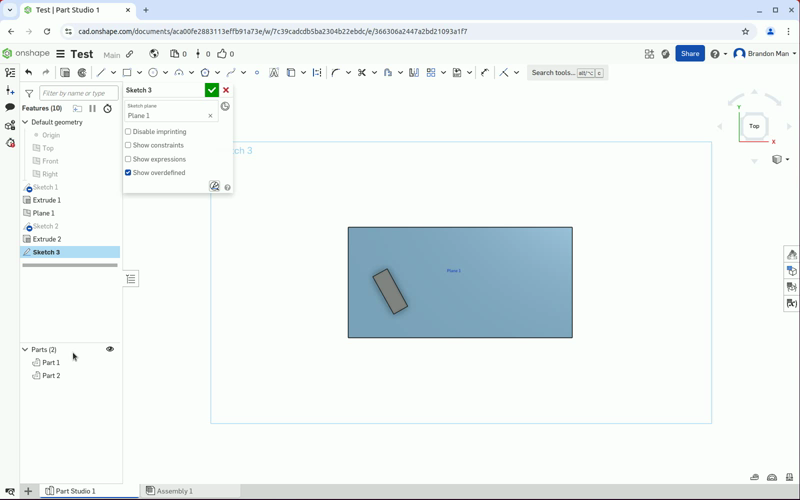
key(y)
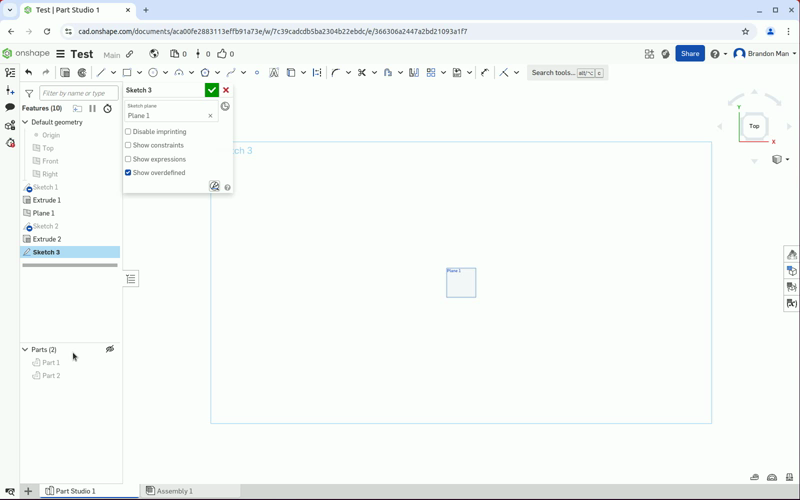
key(l)
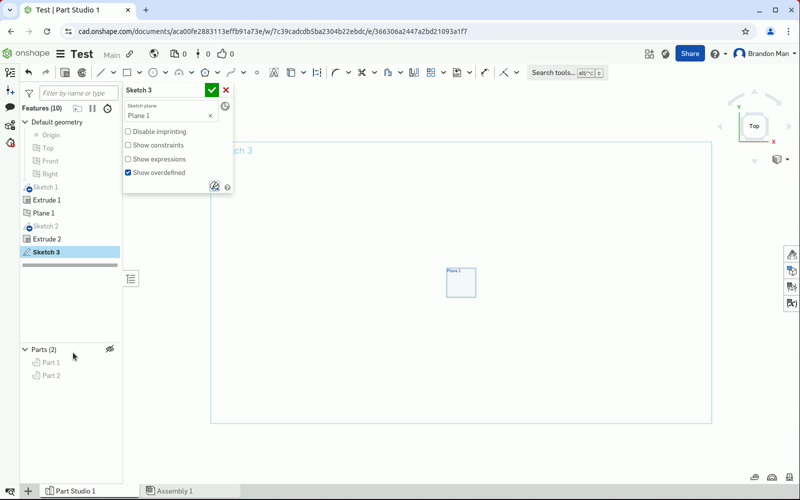
key_down(shift)
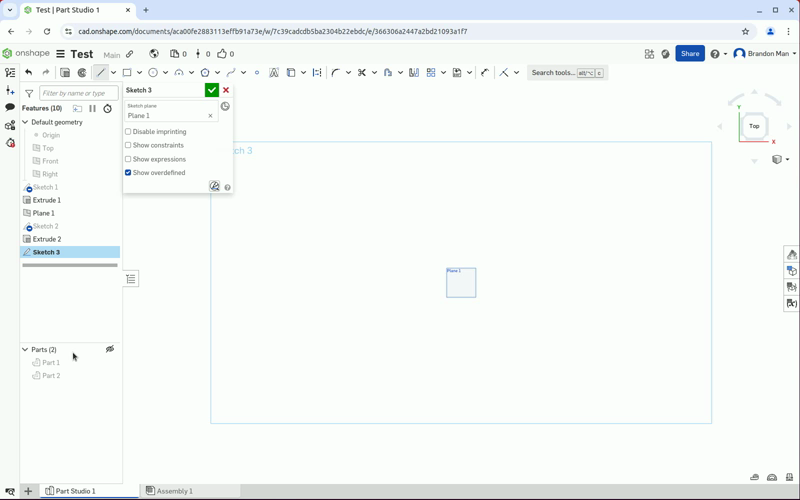
mouse_move(513, 305)
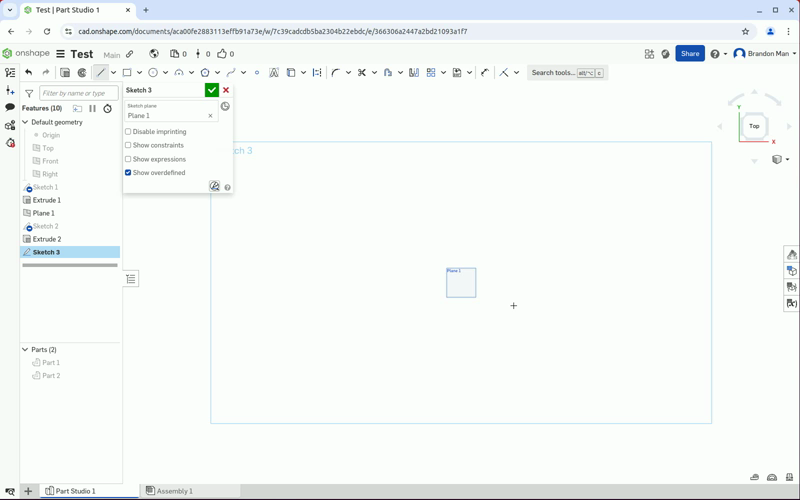
click(513, 305)
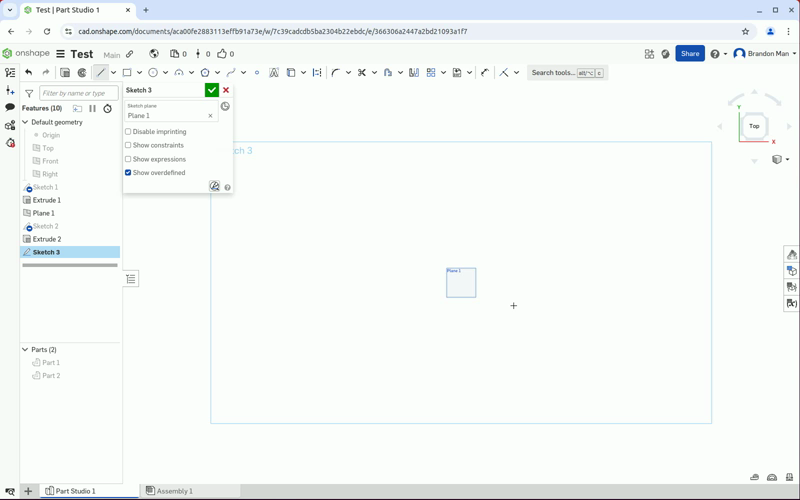
key_up(shift)
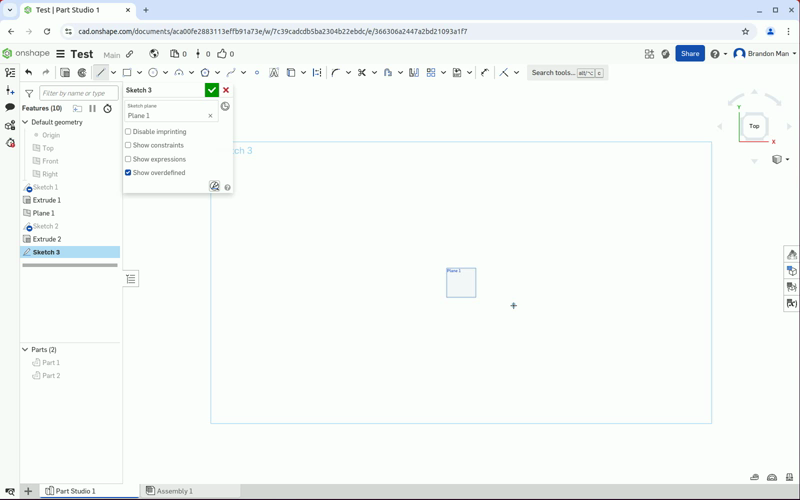
key_down(shift)
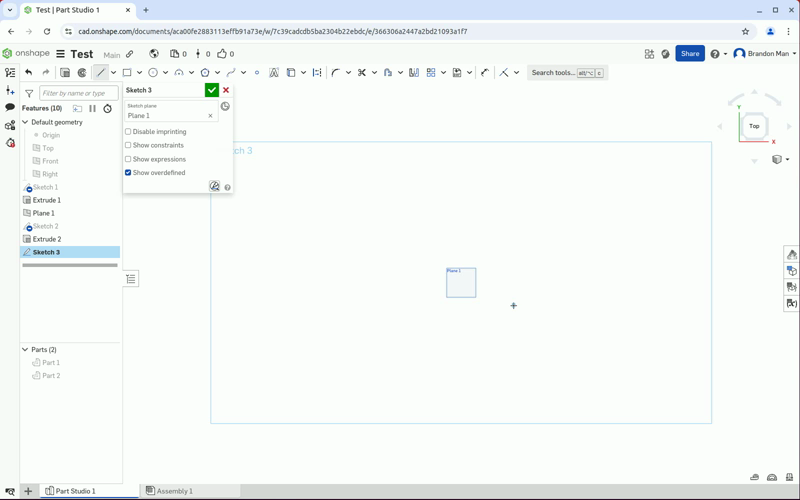
mouse_move(543, 305)
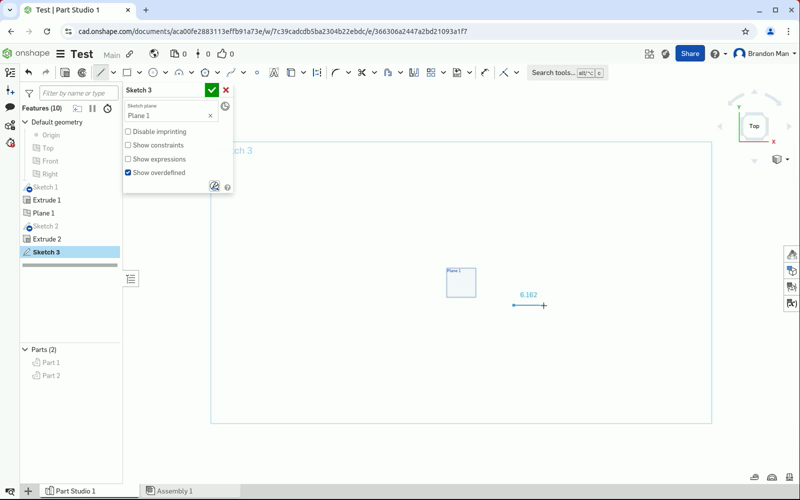
mouse_move(528, 313)
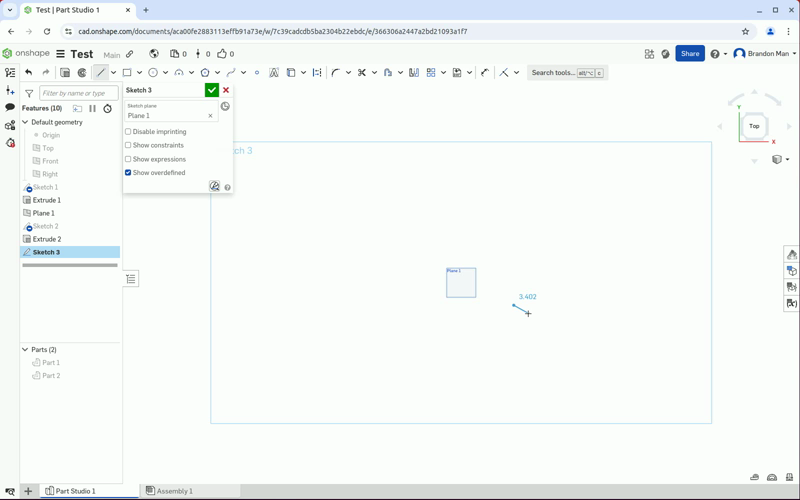
click(528, 313)
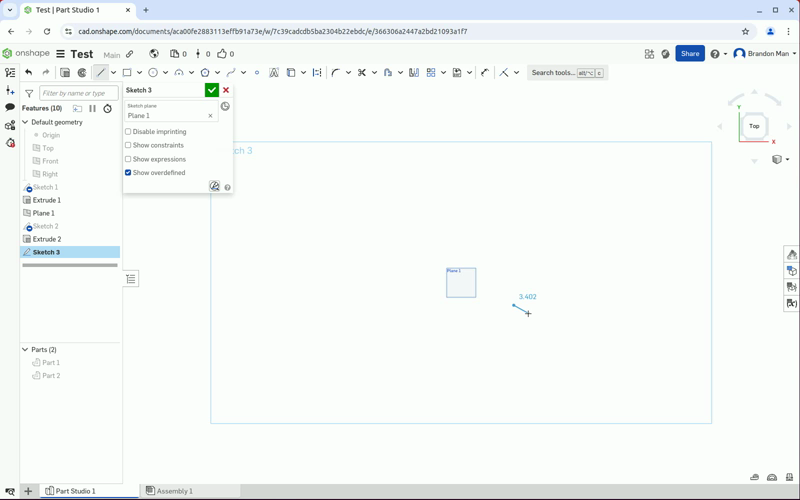
key_up(shift)
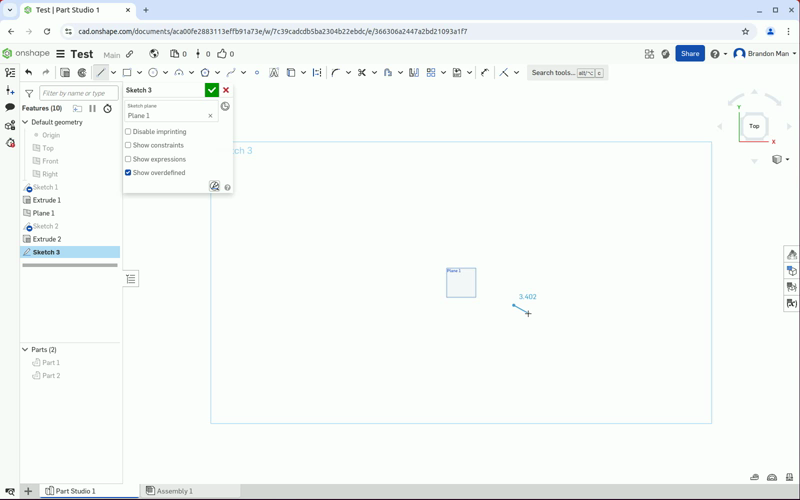
key_down(shift)
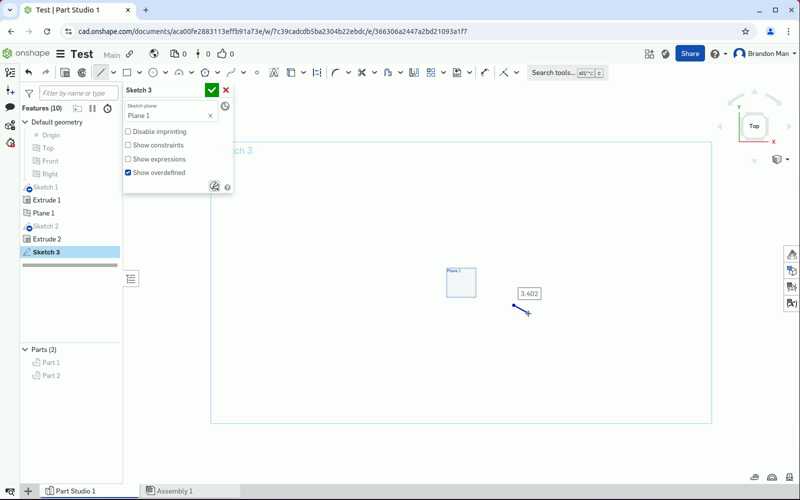
mouse_move(558, 313)
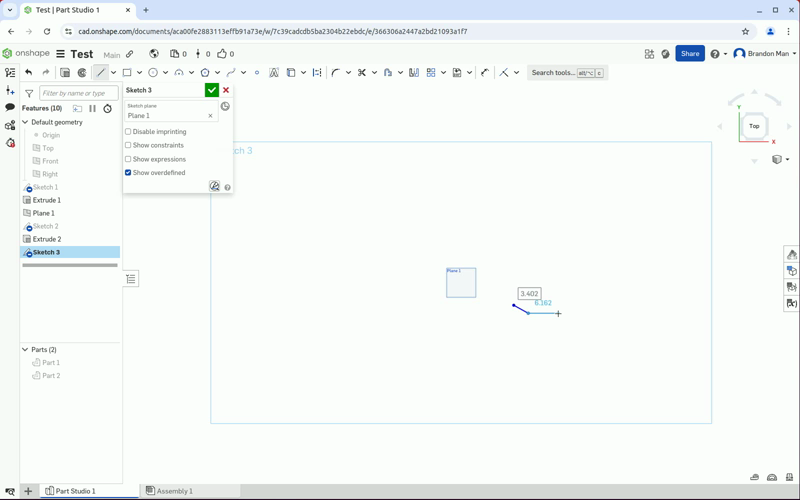
mouse_move(548, 275)
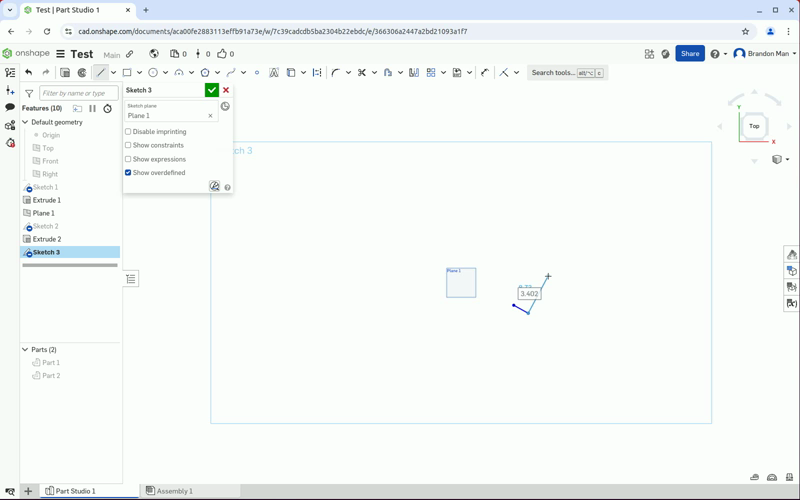
click(548, 275)
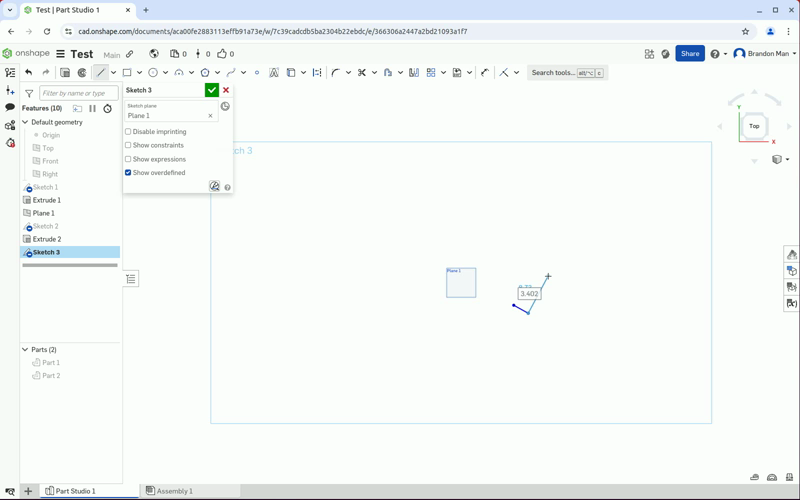
key_up(shift)
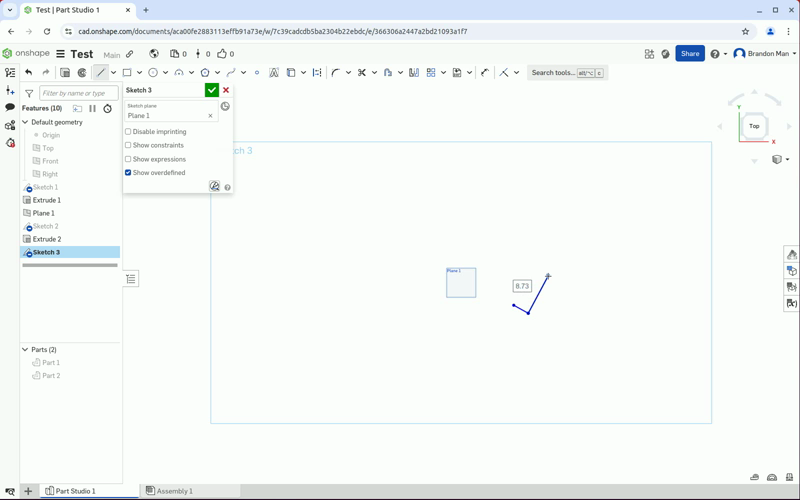
key_down(shift)
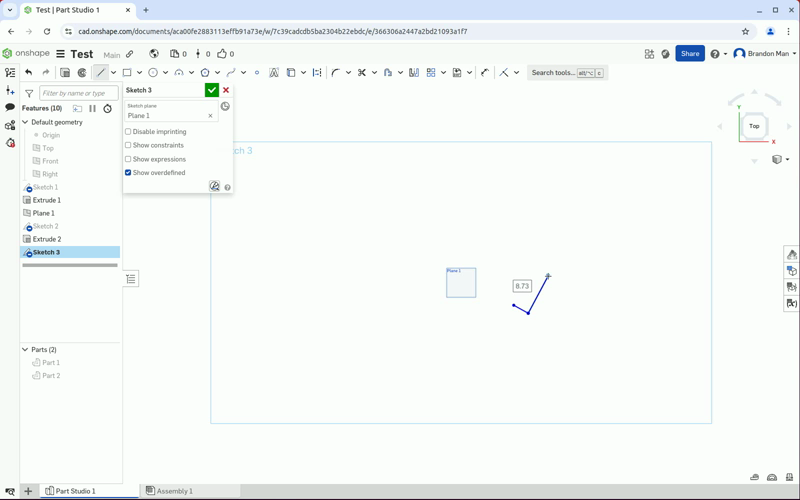
mouse_move(578, 275)
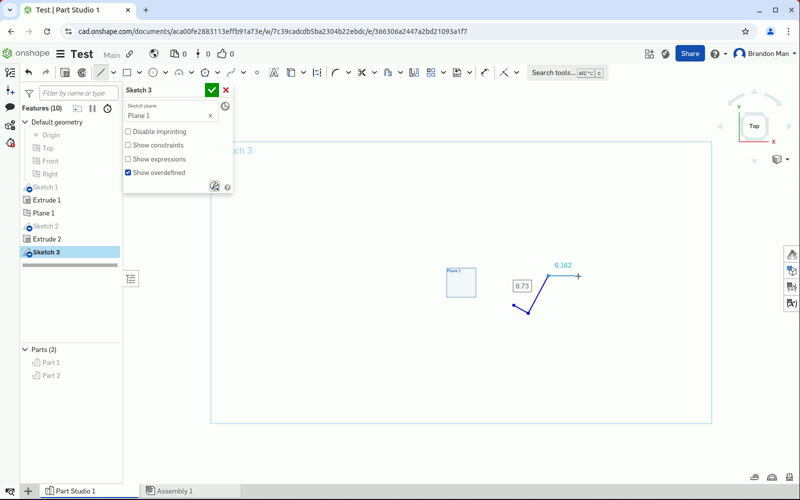
mouse_move(534, 267)
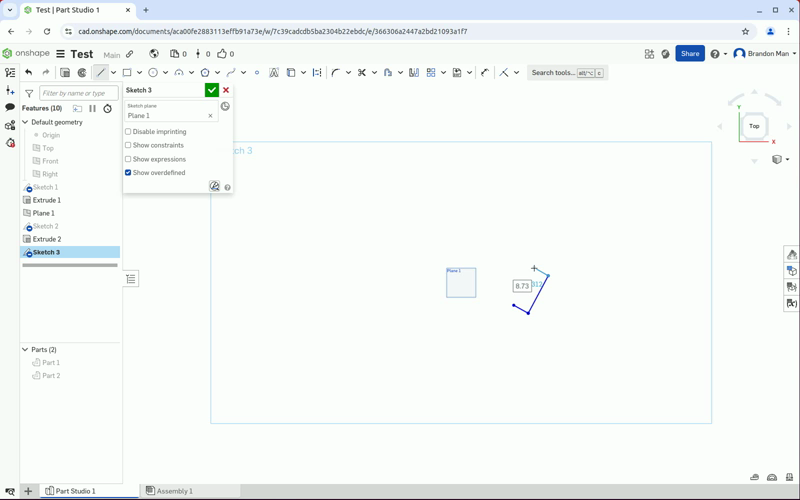
click(534, 267)
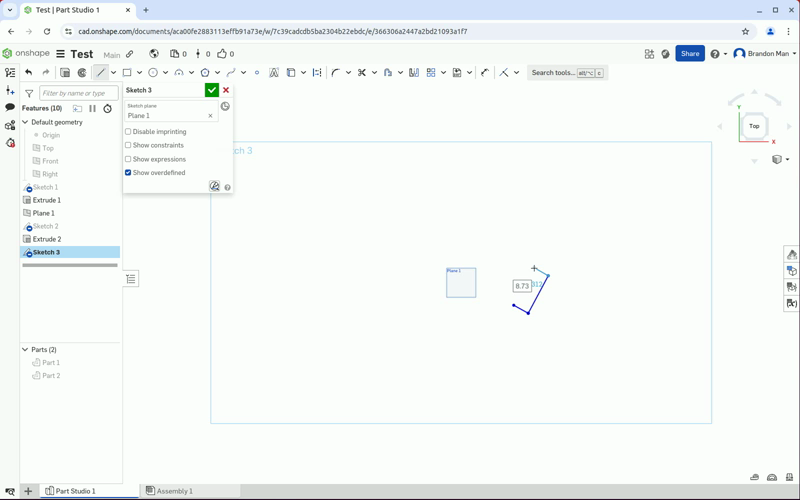
key_up(shift)
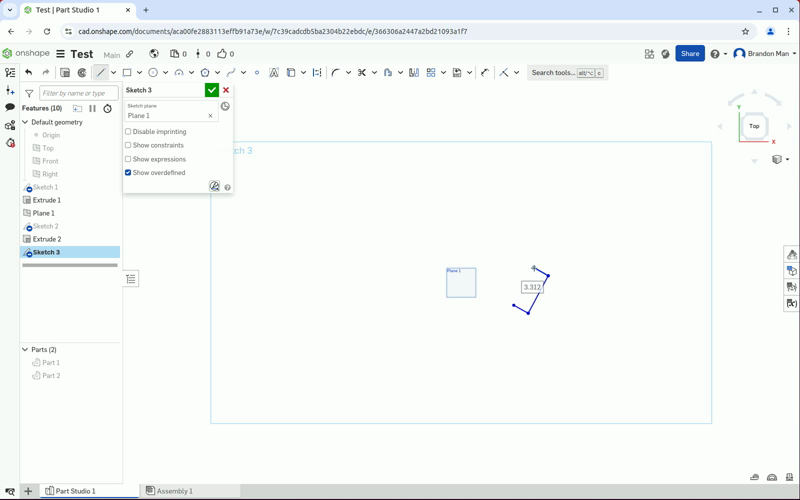
mouse_move(564, 267)
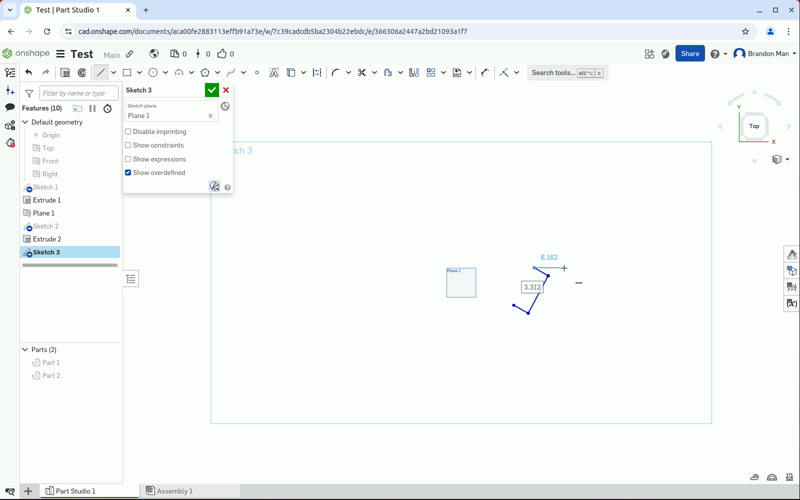
key_down(shift)
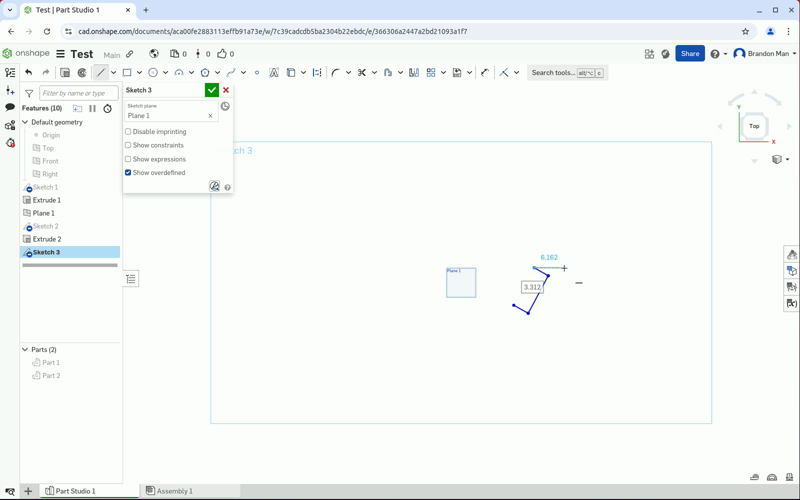
mouse_move(513, 305)
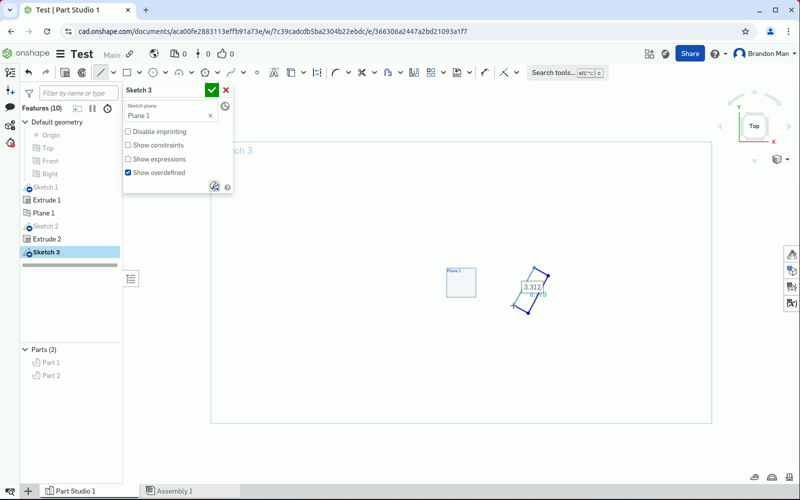
key_up(shift)
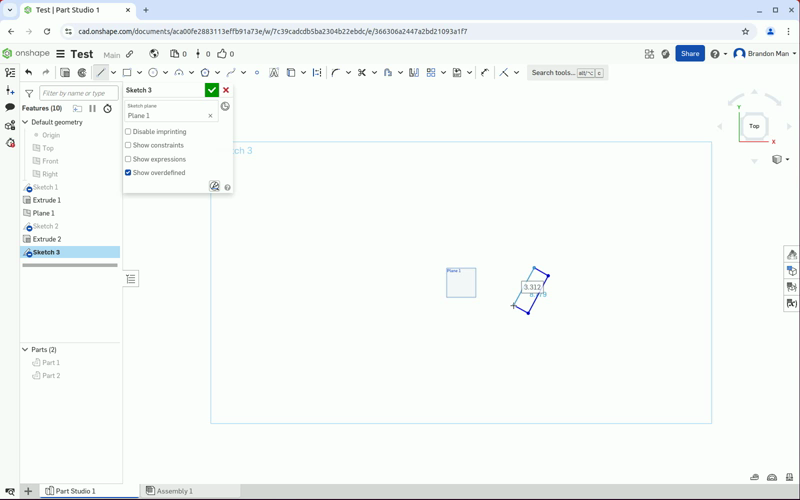
click(513, 305)
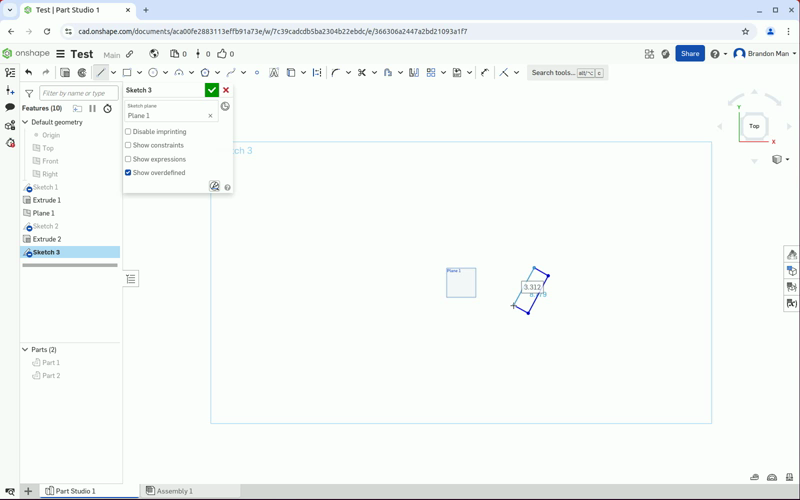
key(esc)
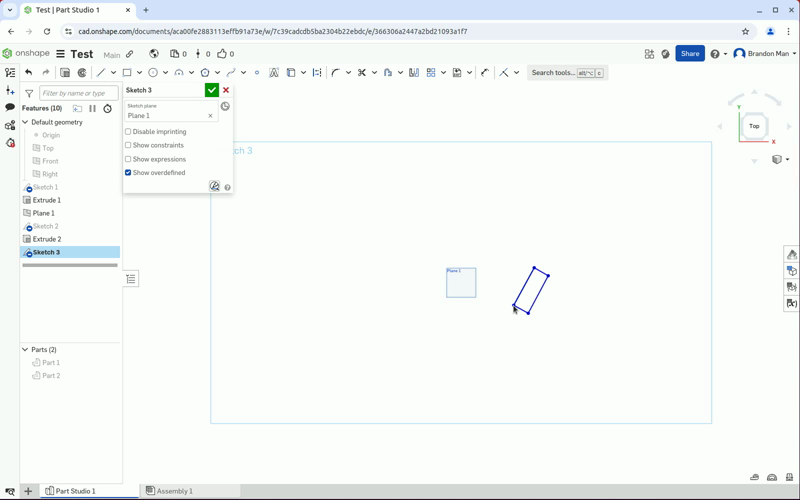
mouse_move(526, 288)
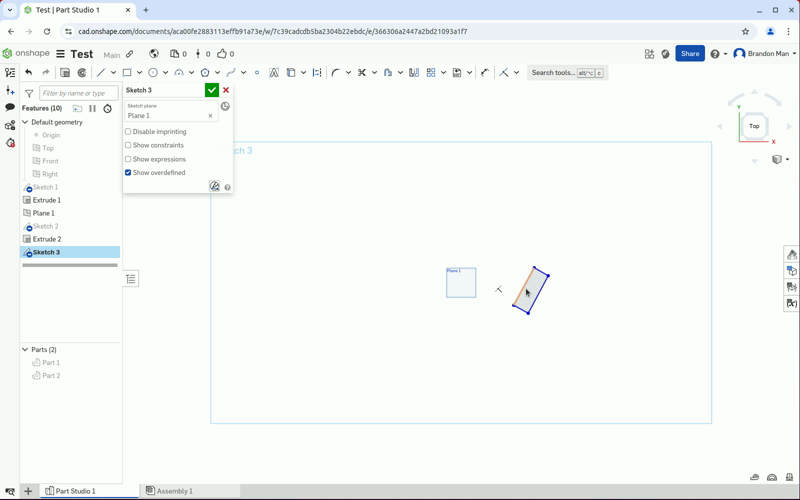
scroll(6)
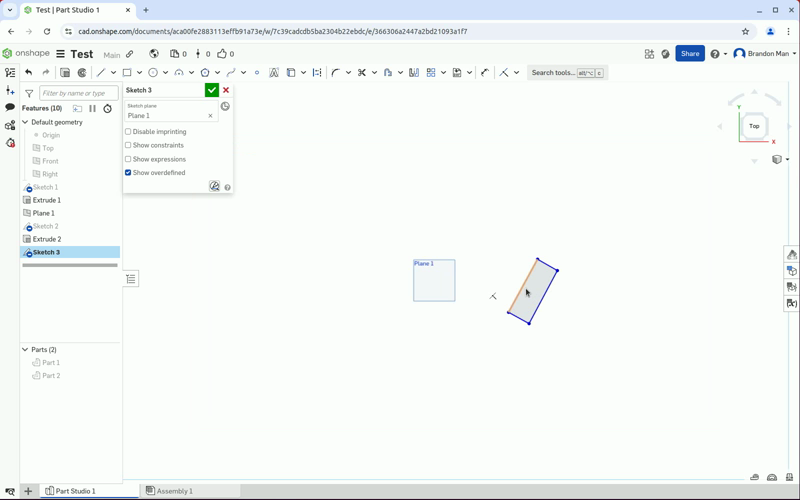
scroll(6)
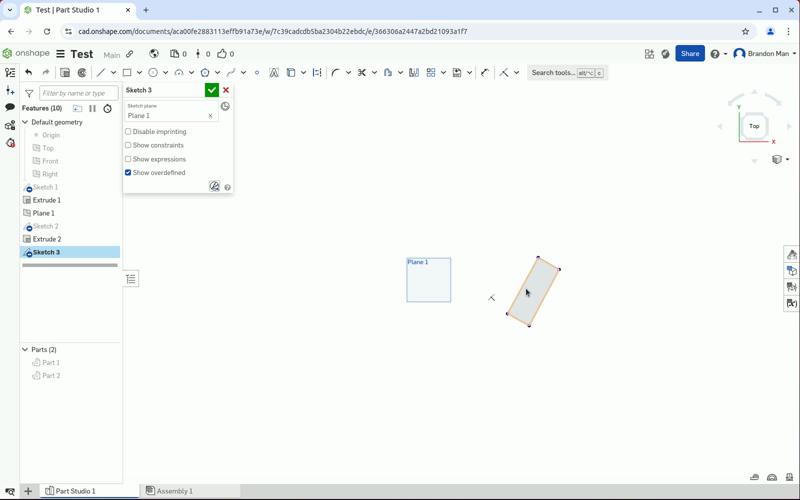
scroll(6)
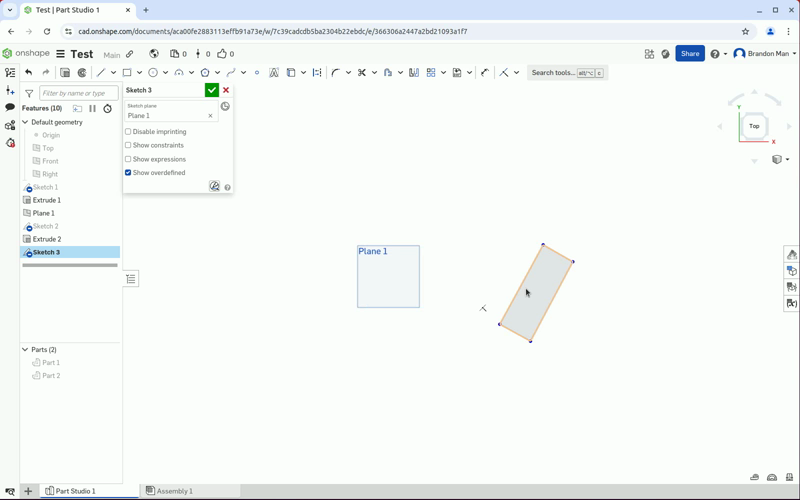
scroll(6)
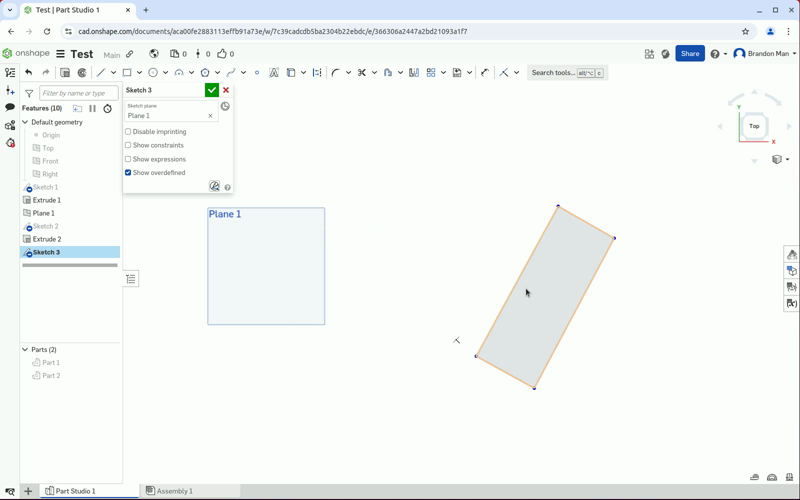
scroll(6)
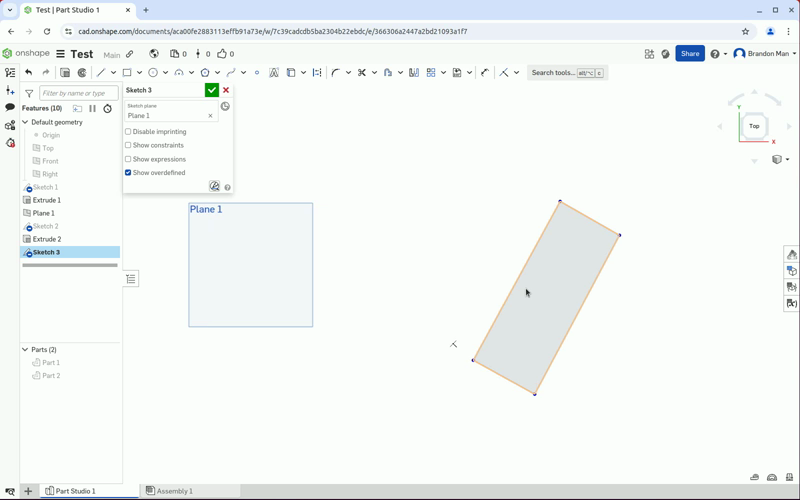
scroll(6)
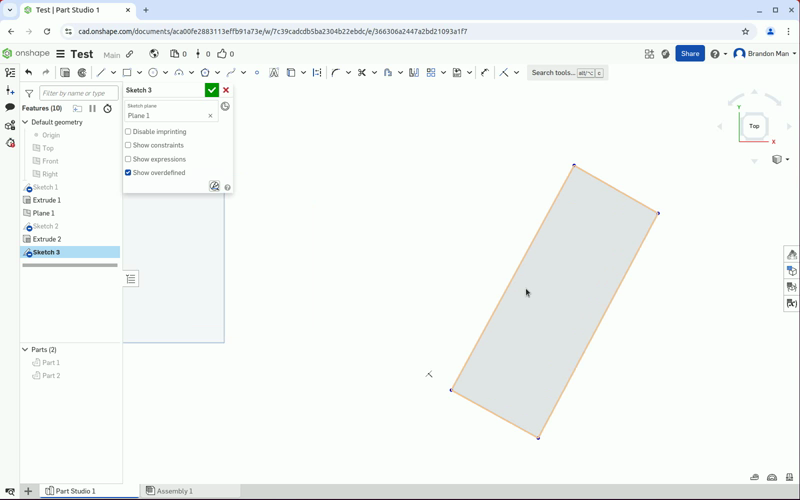
scroll(6)
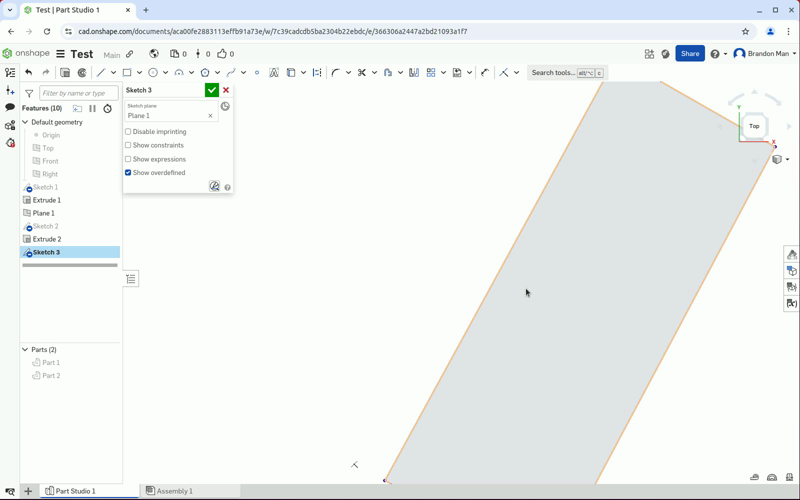
click(526, 288)
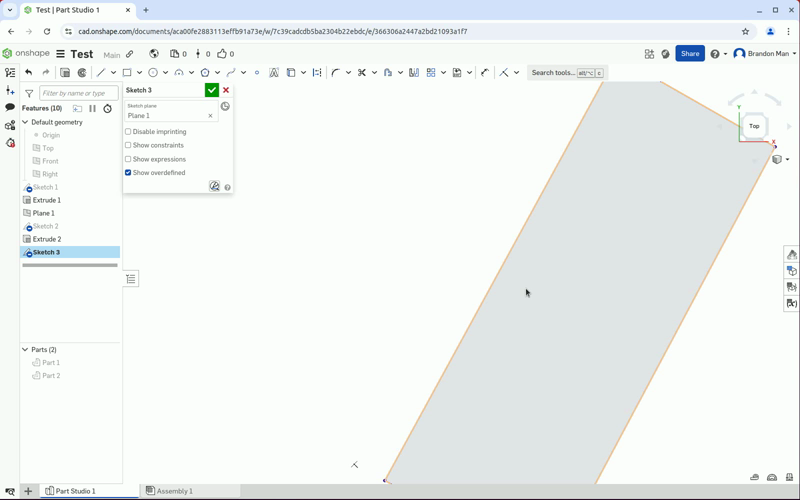
scroll(-6)
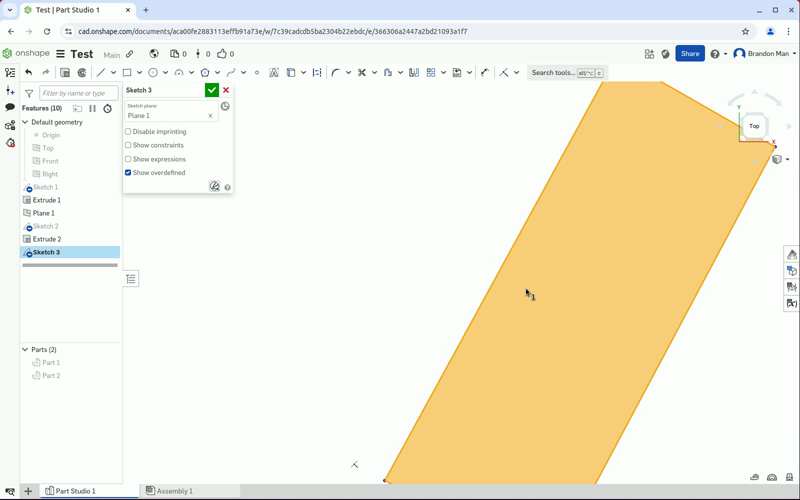
scroll(-6)
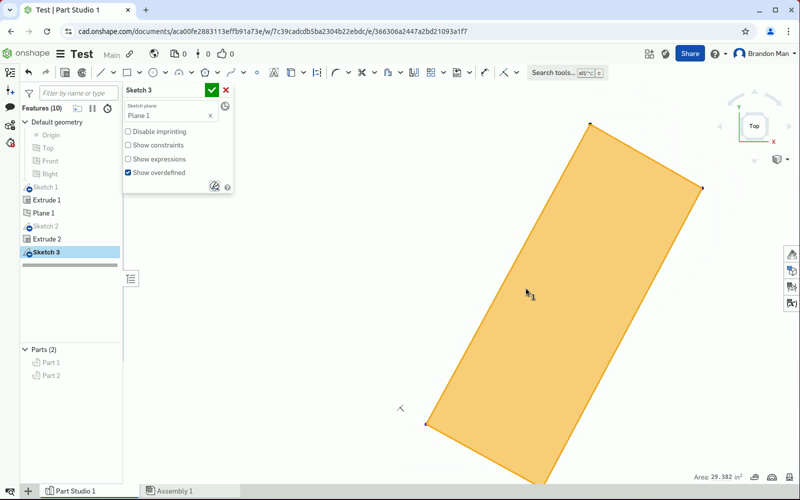
scroll(-6)
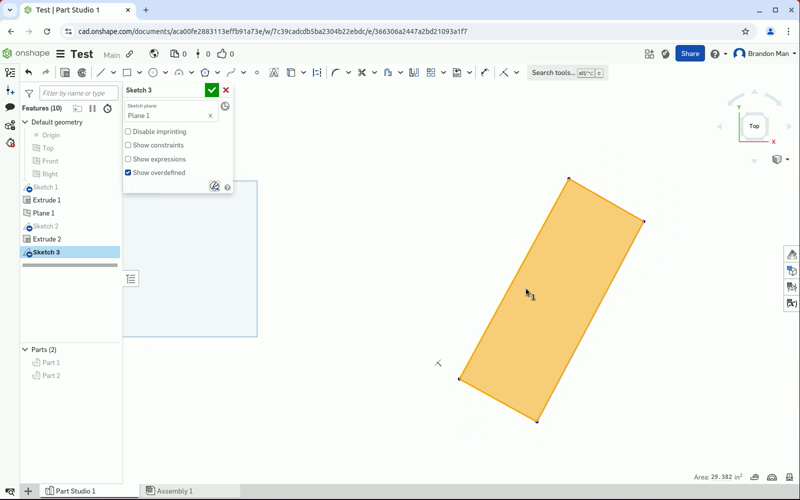
scroll(-6)
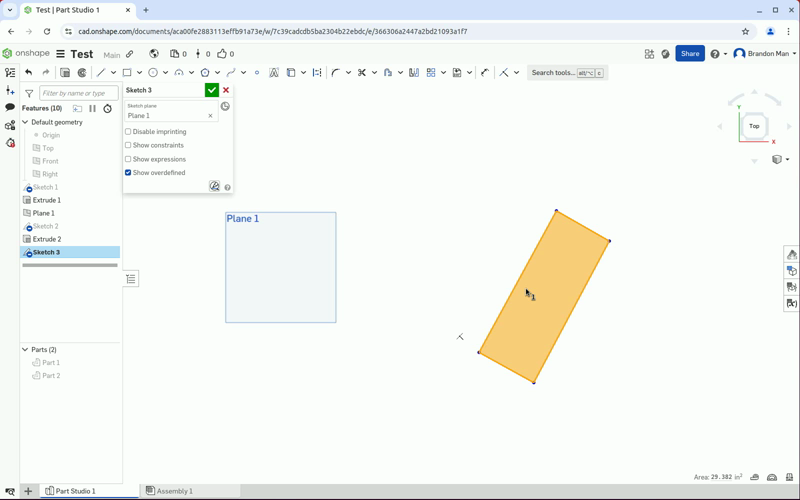
scroll(-6)
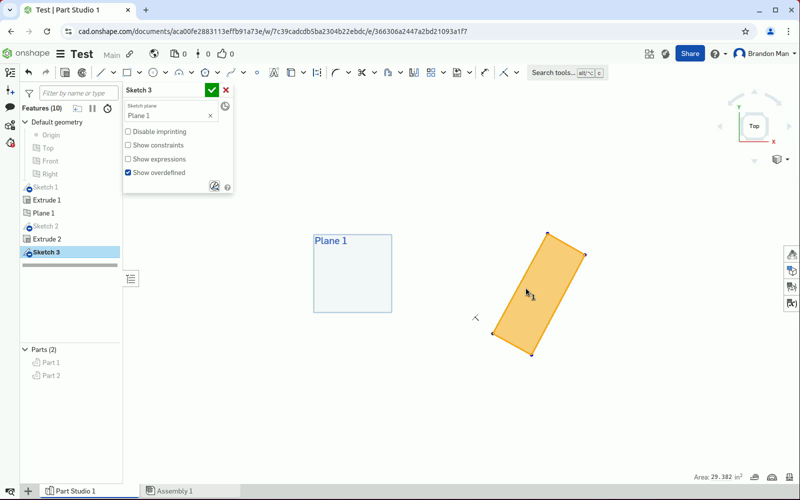
scroll(-6)
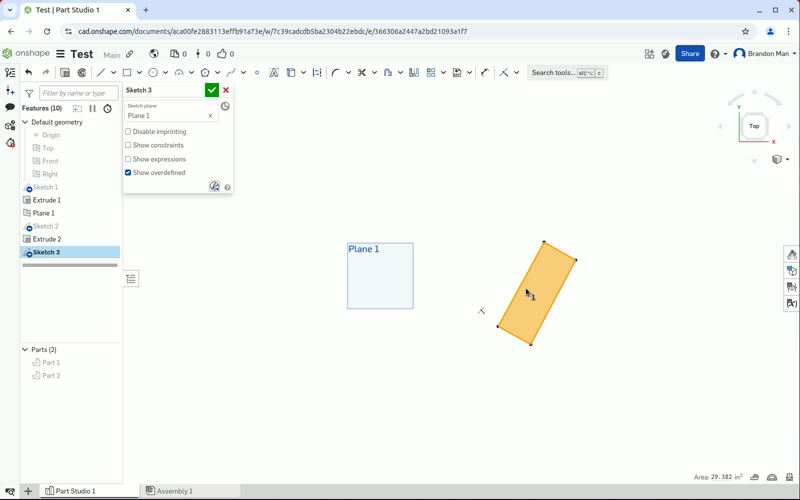
scroll(-6)
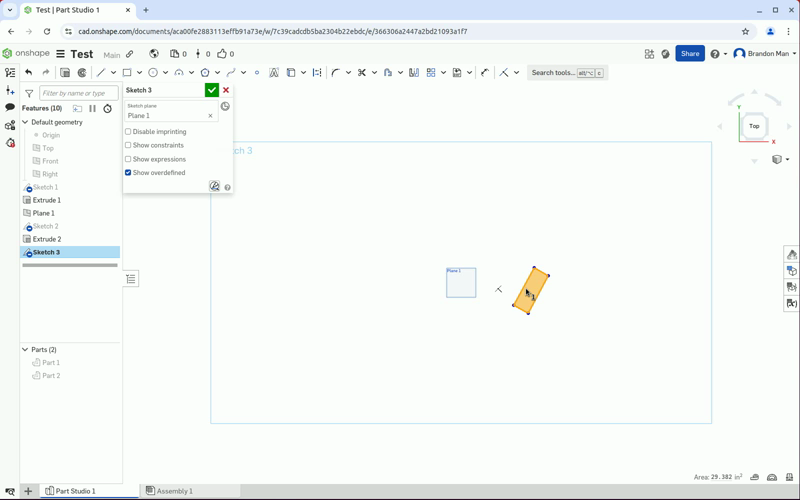
mouse_move(73, 352)
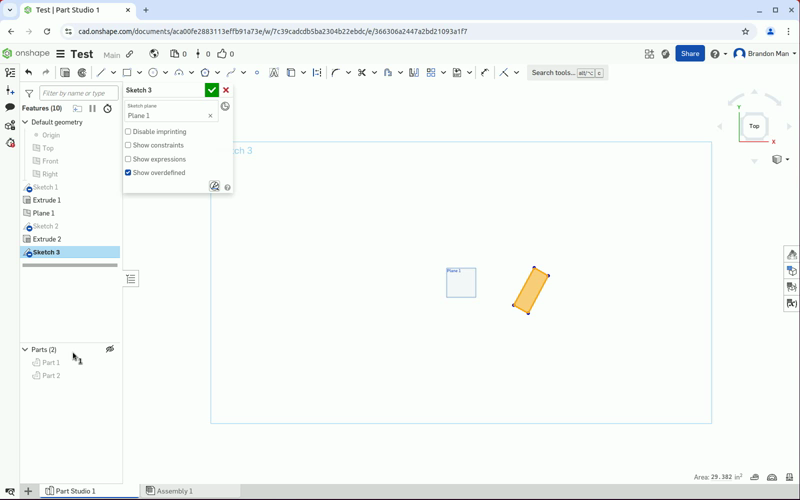
key(shift+y)
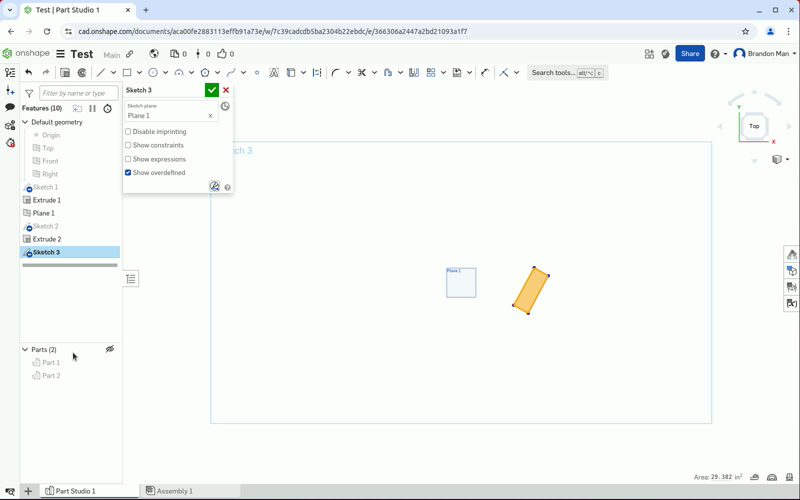
key(shift+e)
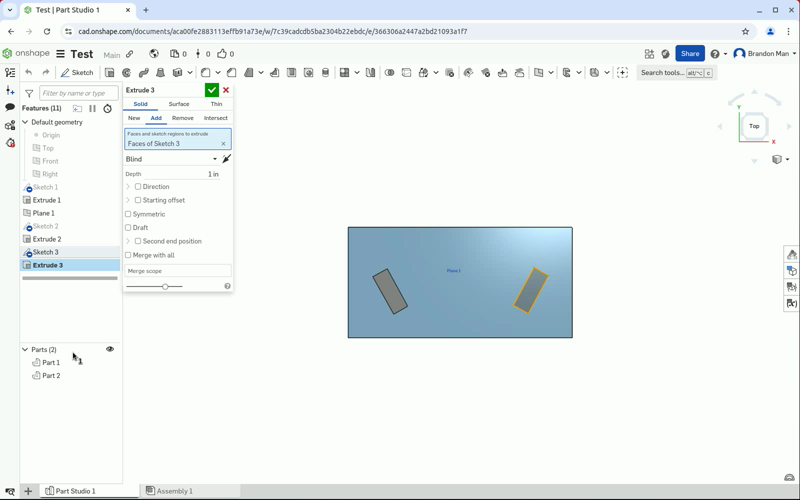
mouse_move(143, 106)
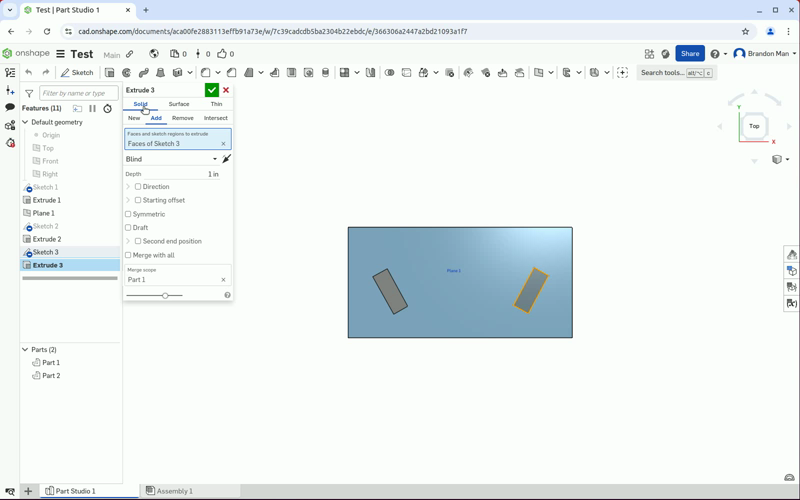
click(143, 106)
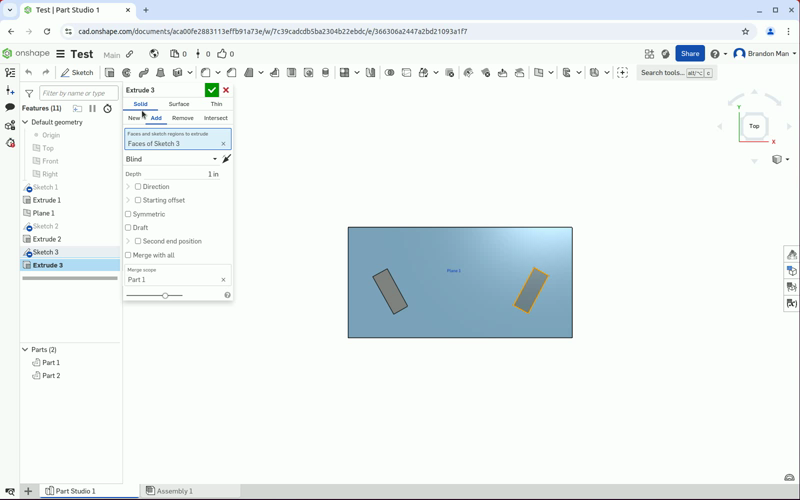
mouse_move(137, 120)
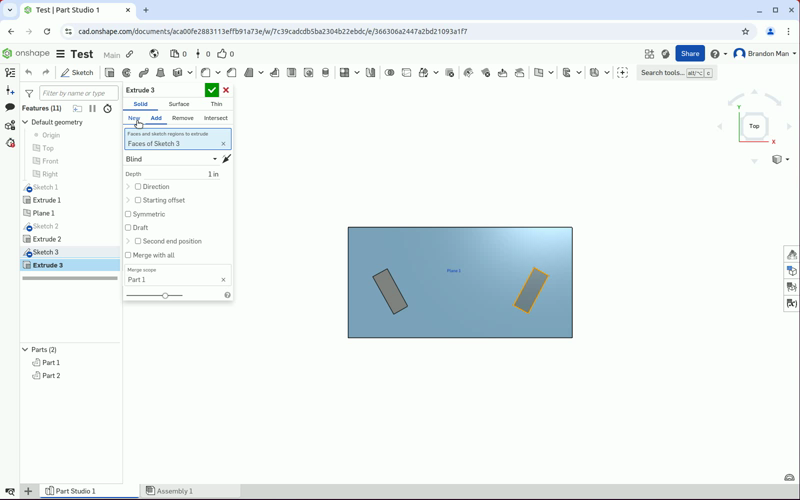
click(137, 120)
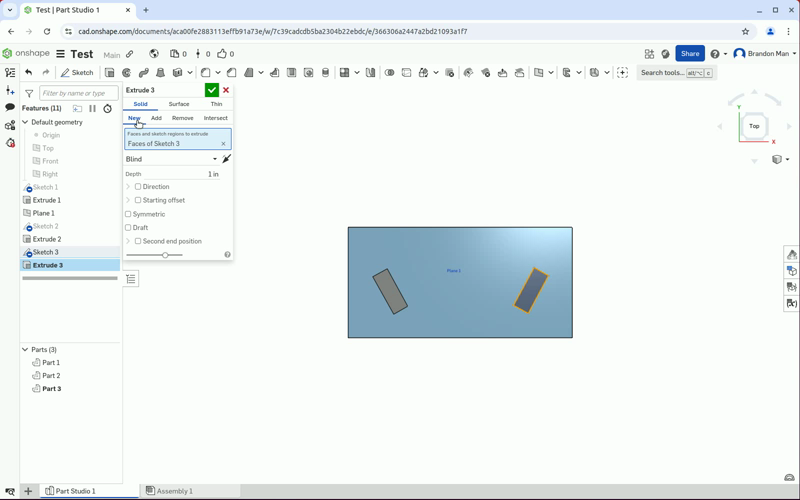
key(tab, 4)
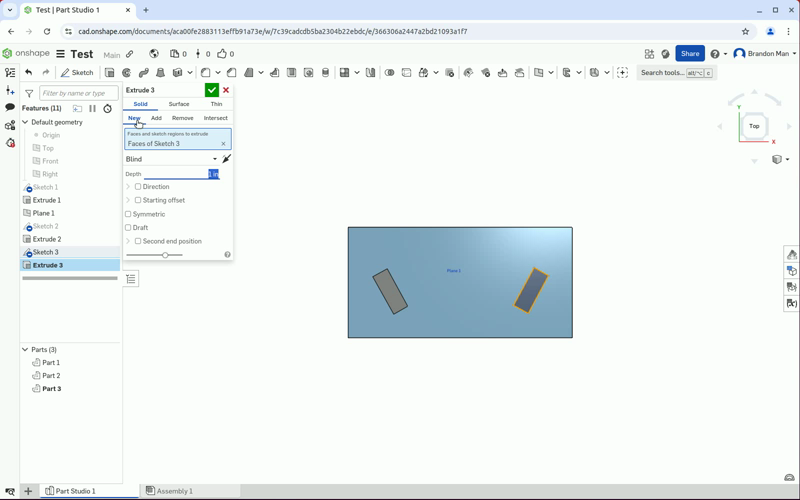
text(0.722)
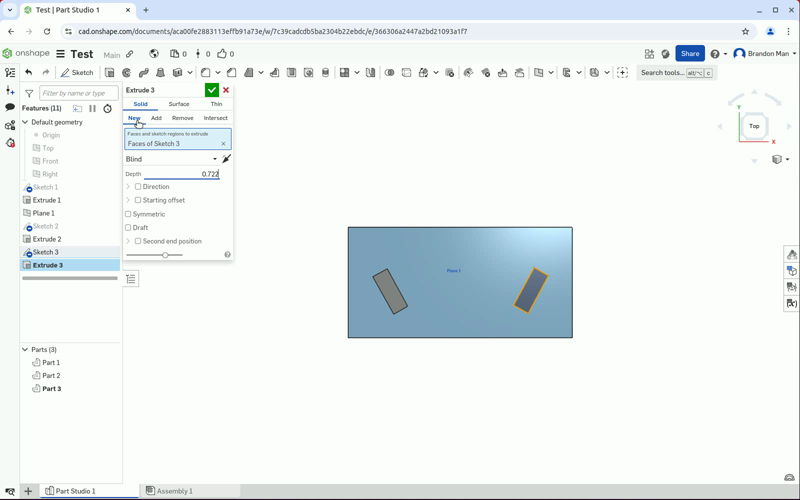
key(enter)
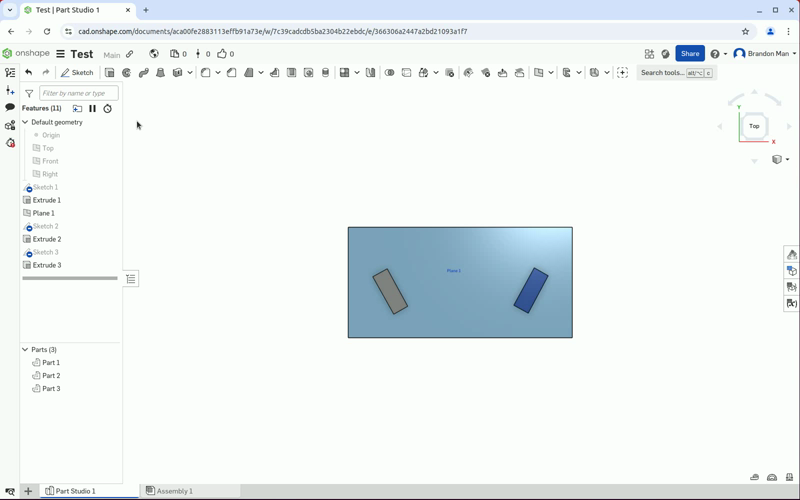
key(shift+h)
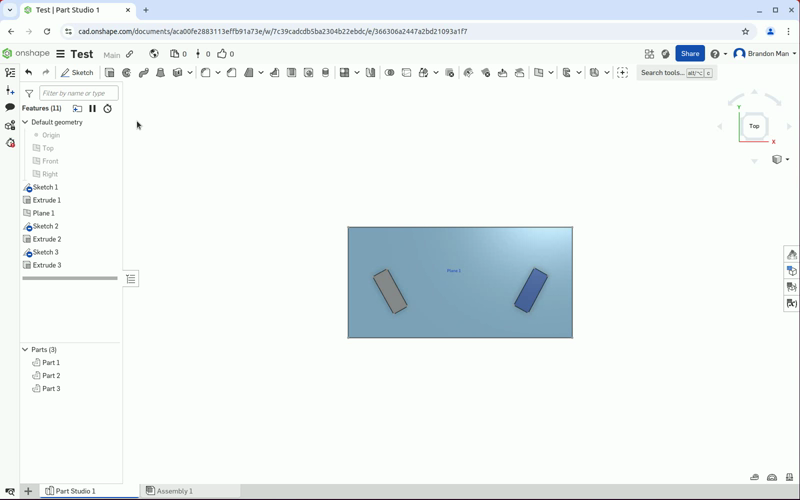
key(shift+h)
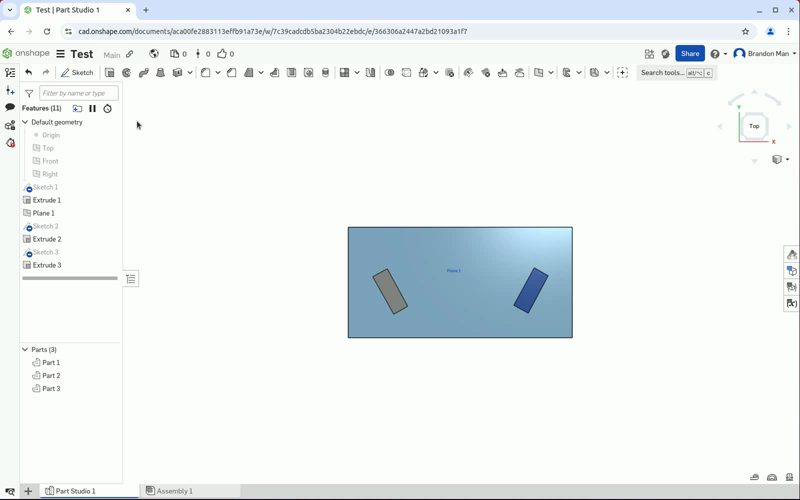
mouse_move(73, 189)
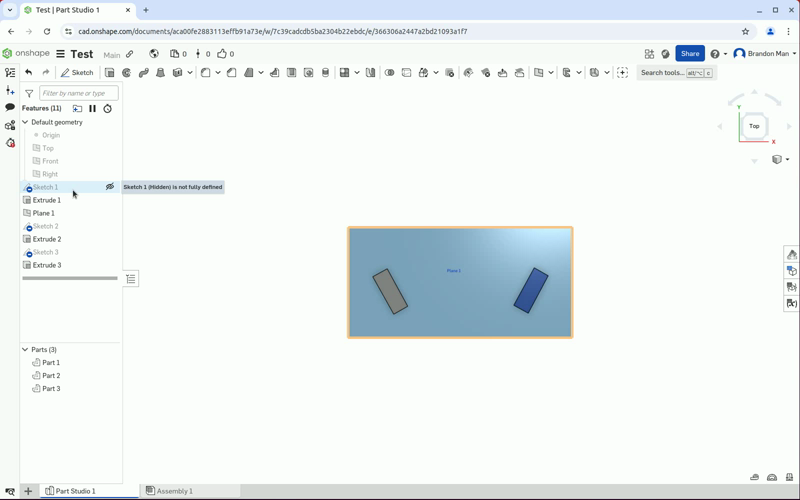
click(73, 189)
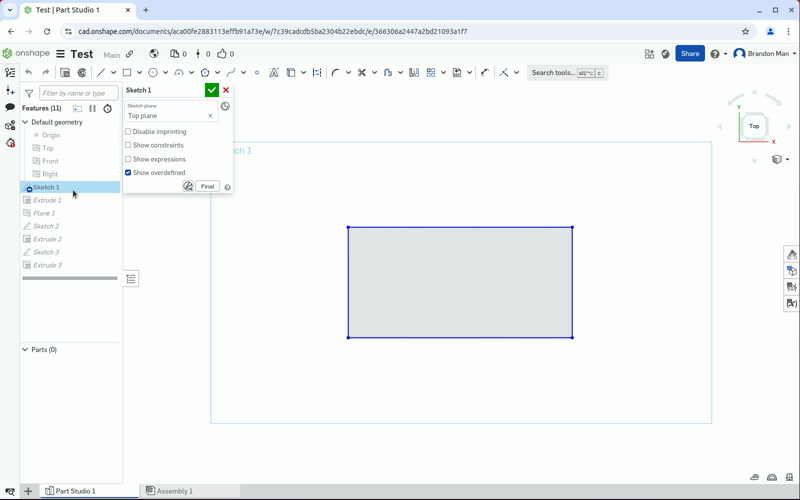
mouse_move(229, 92)
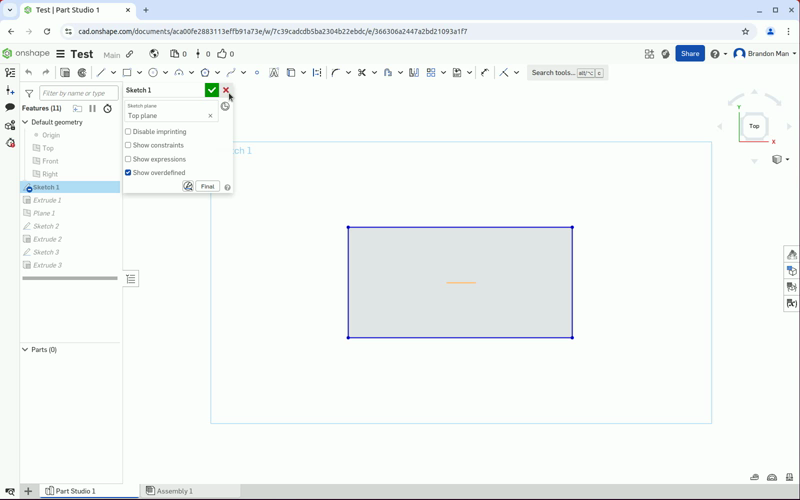
click(229, 92)
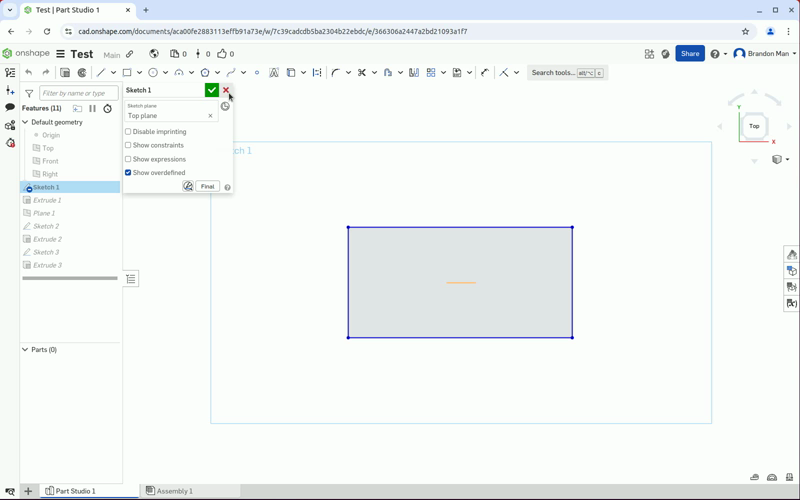
key(shift+s)
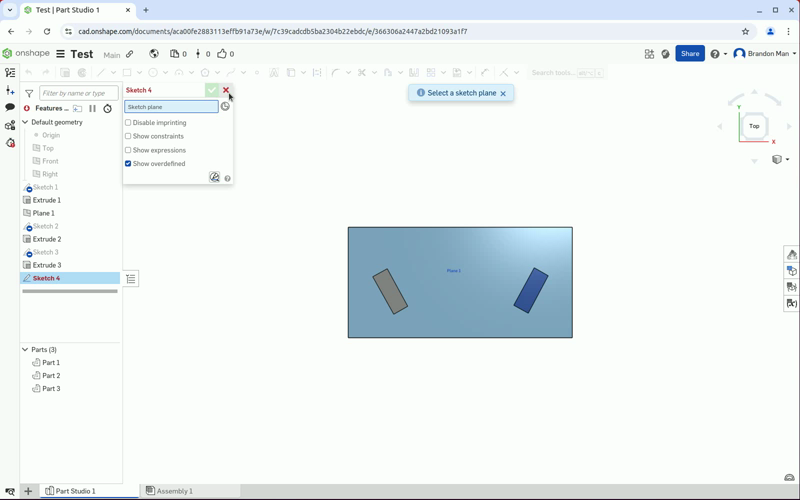
mouse_move(73, 215)
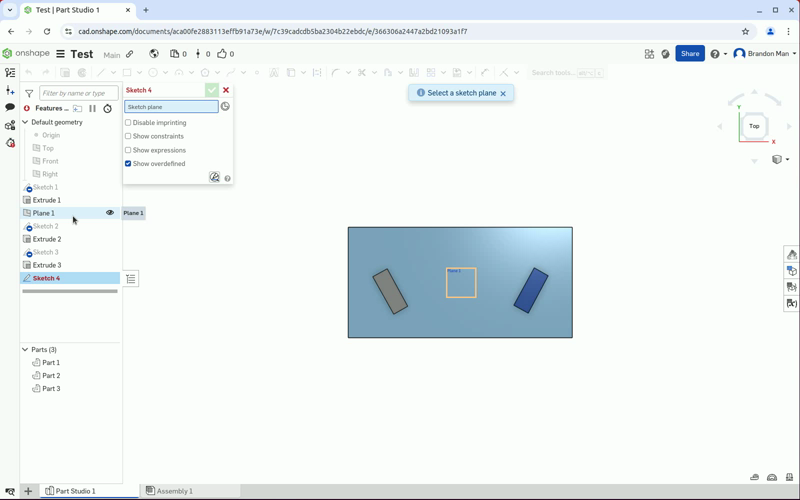
click(73, 215)
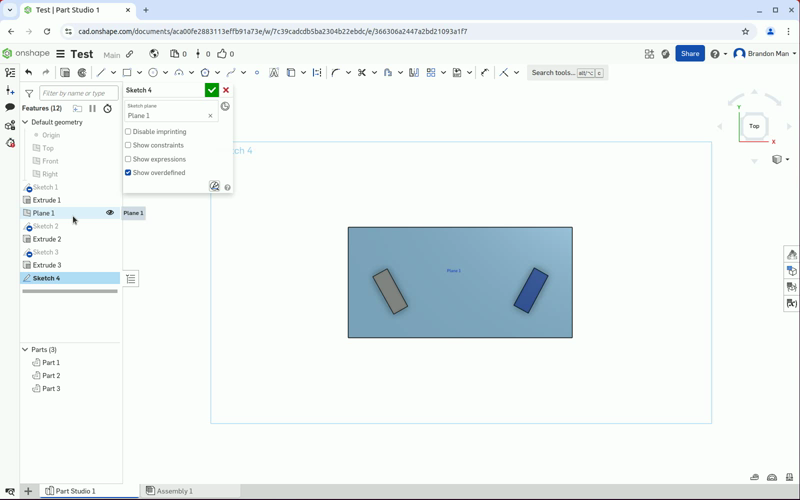
mouse_move(73, 352)
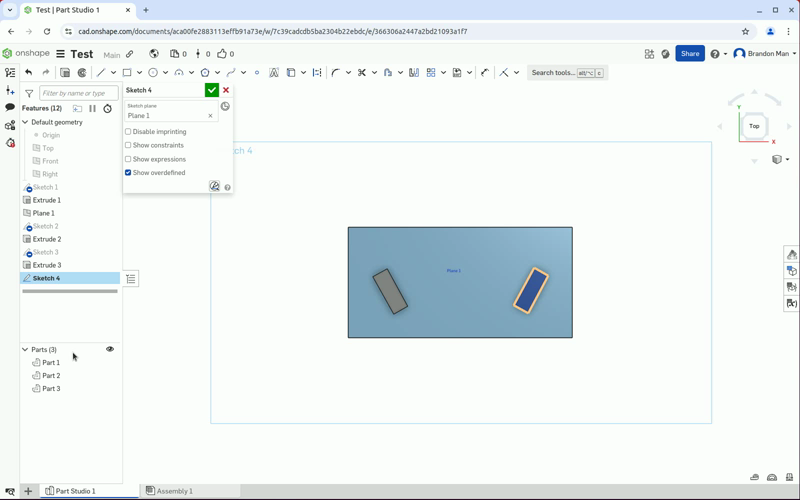
key(y)
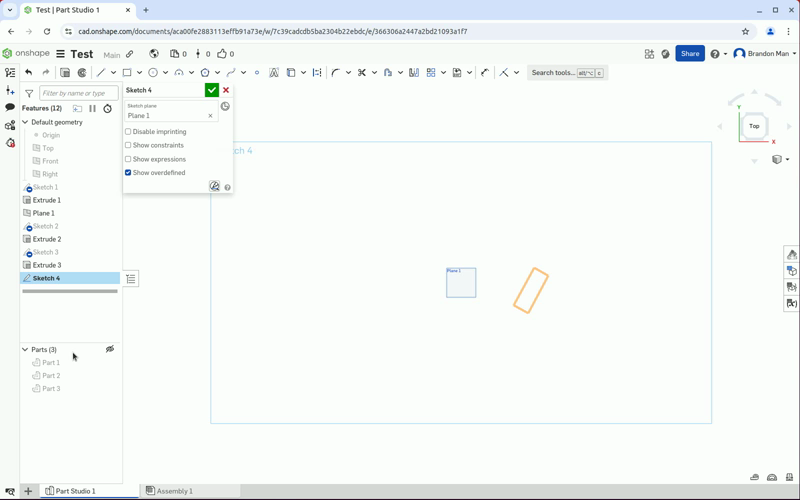
key(l)
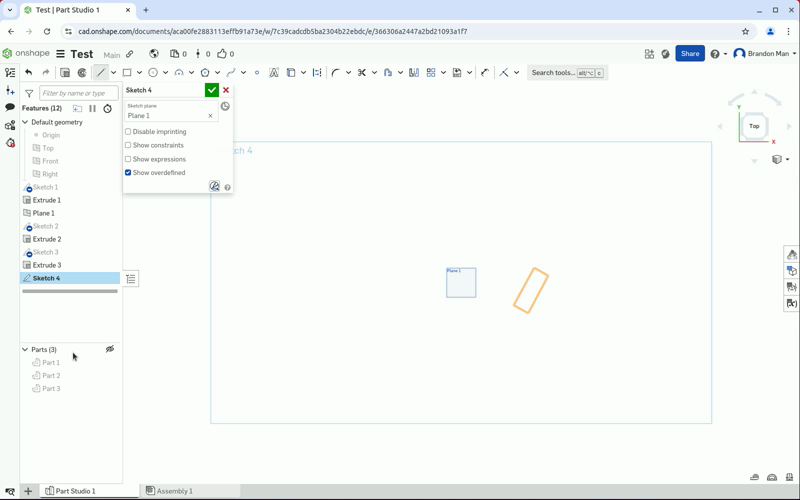
key_down(shift)
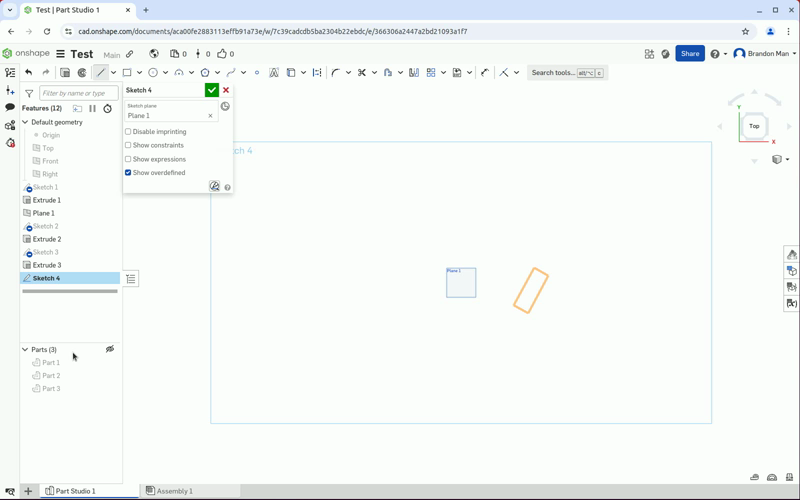
mouse_move(425, 294)
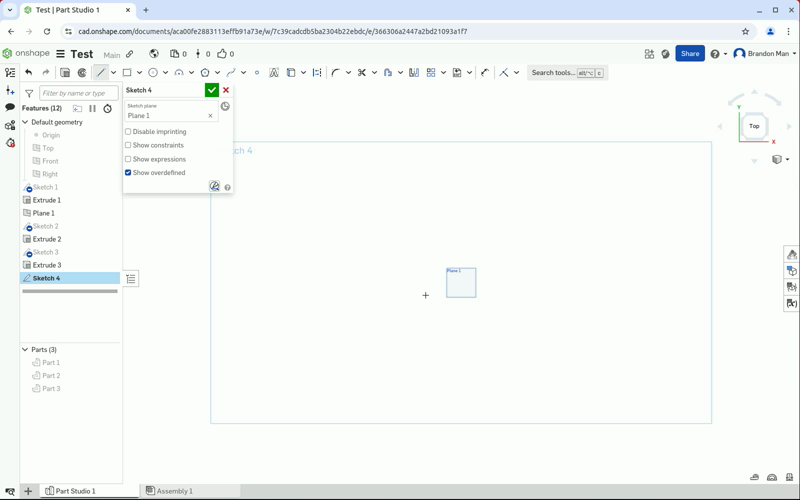
click(425, 294)
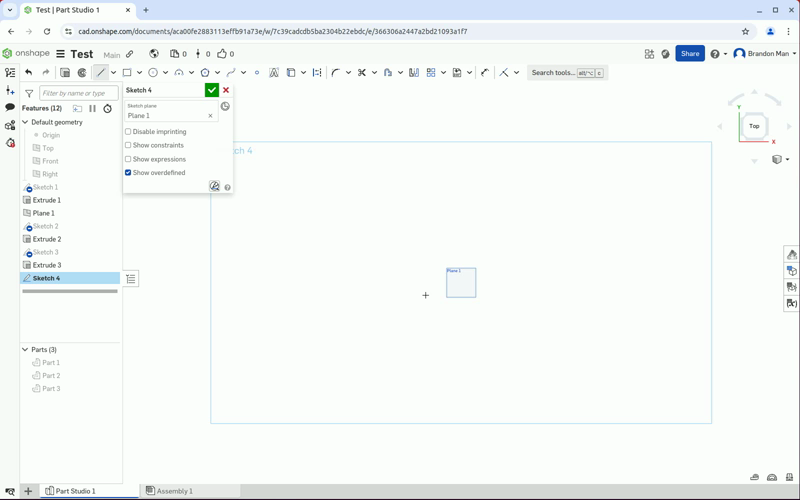
key_up(shift)
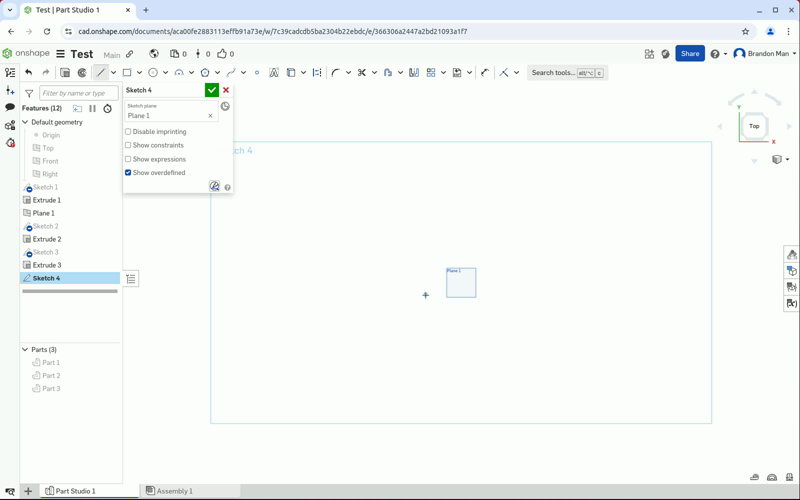
key_down(shift)
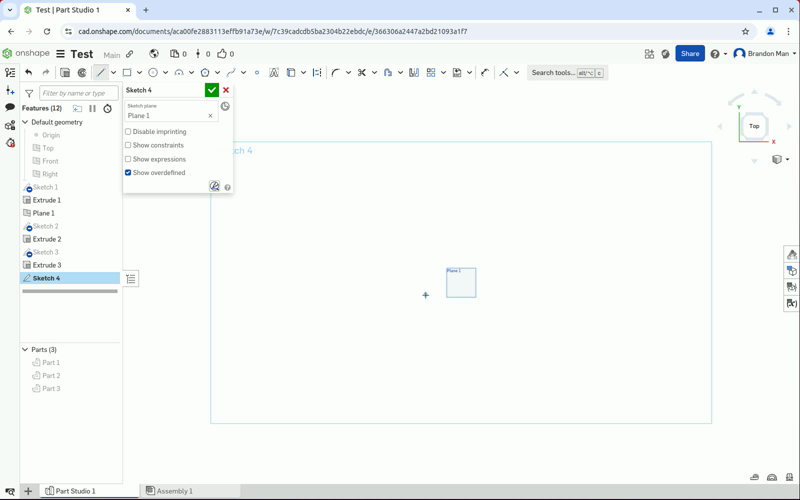
mouse_move(491, 294)
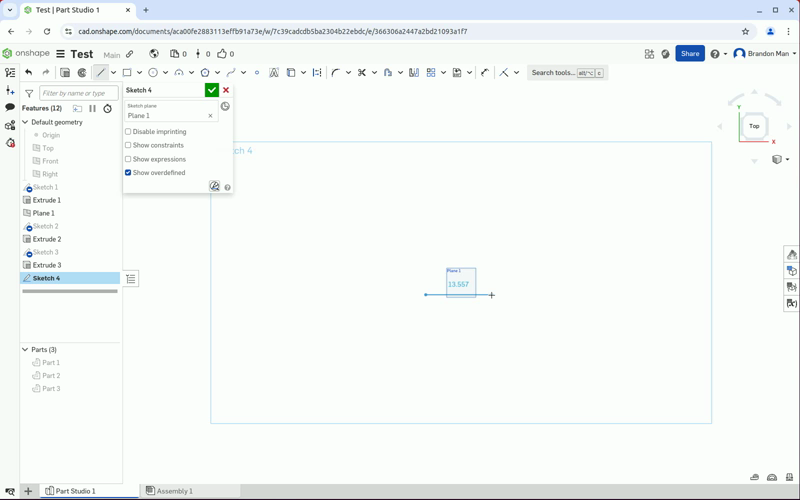
click(491, 294)
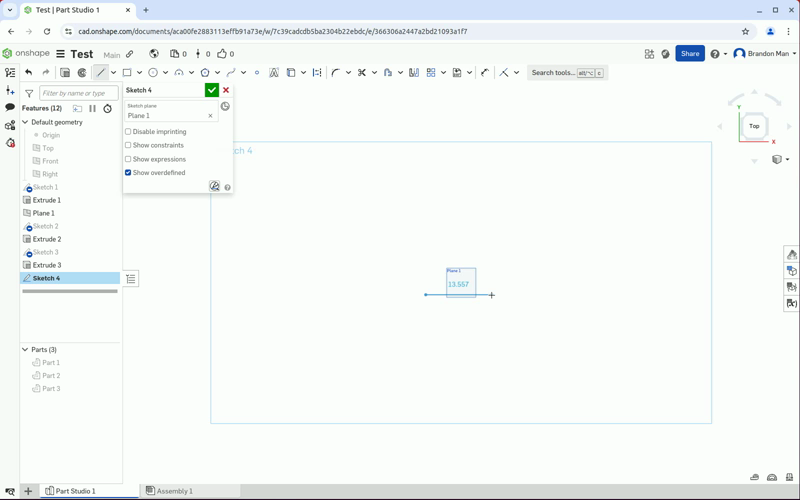
key_up(shift)
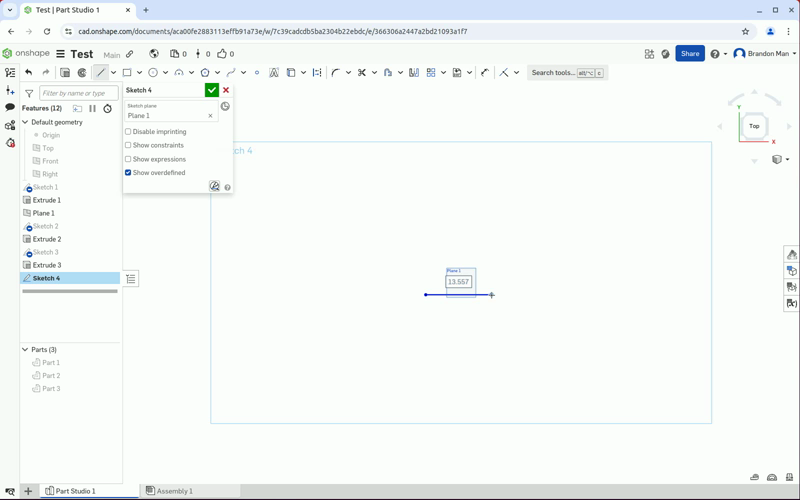
key_down(shift)
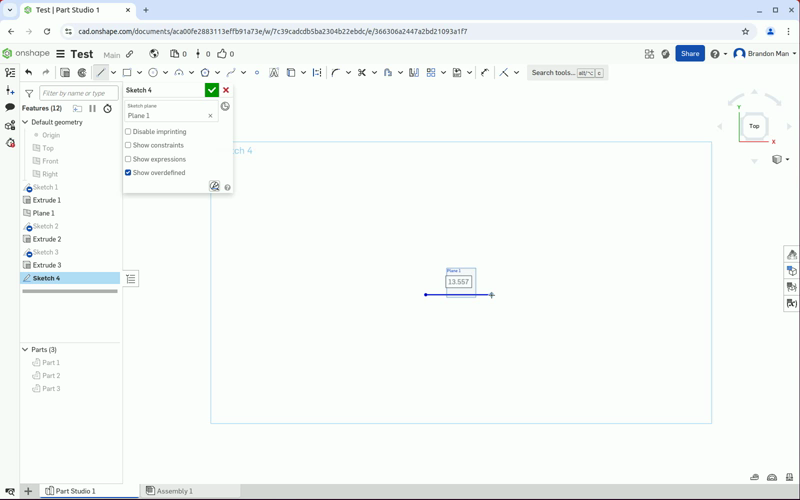
mouse_move(521, 294)
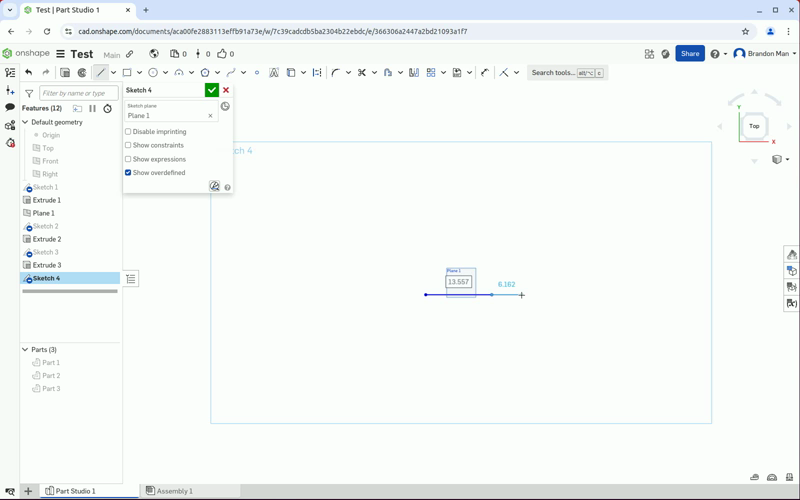
mouse_move(491, 253)
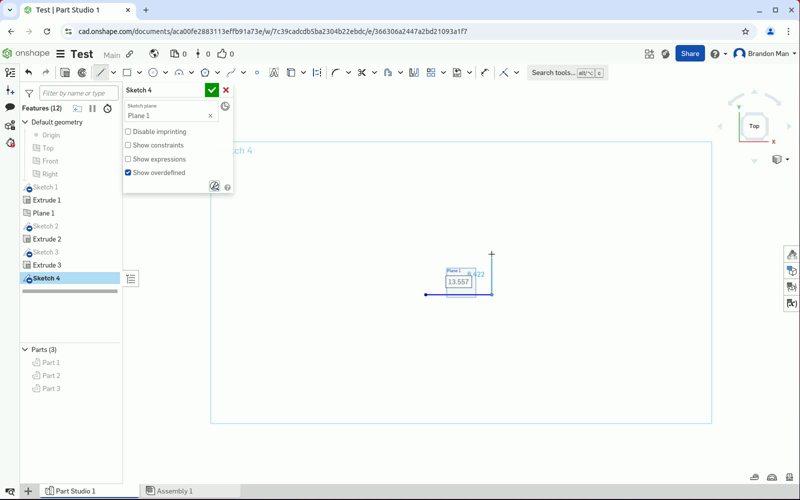
click(491, 253)
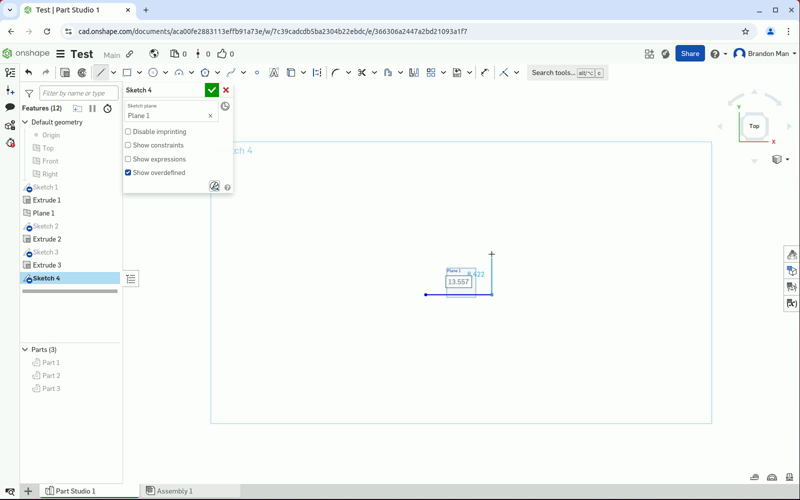
key_up(shift)
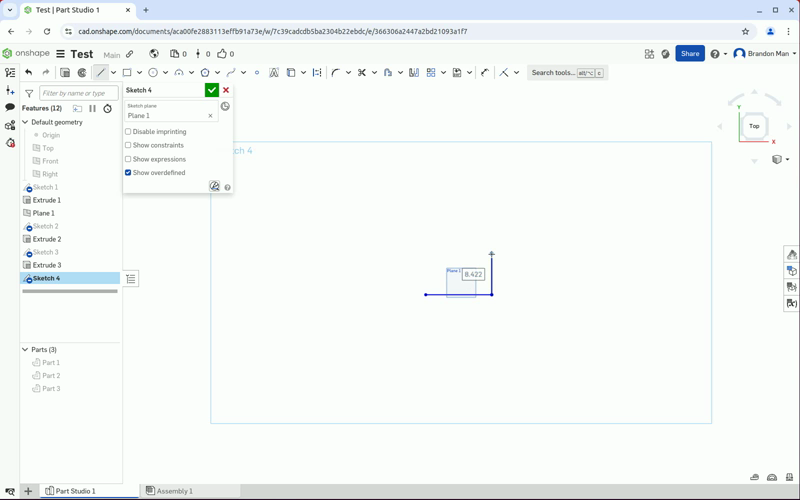
key_down(shift)
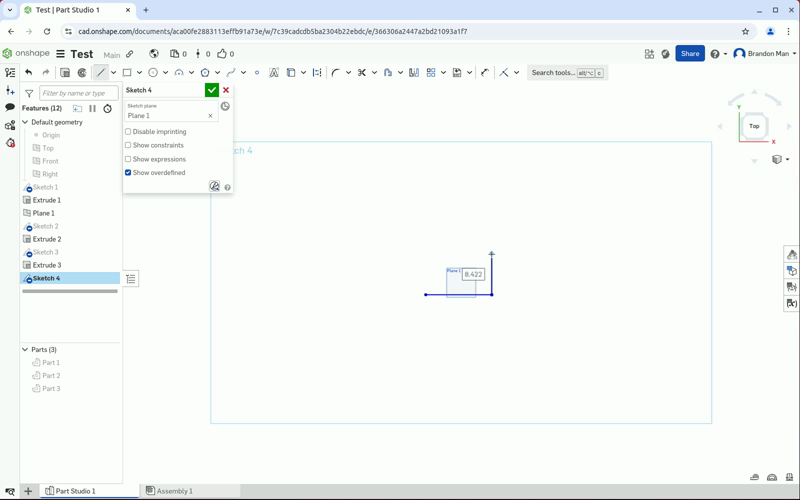
mouse_move(425, 253)
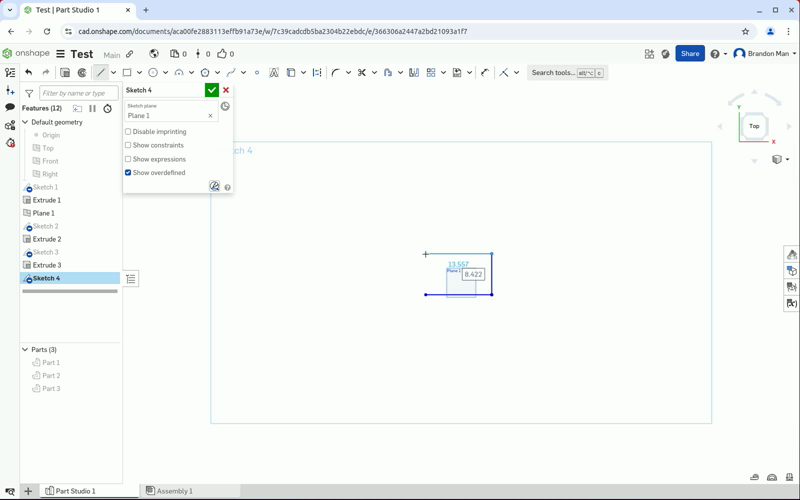
click(425, 253)
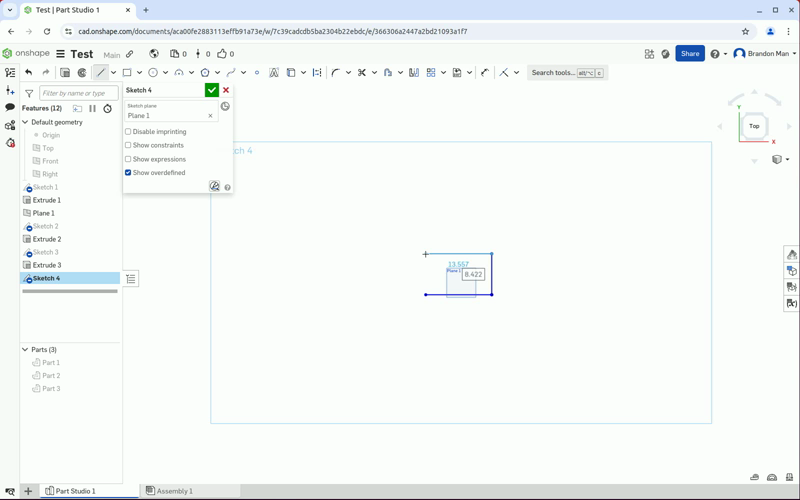
key_up(shift)
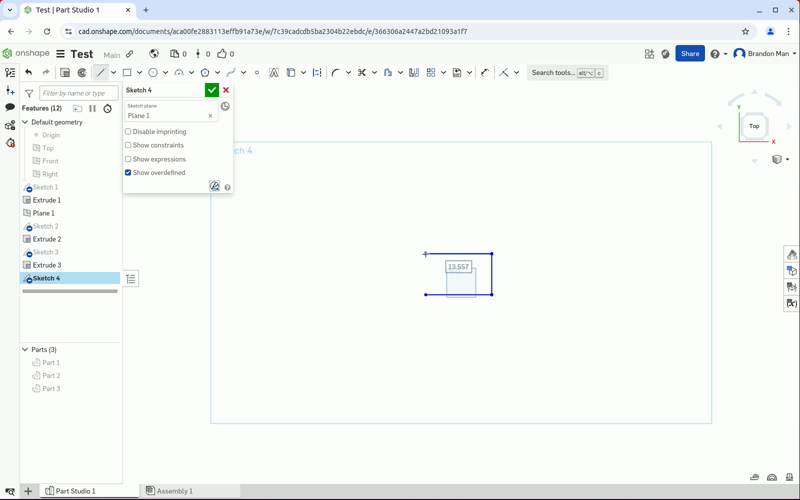
mouse_move(455, 253)
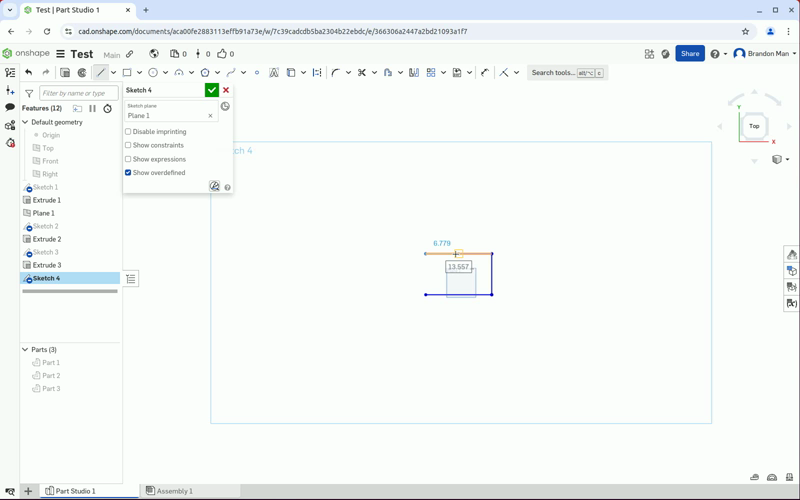
key_down(shift)
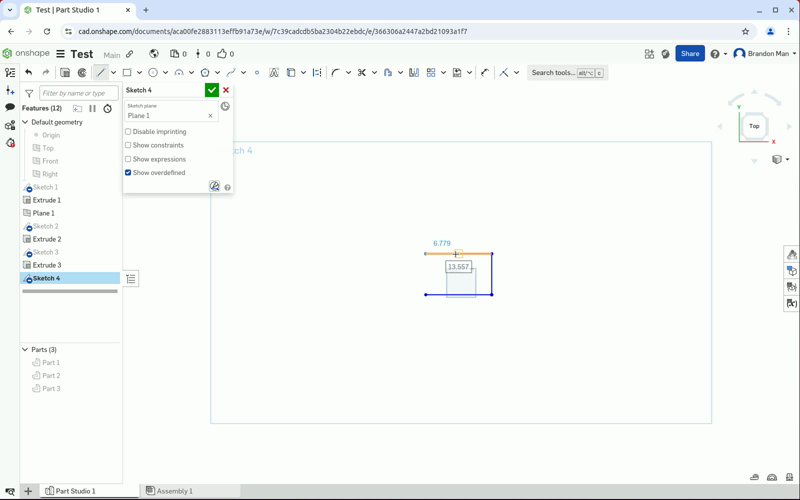
mouse_move(425, 294)
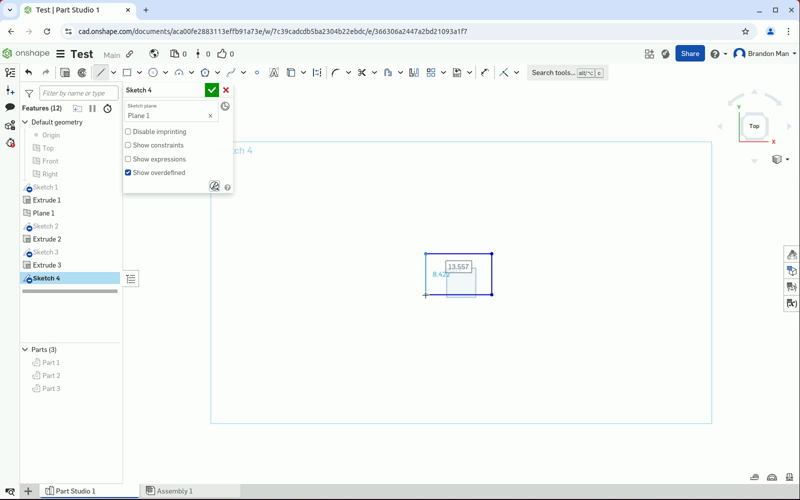
key_up(shift)
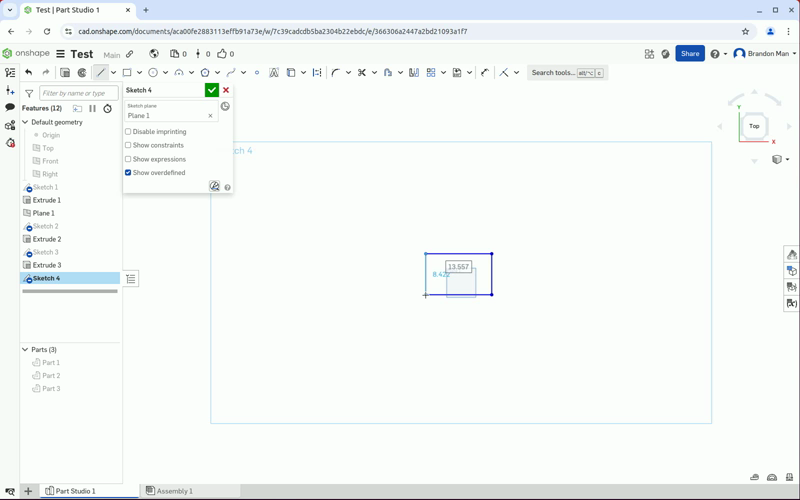
click(425, 294)
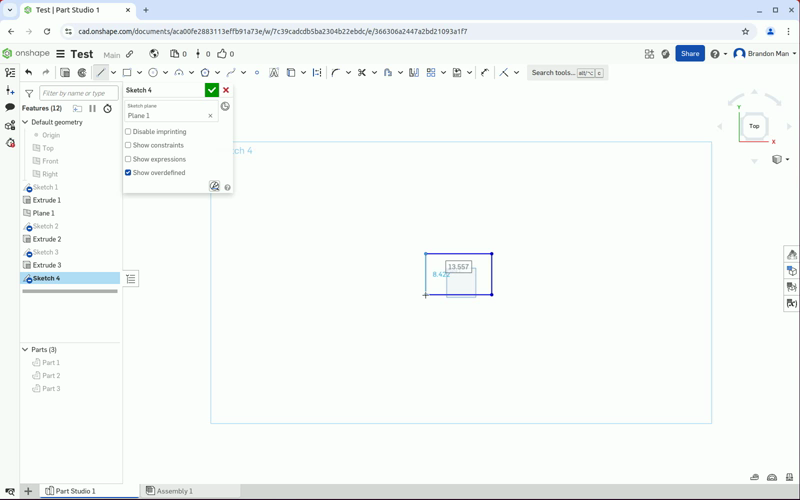
key(esc)
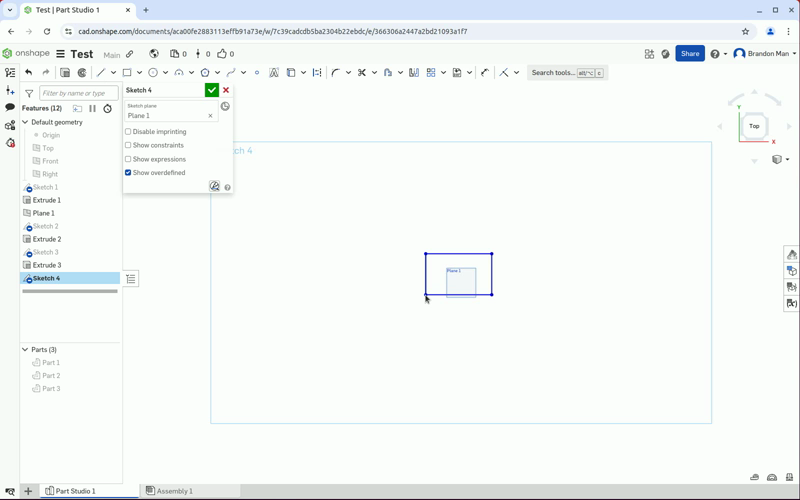
mouse_move(480, 290)
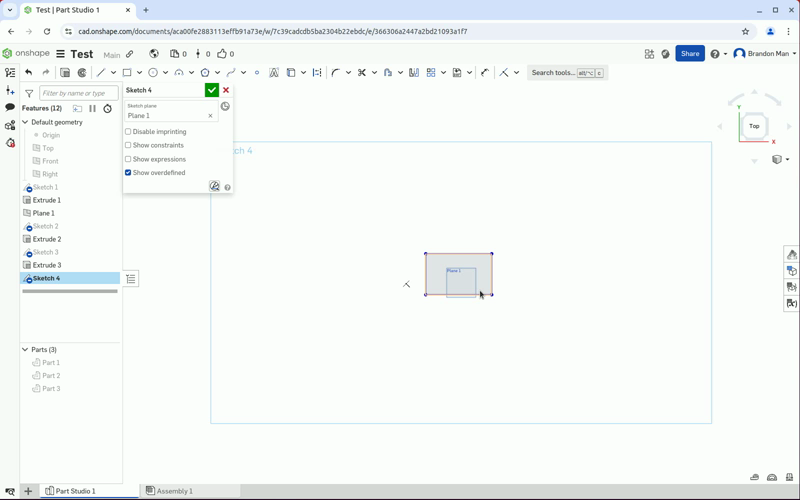
click(480, 290)
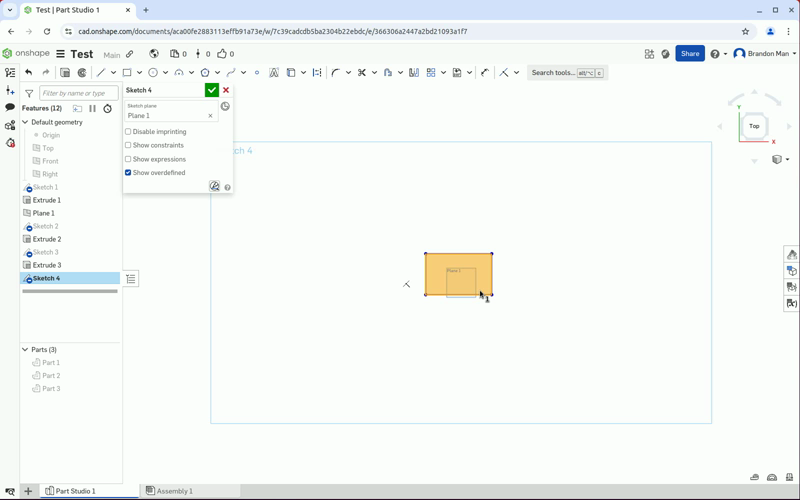
mouse_move(73, 352)
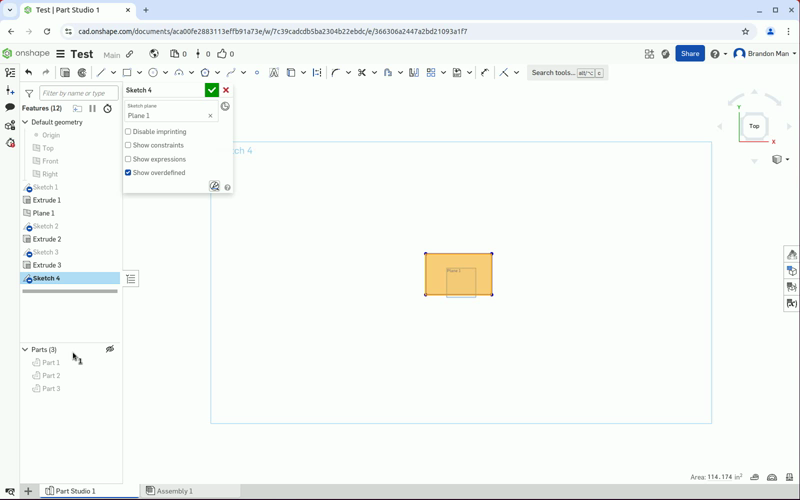
key(shift+y)
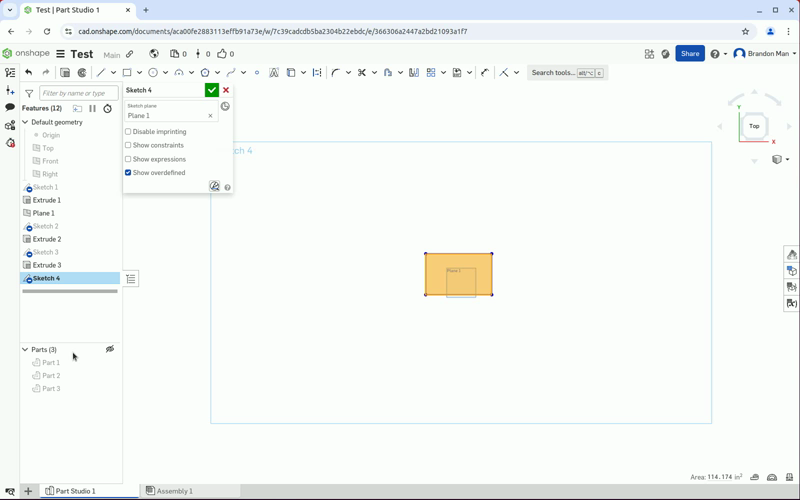
key(shift+e)
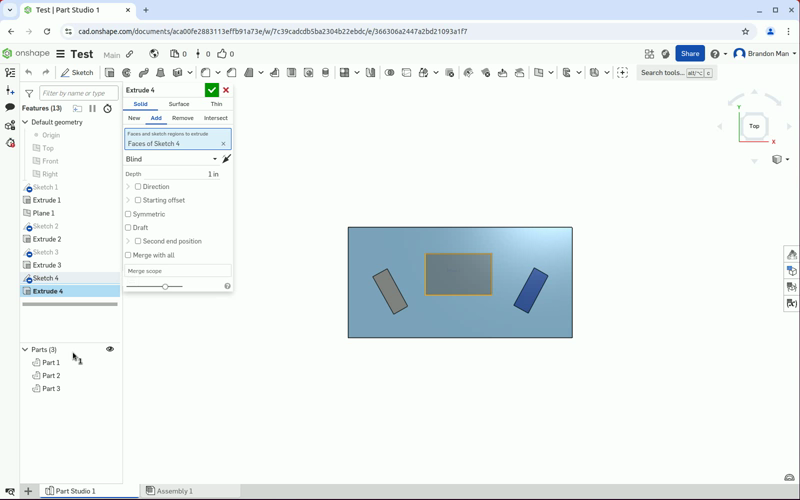
mouse_move(143, 106)
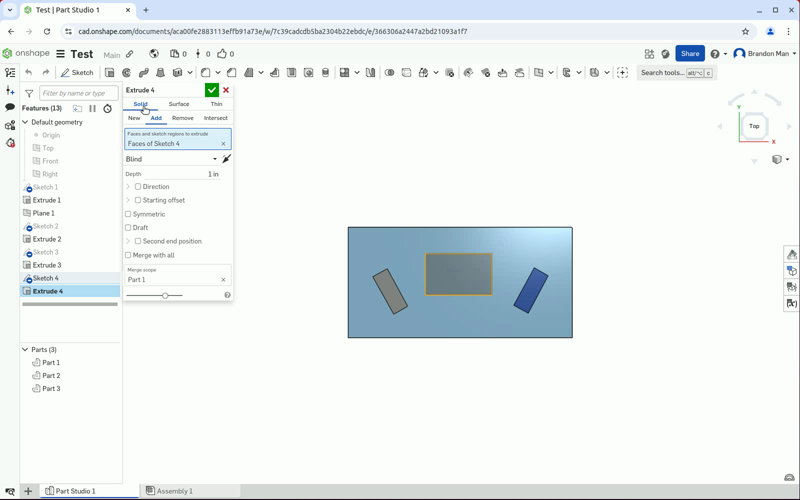
click(143, 106)
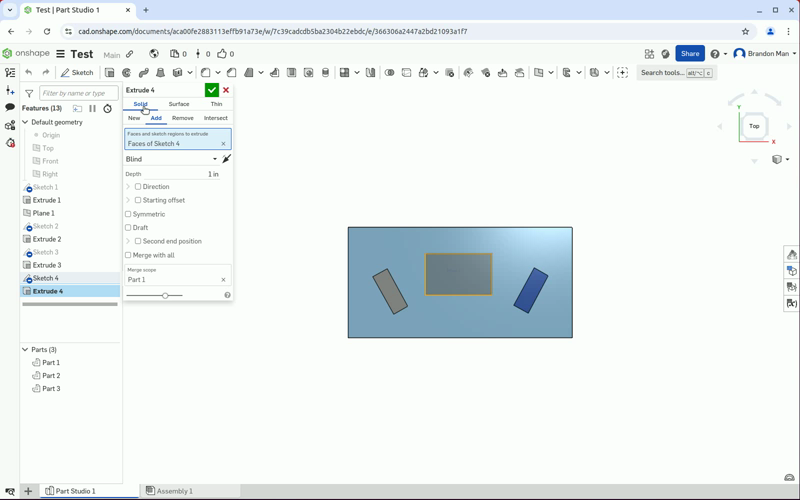
mouse_move(137, 120)
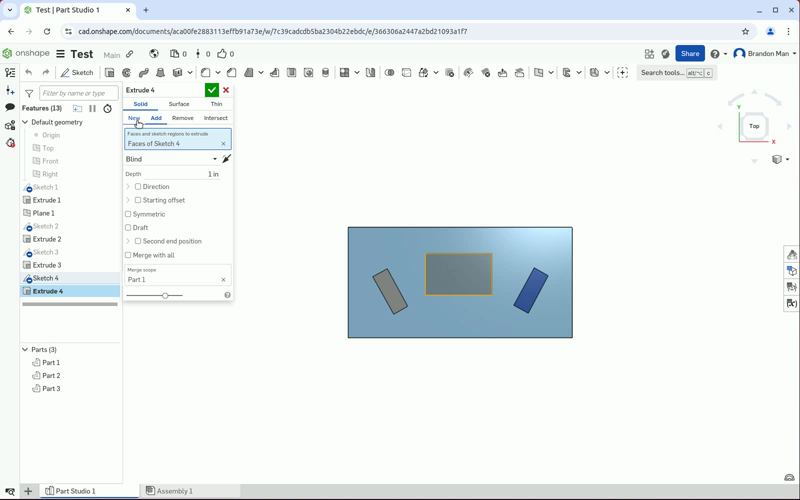
click(137, 120)
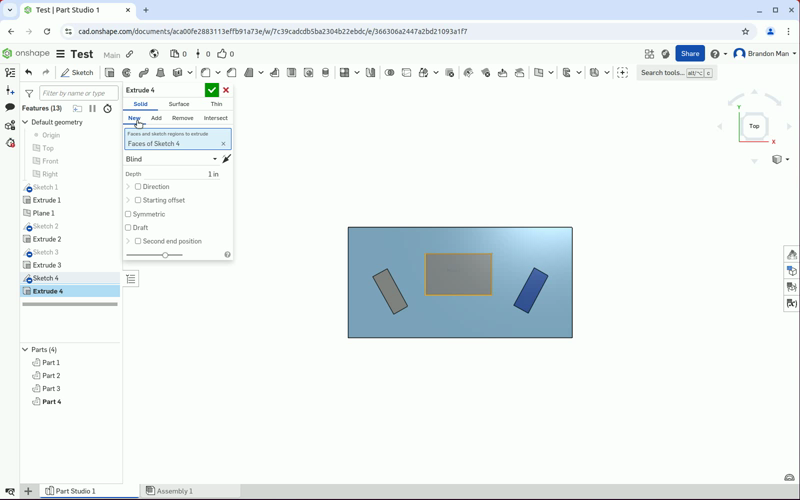
key(tab, 4)
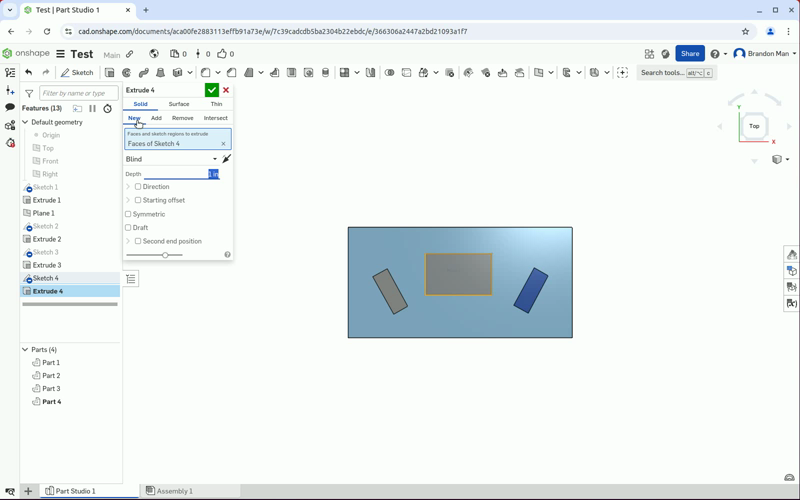
text(0.722)
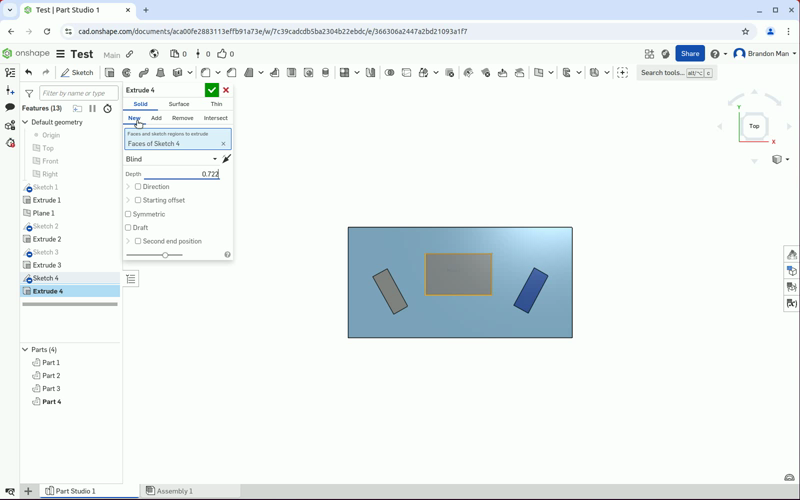
key(enter)
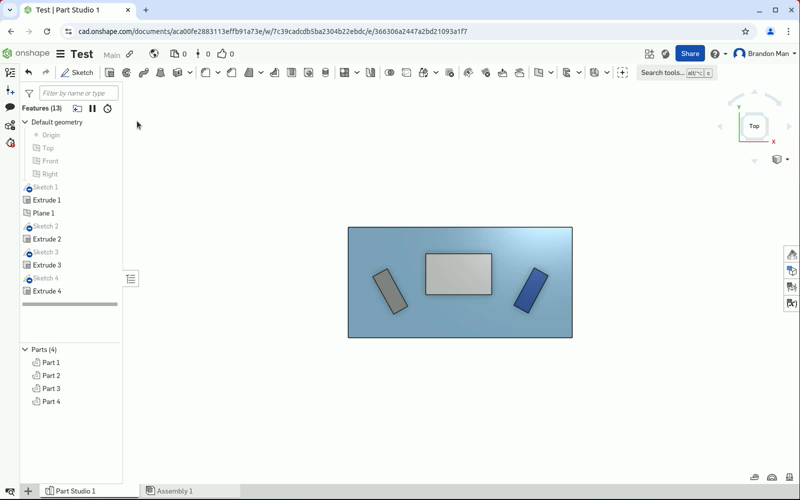
key(shift+h)
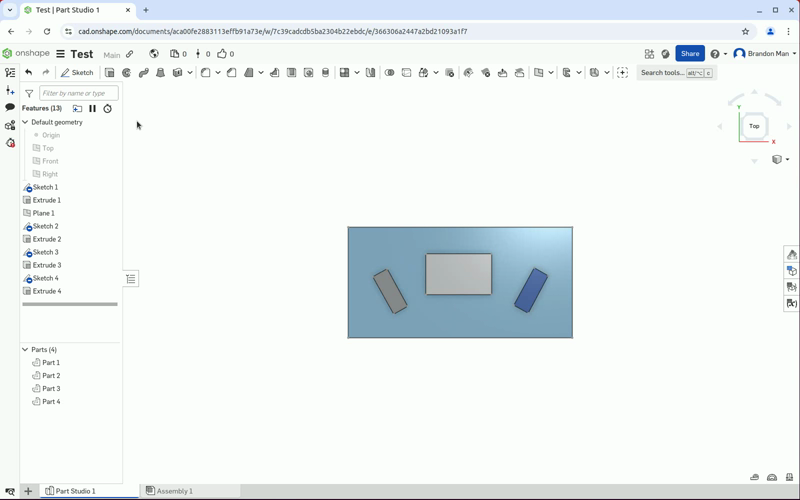
key(shift+h)
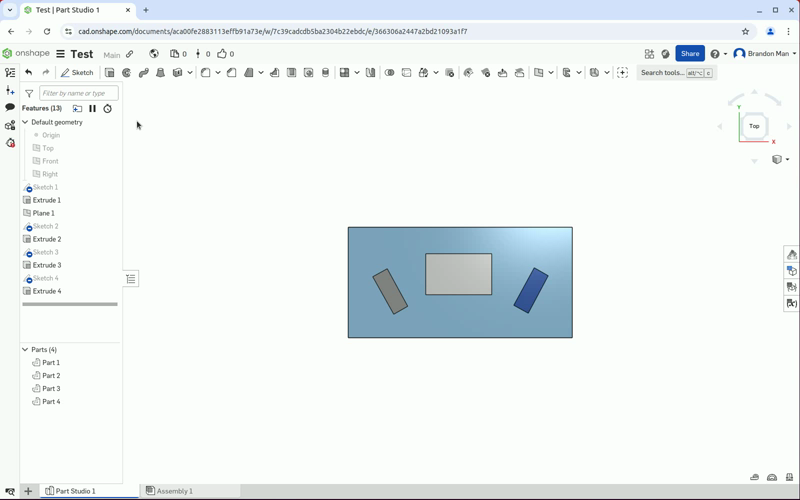
mouse_move(73, 189)
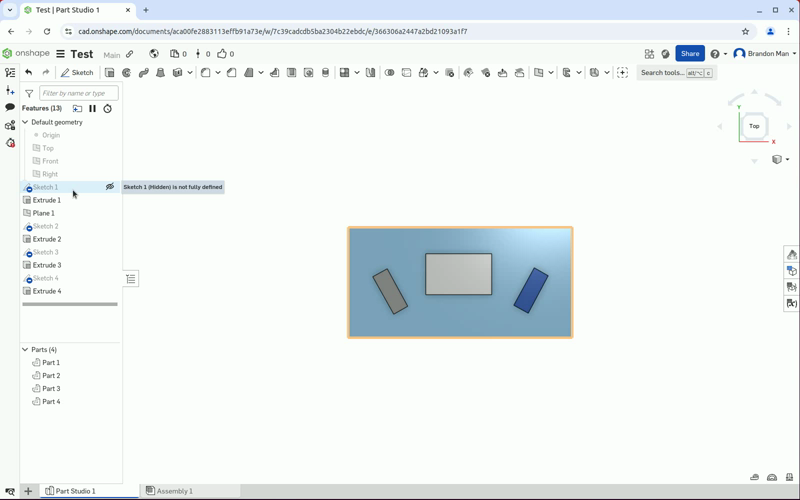
click(73, 189)
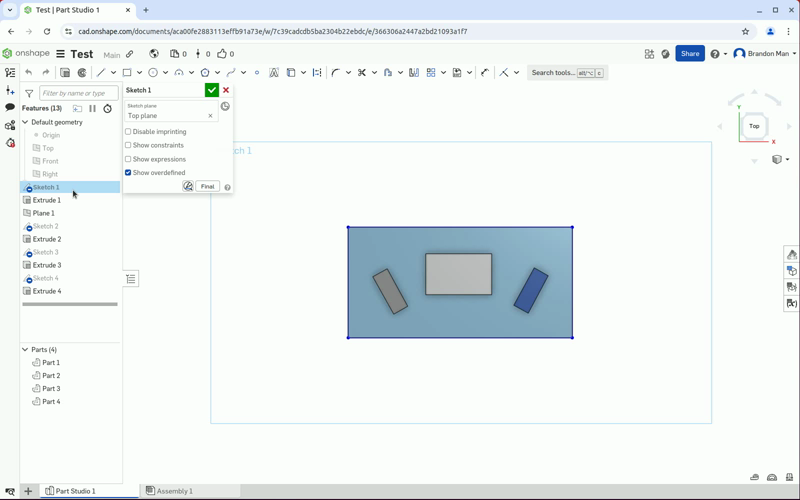
mouse_move(229, 92)
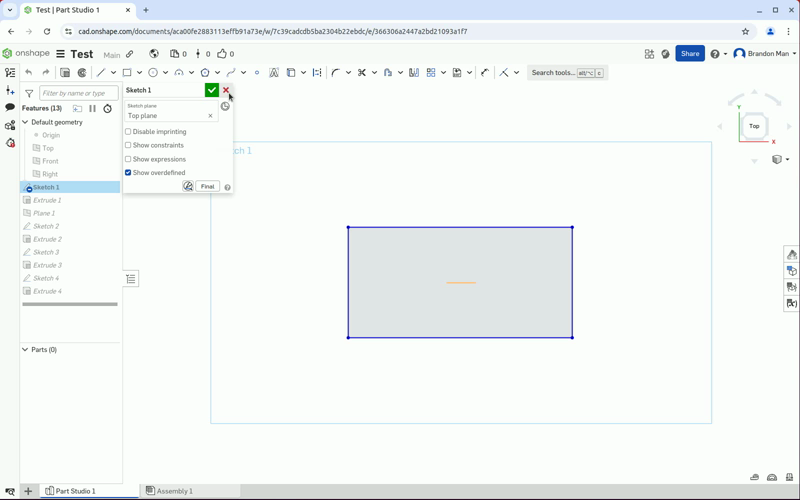
click(229, 92)
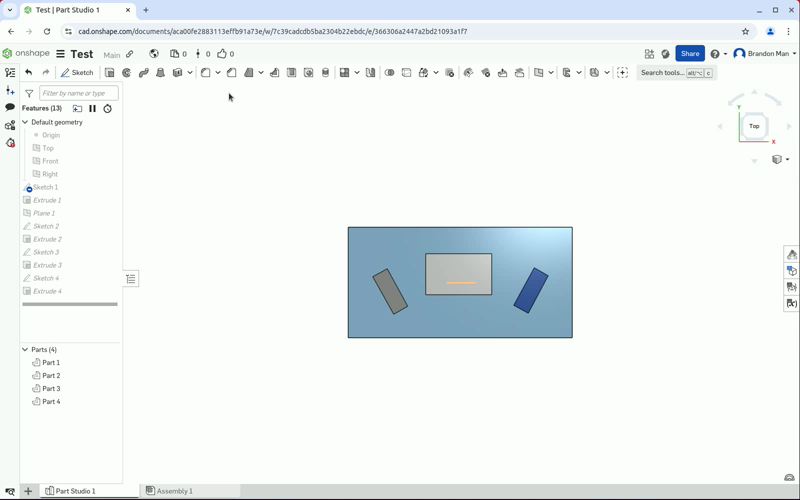
key(shift+s)
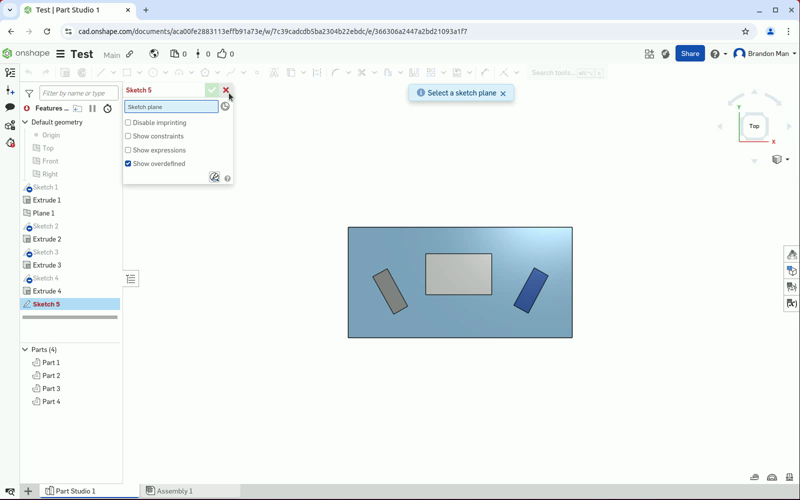
mouse_move(73, 215)
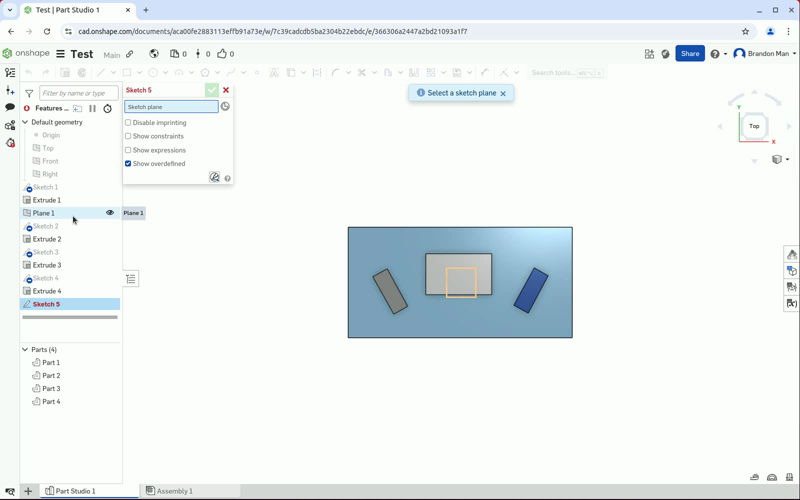
click(73, 215)
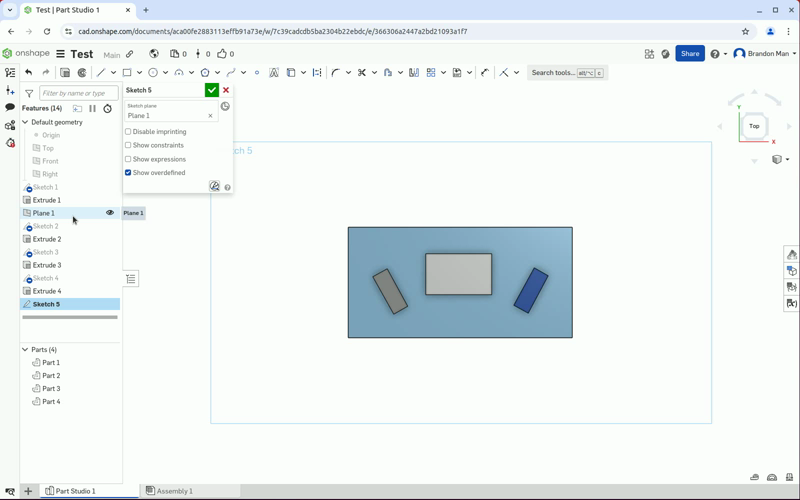
mouse_move(73, 352)
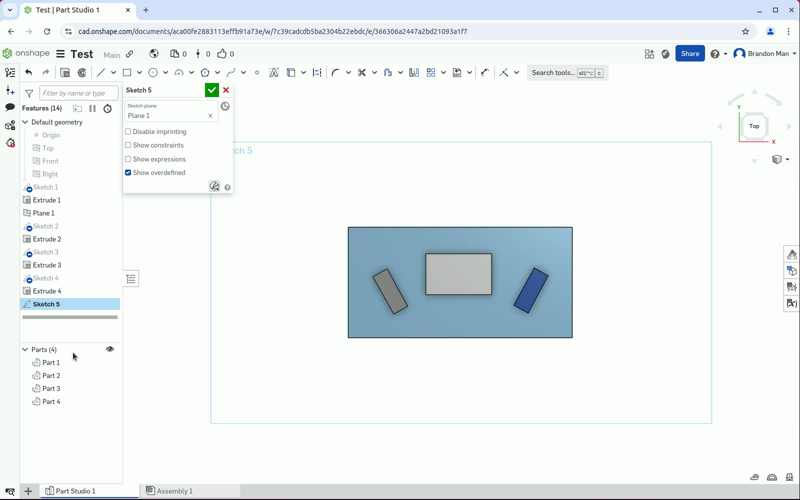
key(y)
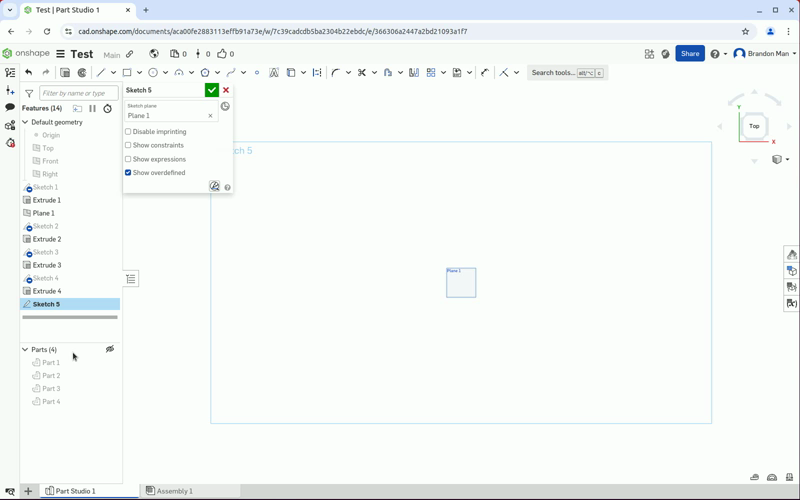
key(l)
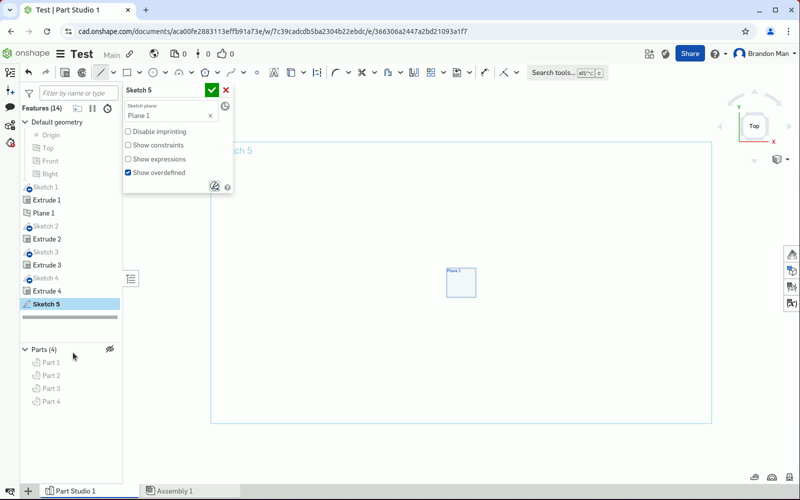
key_down(shift)
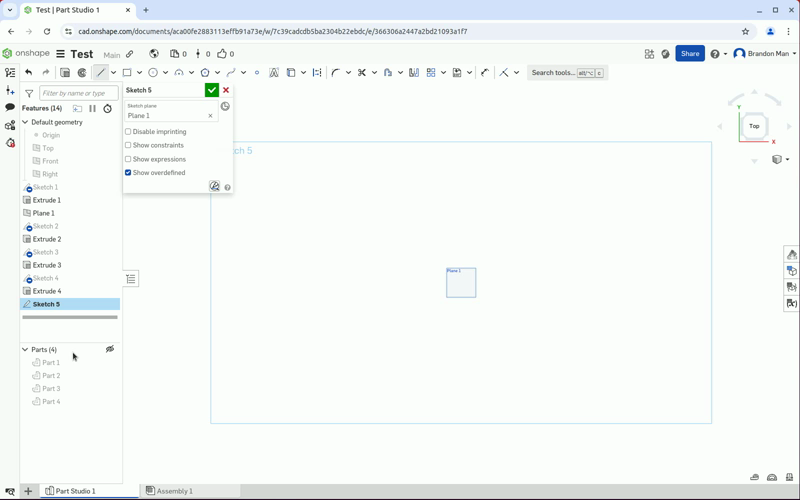
mouse_move(491, 329)
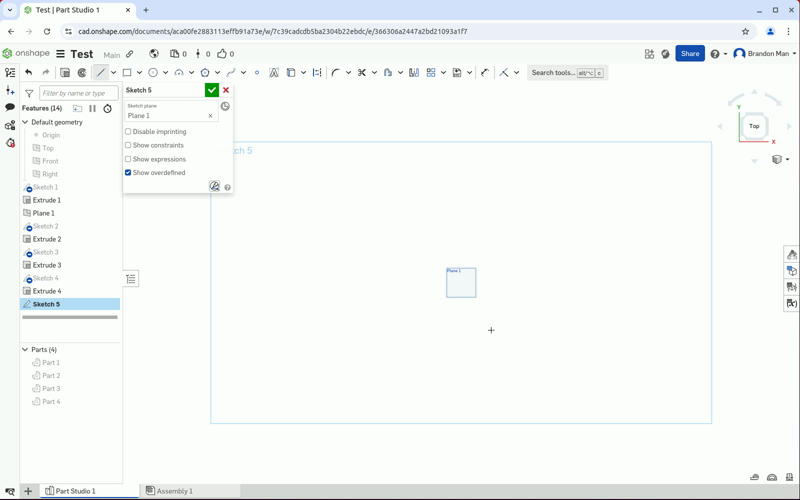
click(491, 329)
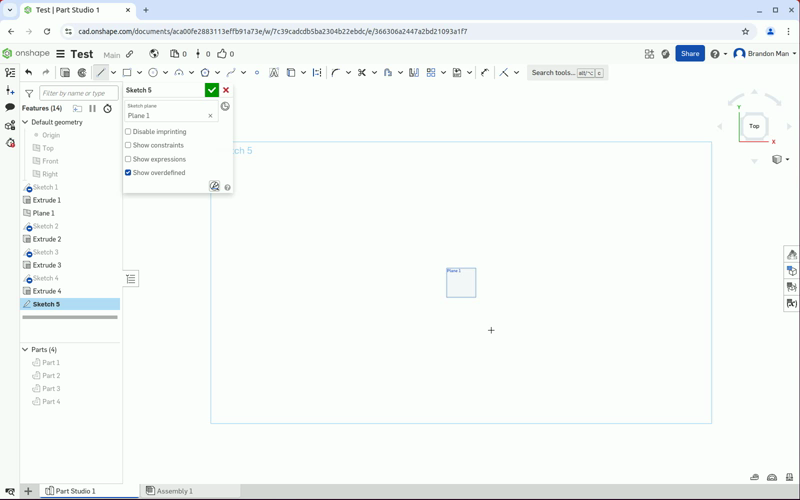
key_up(shift)
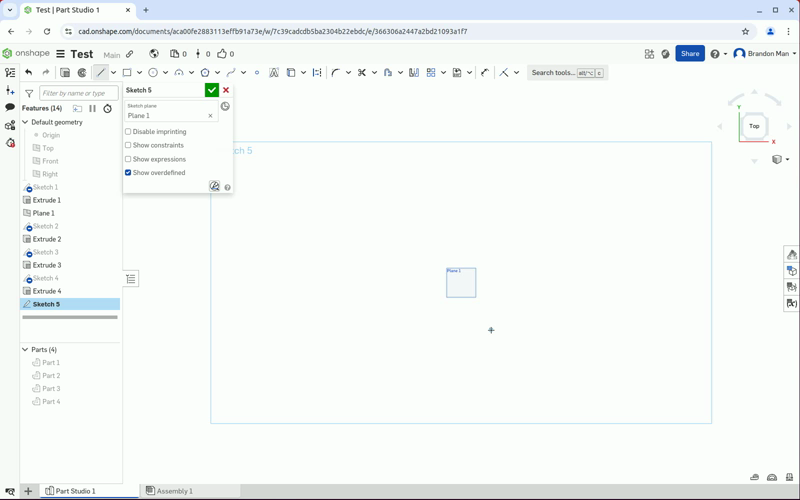
key_down(shift)
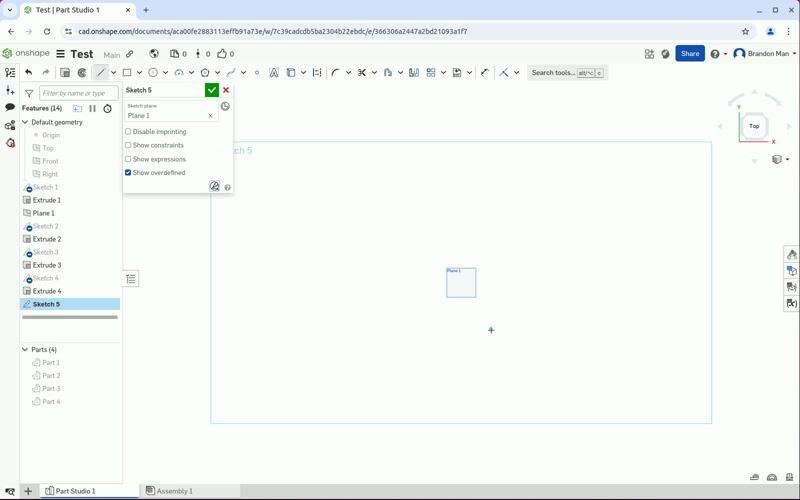
mouse_move(521, 329)
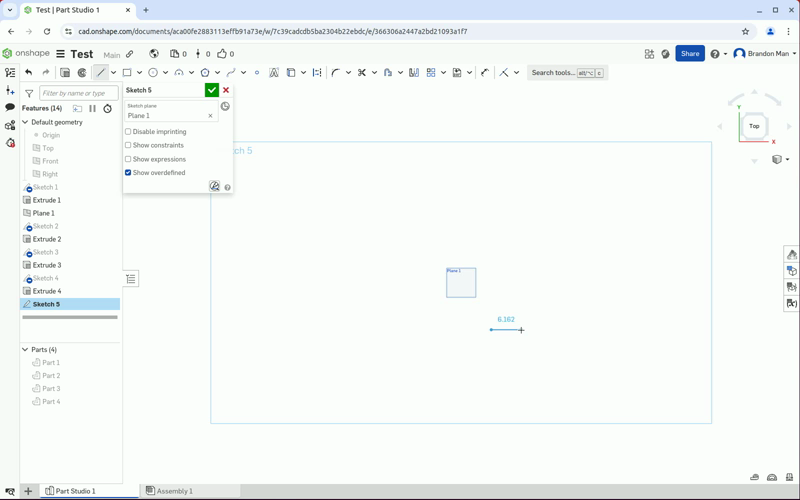
mouse_move(504, 329)
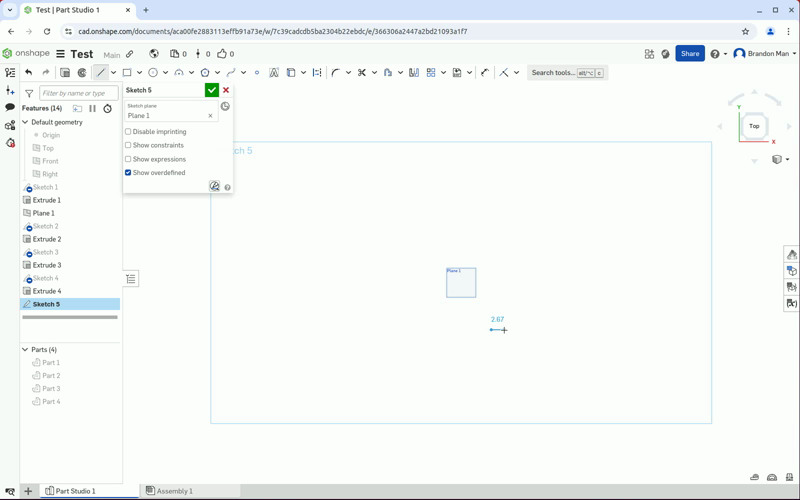
click(504, 329)
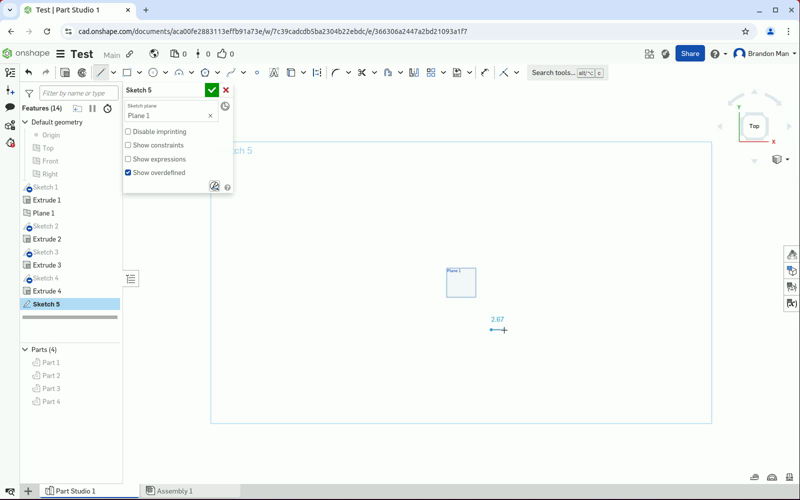
key_up(shift)
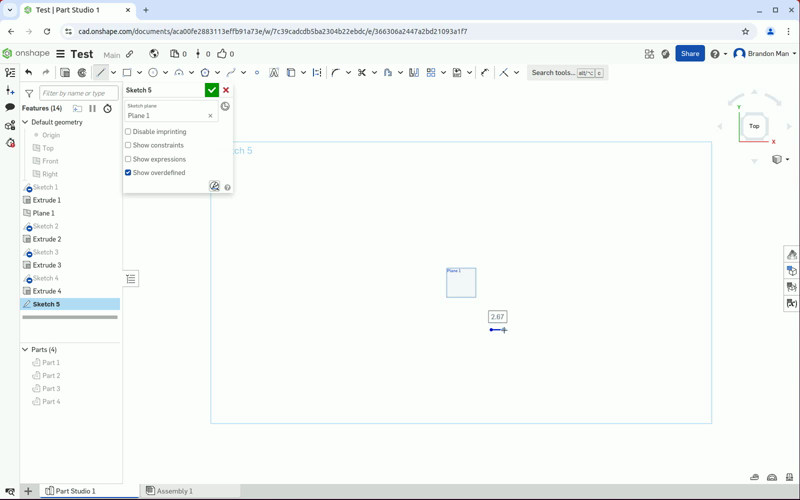
key_down(shift)
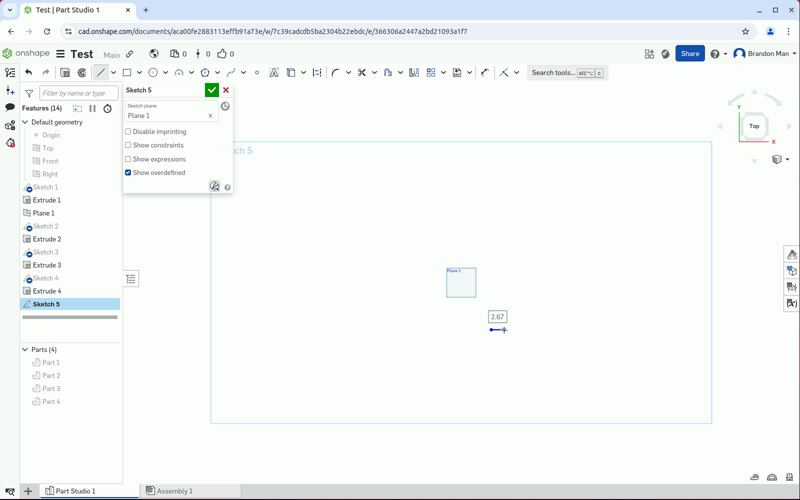
mouse_move(534, 329)
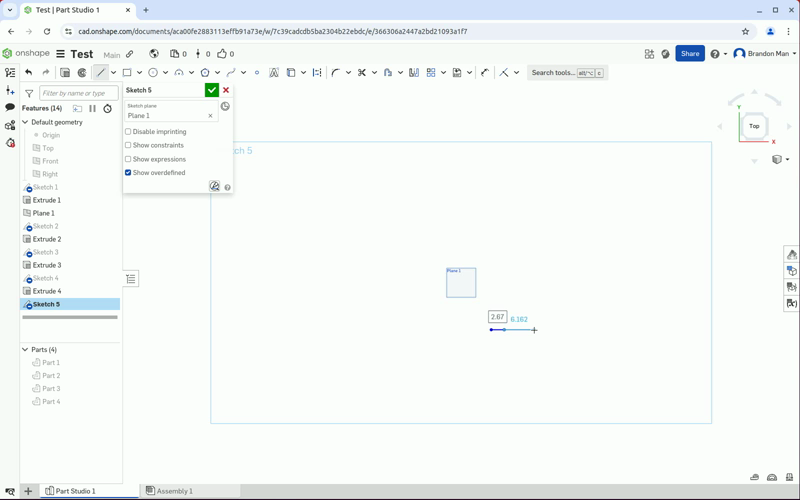
mouse_move(497, 323)
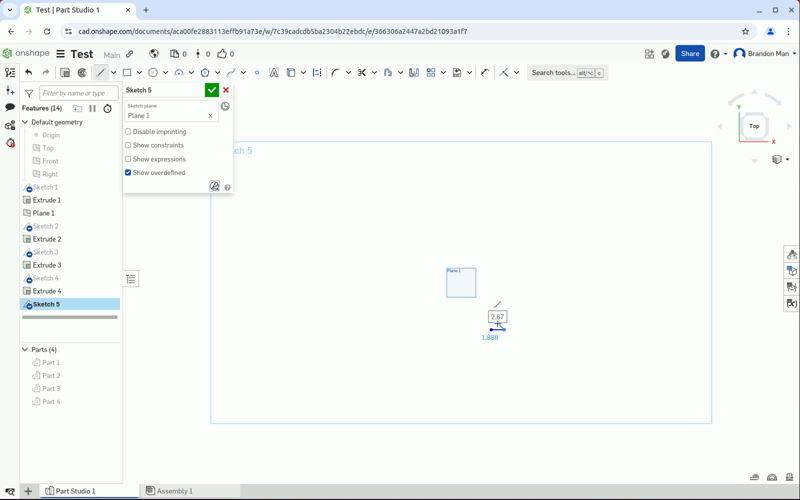
click(497, 323)
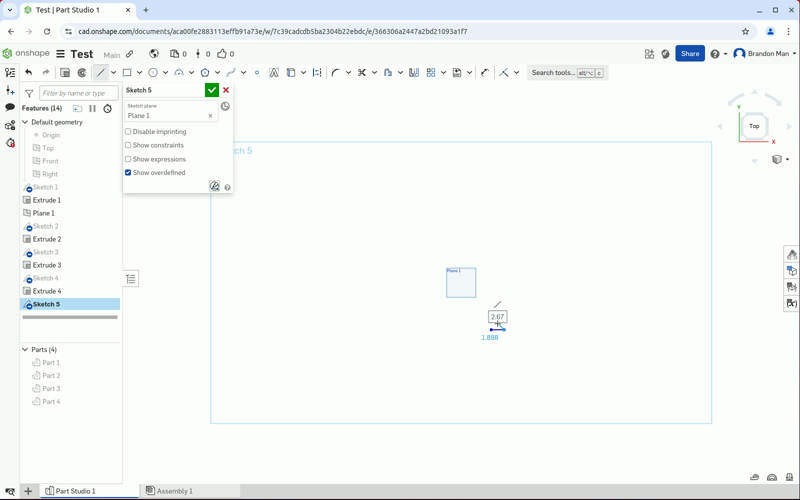
key_up(shift)
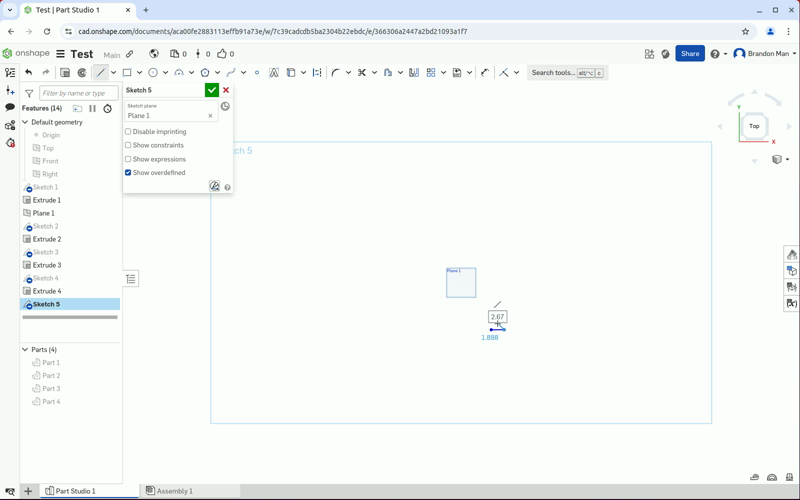
mouse_move(527, 323)
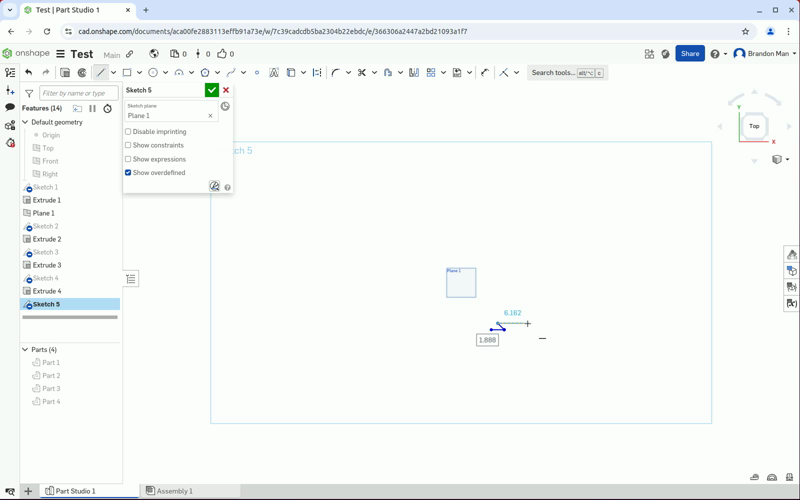
key_down(shift)
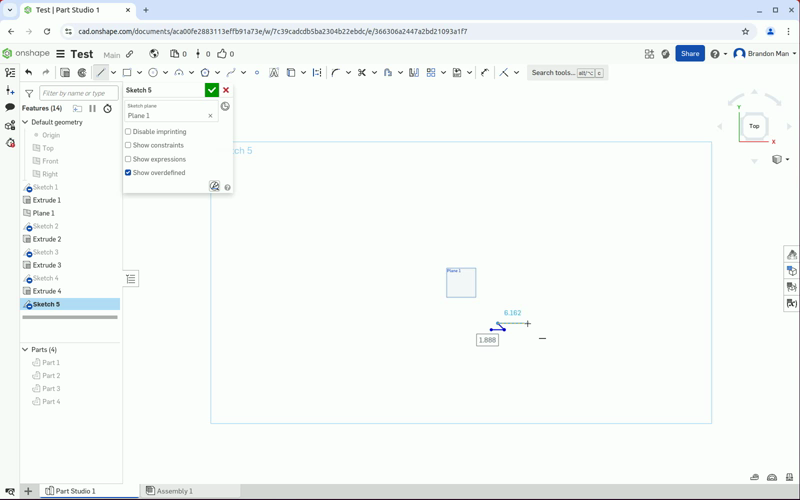
mouse_move(491, 329)
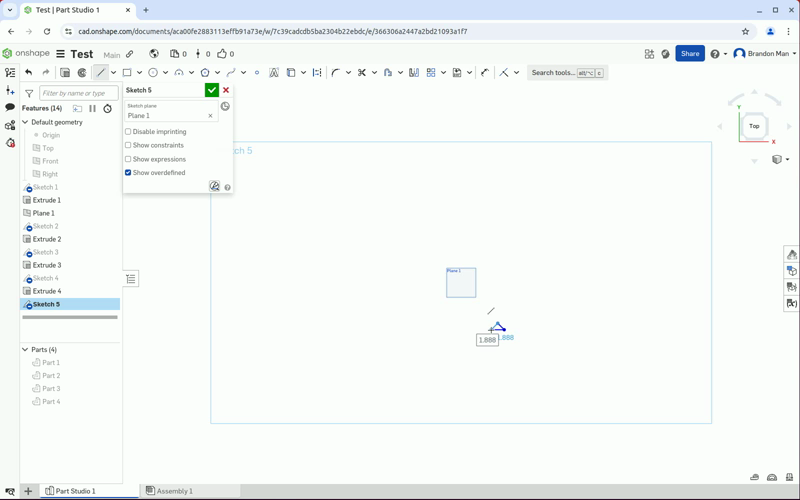
key_up(shift)
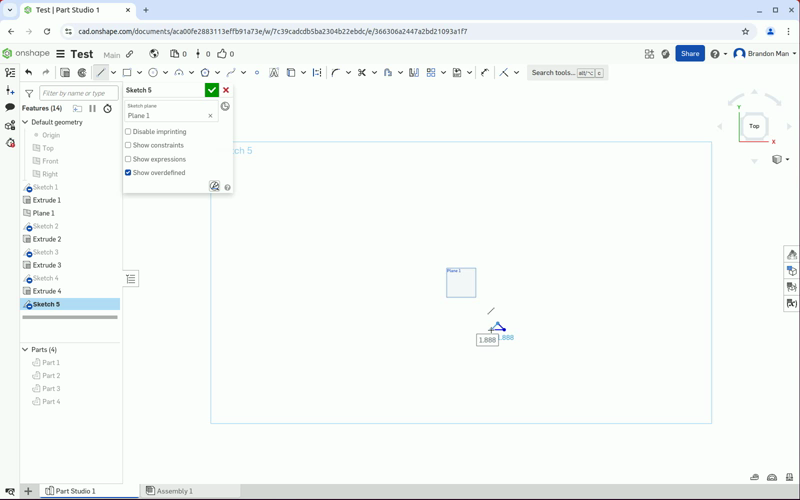
click(491, 329)
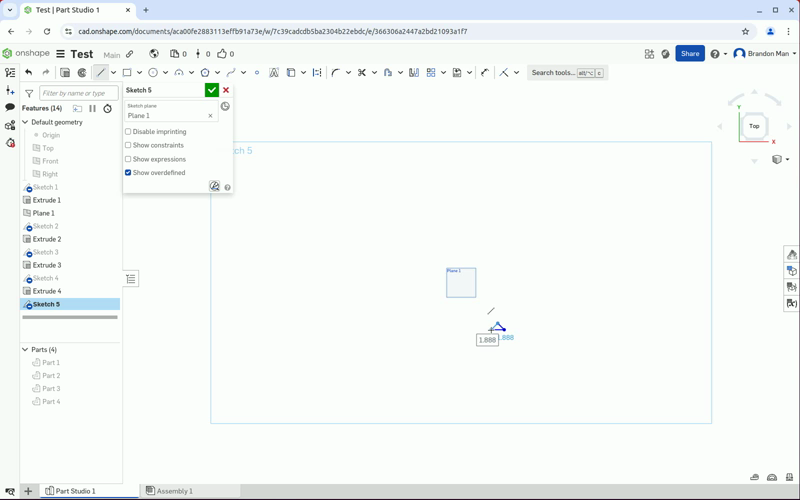
key(esc)
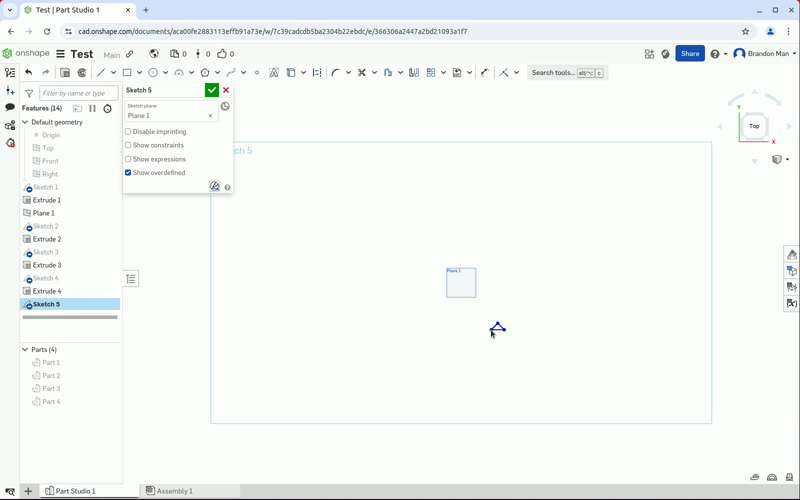
mouse_move(500, 326)
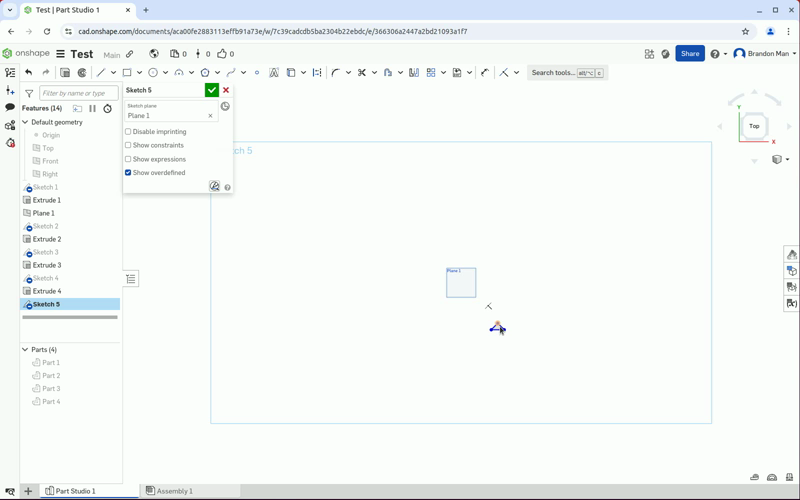
scroll(6)
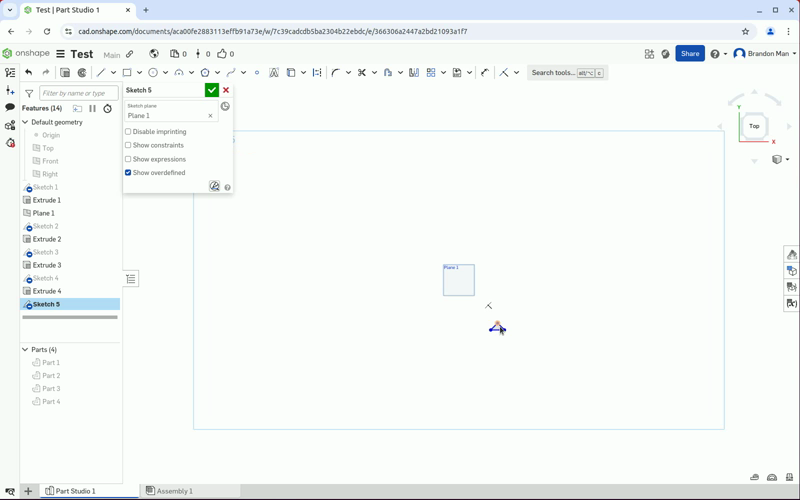
scroll(6)
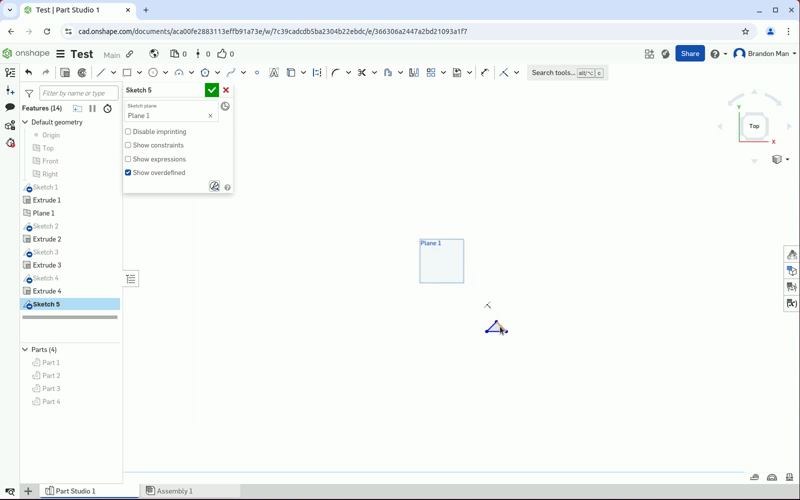
scroll(6)
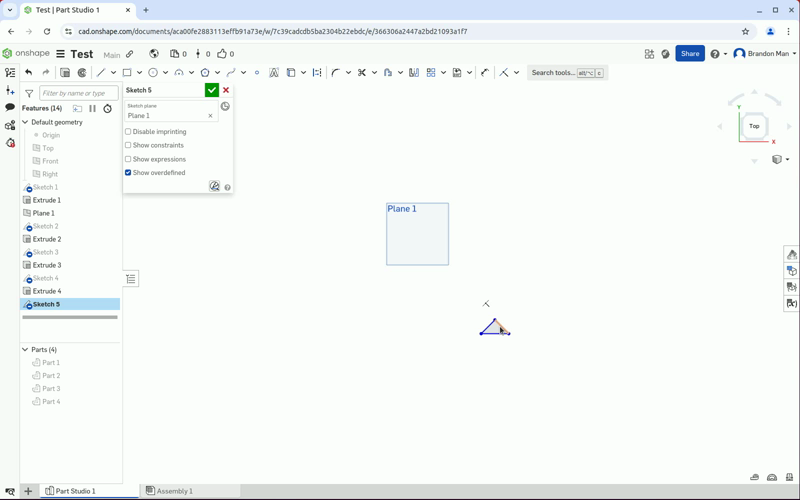
scroll(6)
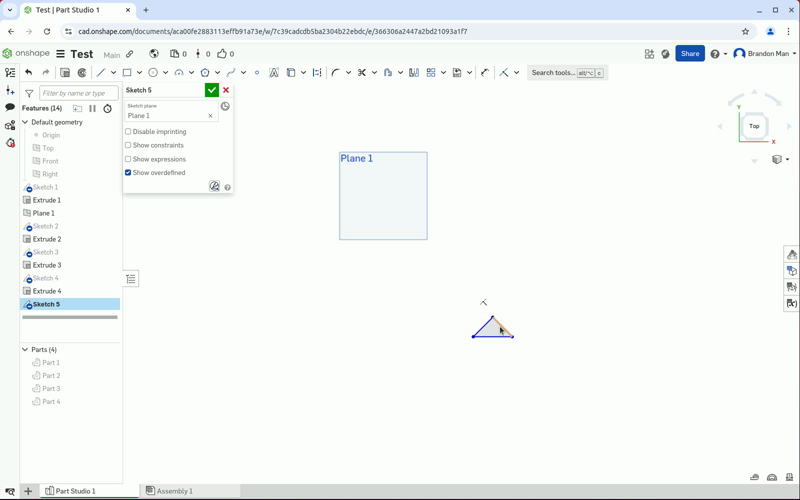
scroll(6)
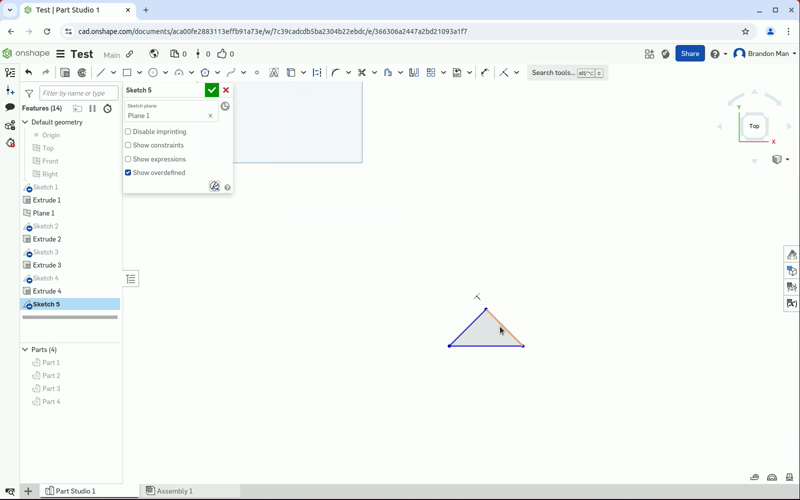
scroll(6)
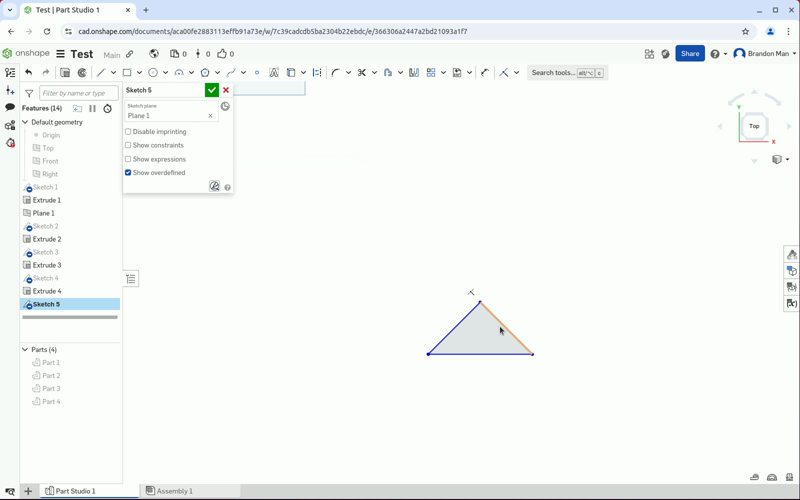
scroll(6)
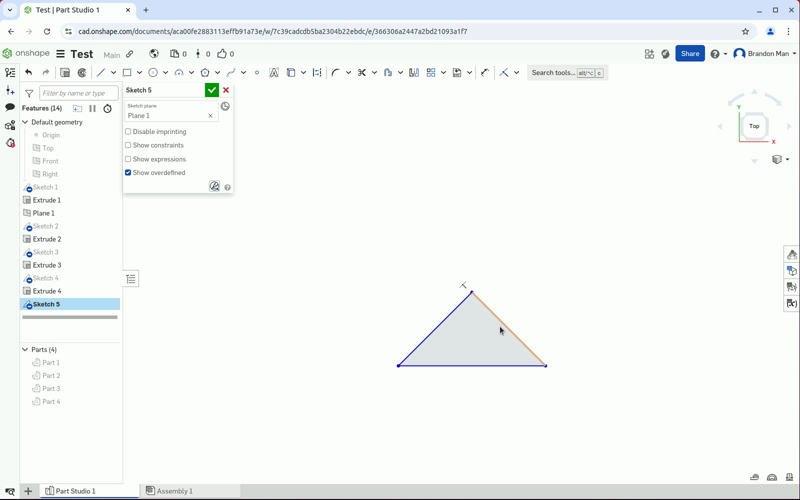
click(500, 326)
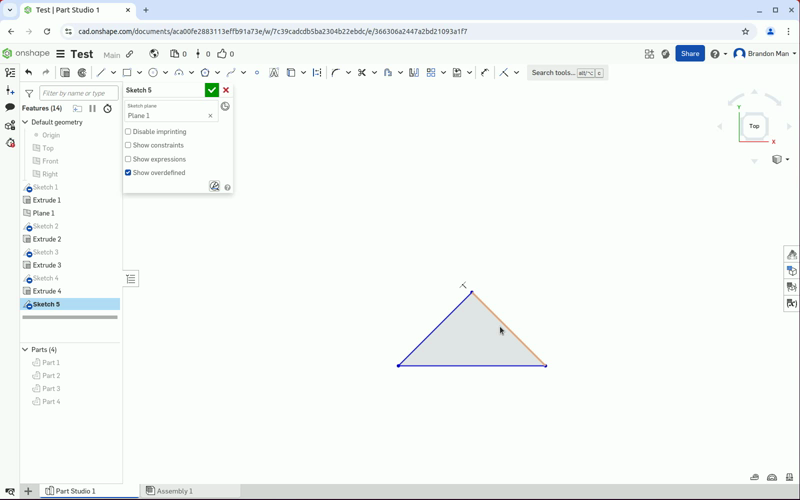
scroll(-6)
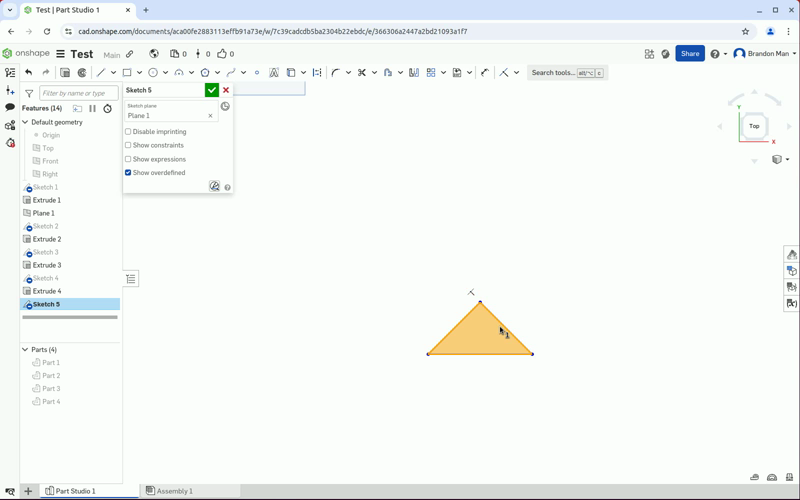
scroll(-6)
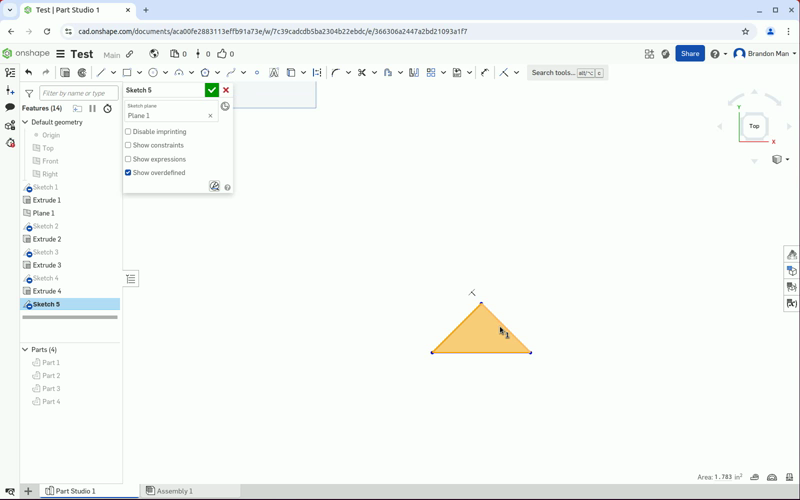
scroll(-6)
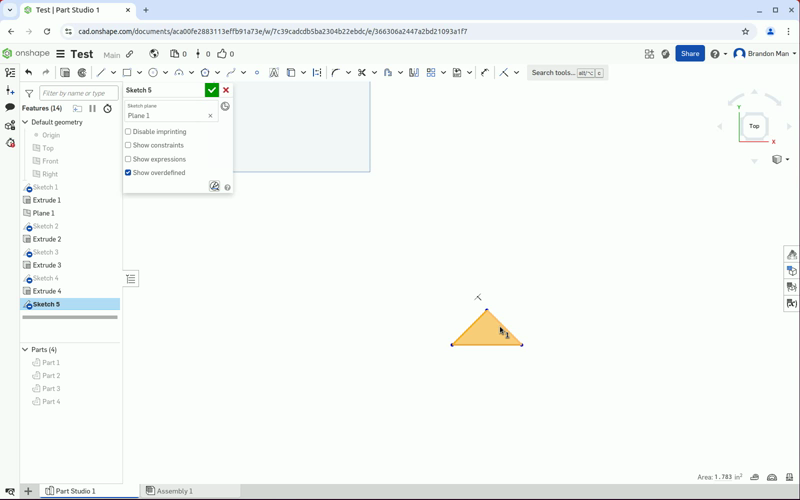
scroll(-6)
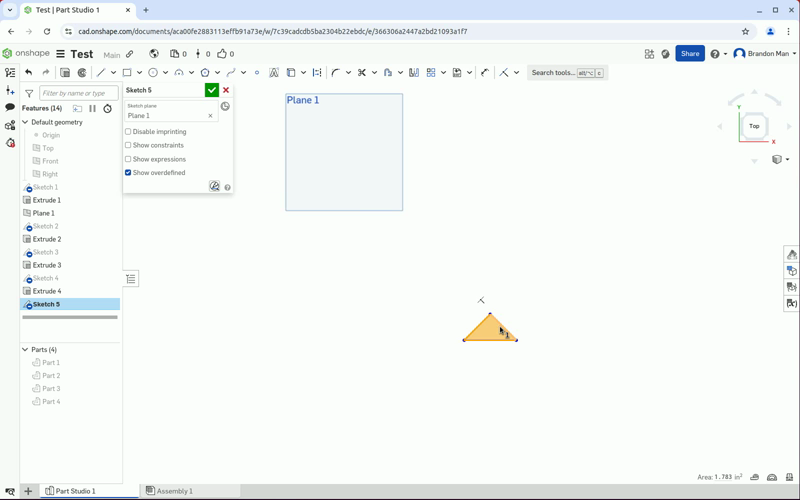
scroll(-6)
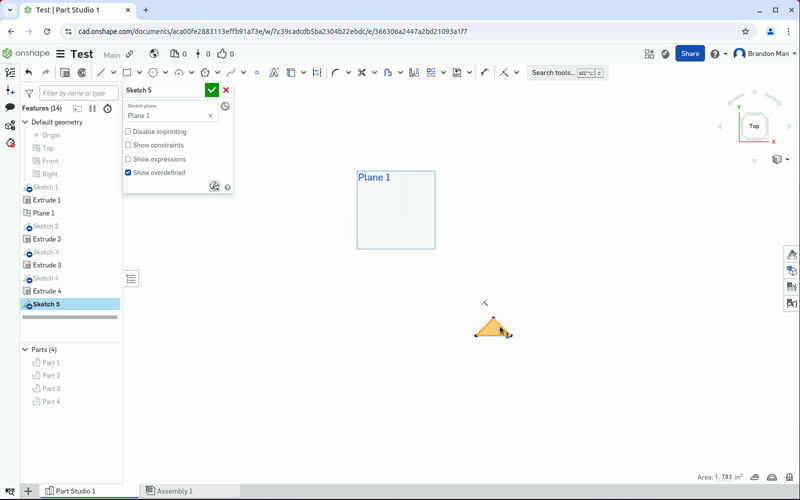
scroll(-6)
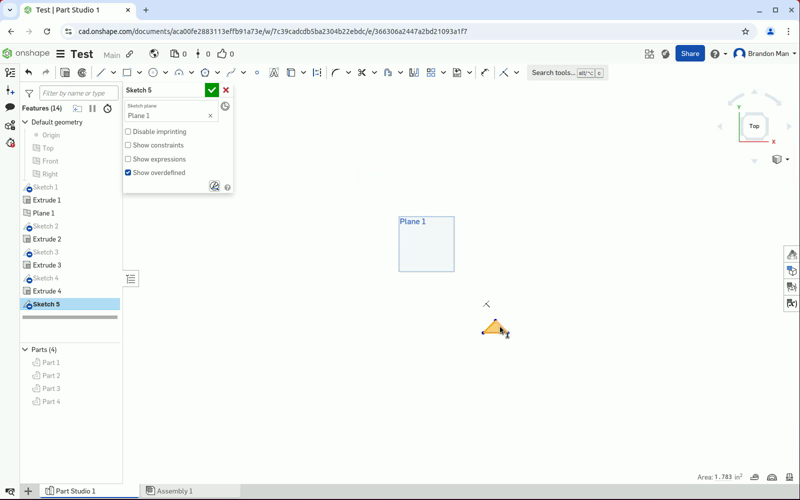
scroll(-6)
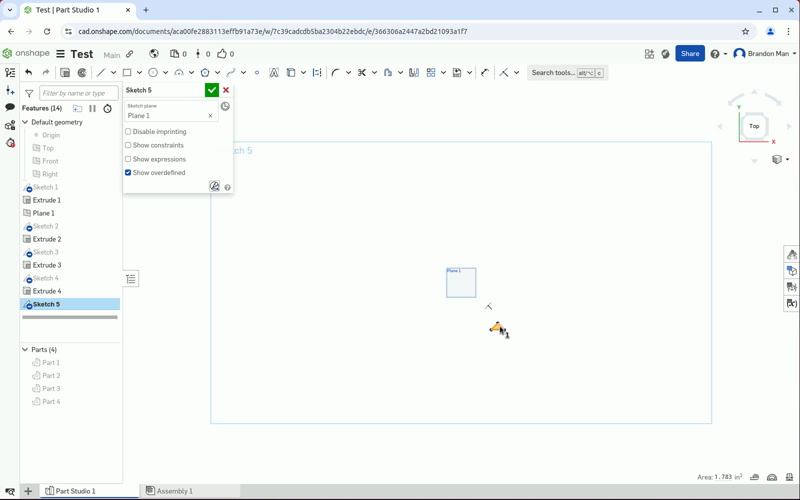
mouse_move(73, 352)
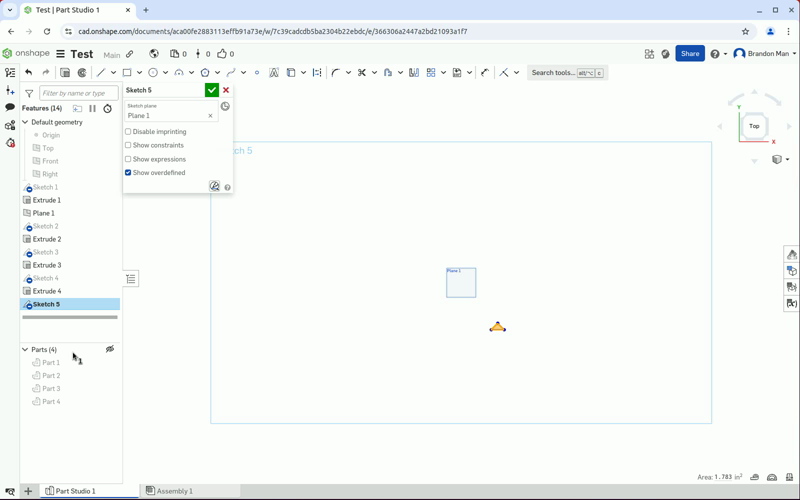
key(shift+y)
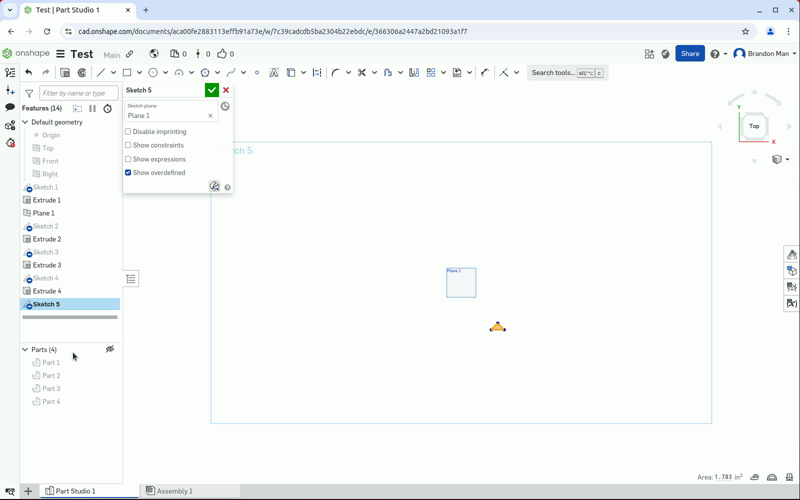
key(shift+e)
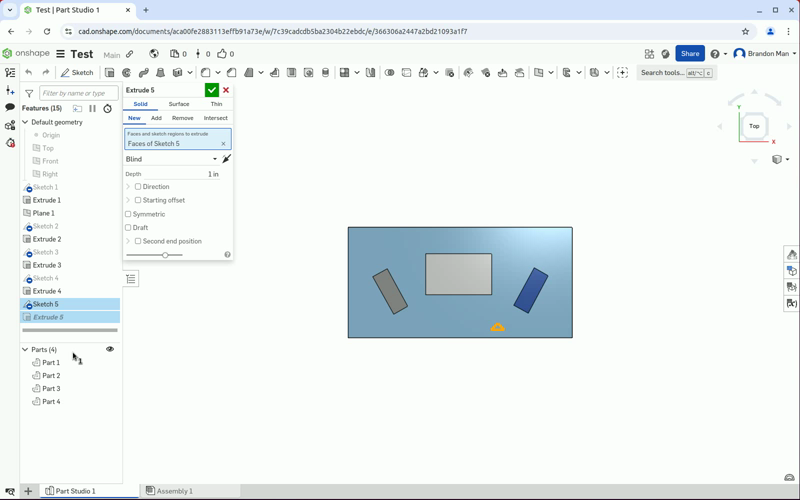
mouse_move(143, 106)
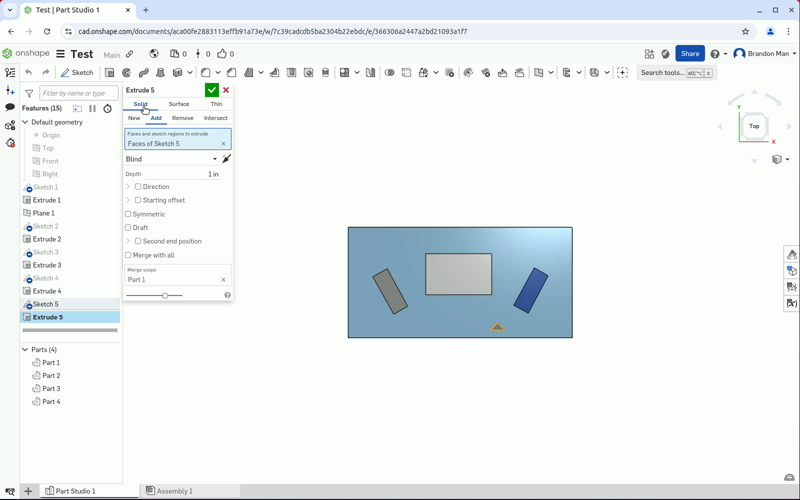
click(143, 106)
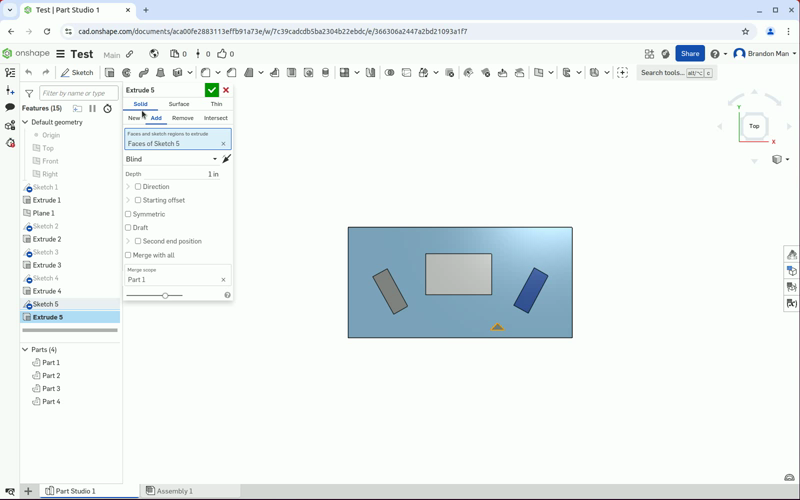
mouse_move(137, 120)
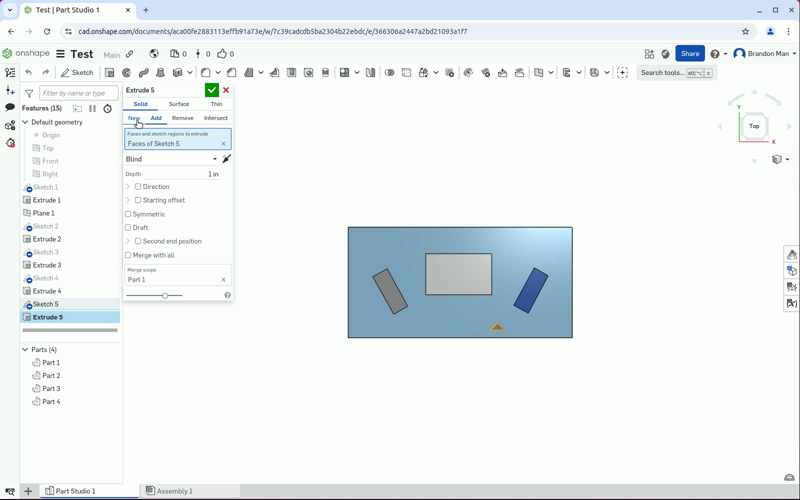
click(137, 120)
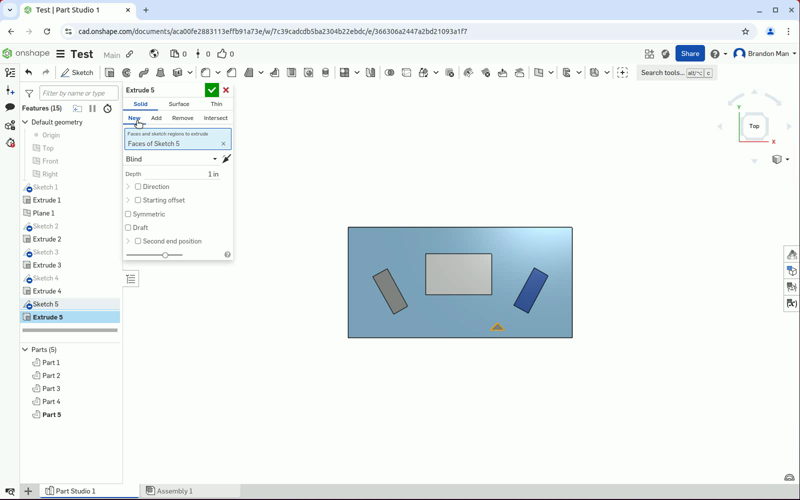
key(tab, 4)
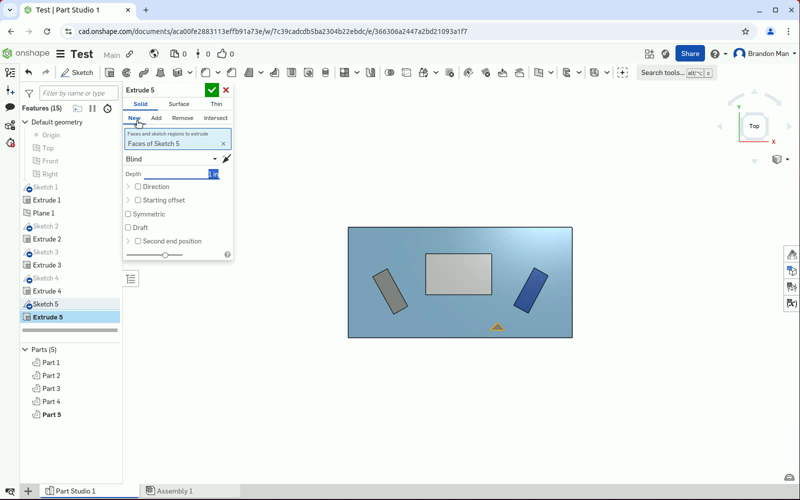
text(0.722)
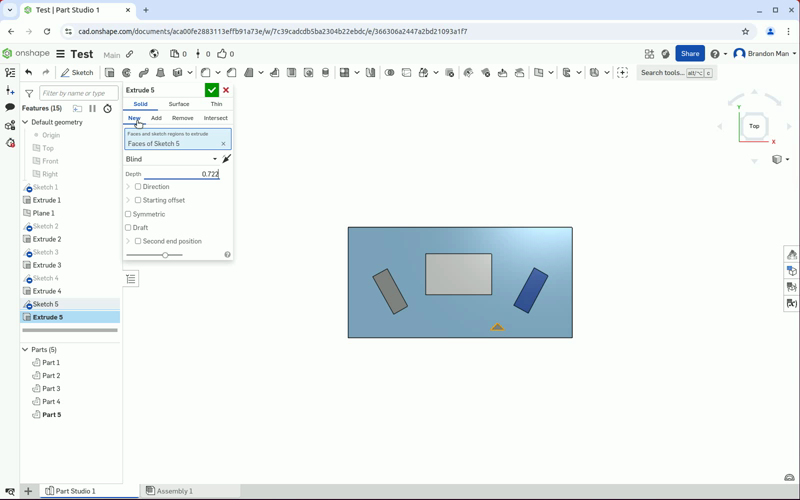
key(enter)
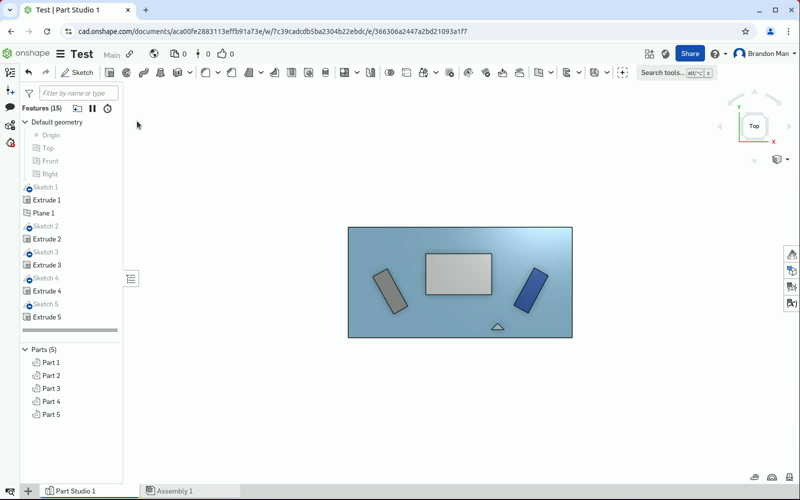
key(shift+h)
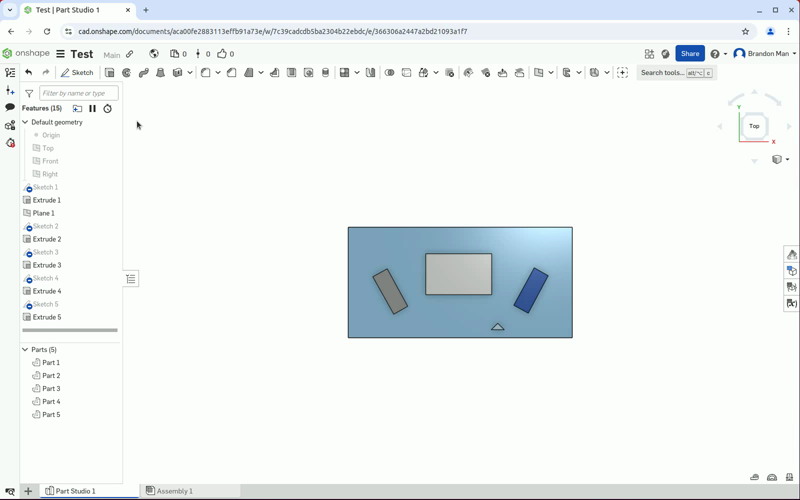
key(shift+h)
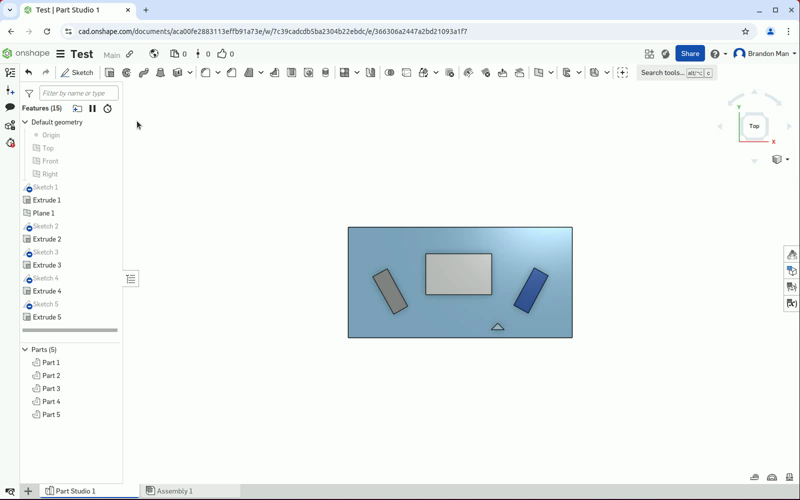
mouse_move(73, 189)
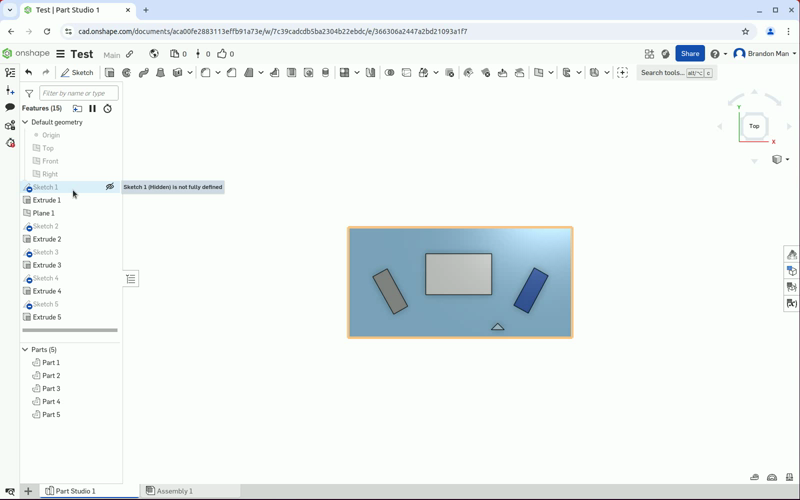
click(73, 189)
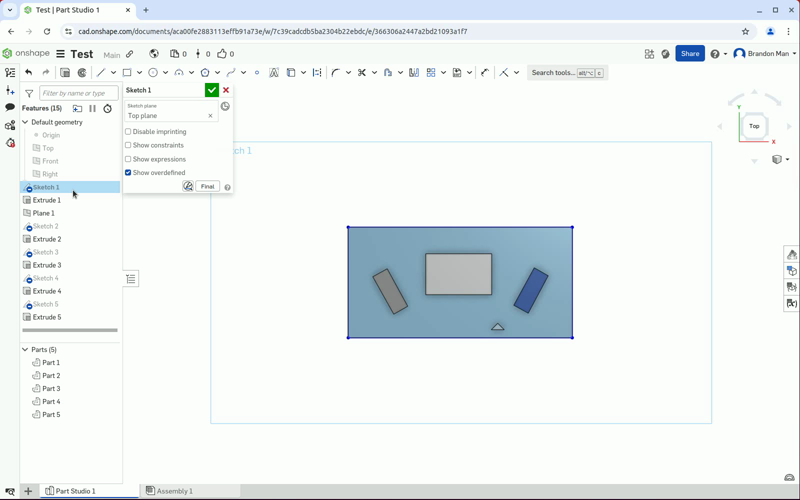
mouse_move(229, 92)
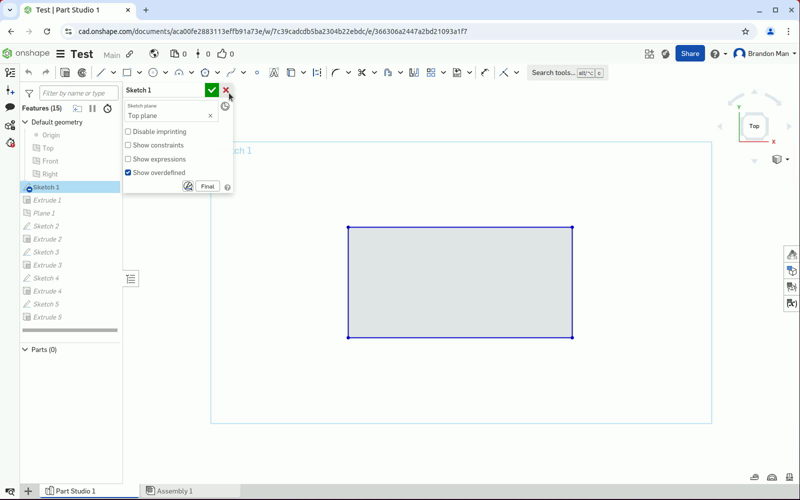
click(229, 92)
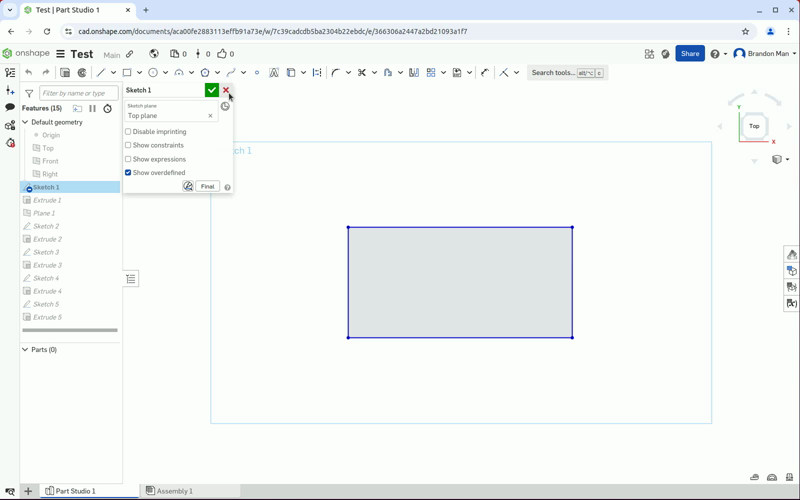
key(shift+s)
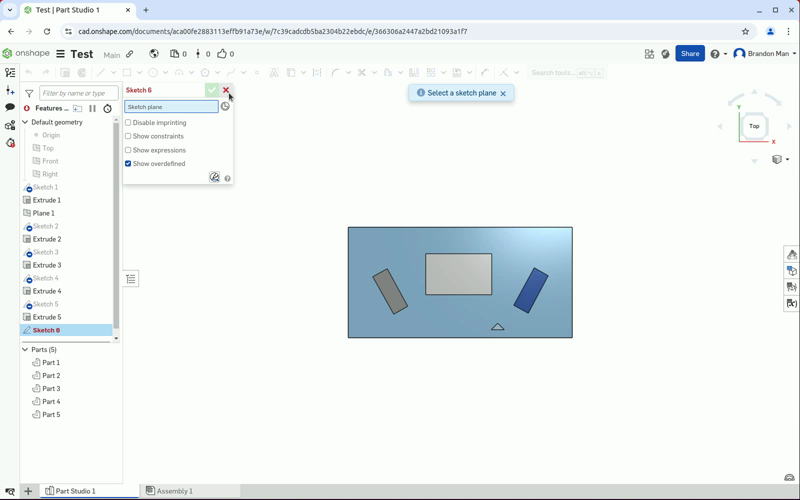
mouse_move(69, 215)
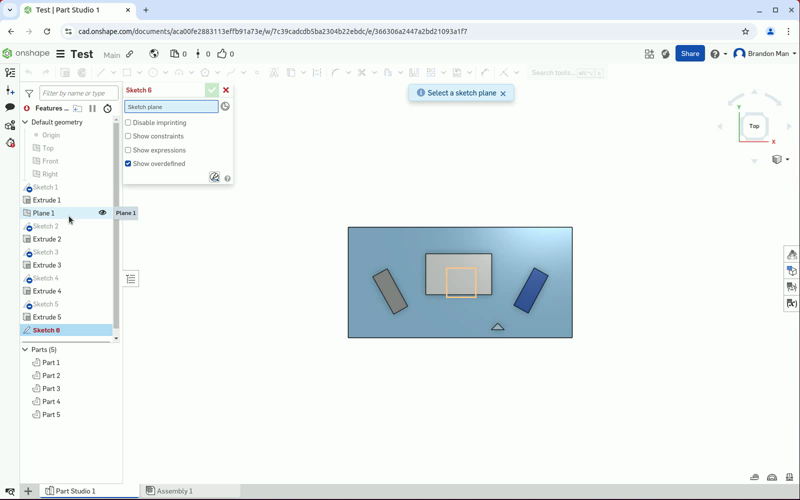
click(69, 215)
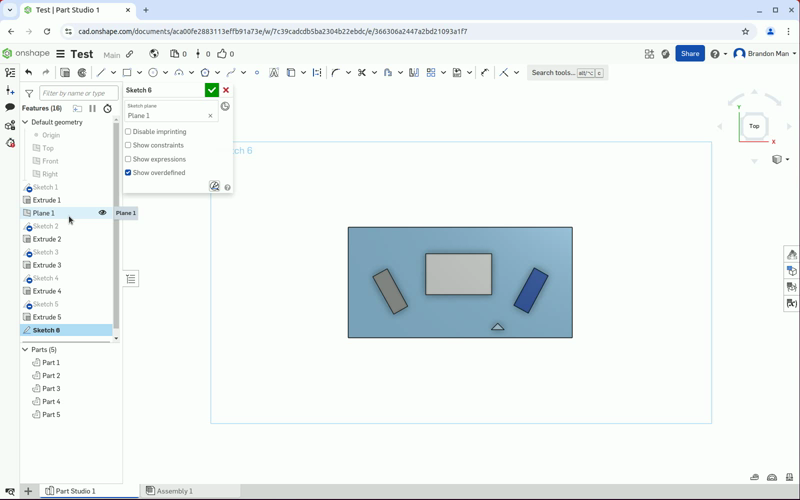
mouse_move(73, 352)
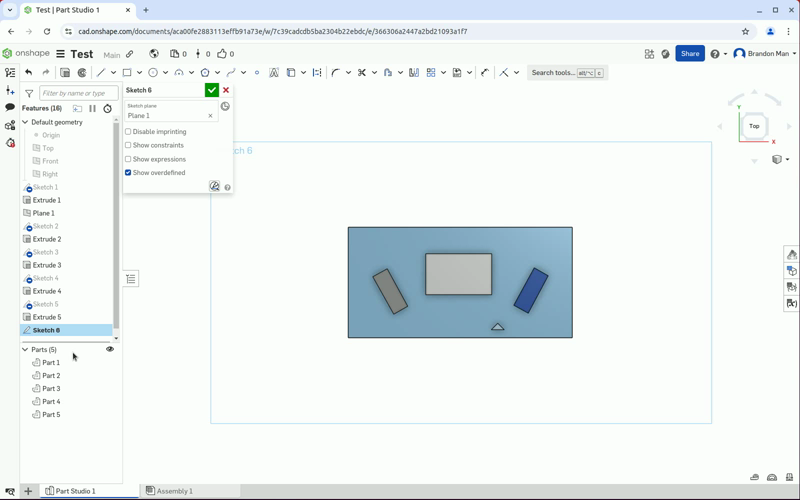
key(y)
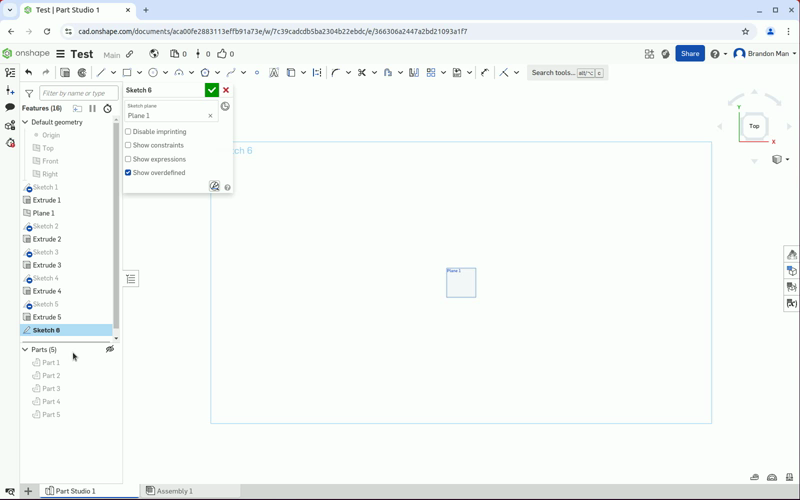
key(l)
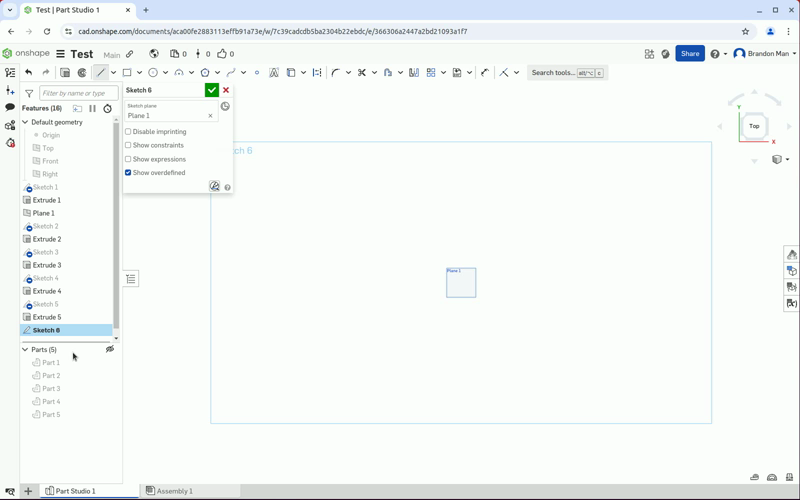
key_down(shift)
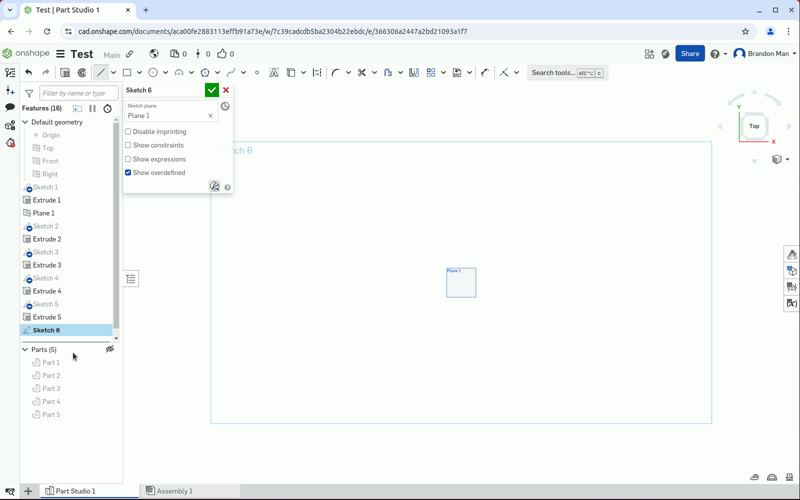
mouse_move(491, 318)
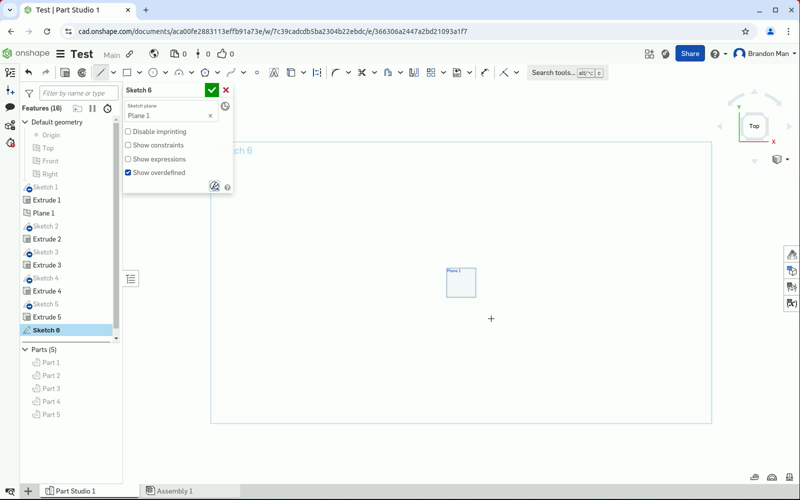
click(491, 318)
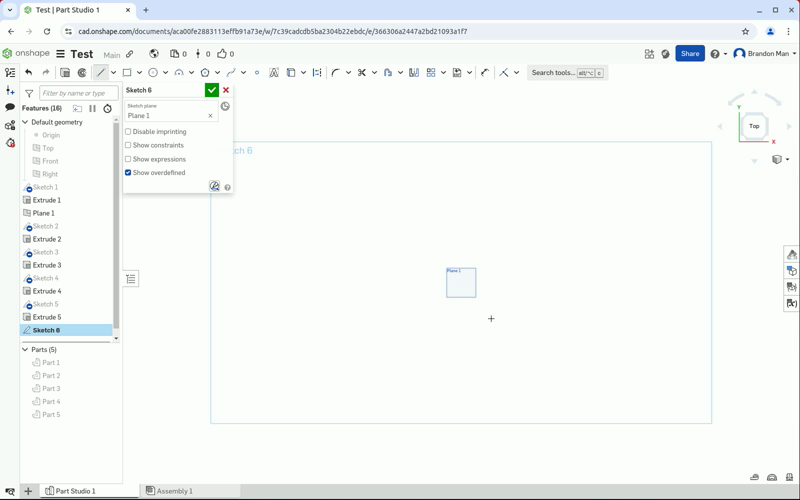
key_up(shift)
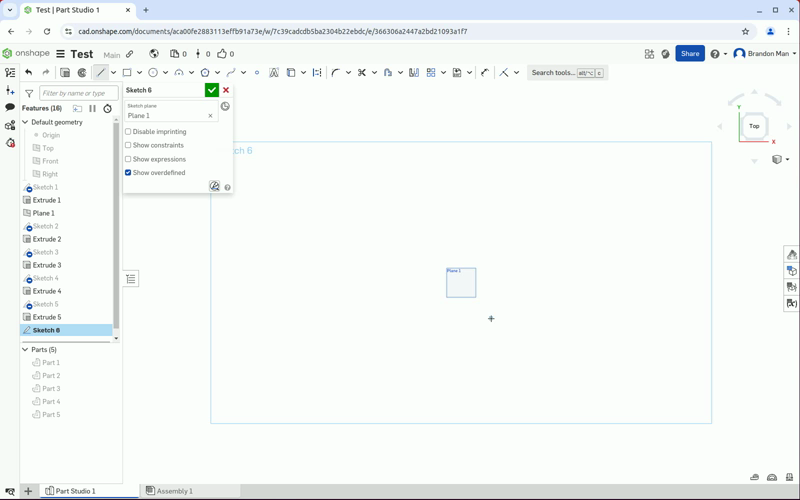
key_down(shift)
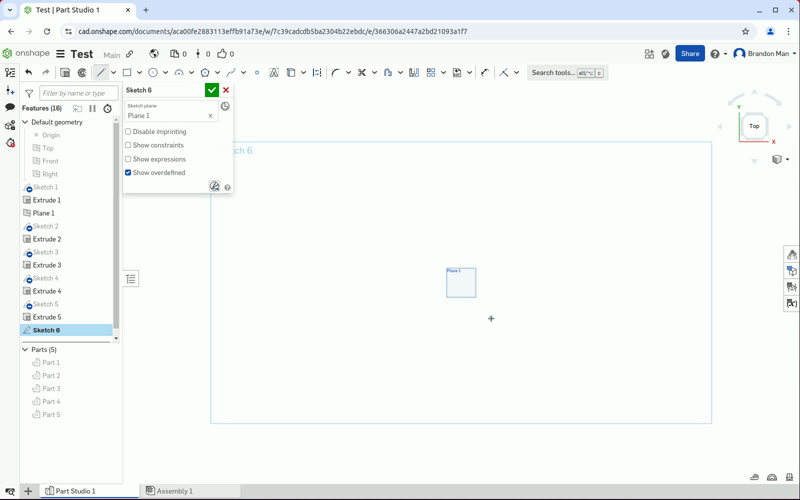
mouse_move(521, 318)
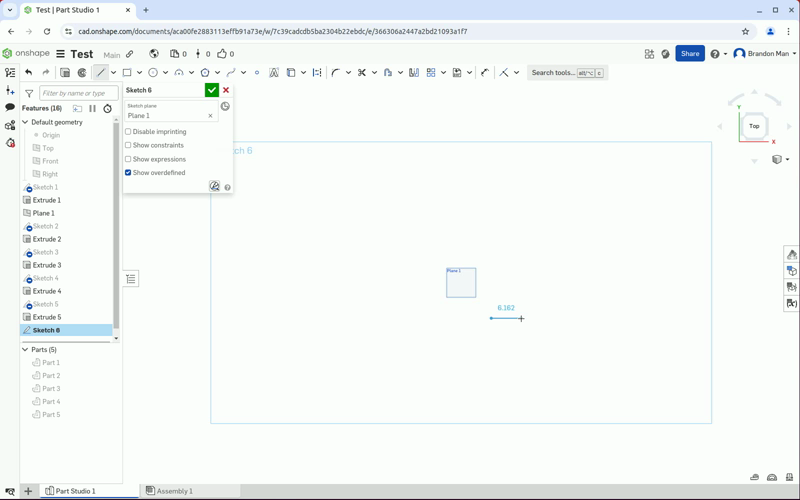
mouse_move(497, 324)
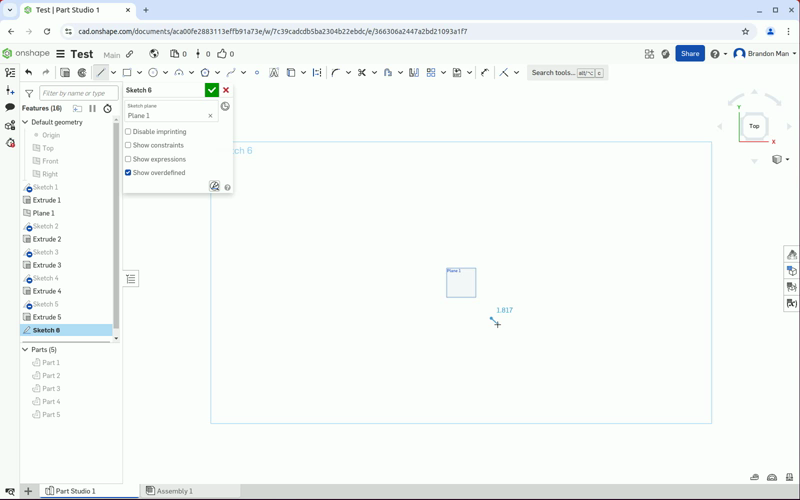
click(497, 324)
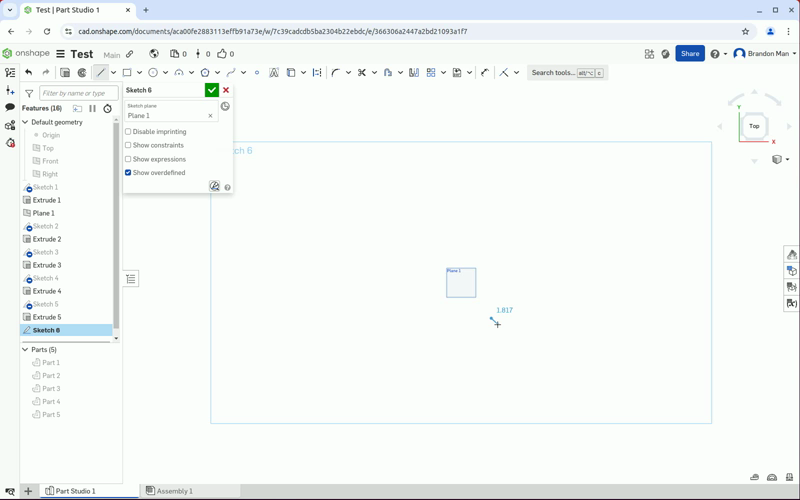
key_up(shift)
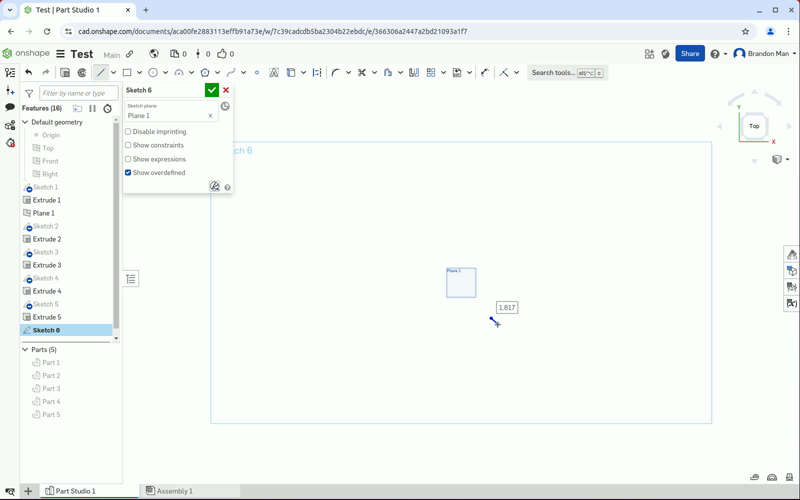
key_down(shift)
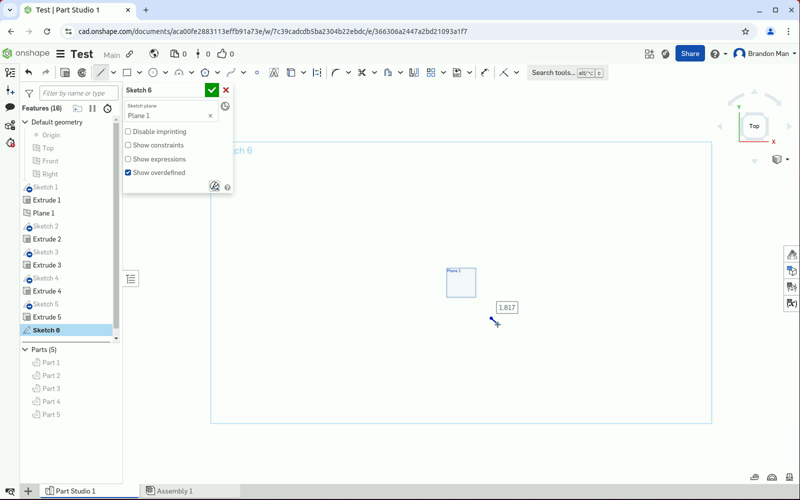
mouse_move(527, 324)
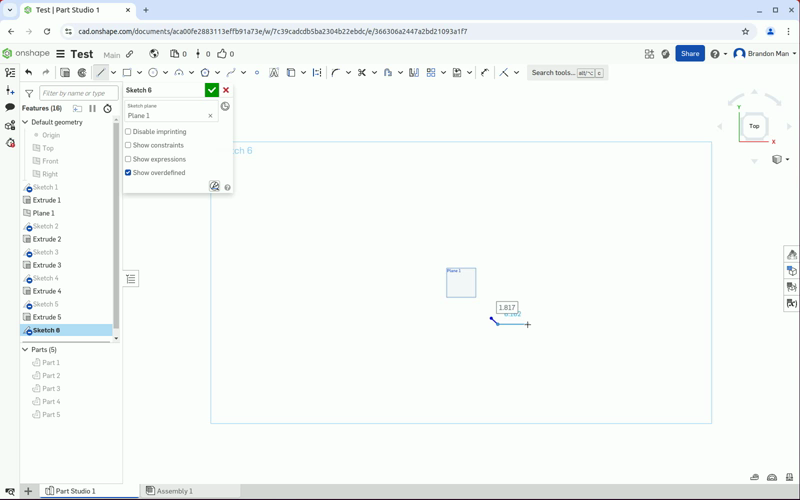
mouse_move(504, 318)
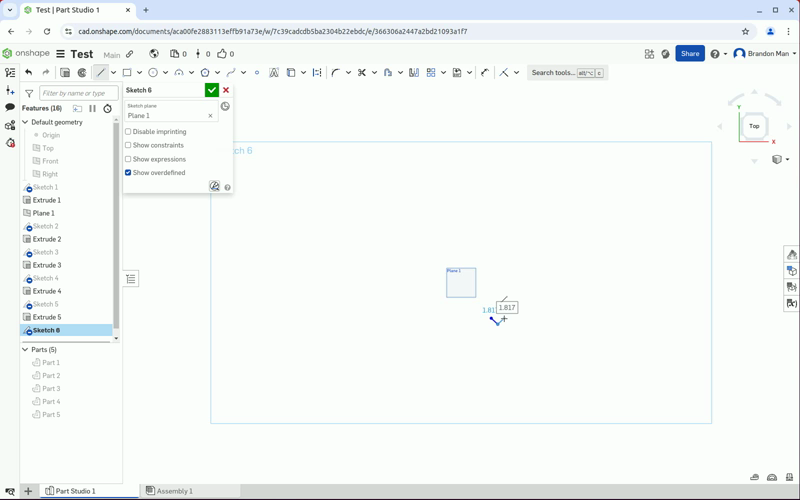
click(504, 318)
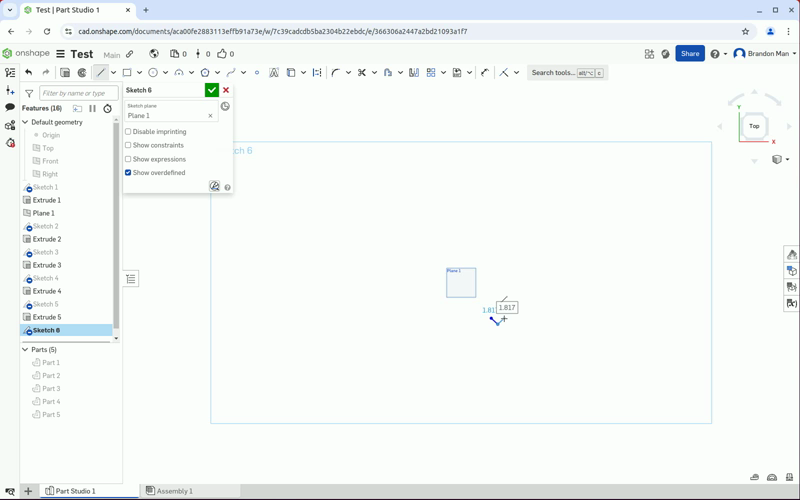
key_up(shift)
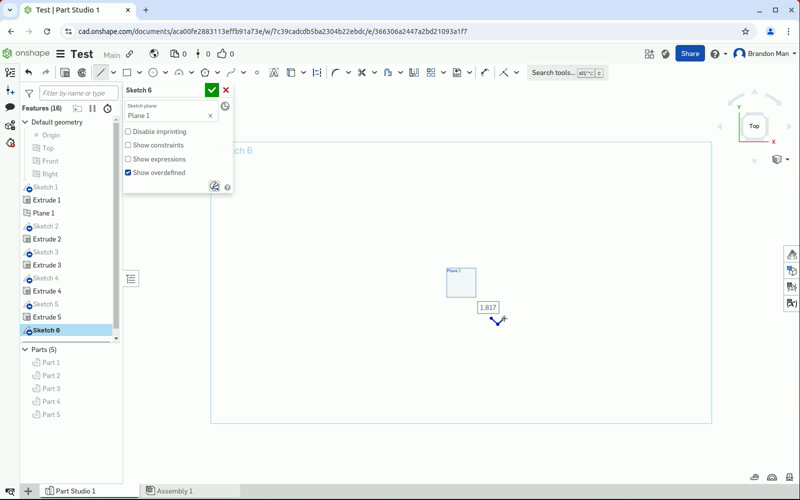
mouse_move(534, 318)
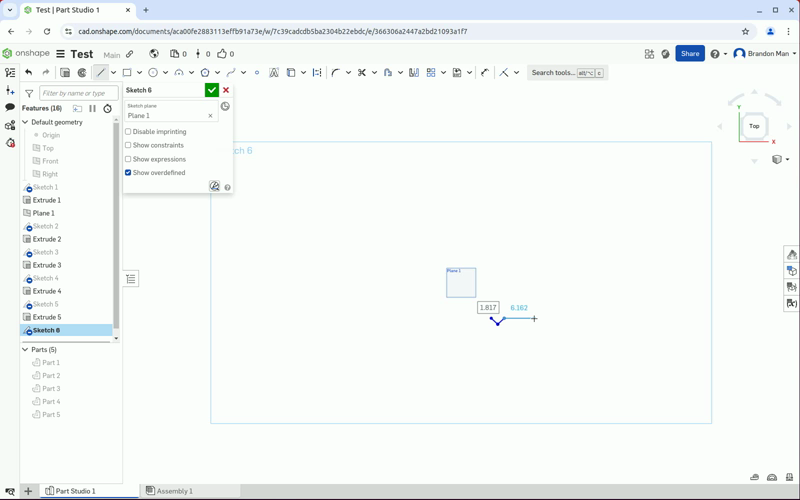
key_down(shift)
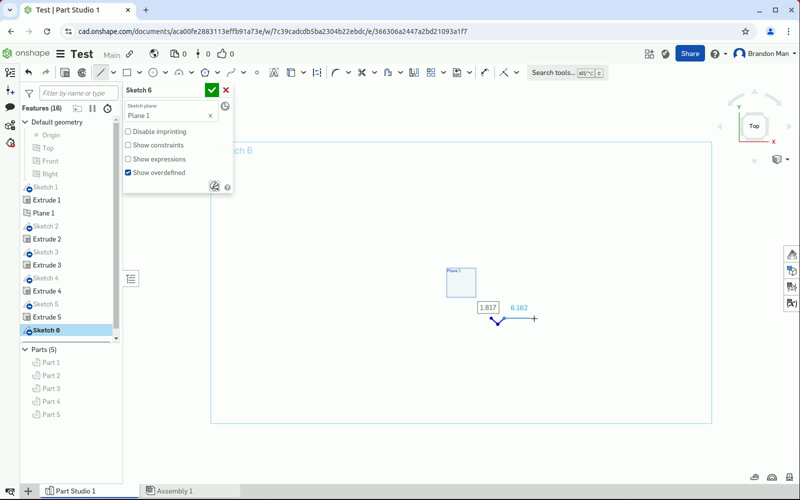
mouse_move(491, 318)
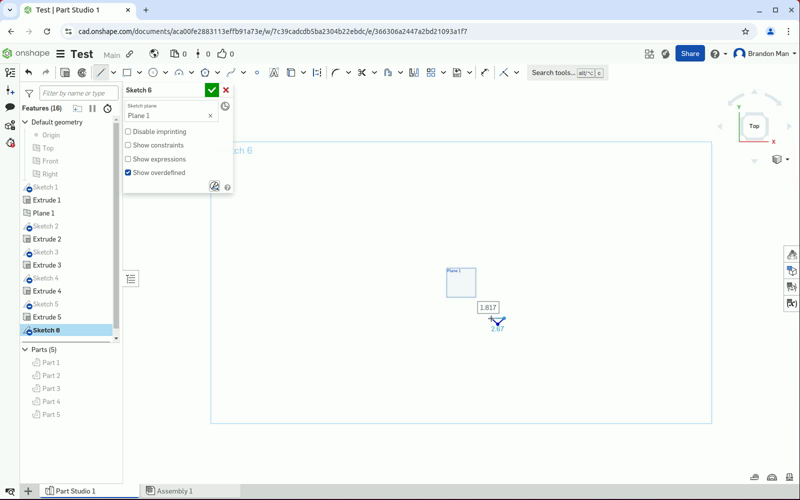
key_up(shift)
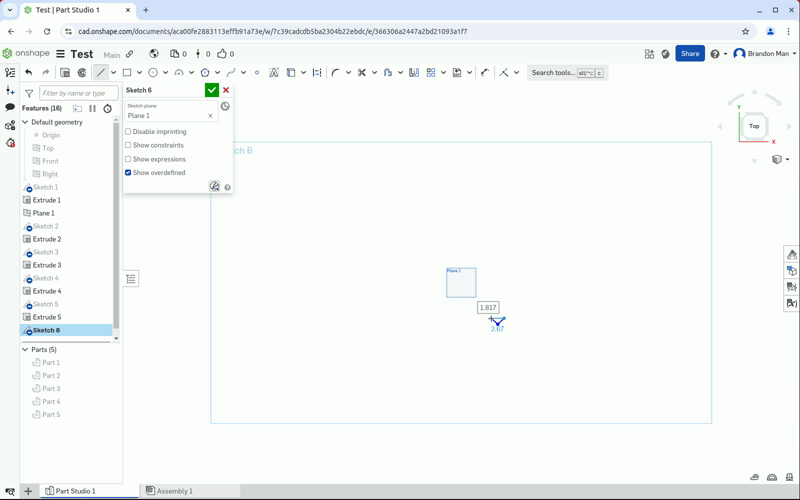
click(491, 318)
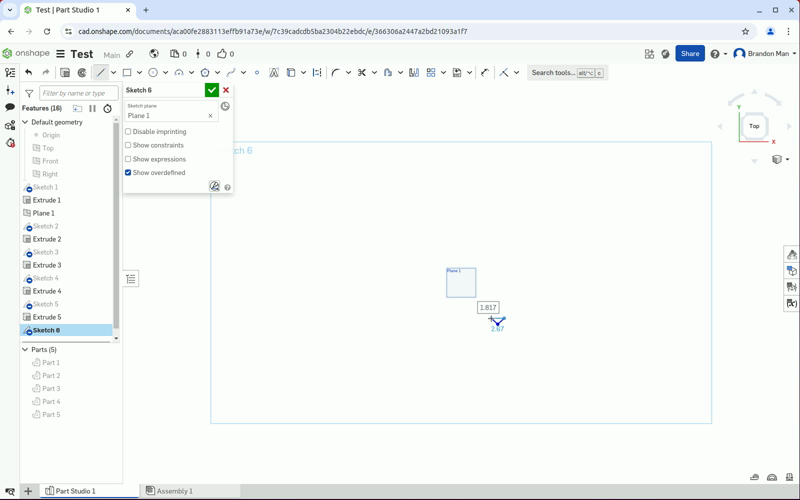
key(esc)
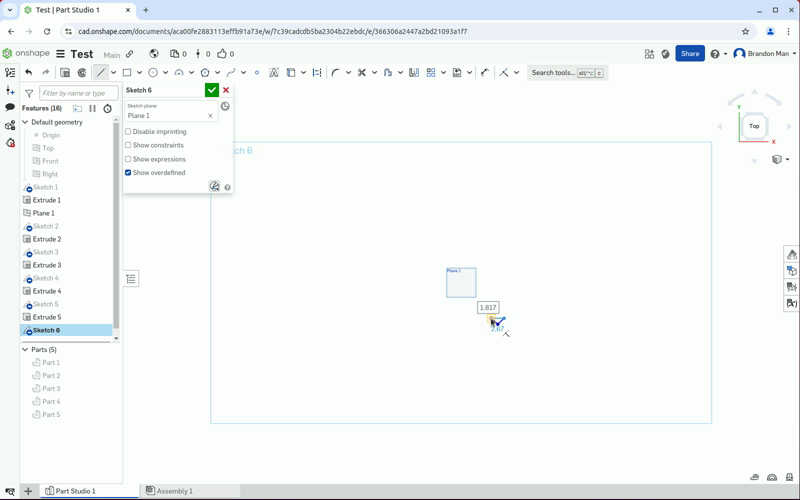
mouse_move(496, 320)
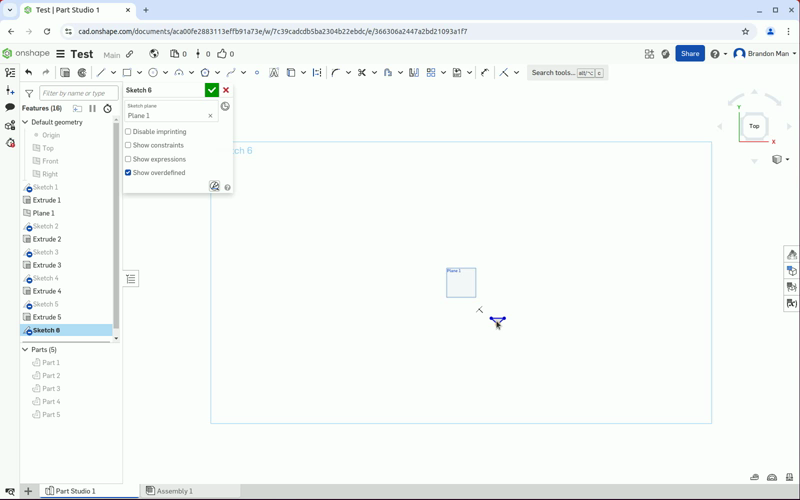
scroll(6)
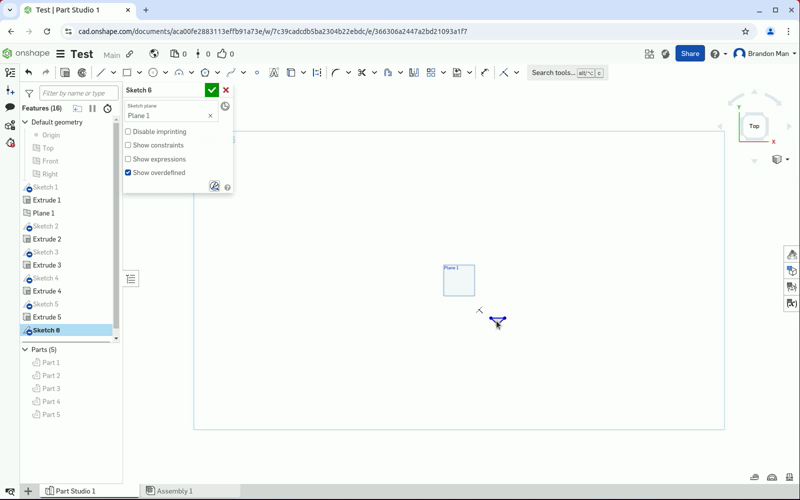
scroll(6)
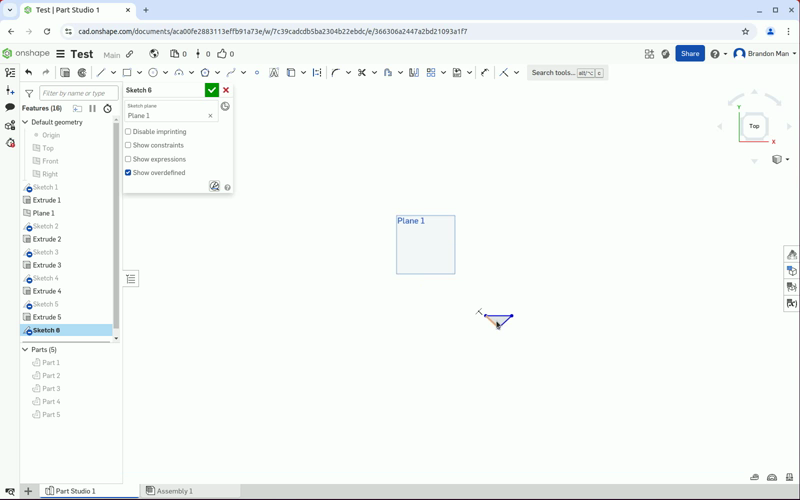
scroll(6)
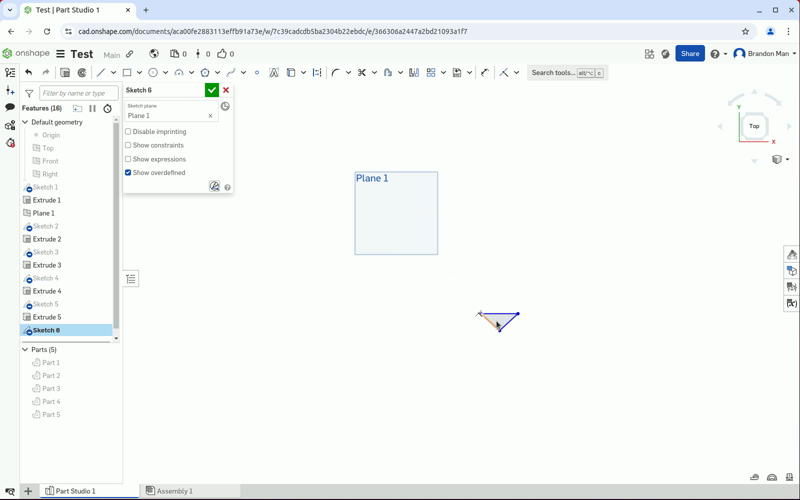
scroll(6)
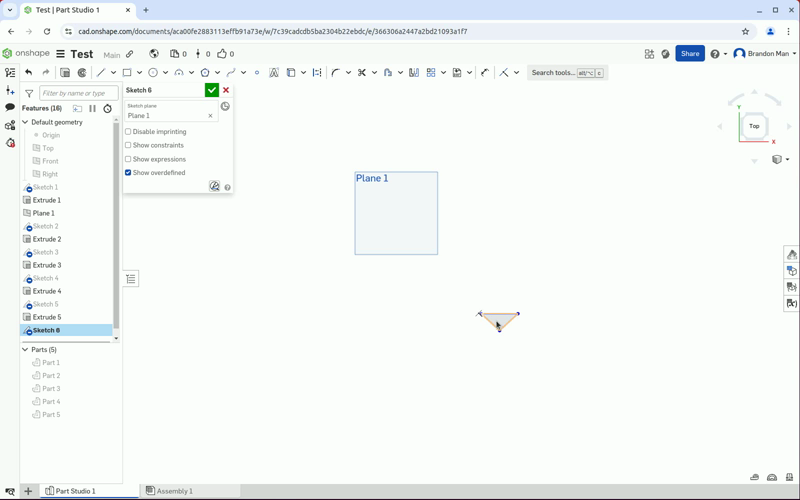
scroll(6)
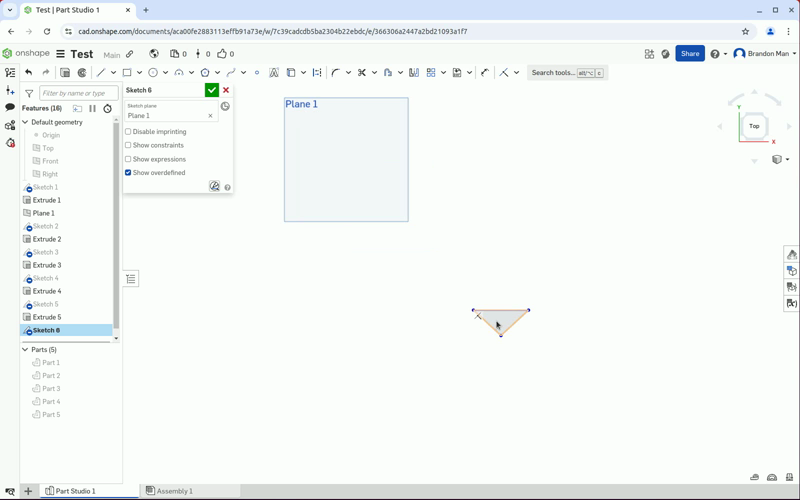
scroll(6)
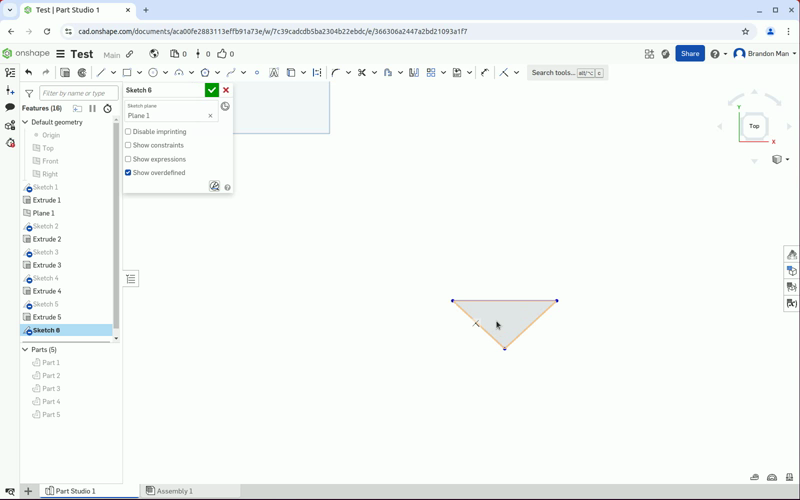
scroll(6)
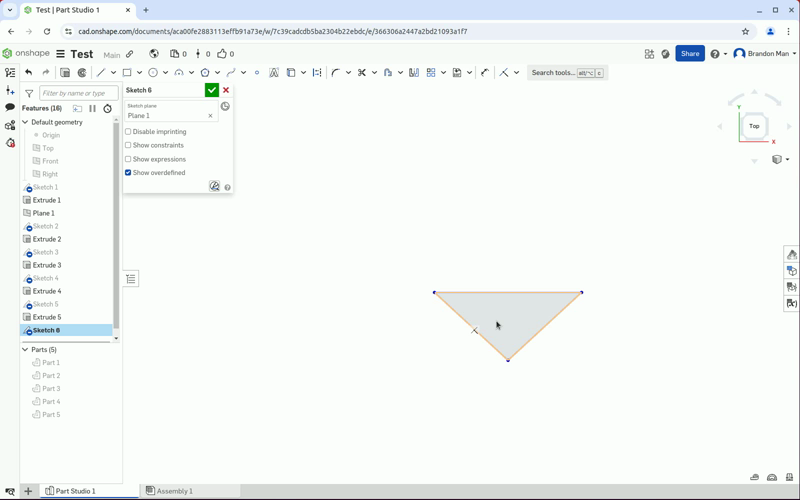
click(496, 320)
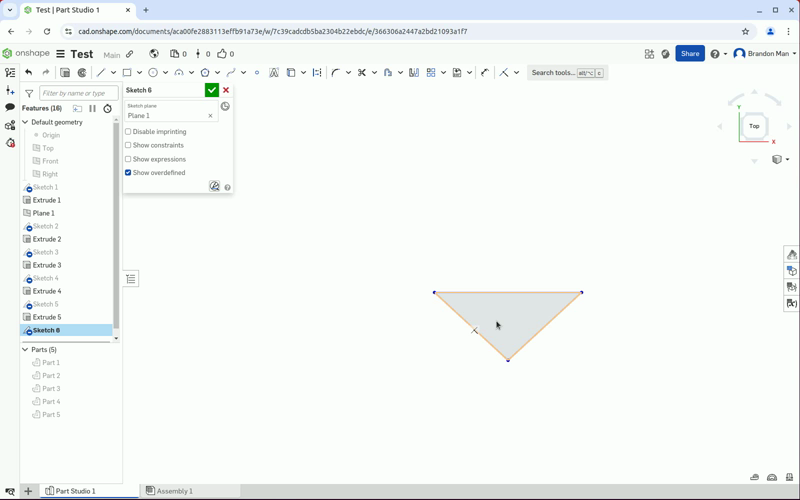
scroll(-6)
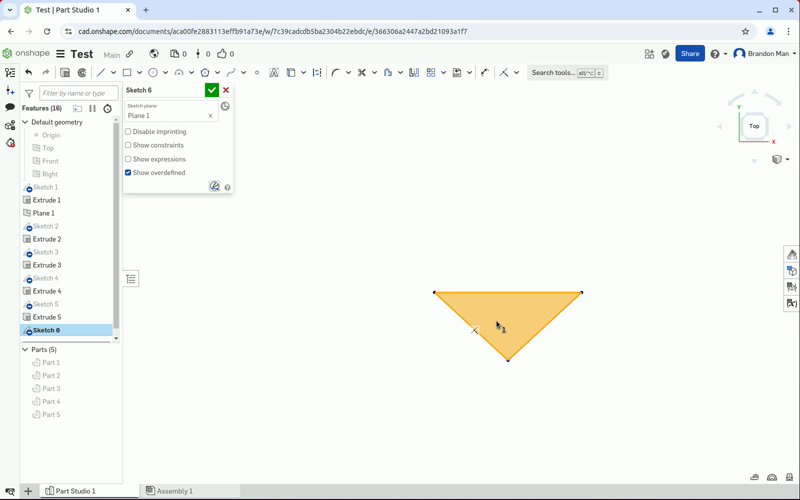
scroll(-6)
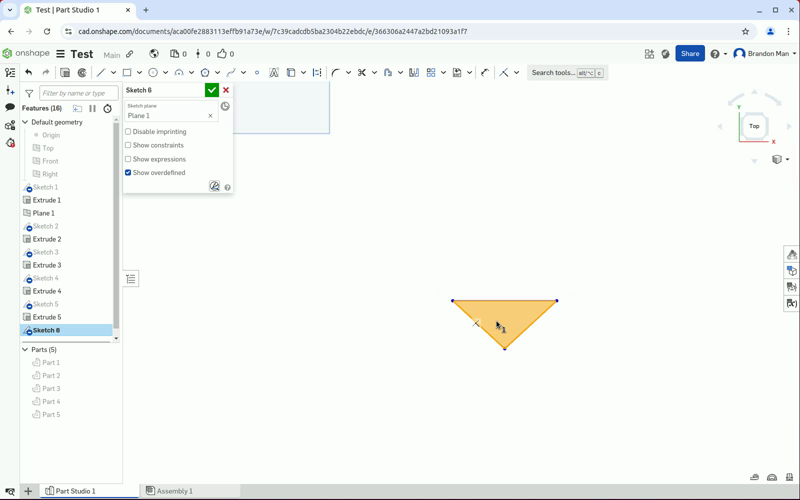
scroll(-6)
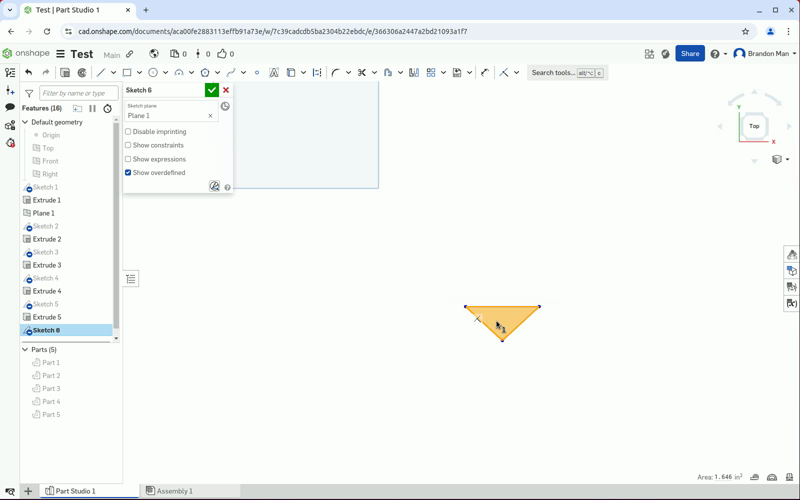
scroll(-6)
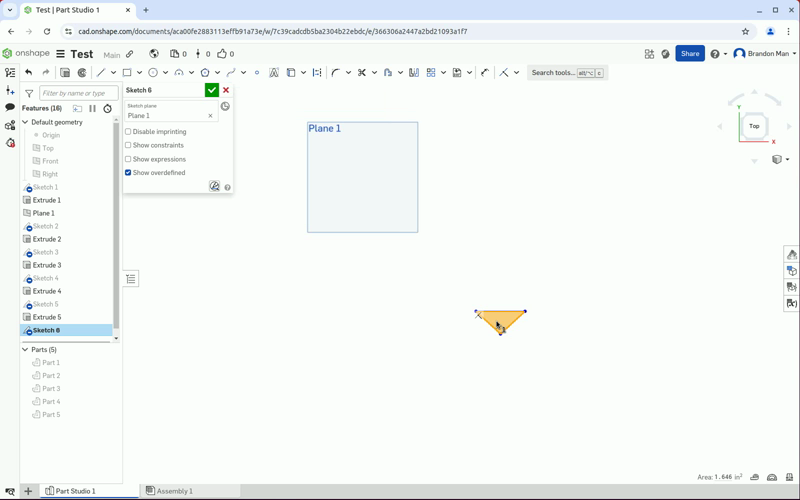
scroll(-6)
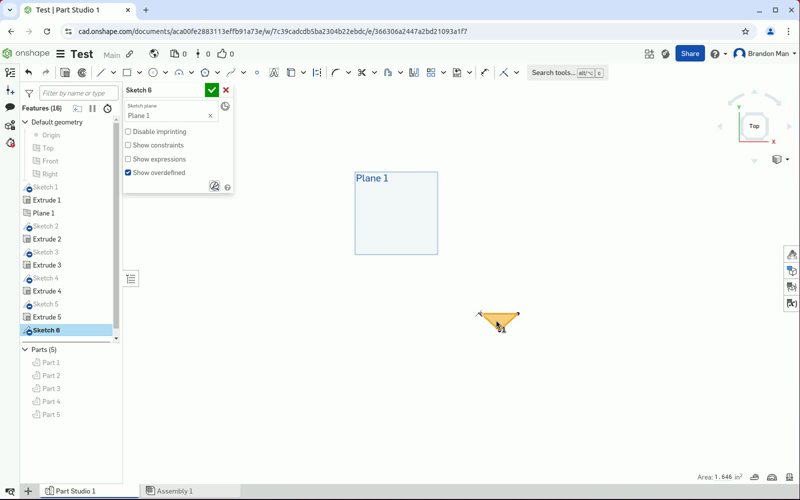
scroll(-6)
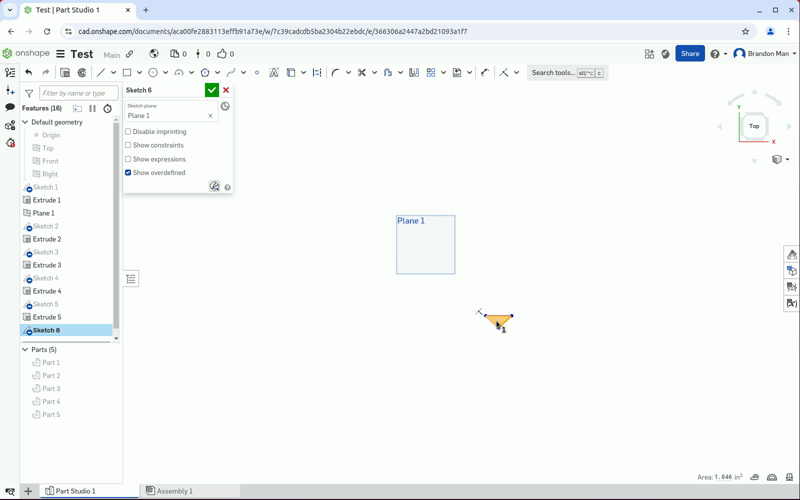
scroll(-6)
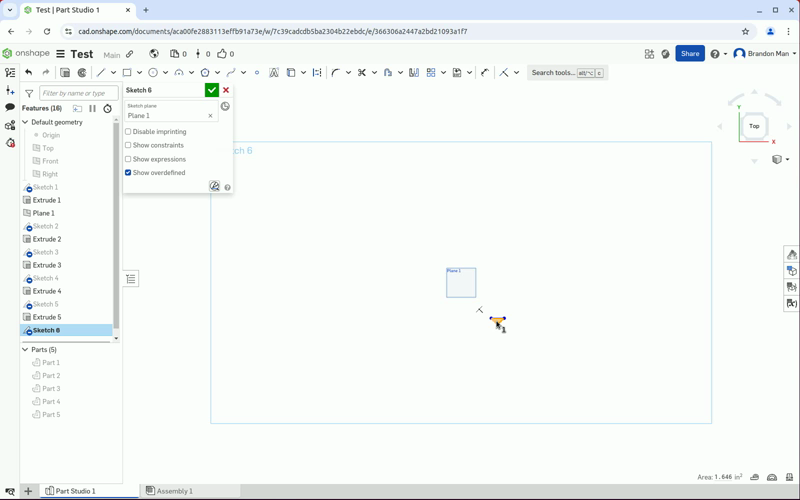
mouse_move(73, 352)
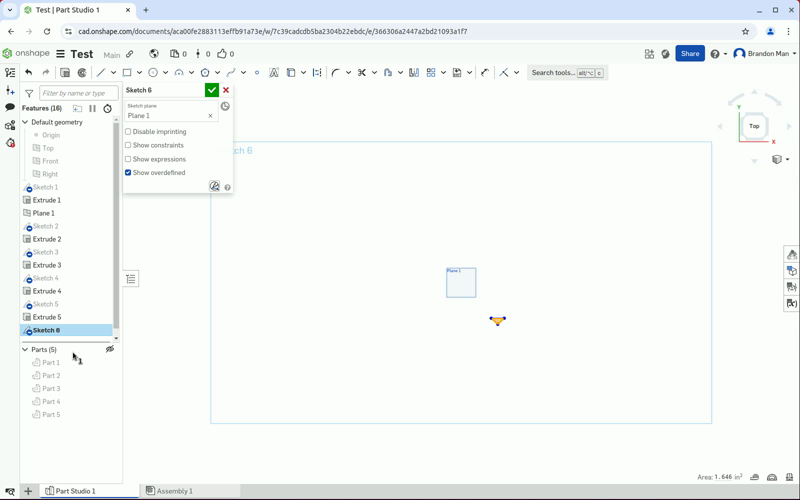
key(shift+y)
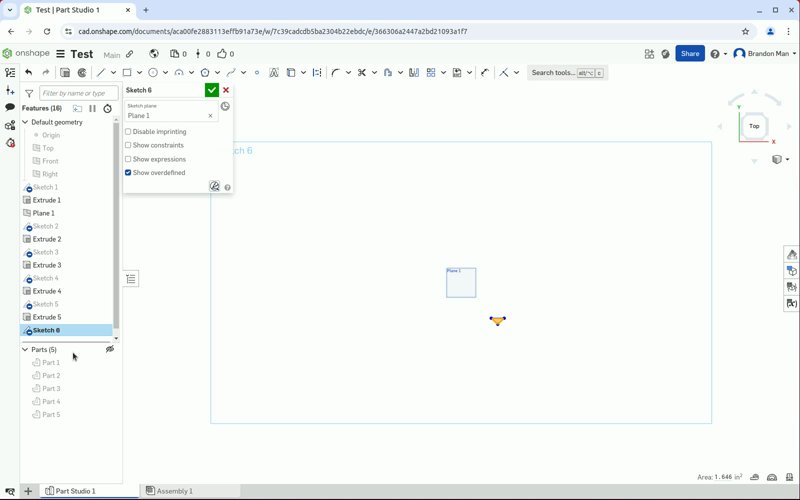
key(shift+e)
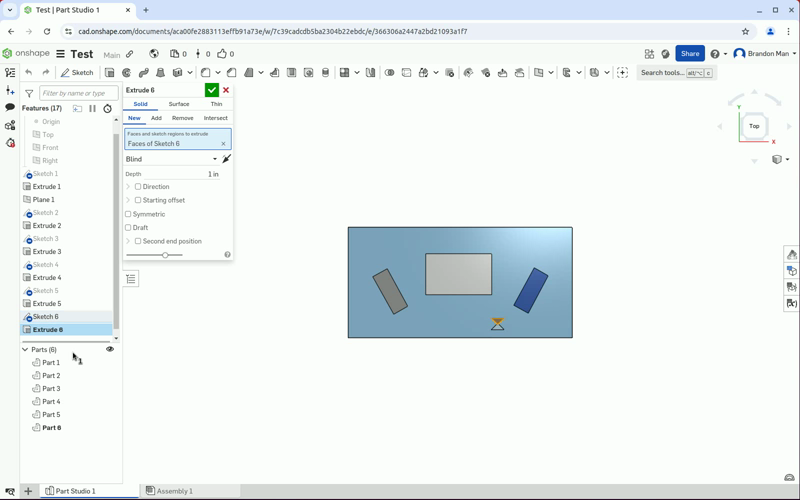
mouse_move(143, 106)
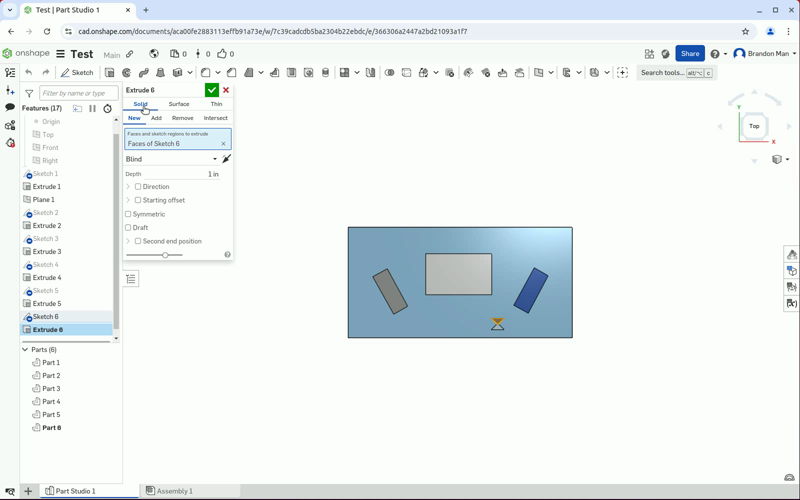
click(143, 106)
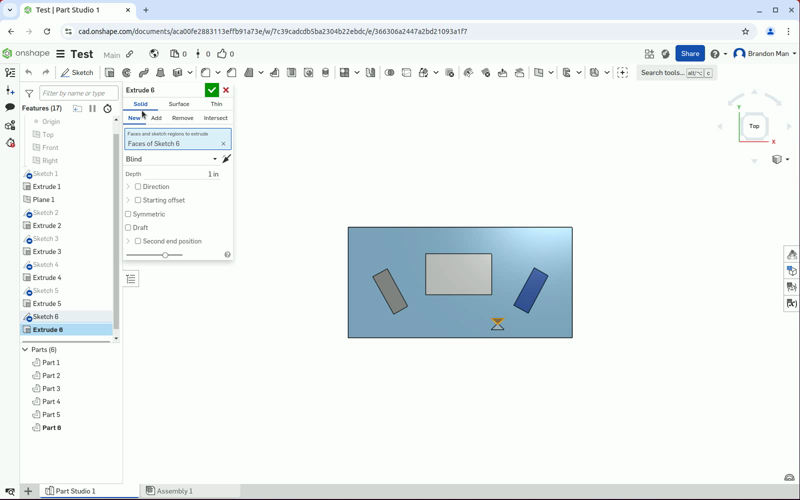
mouse_move(137, 120)
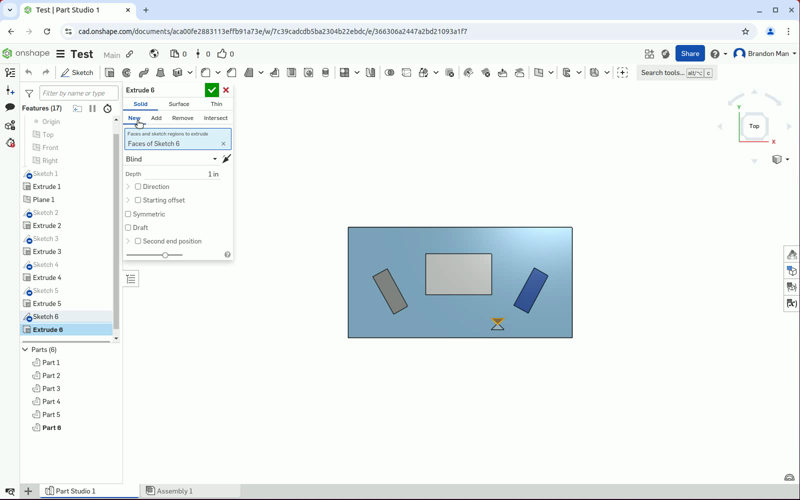
click(137, 120)
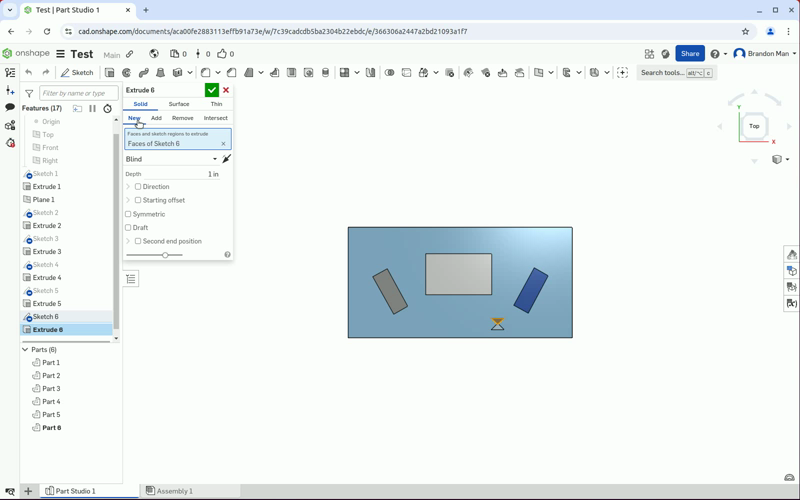
key(tab, 4)
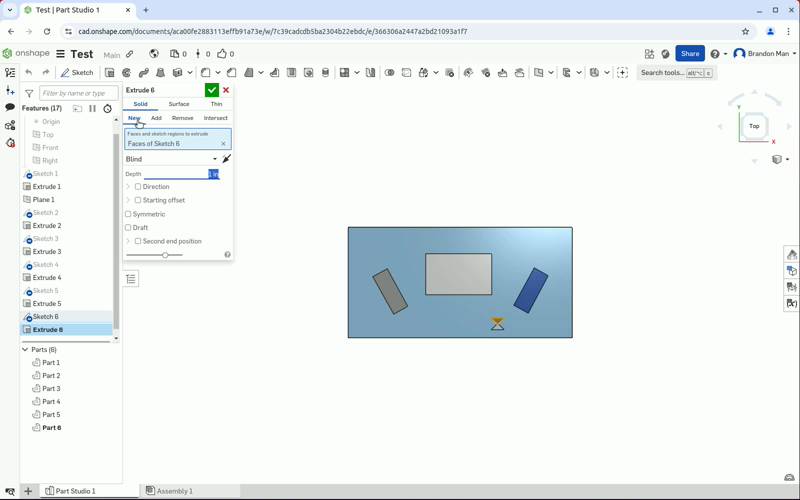
text(0.722)
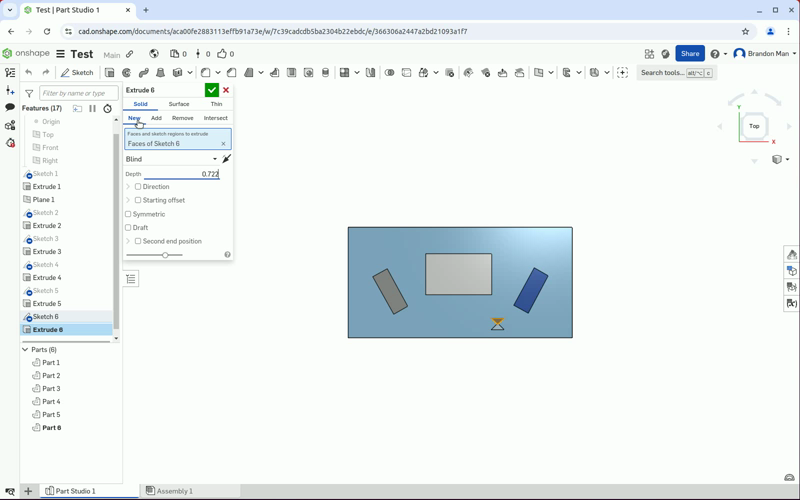
key(enter)
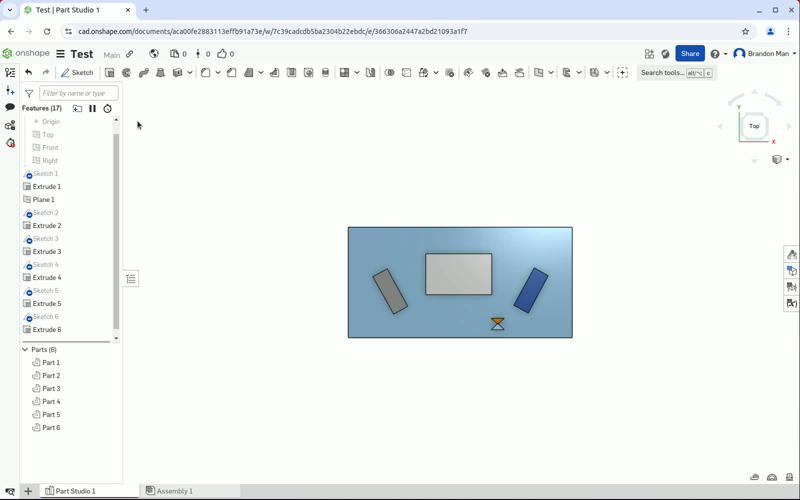
key(shift+h)
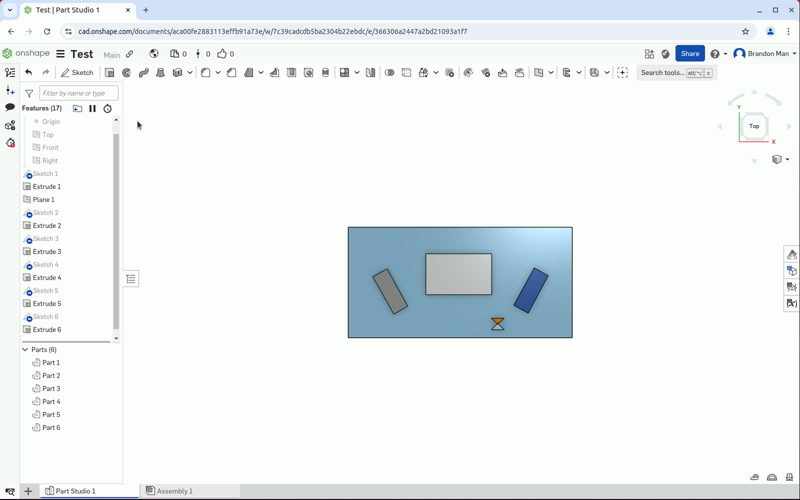
key(shift+h)
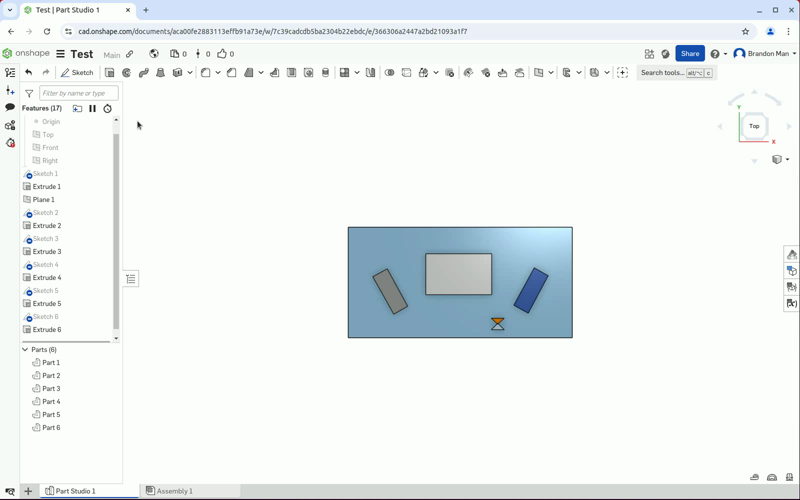
mouse_move(69, 176)
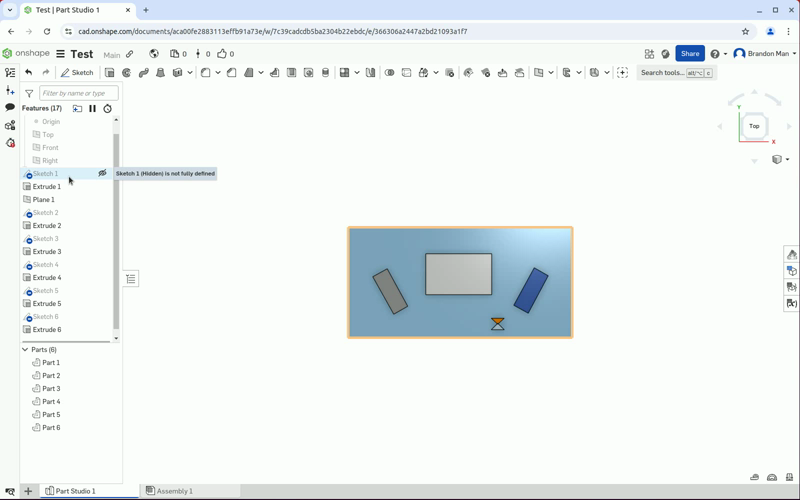
click(69, 176)
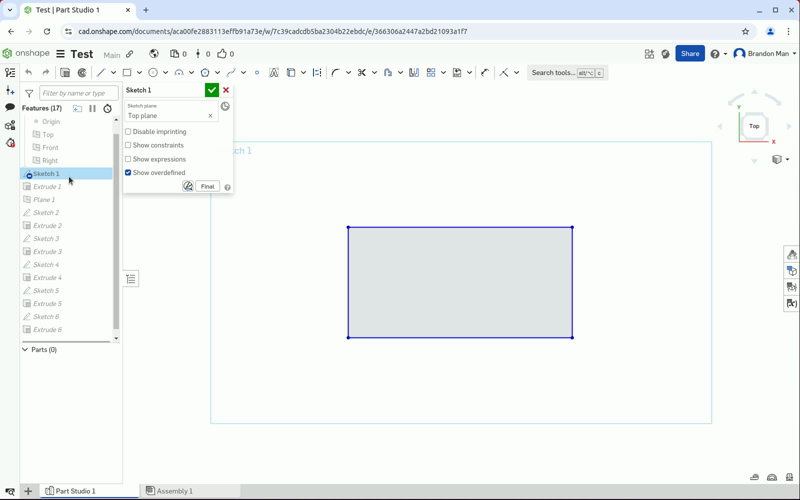
mouse_move(229, 92)
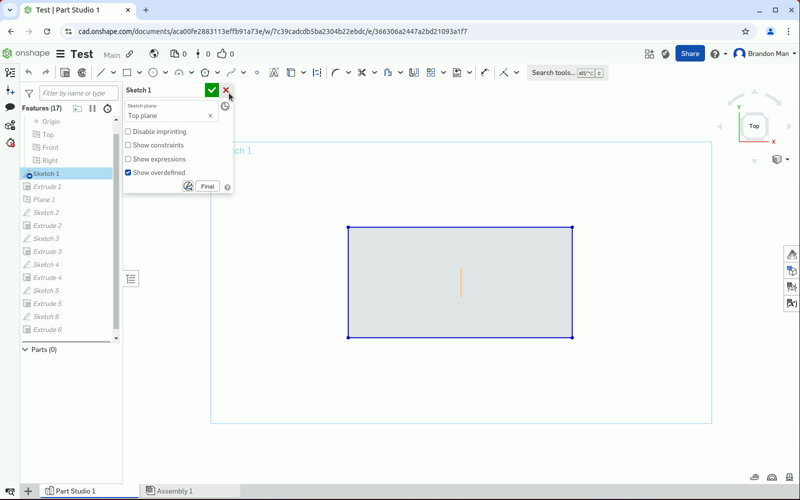
click(229, 92)
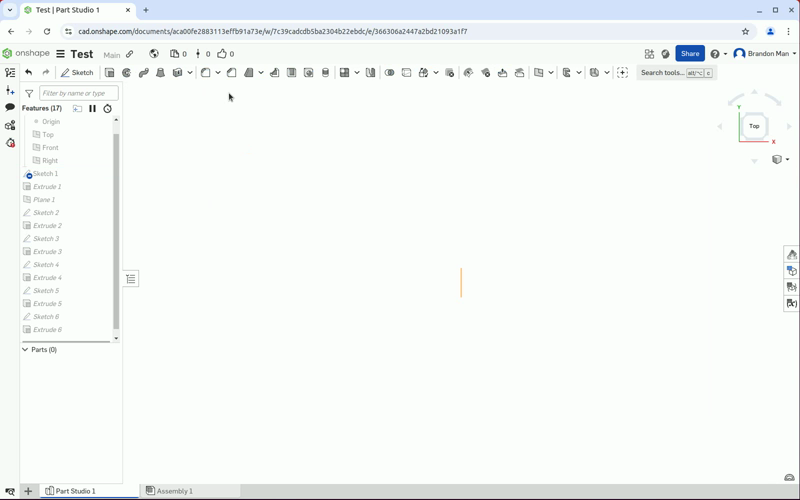
key(shift+s)
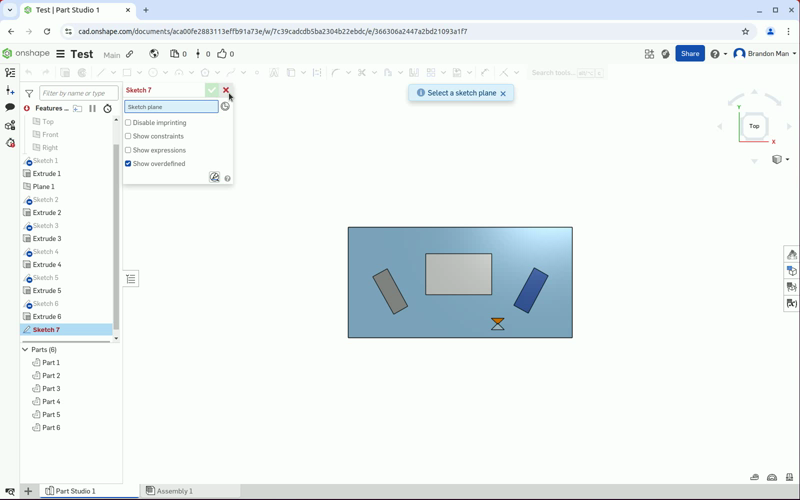
mouse_move(69, 189)
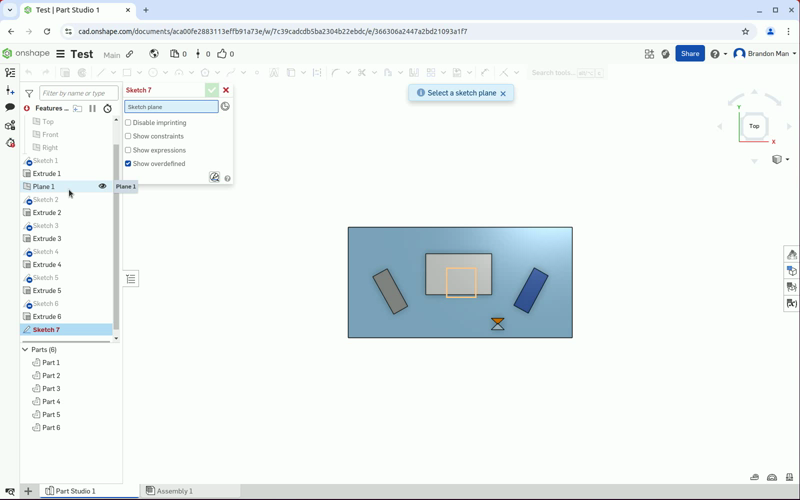
click(69, 189)
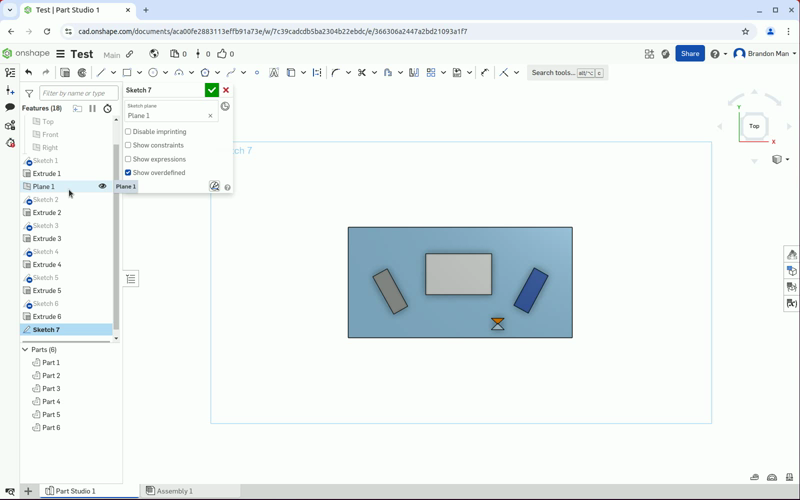
mouse_move(73, 352)
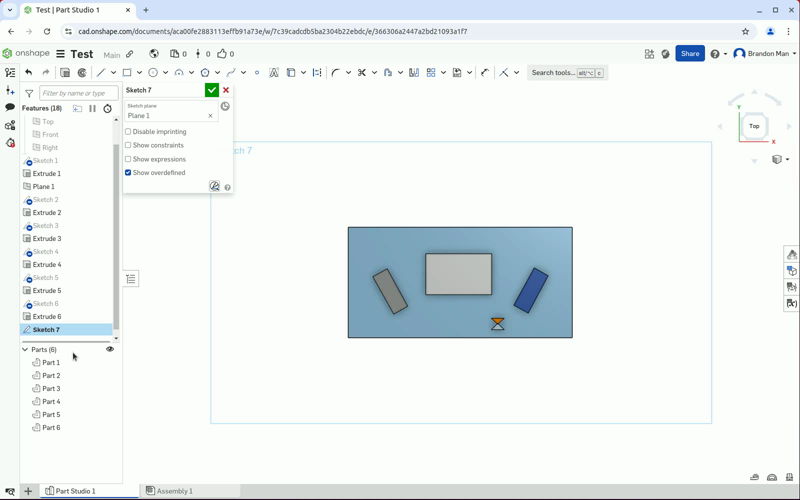
key(y)
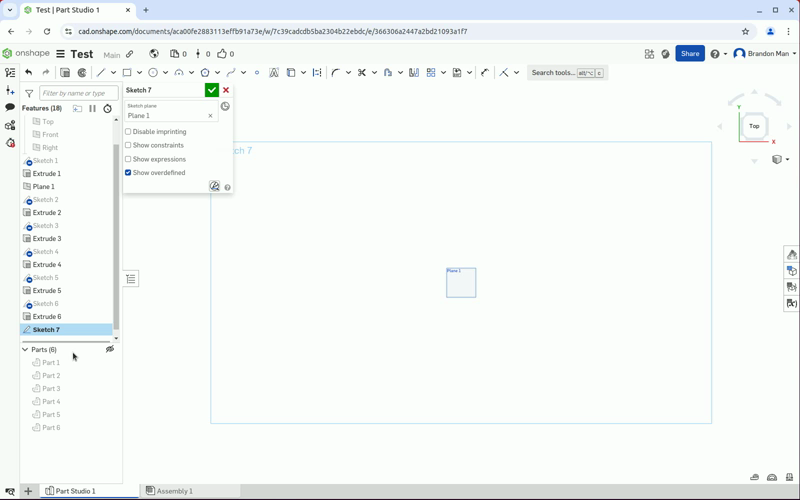
key(l)
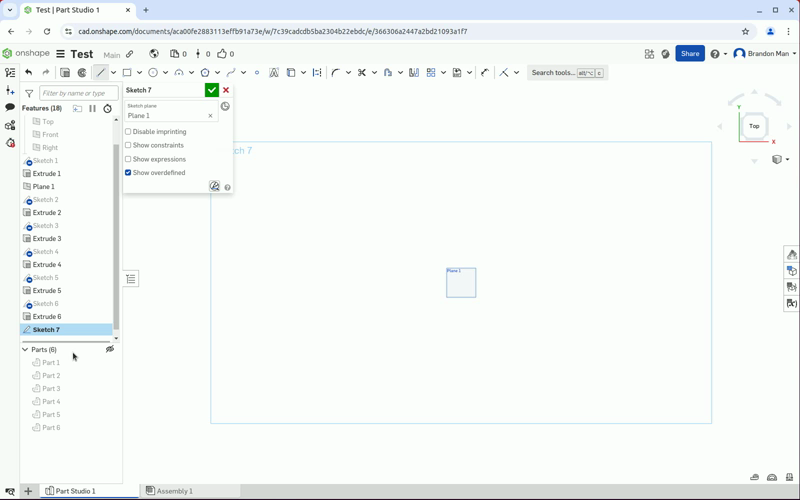
key_down(shift)
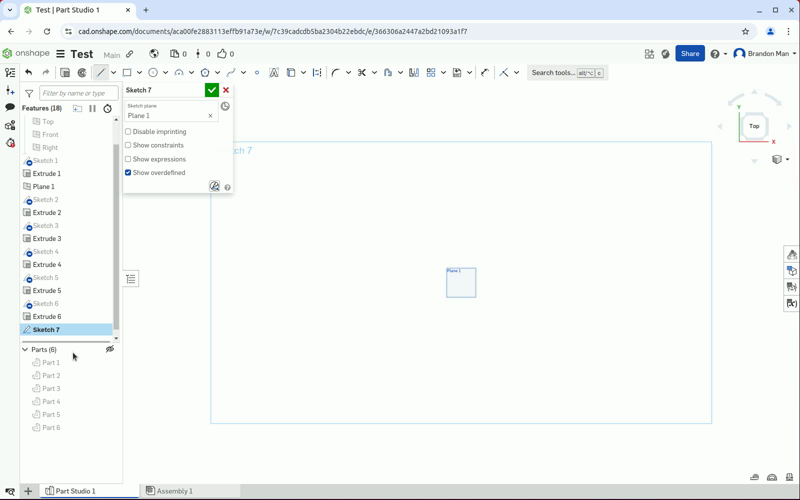
mouse_move(491, 329)
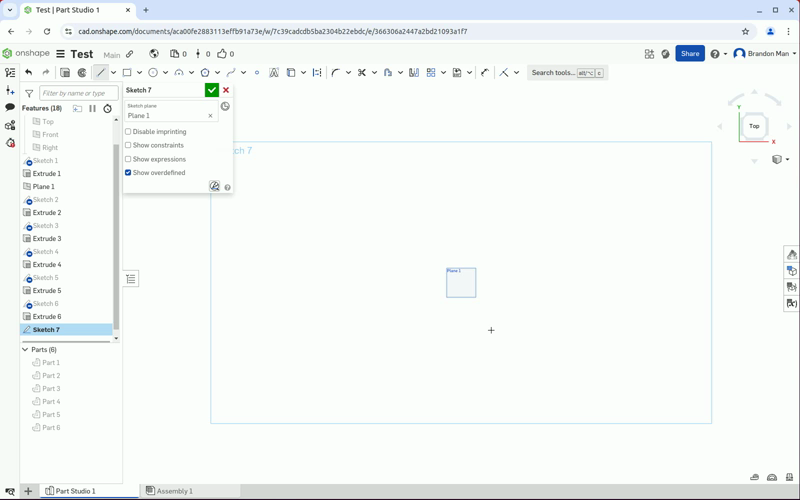
click(491, 329)
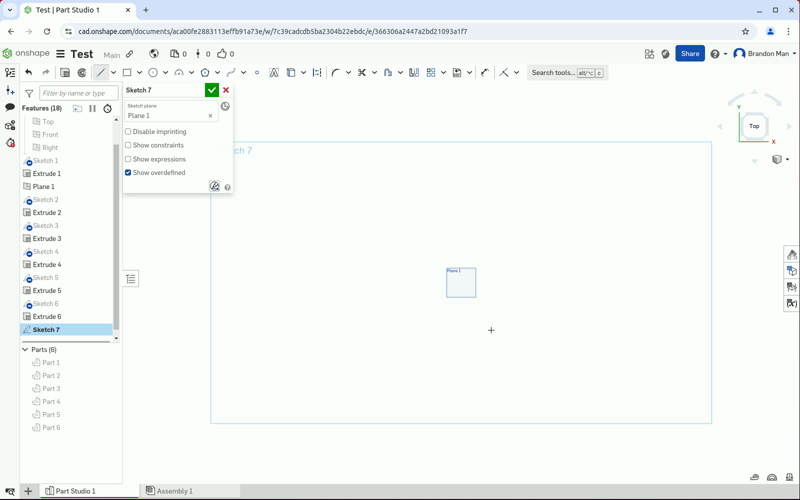
key_up(shift)
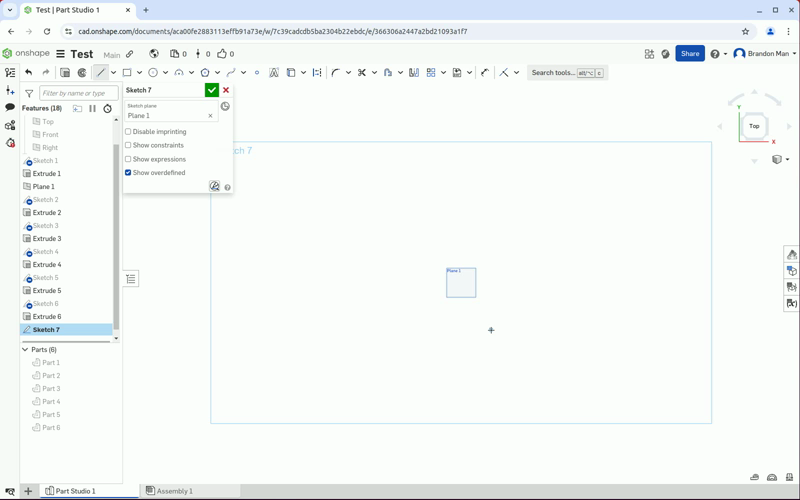
key_down(shift)
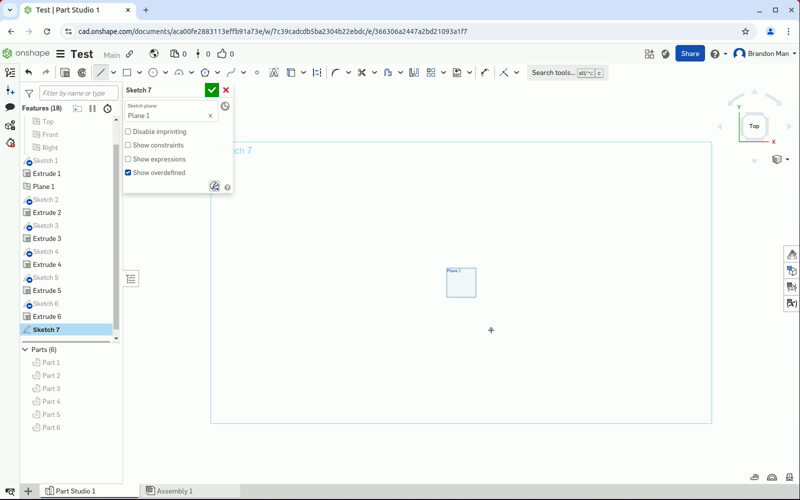
mouse_move(521, 329)
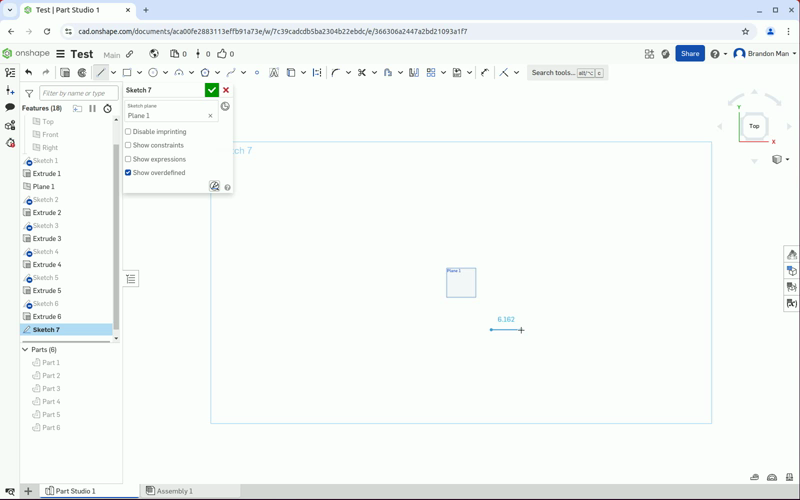
mouse_move(497, 323)
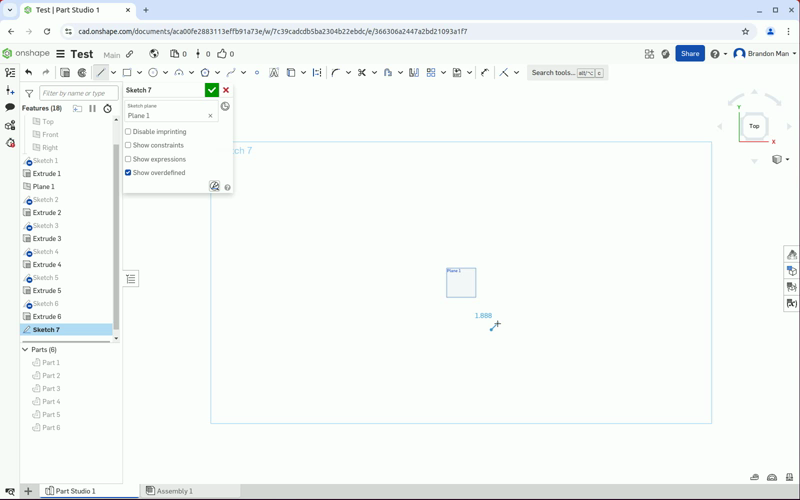
click(497, 323)
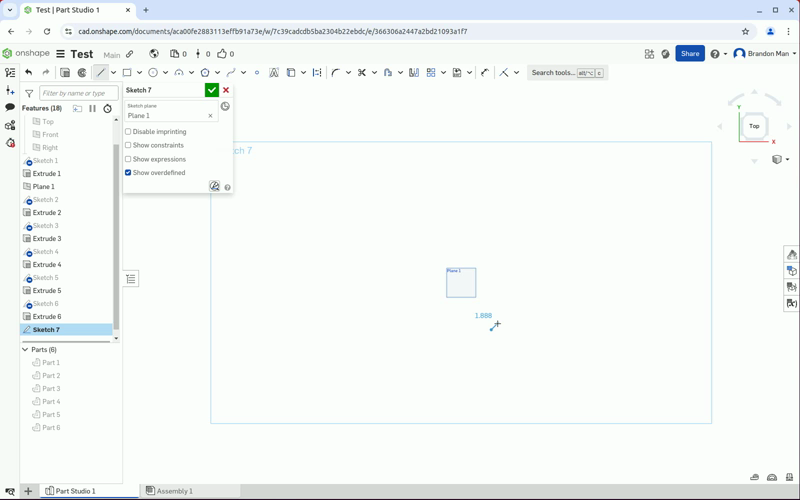
key_up(shift)
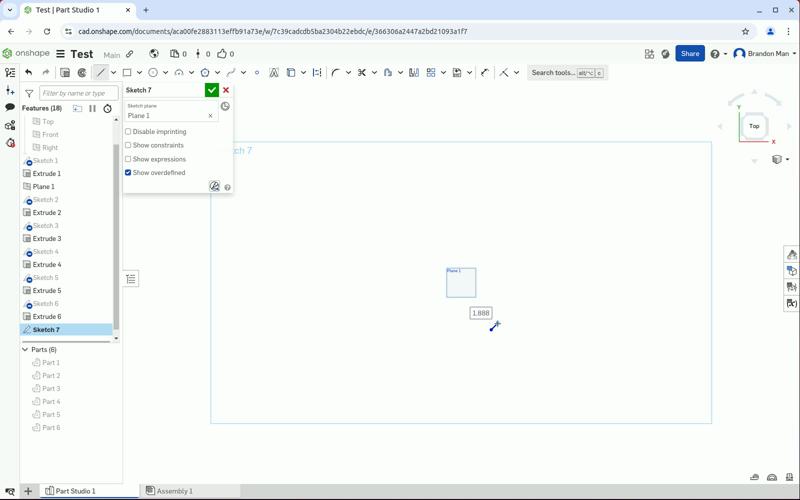
key_down(shift)
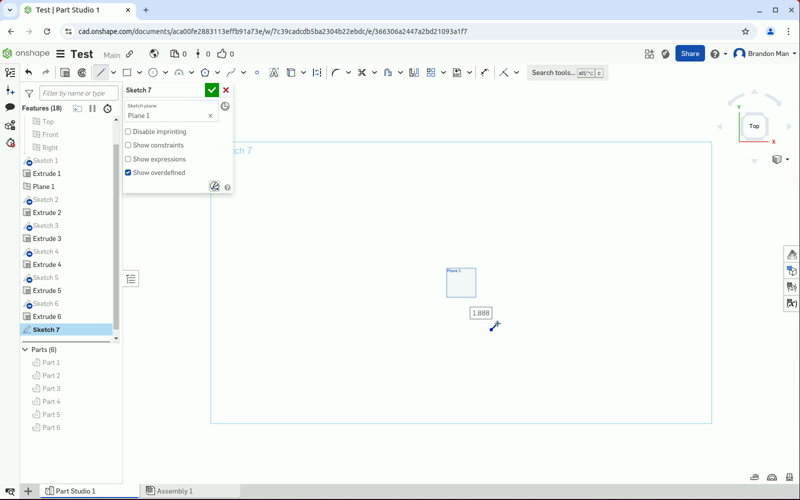
mouse_move(527, 323)
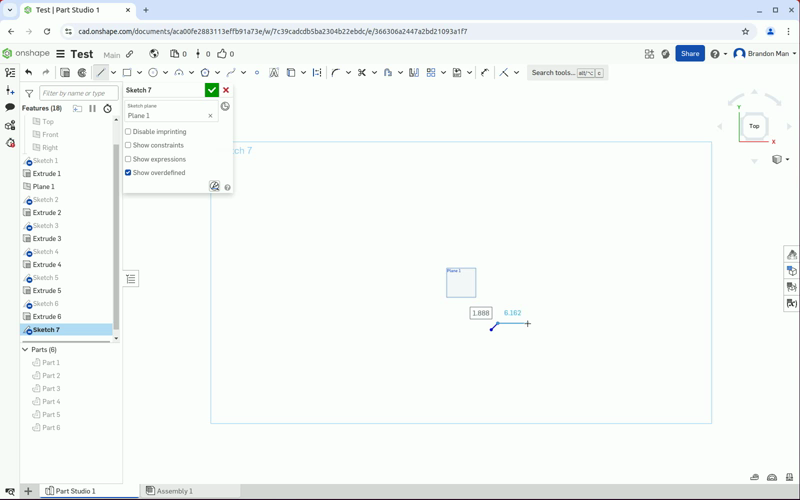
mouse_move(491, 316)
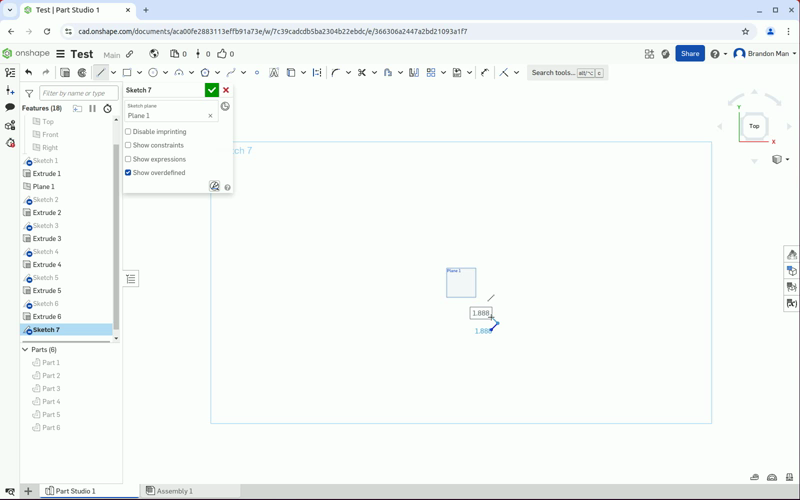
click(491, 316)
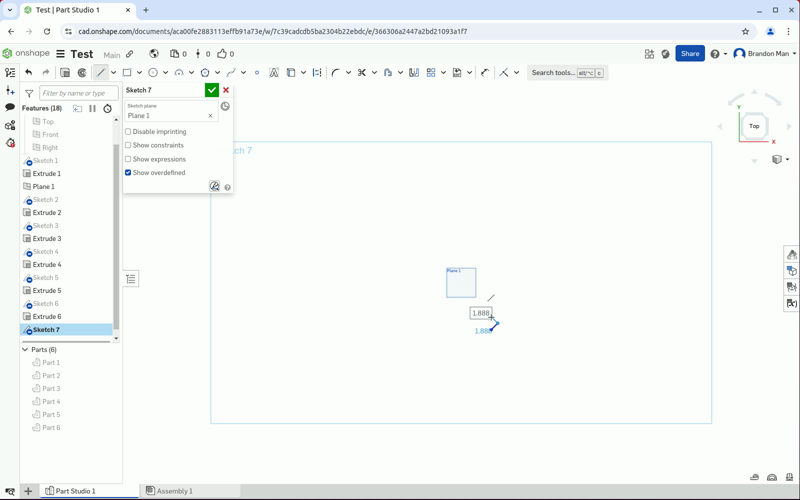
key_up(shift)
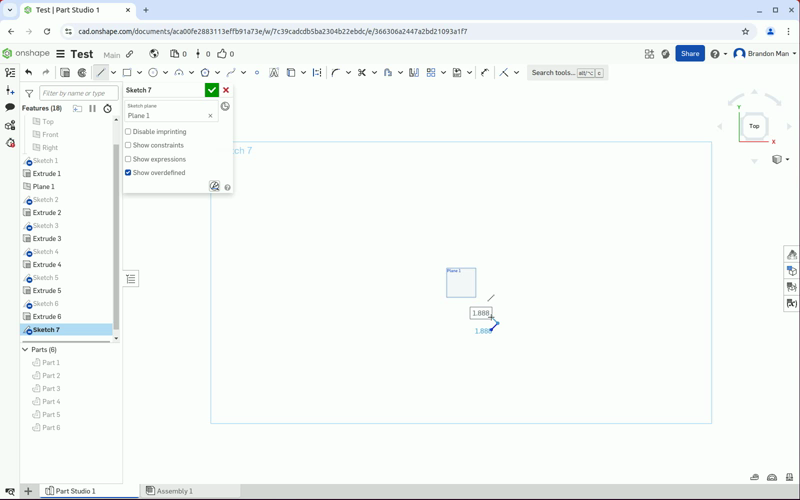
mouse_move(521, 316)
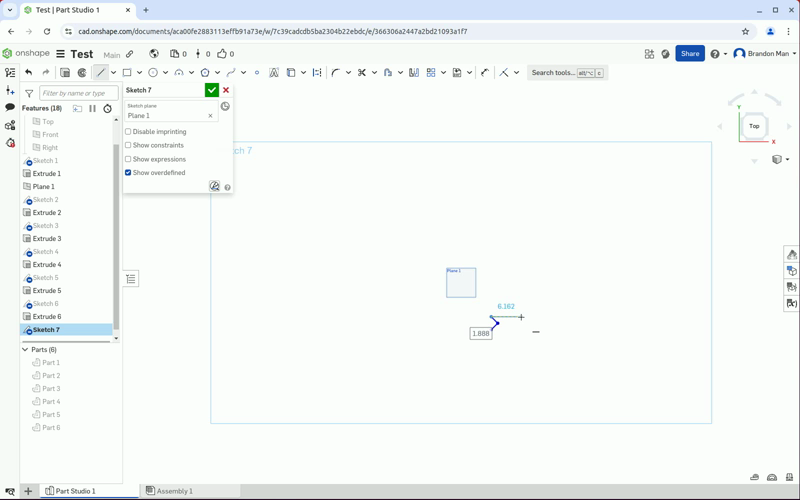
key_down(shift)
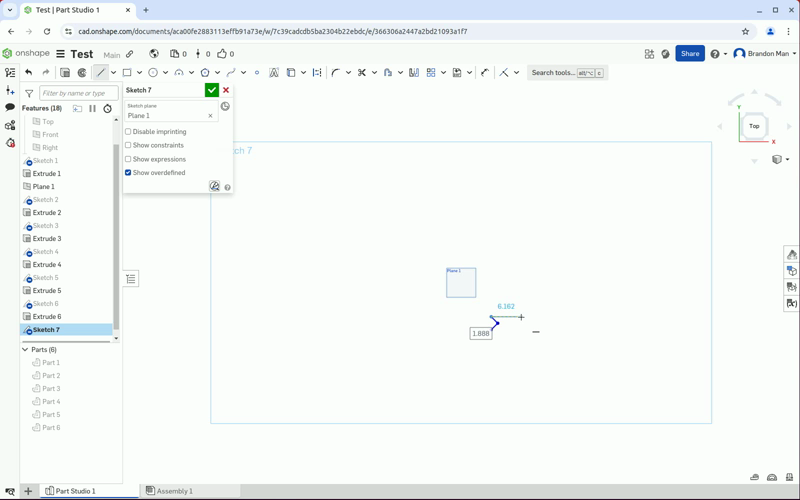
mouse_move(491, 329)
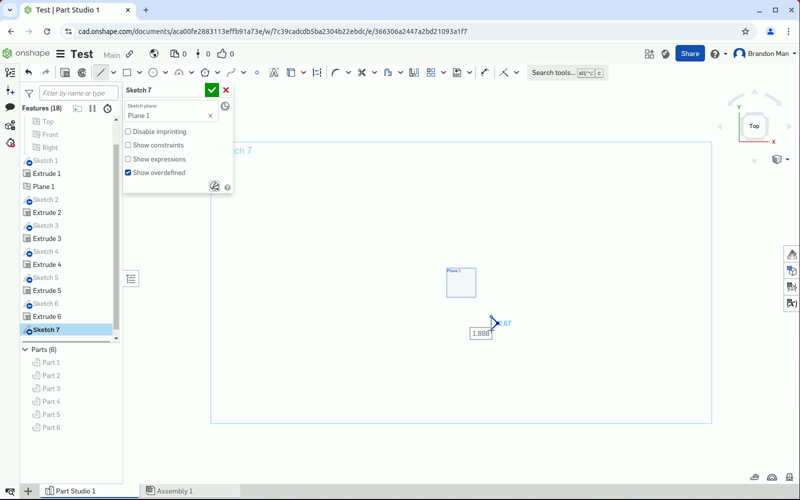
key_up(shift)
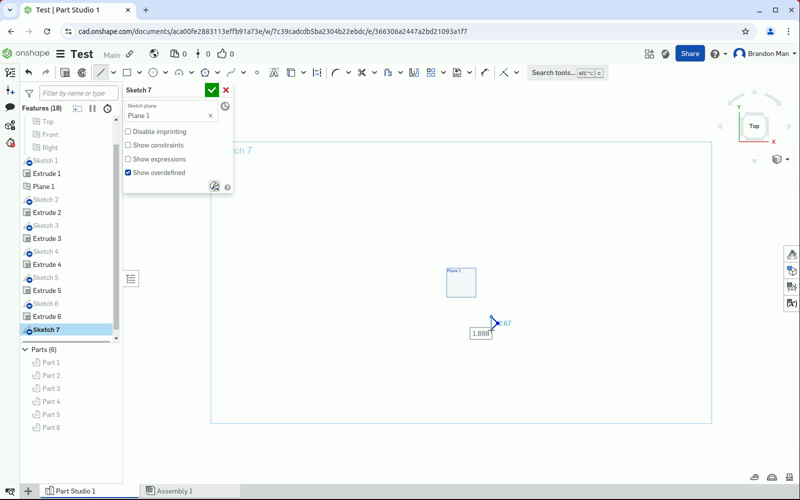
click(491, 329)
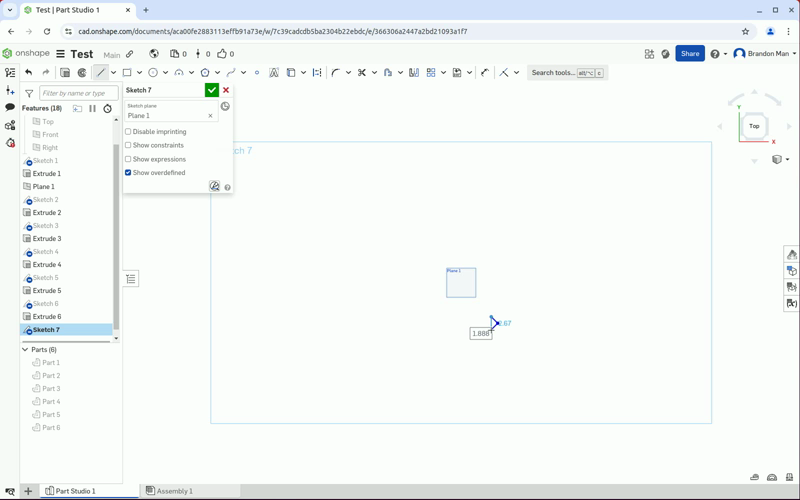
key(esc)
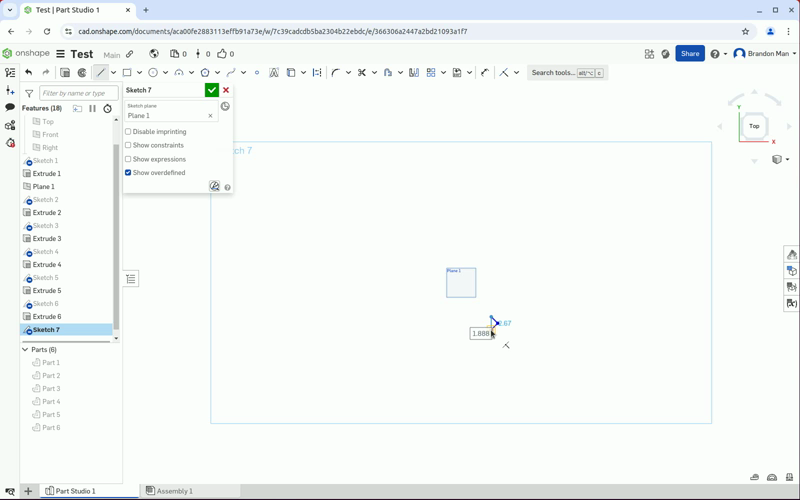
mouse_move(493, 319)
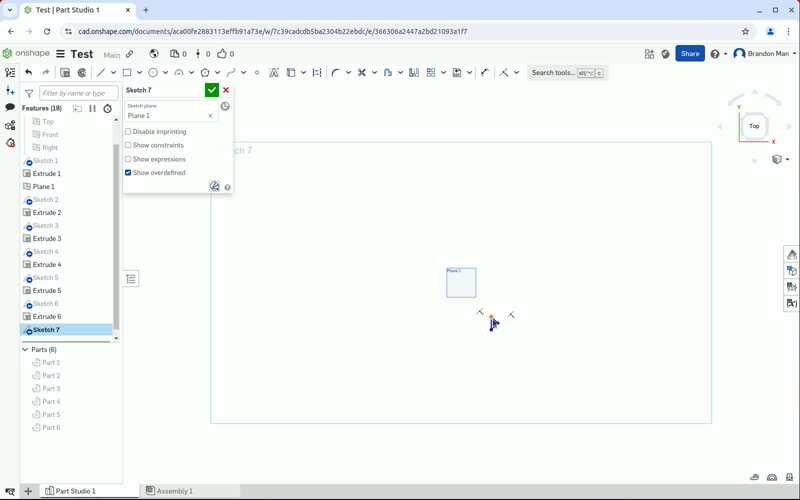
scroll(6)
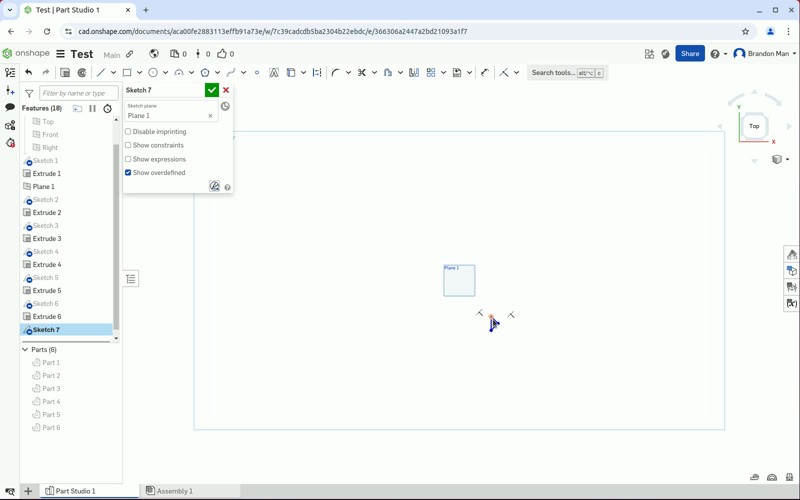
scroll(6)
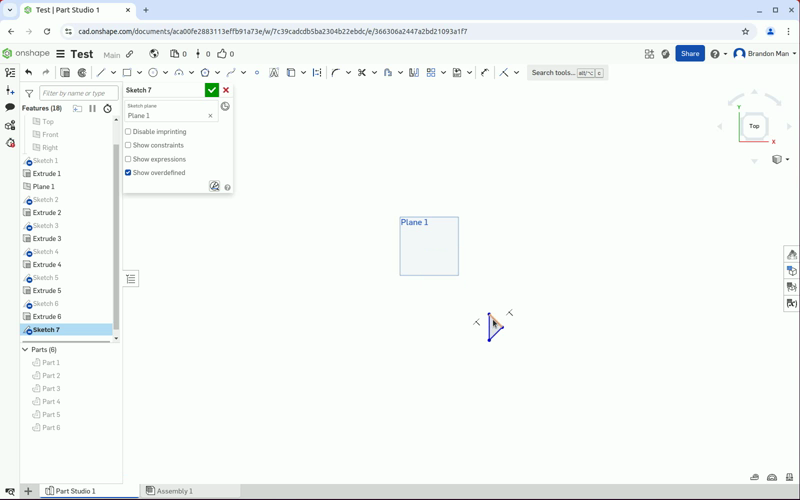
scroll(6)
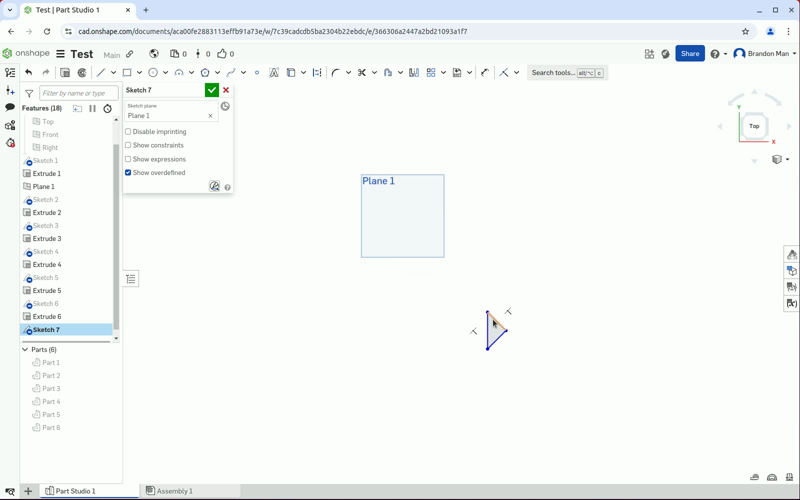
scroll(6)
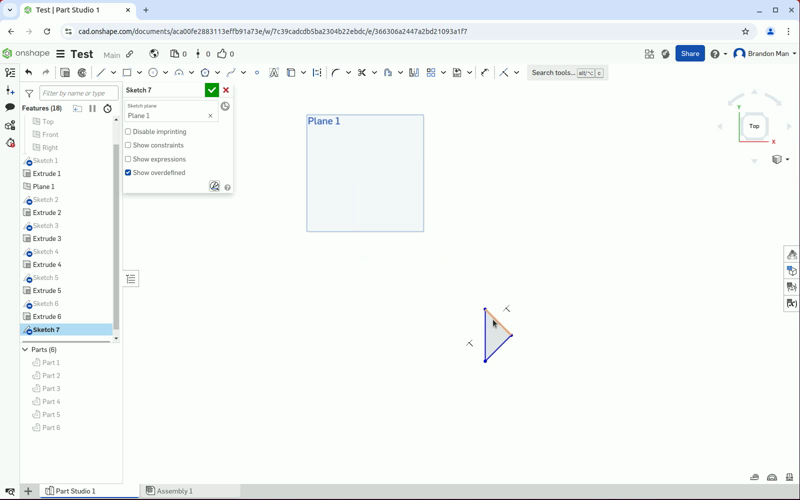
scroll(6)
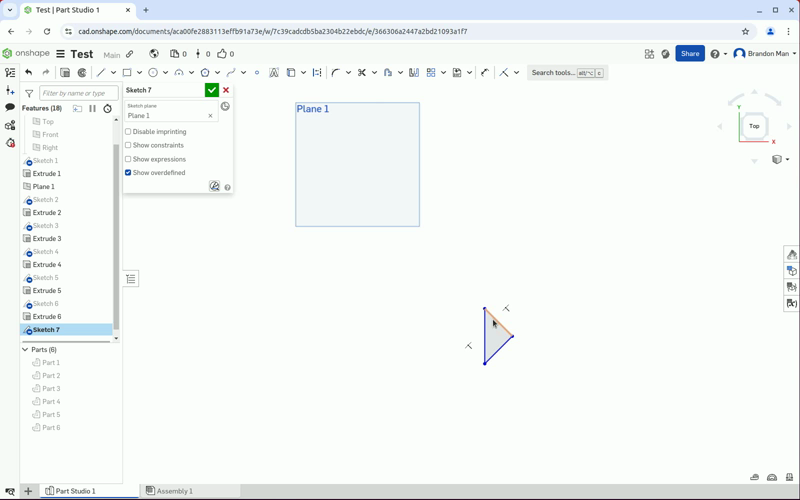
scroll(6)
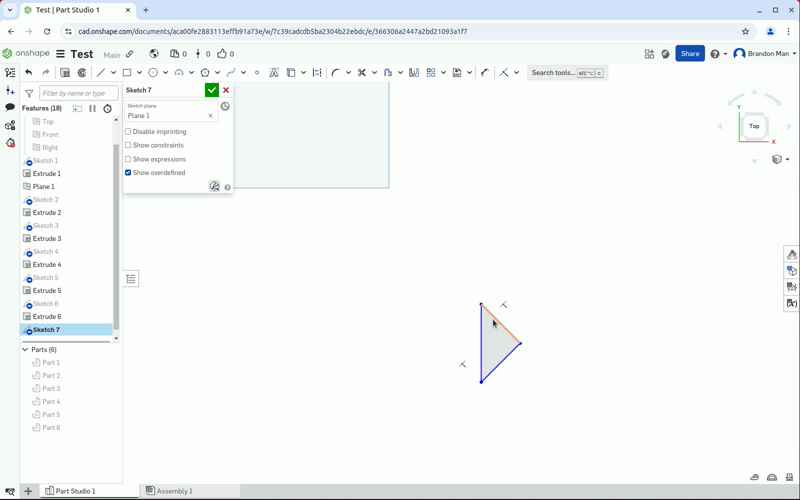
scroll(6)
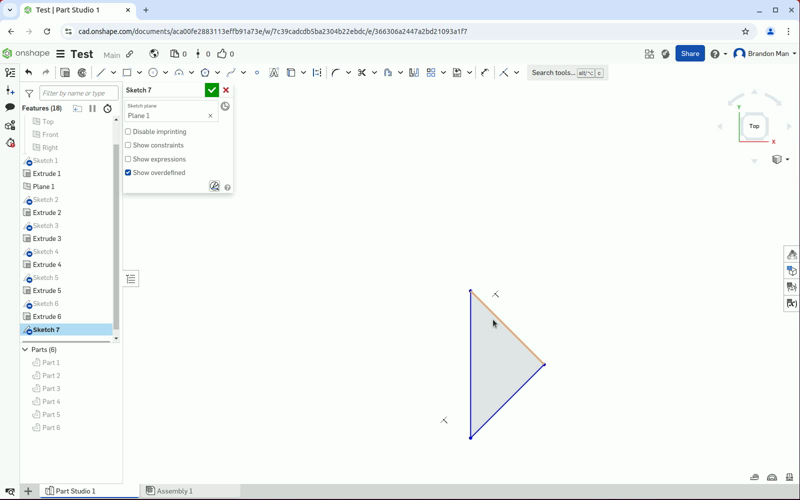
click(493, 319)
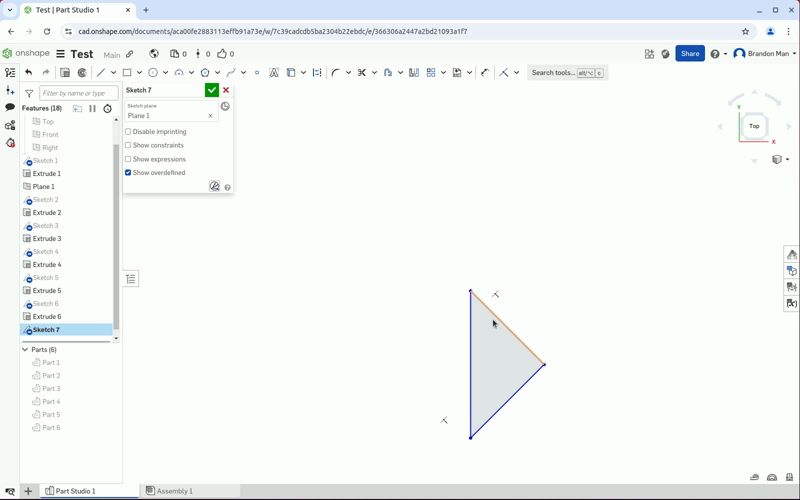
scroll(-6)
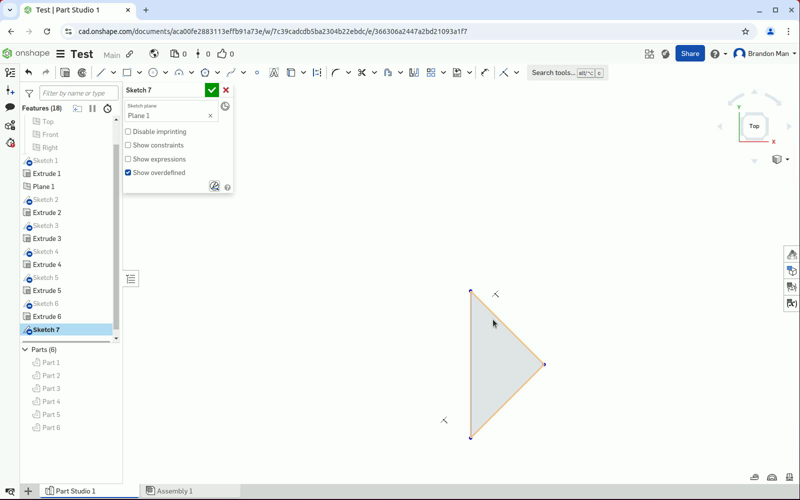
scroll(-6)
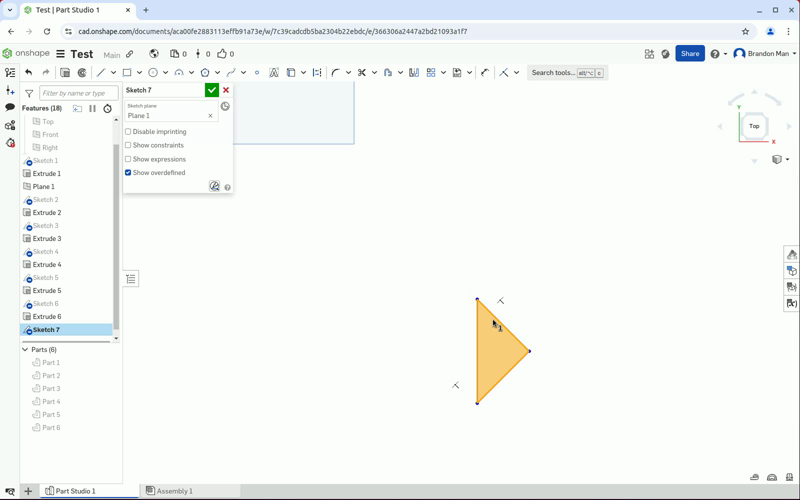
scroll(-6)
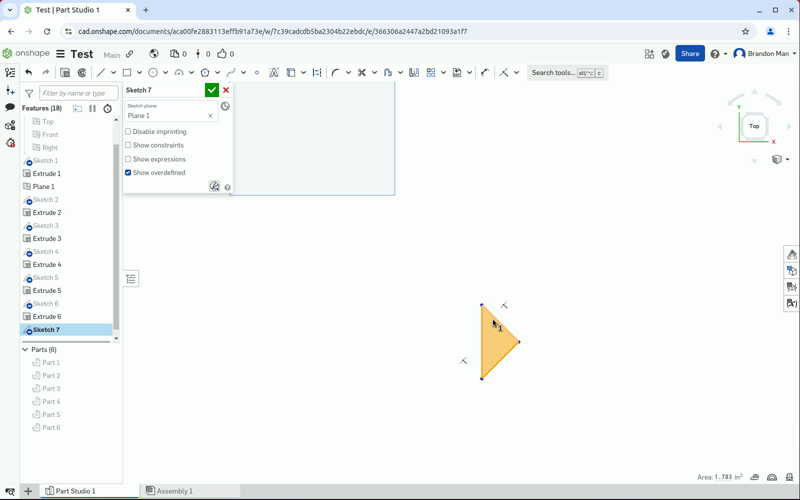
scroll(-6)
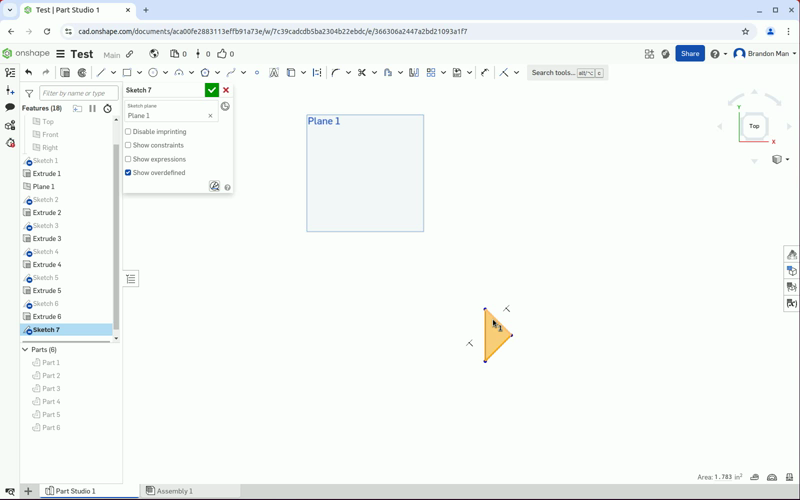
scroll(-6)
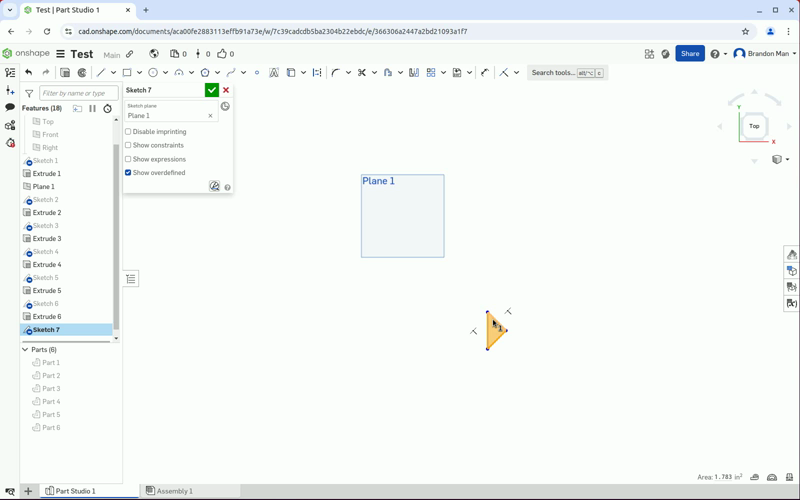
scroll(-6)
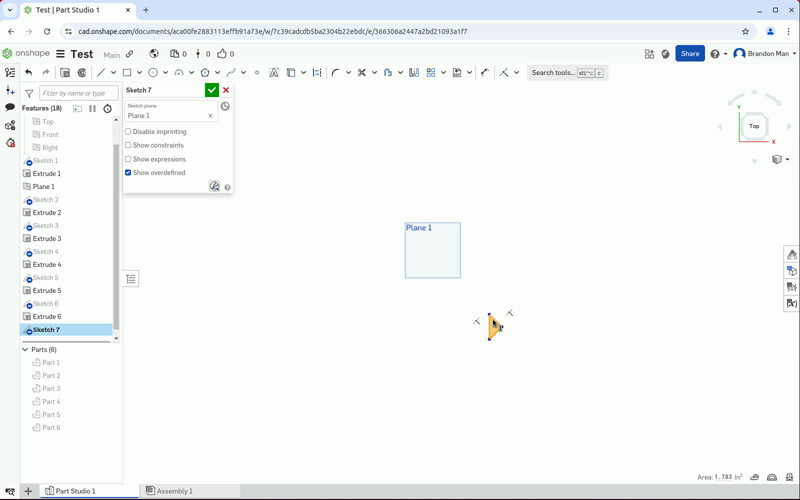
scroll(-6)
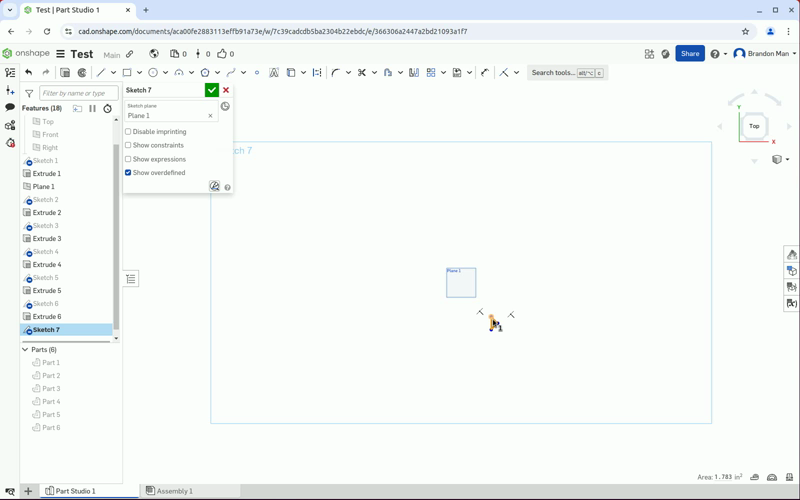
mouse_move(73, 352)
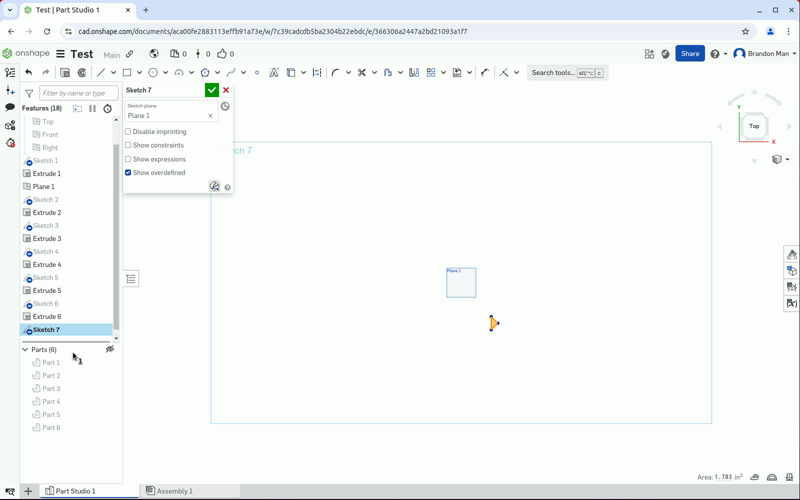
key(shift+y)
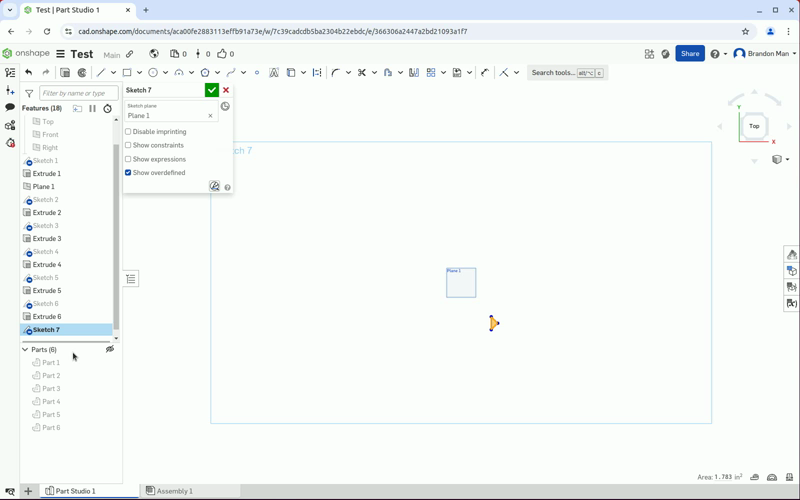
key(shift+e)
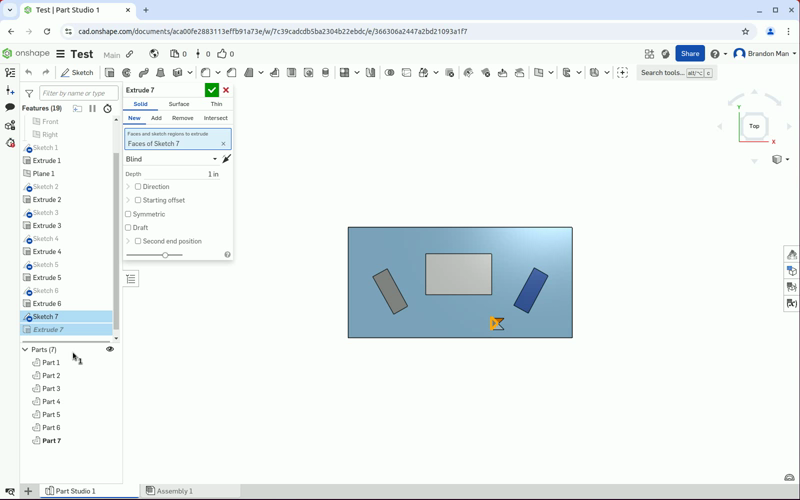
mouse_move(143, 106)
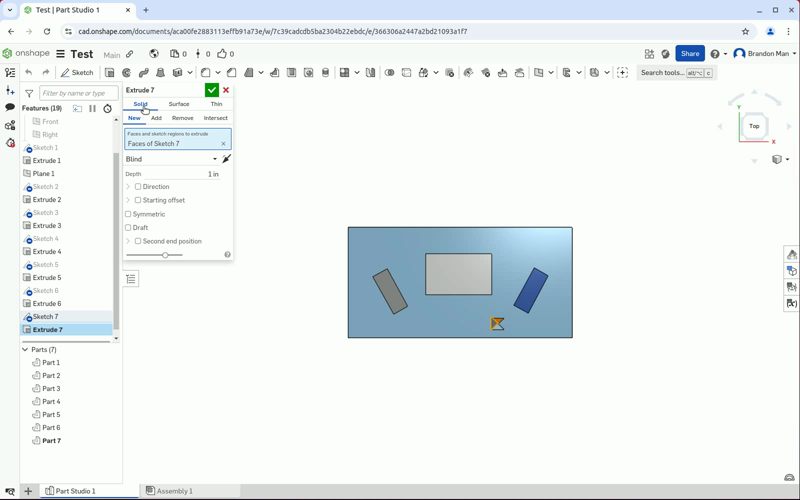
click(143, 106)
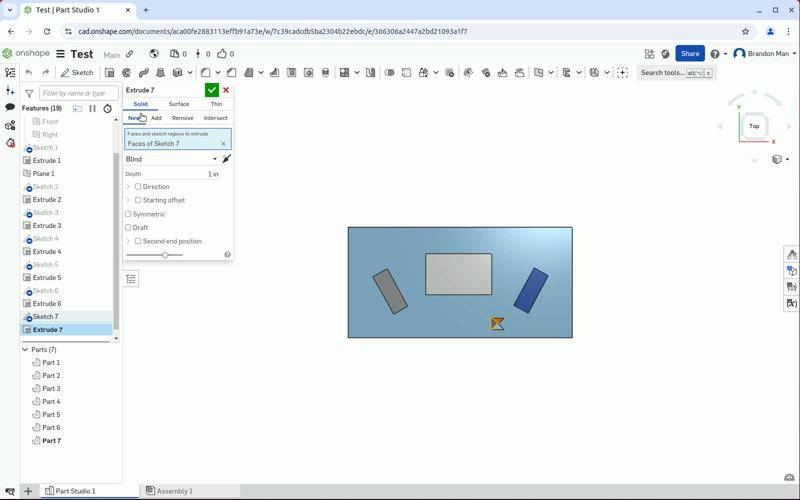
mouse_move(137, 120)
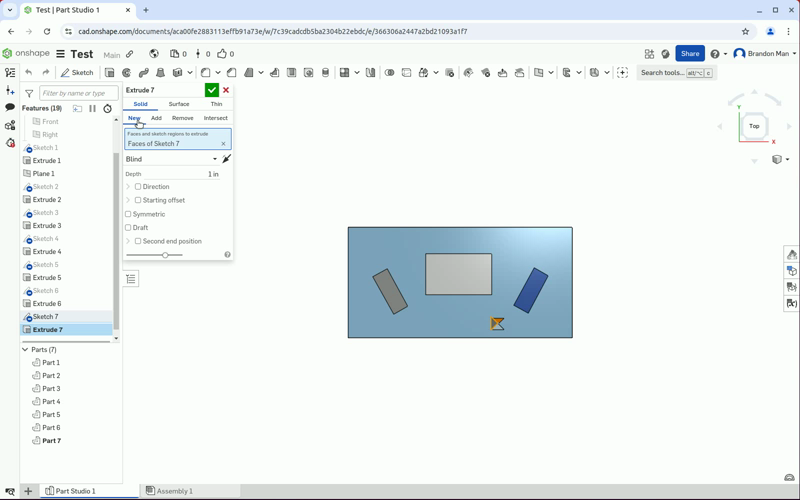
click(137, 120)
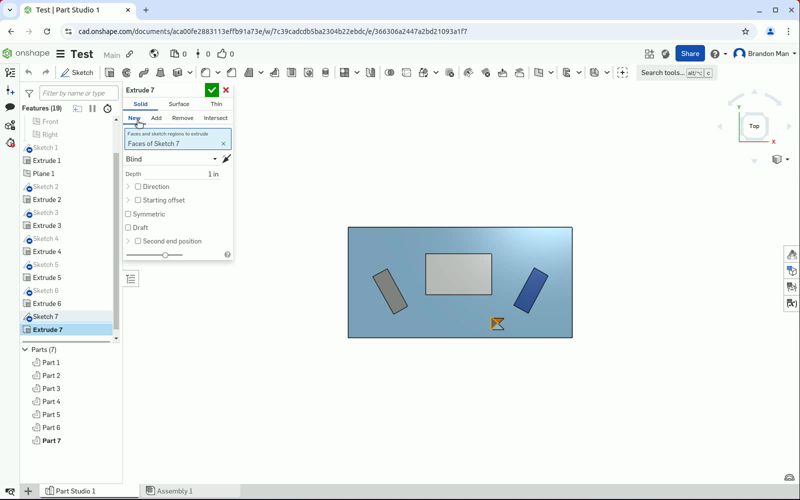
key(tab, 4)
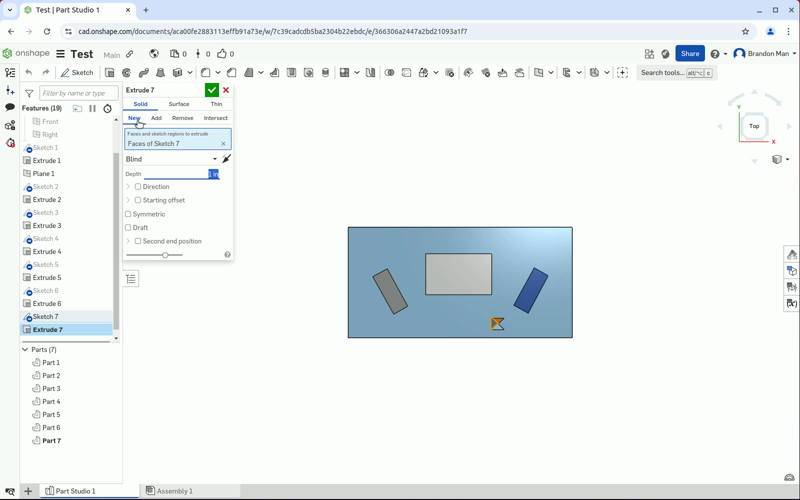
text(0.722)
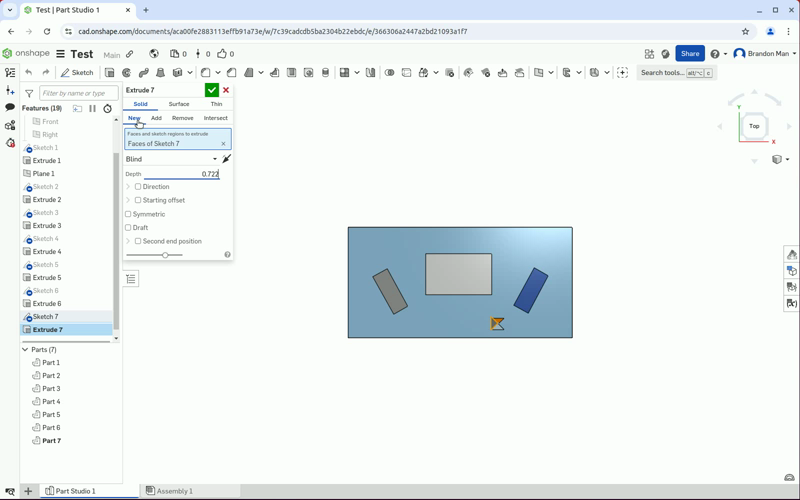
key(enter)
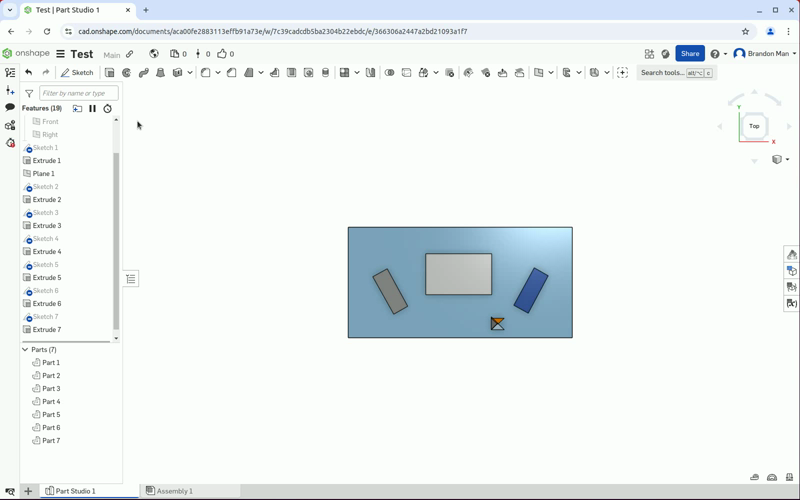
key(shift+h)
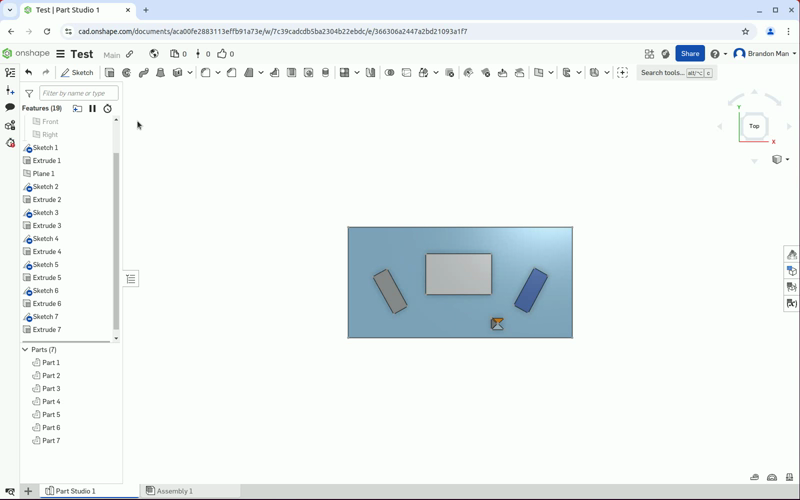
key(shift+h)
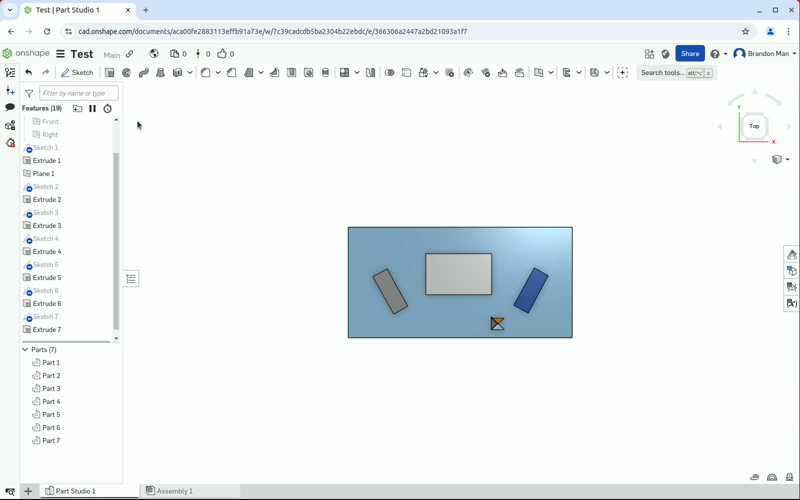
mouse_move(69, 150)
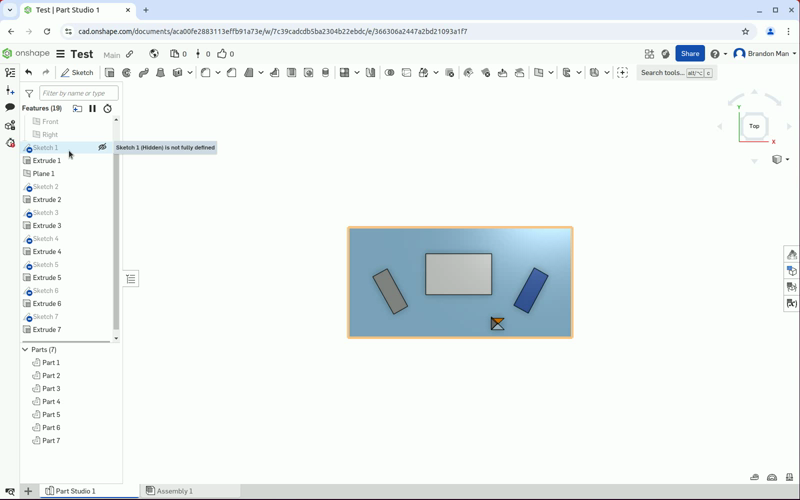
click(69, 150)
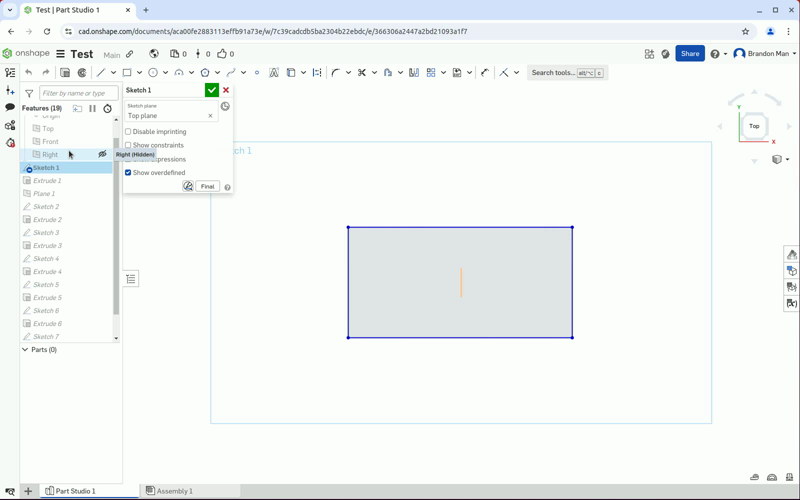
mouse_move(229, 92)
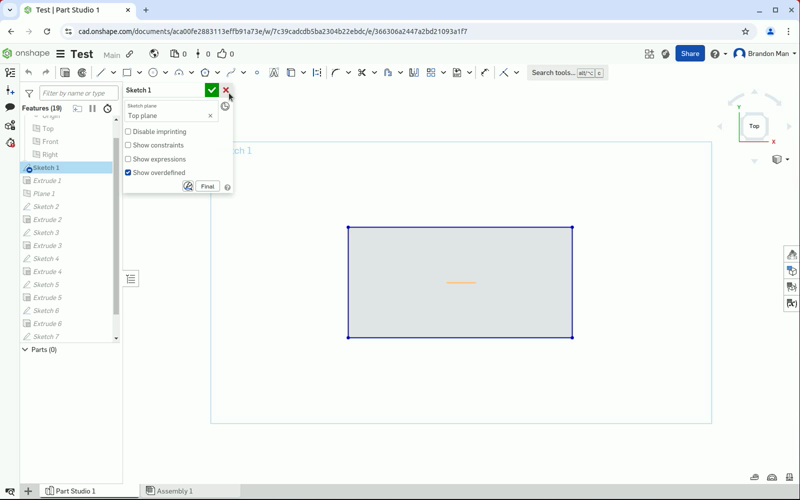
click(229, 92)
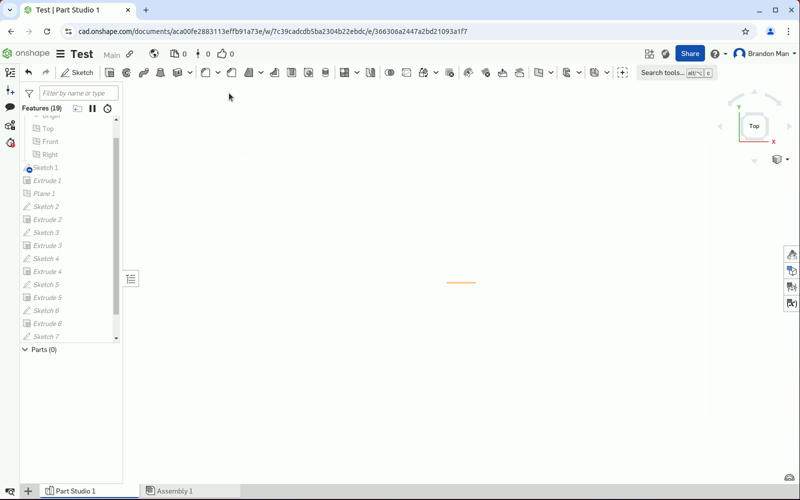
key(shift+s)
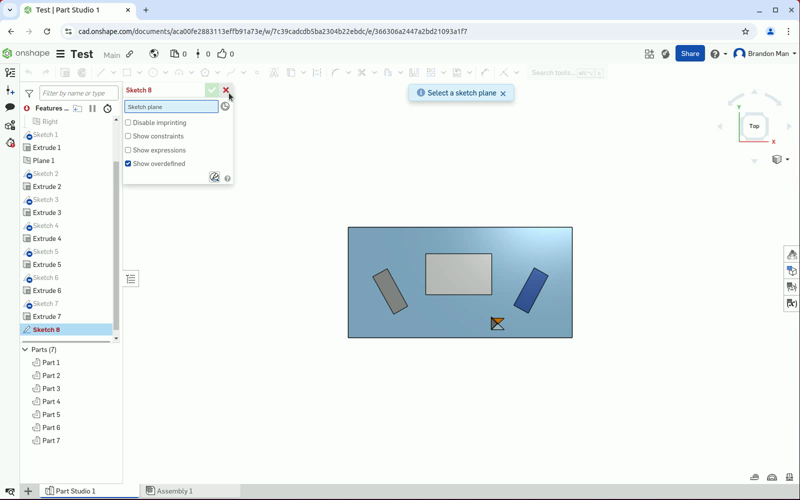
mouse_move(69, 163)
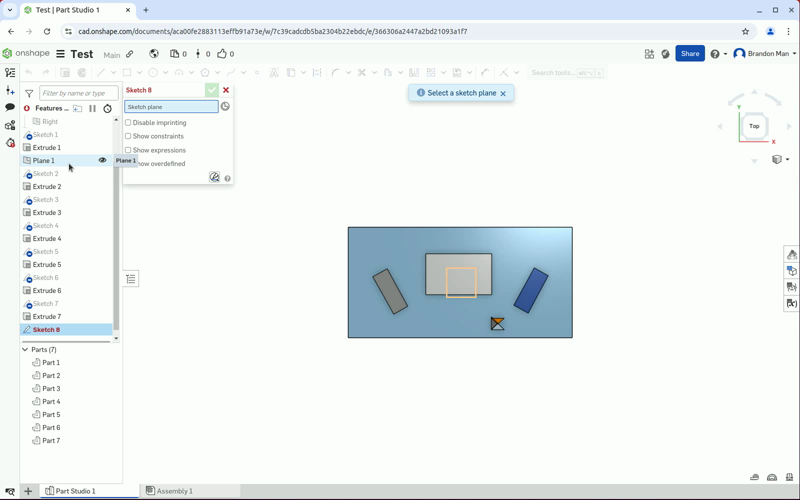
click(69, 163)
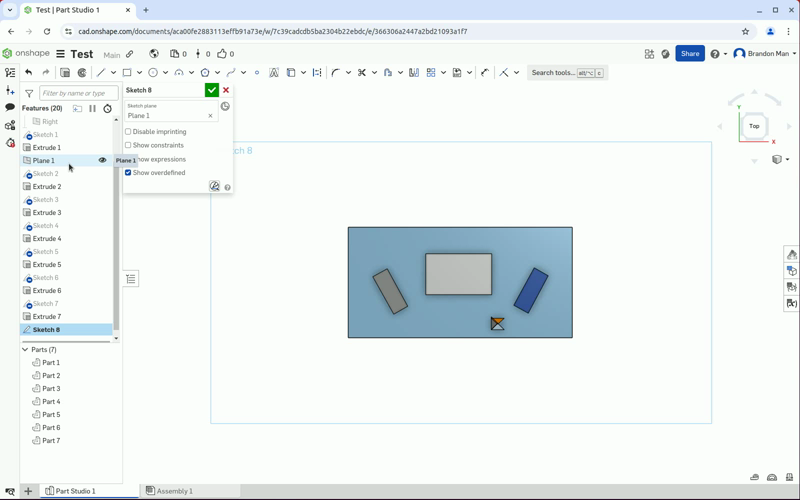
mouse_move(73, 352)
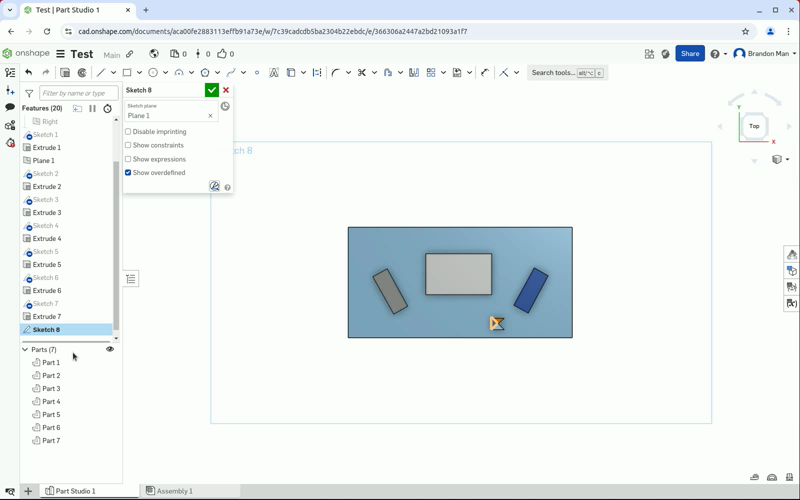
key(y)
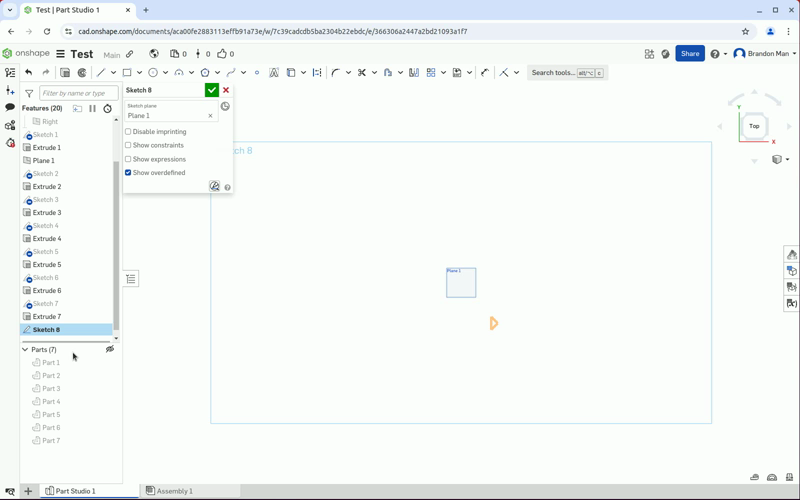
key(l)
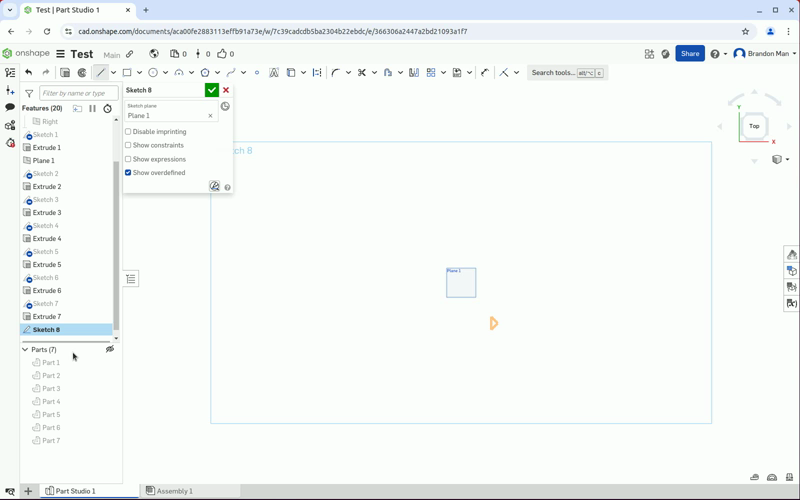
key_down(shift)
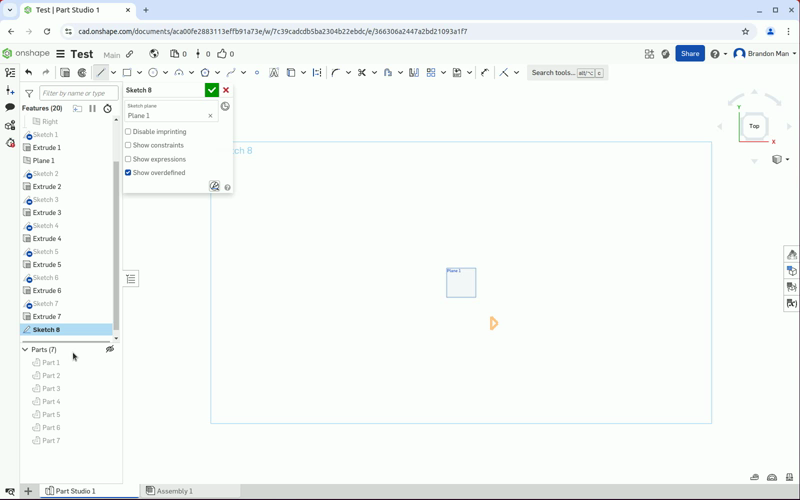
mouse_move(497, 324)
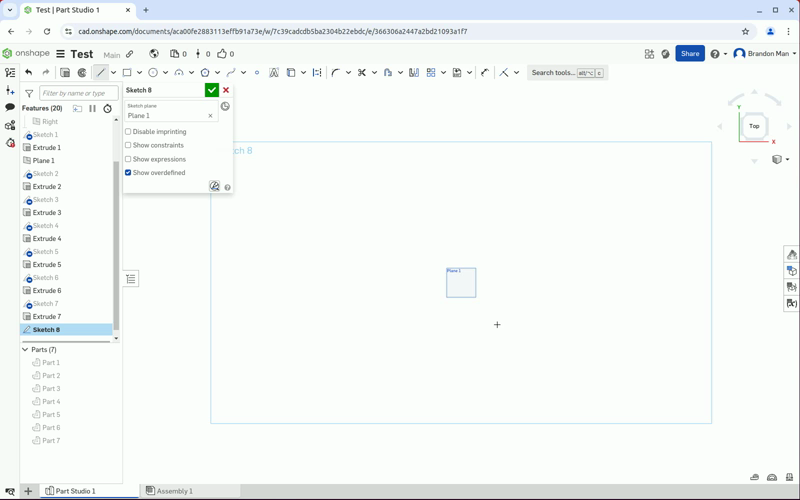
click(497, 324)
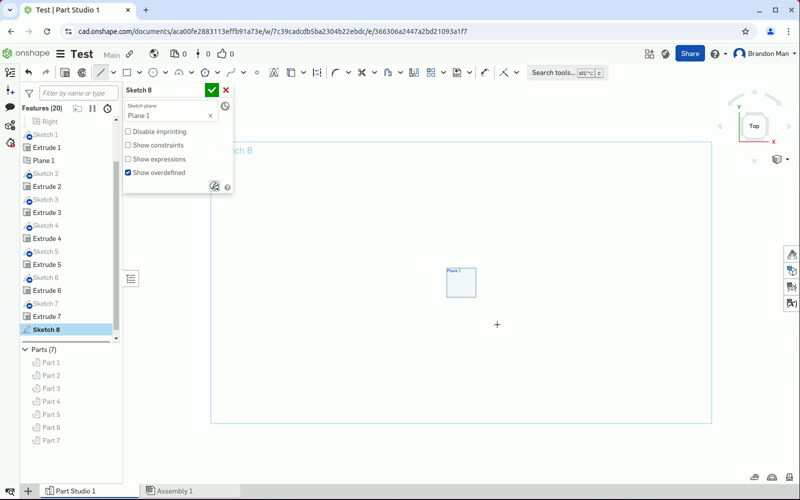
key_up(shift)
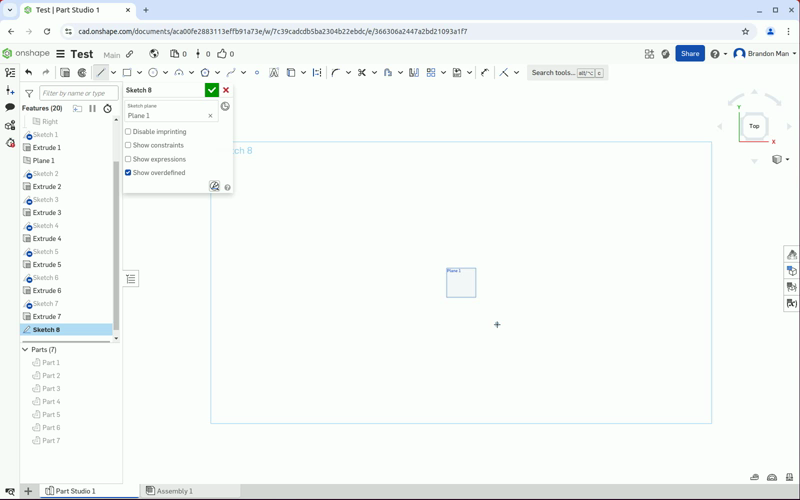
key_down(shift)
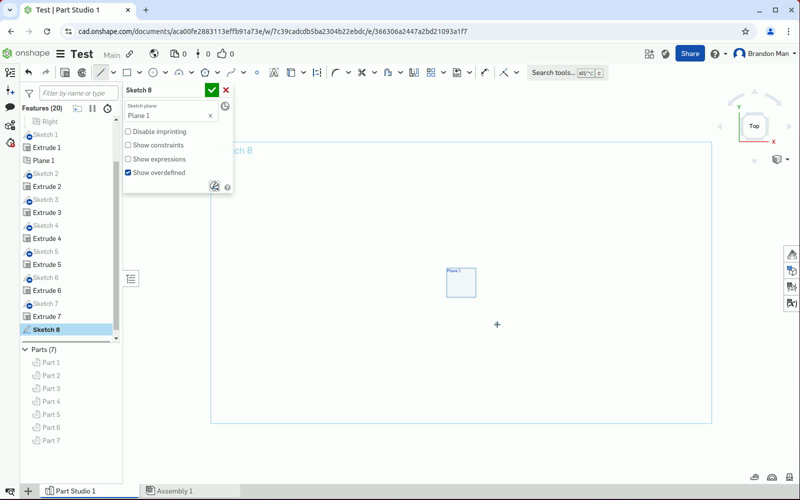
mouse_move(527, 324)
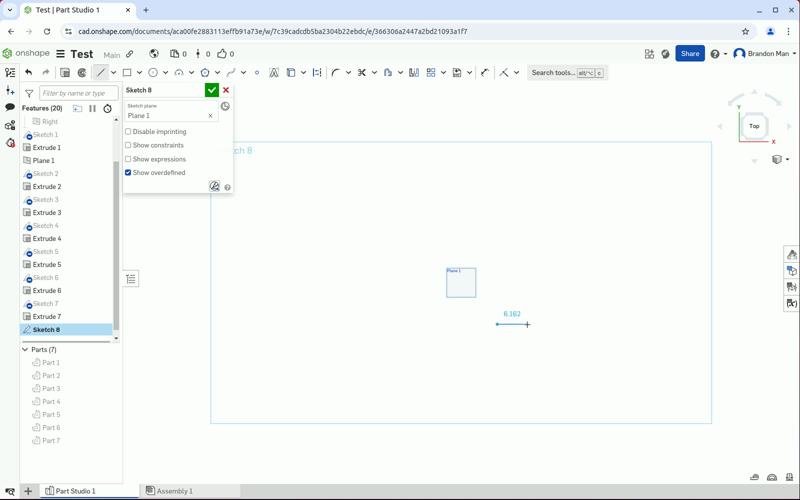
mouse_move(504, 330)
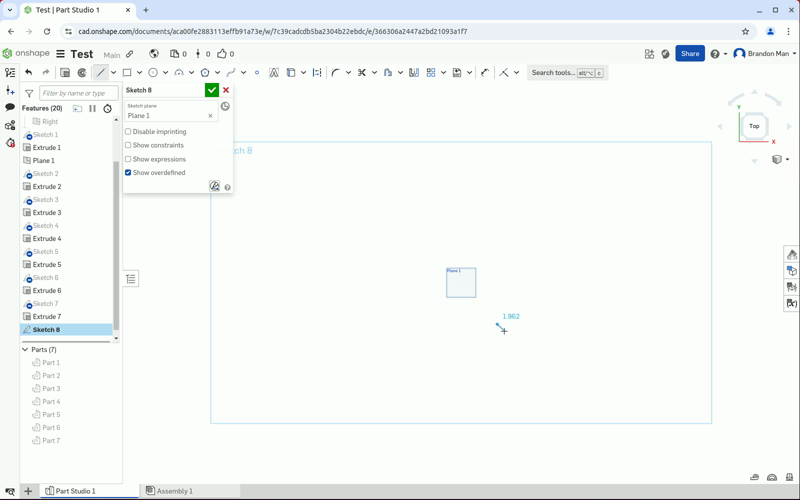
click(504, 330)
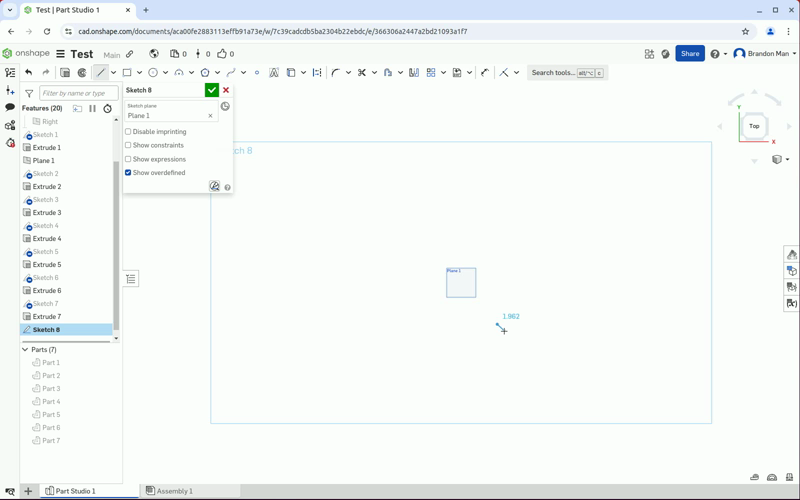
key_up(shift)
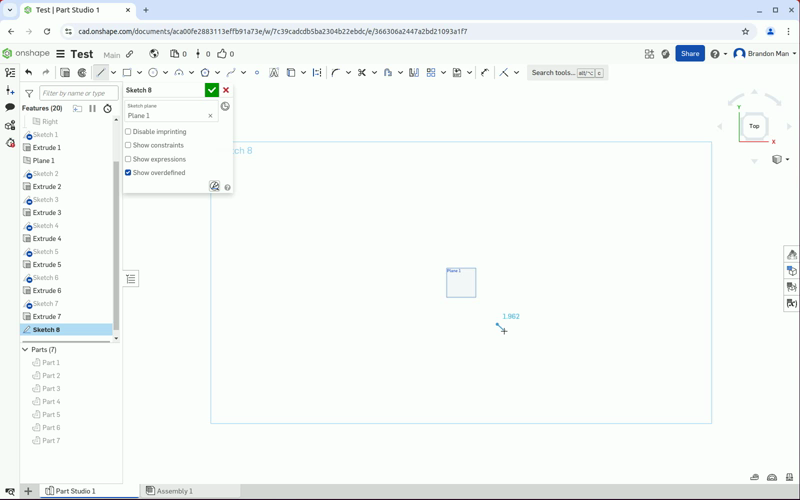
key_down(shift)
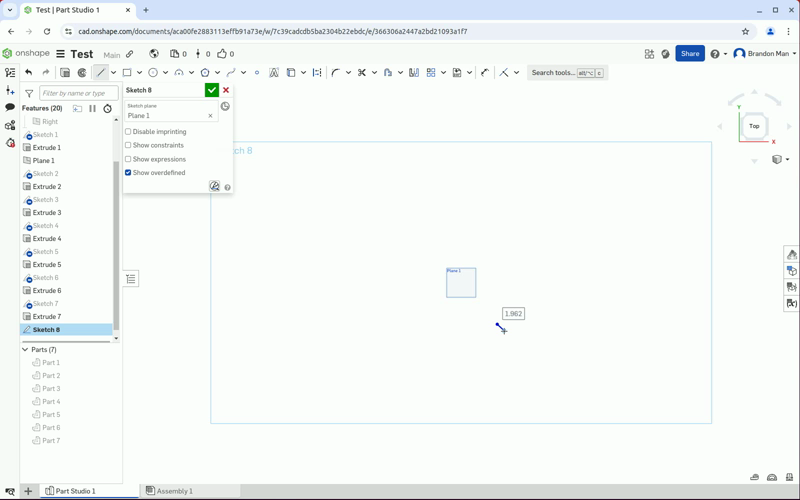
mouse_move(534, 330)
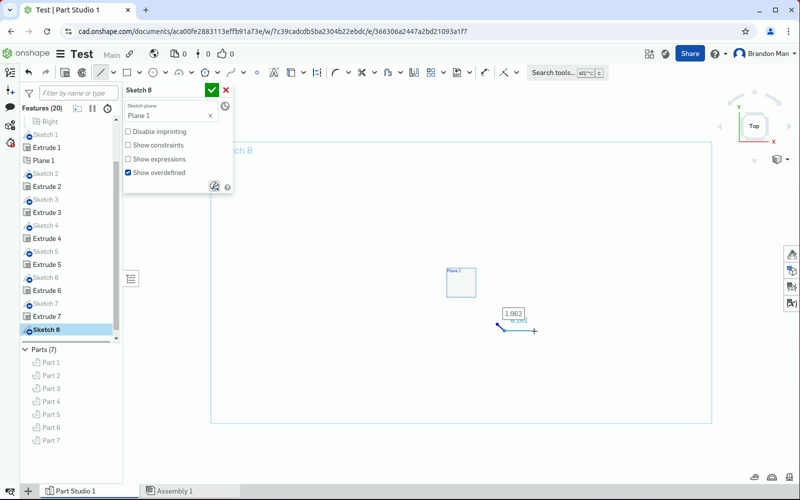
mouse_move(504, 316)
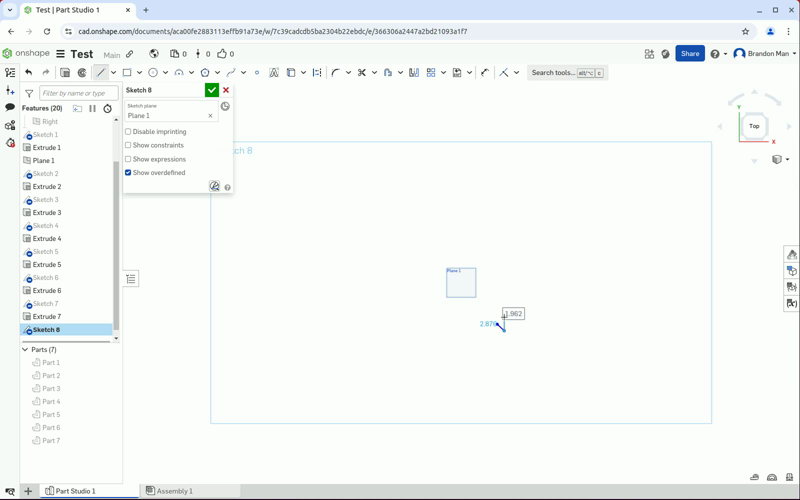
click(504, 316)
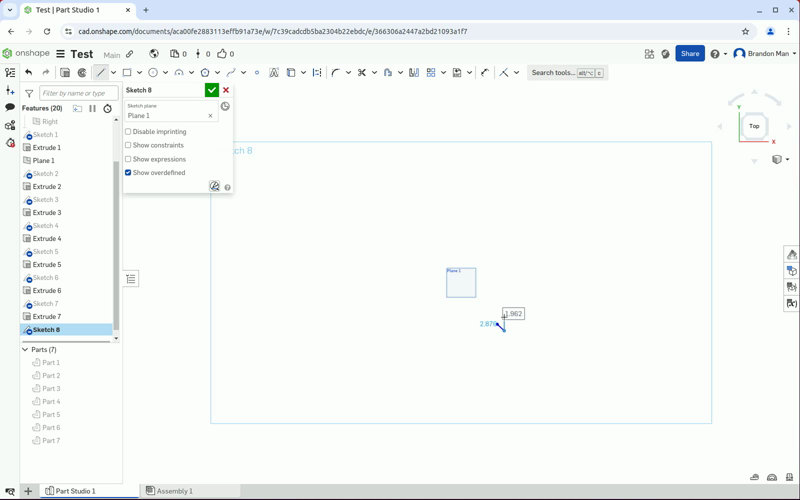
key_up(shift)
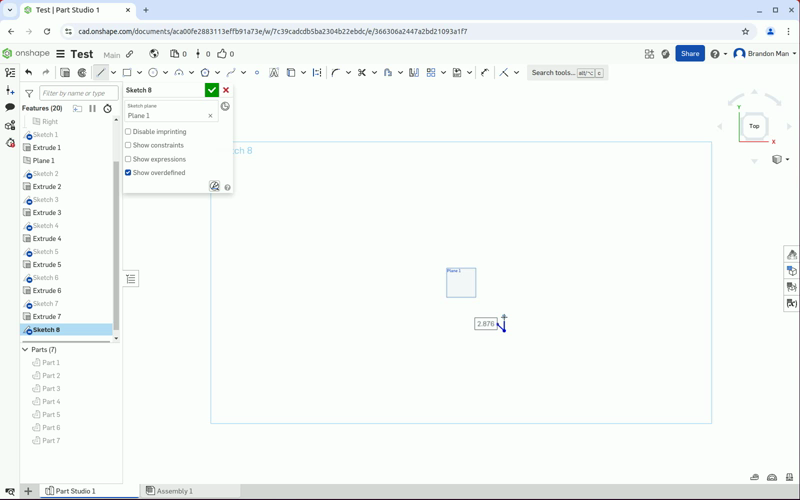
mouse_move(534, 316)
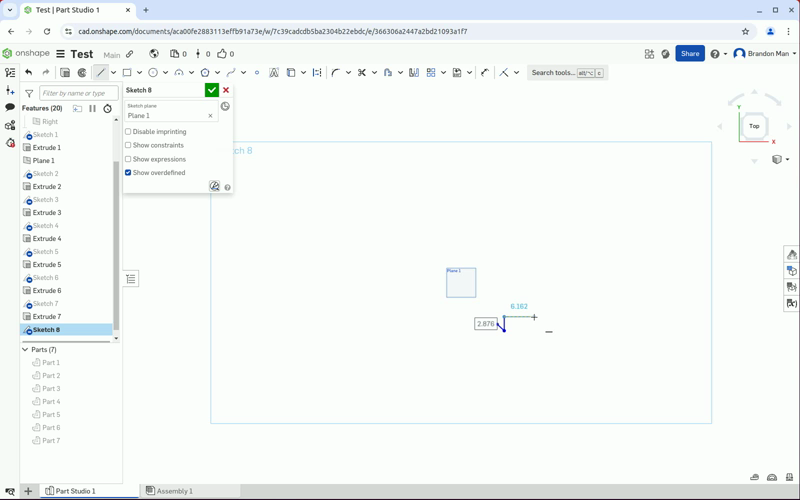
key_down(shift)
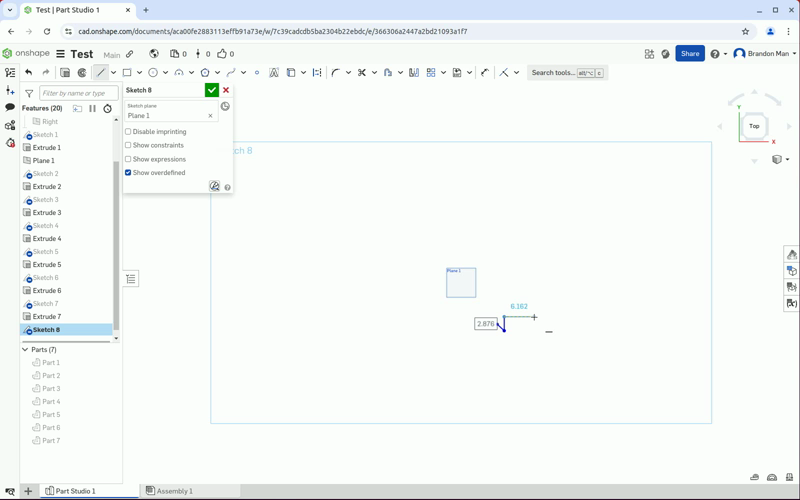
mouse_move(497, 324)
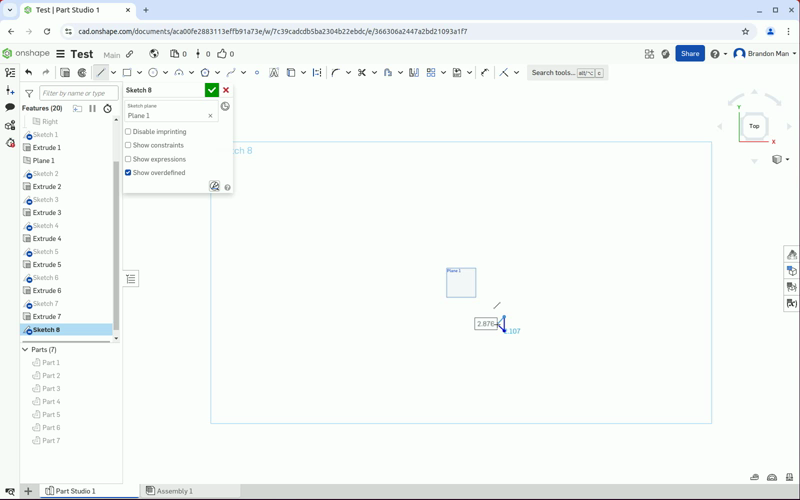
key_up(shift)
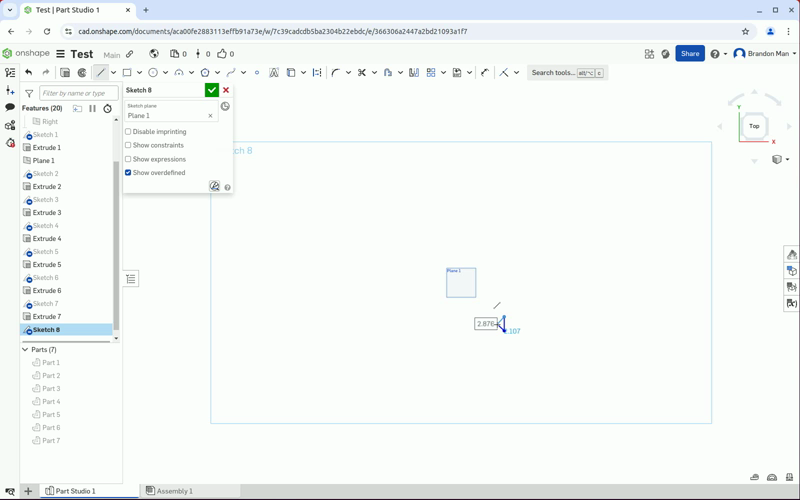
click(497, 324)
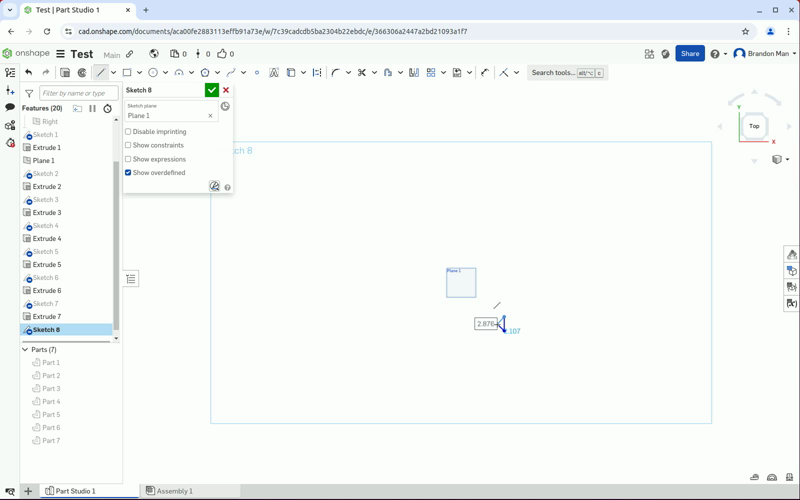
key(esc)
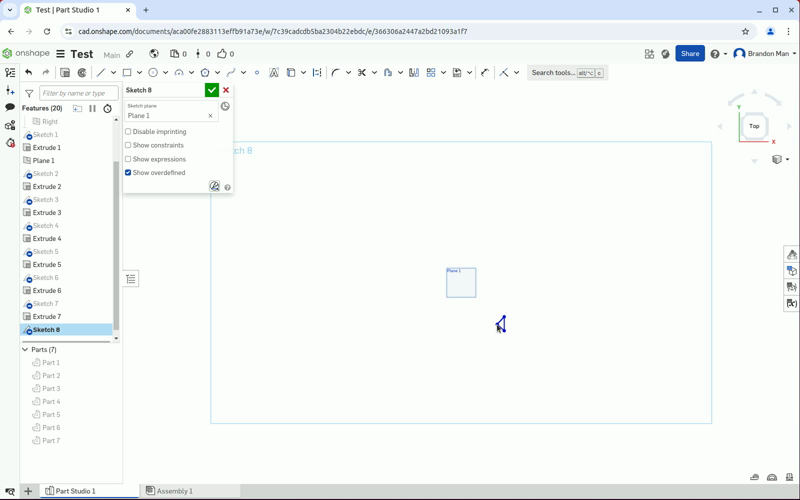
mouse_move(503, 317)
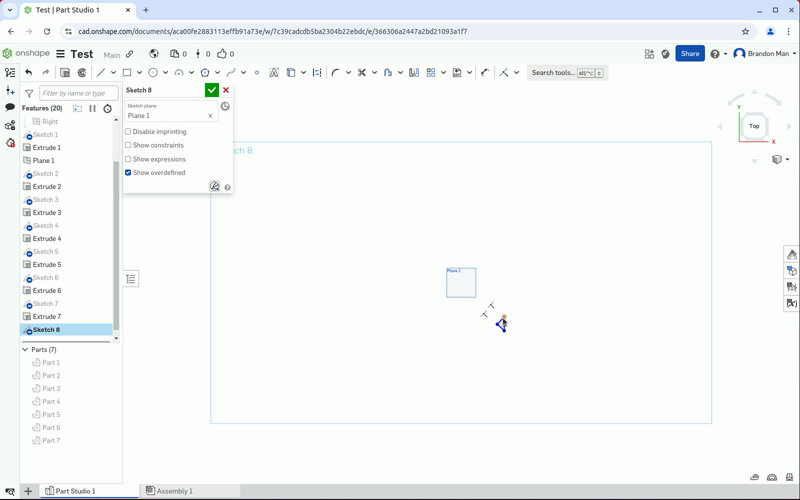
scroll(6)
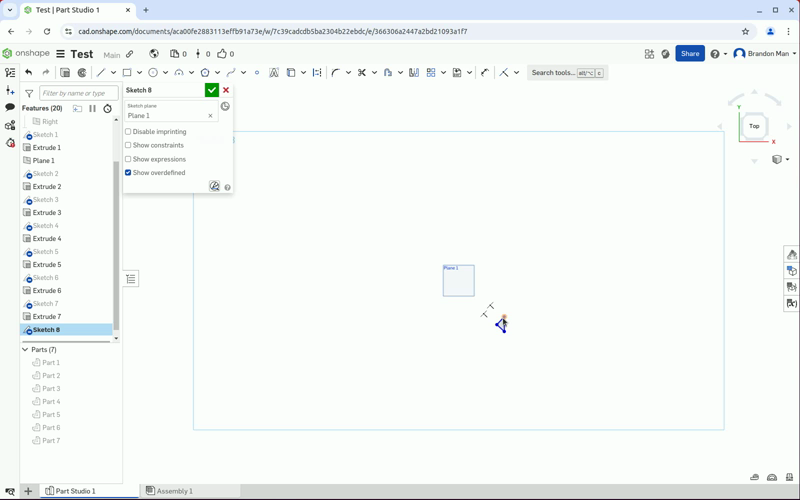
scroll(6)
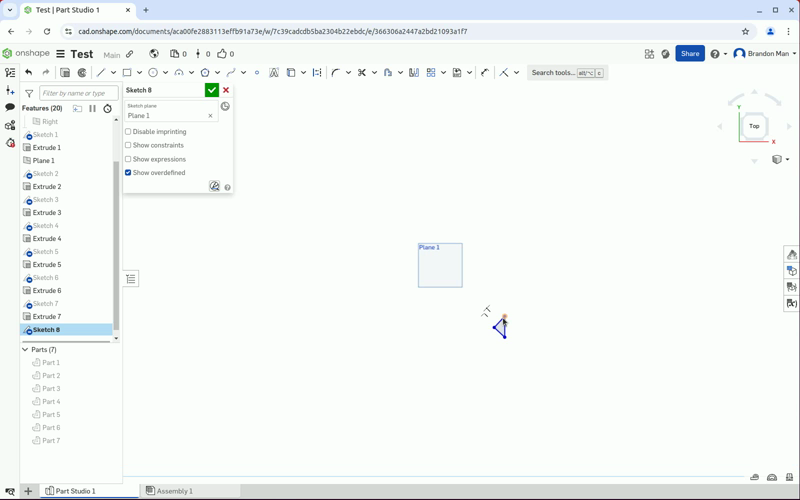
scroll(6)
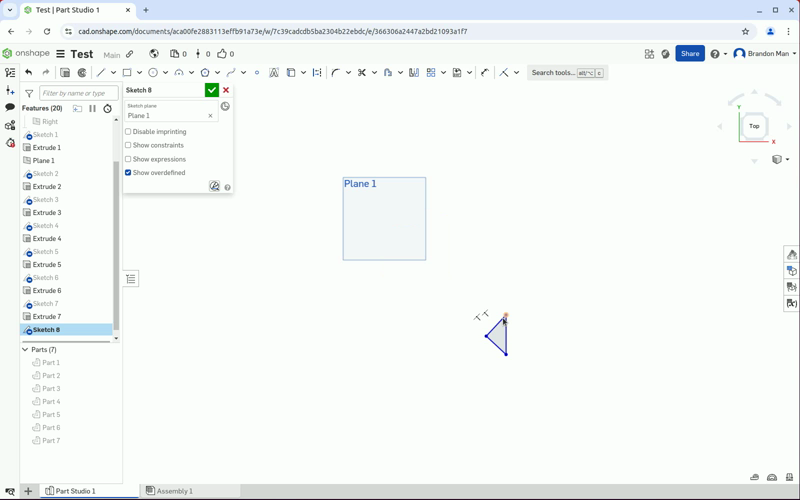
scroll(6)
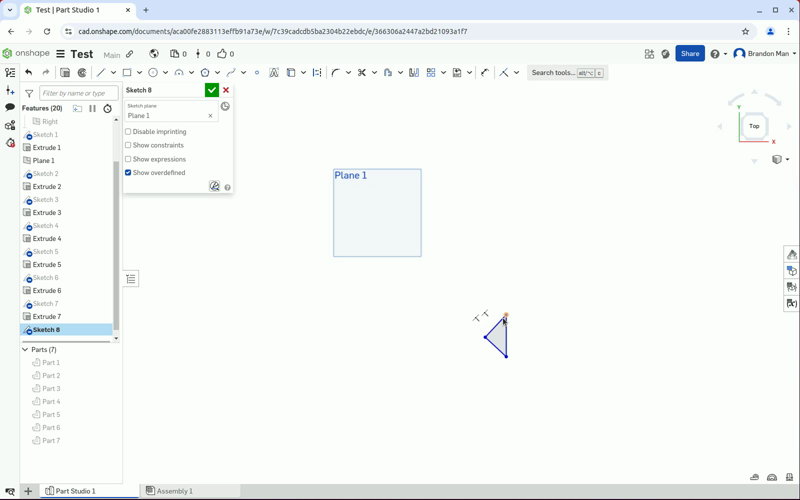
scroll(6)
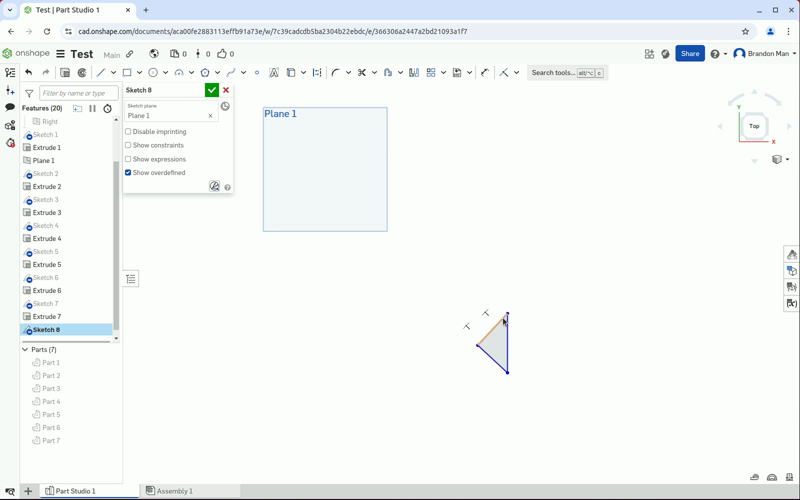
scroll(6)
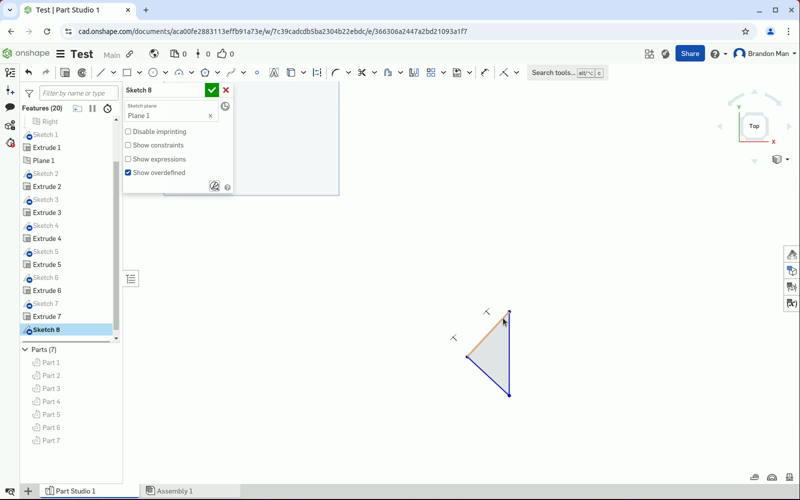
scroll(6)
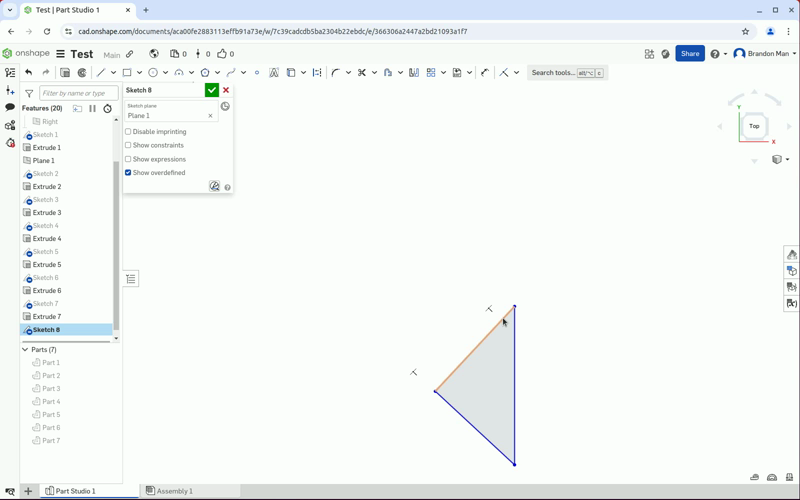
click(503, 317)
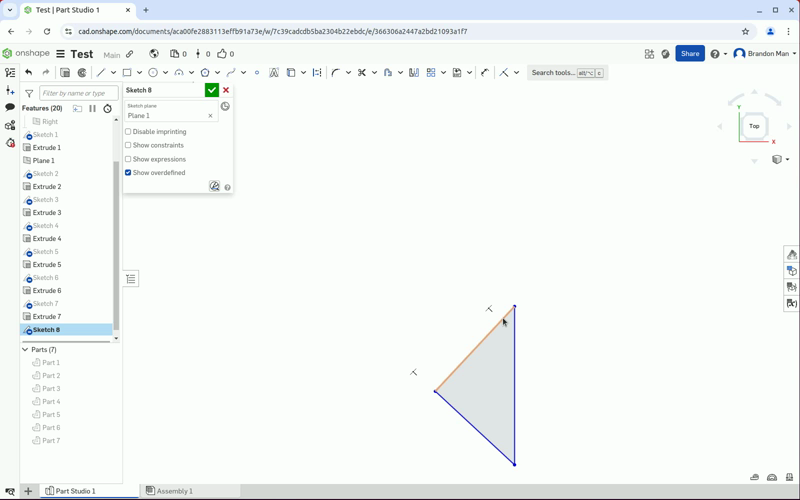
scroll(-6)
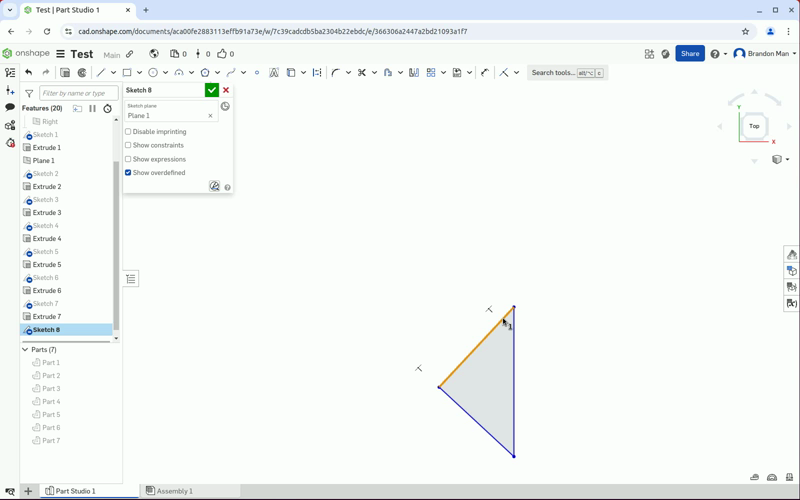
scroll(-6)
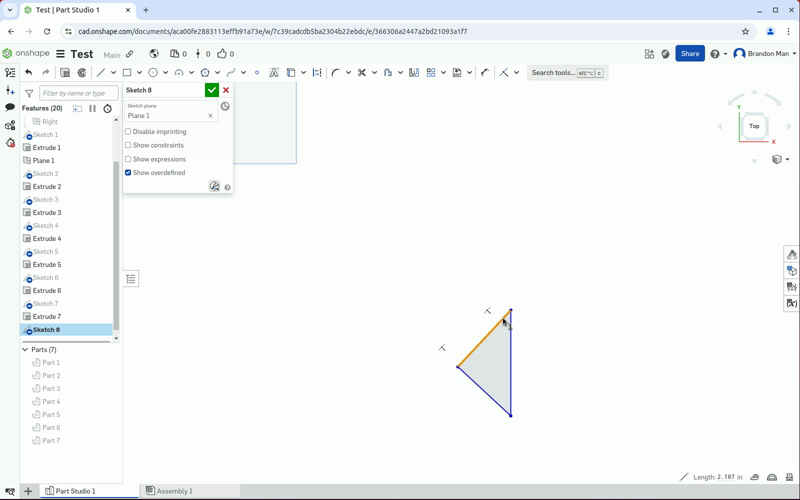
scroll(-6)
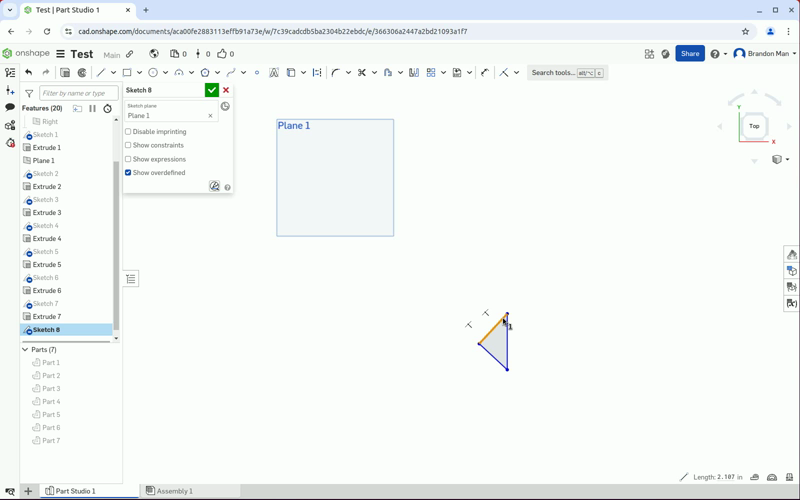
scroll(-6)
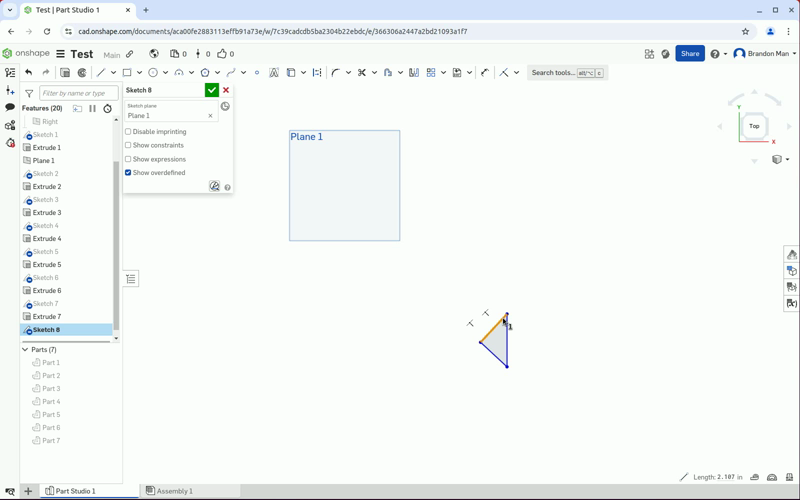
scroll(-6)
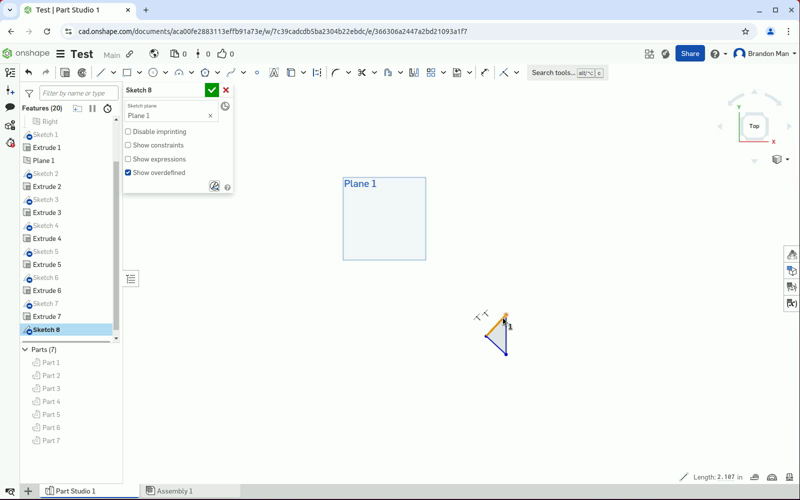
scroll(-6)
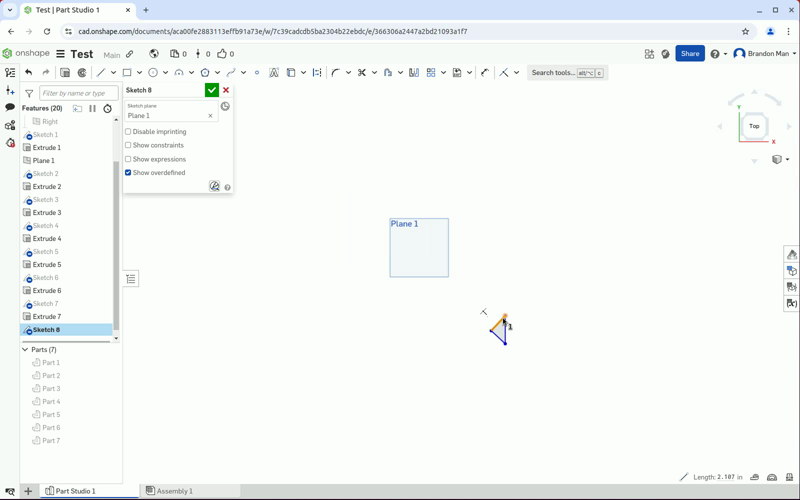
scroll(-6)
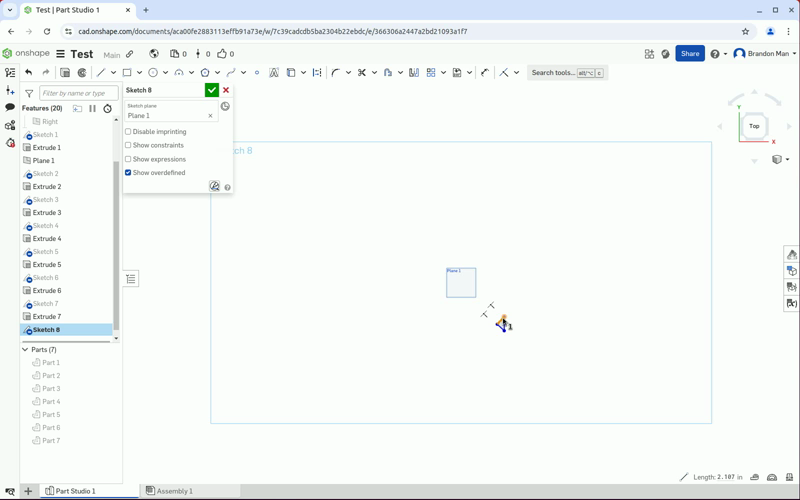
mouse_move(73, 352)
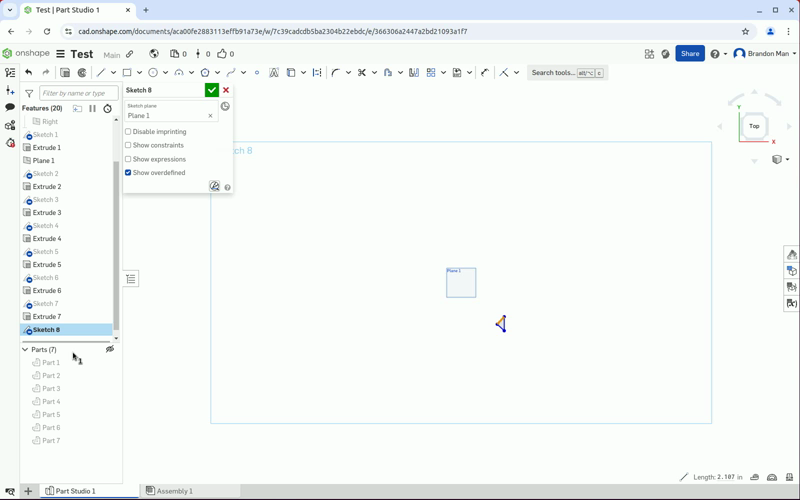
key(shift+y)
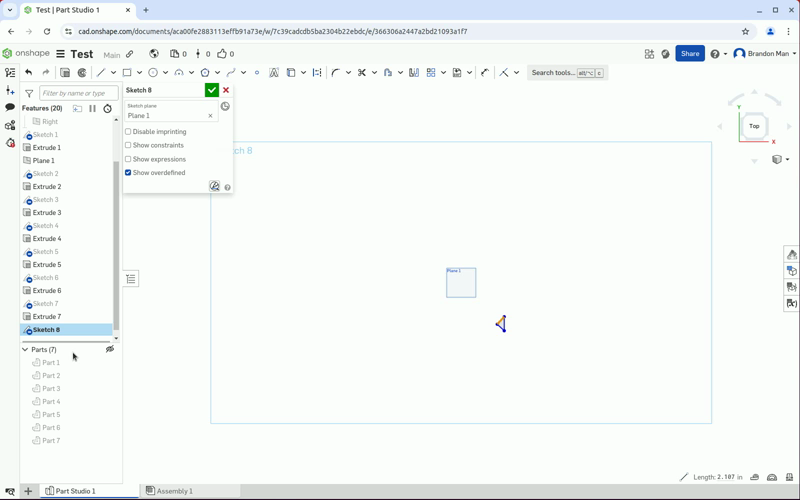
key(shift+e)
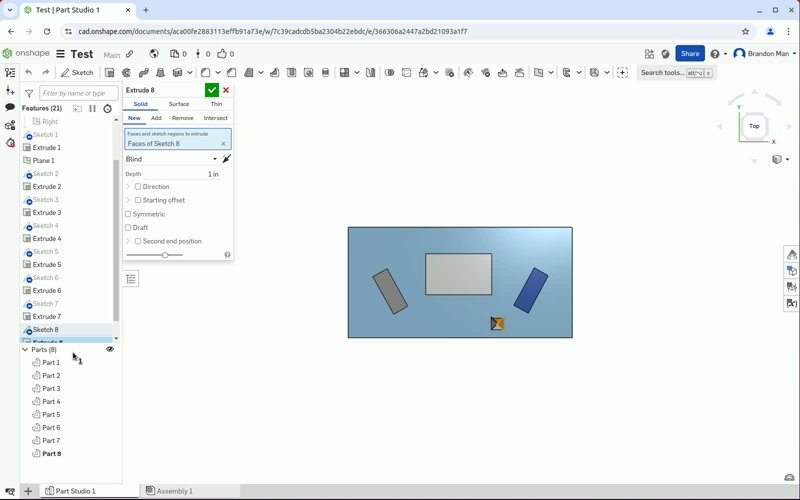
mouse_move(143, 106)
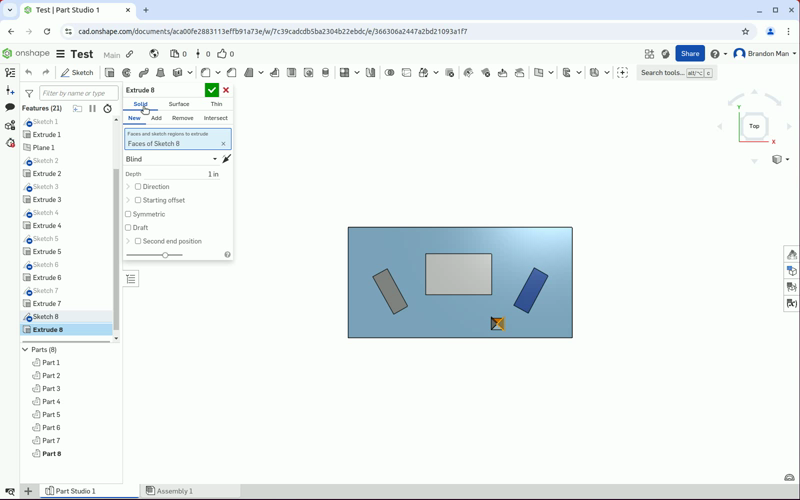
click(143, 106)
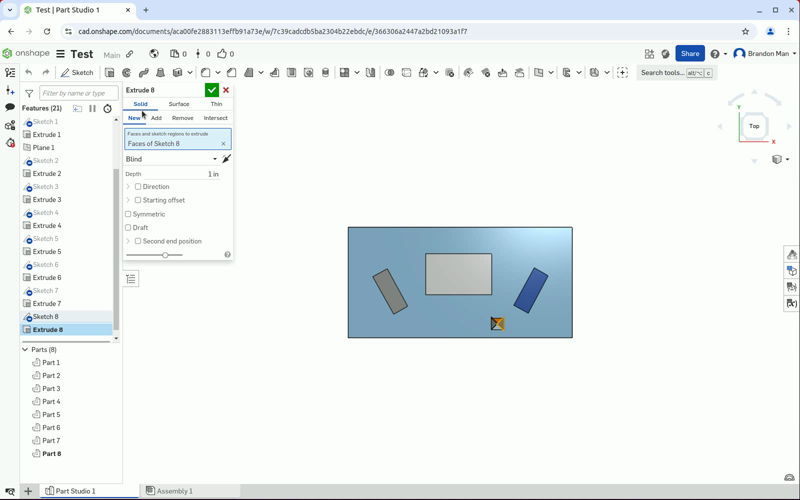
mouse_move(137, 120)
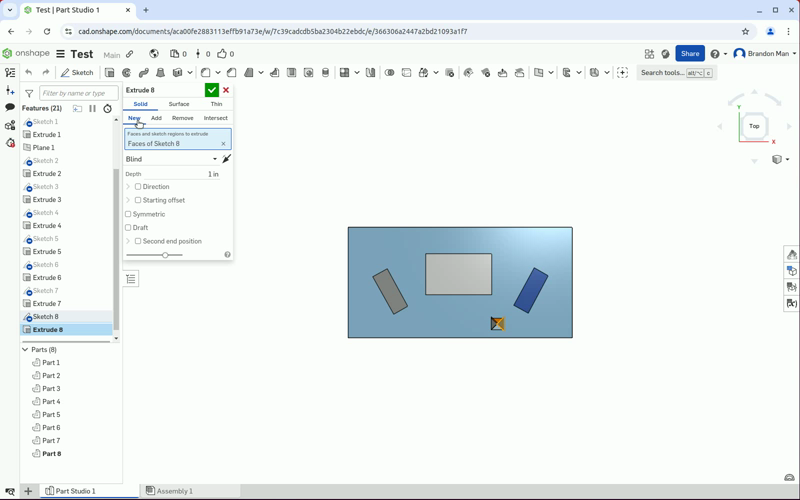
click(137, 120)
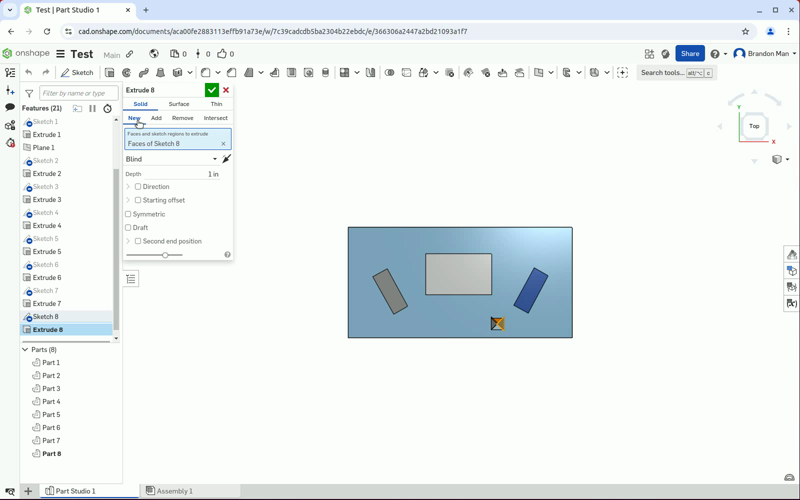
key(tab, 4)
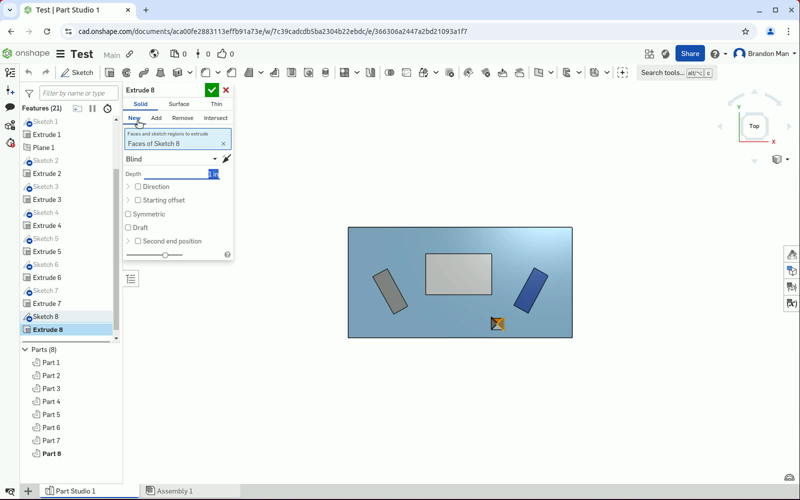
text(0.722)
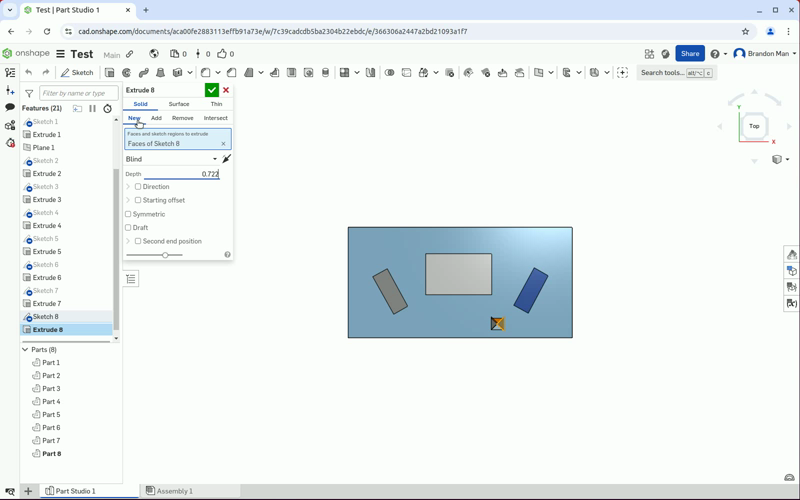
key(enter)
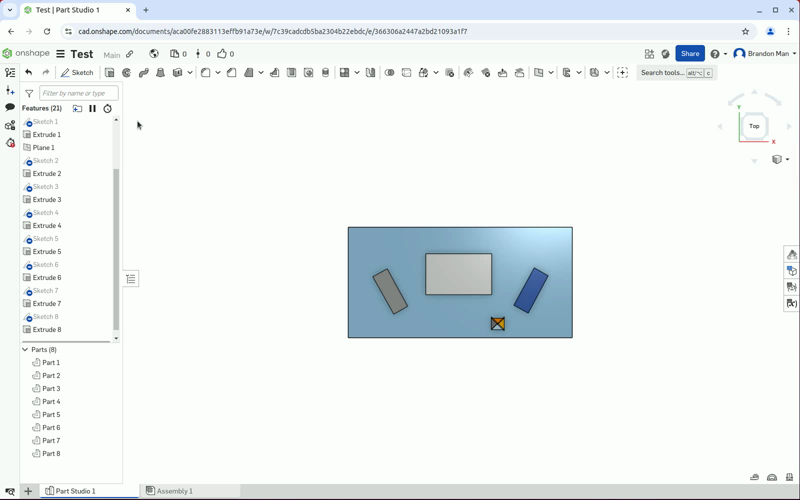
key(shift+h)
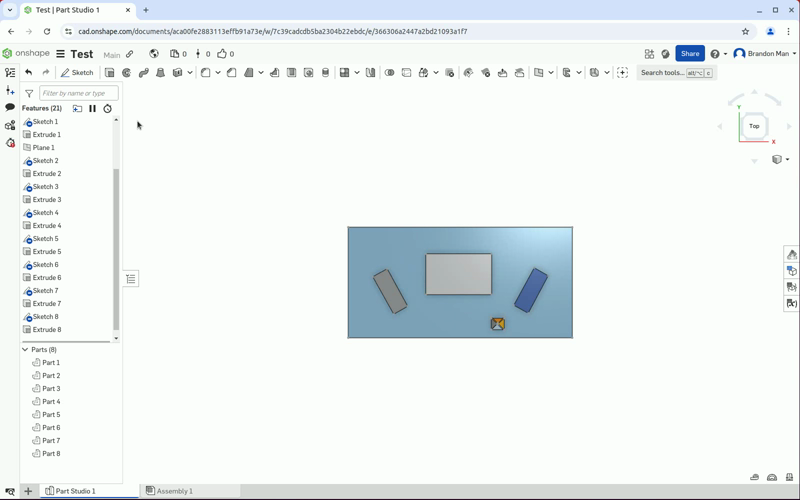
key(shift+h)
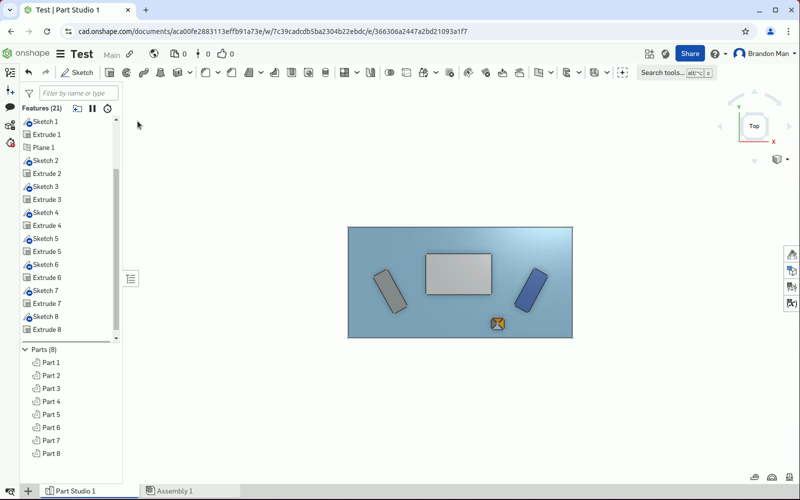
key(shift+7)
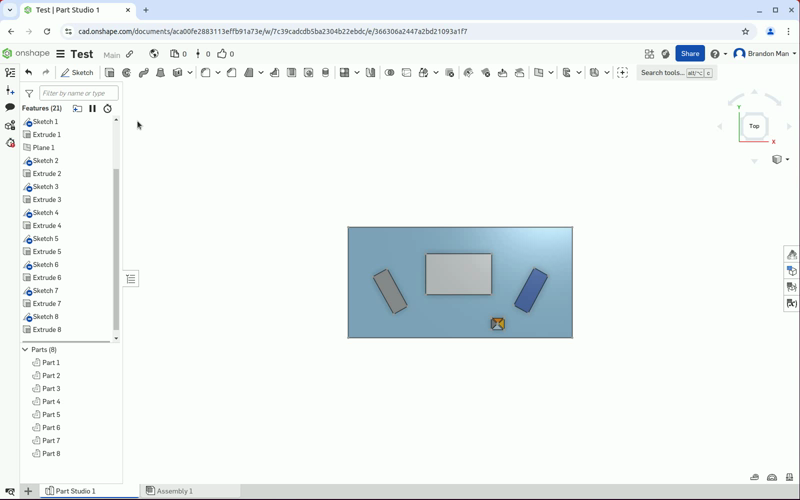
key(up, 3)
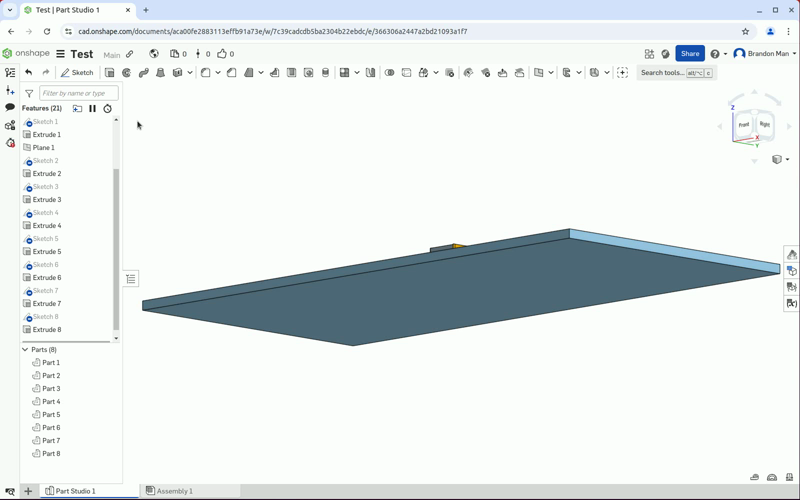
key(left, 3)
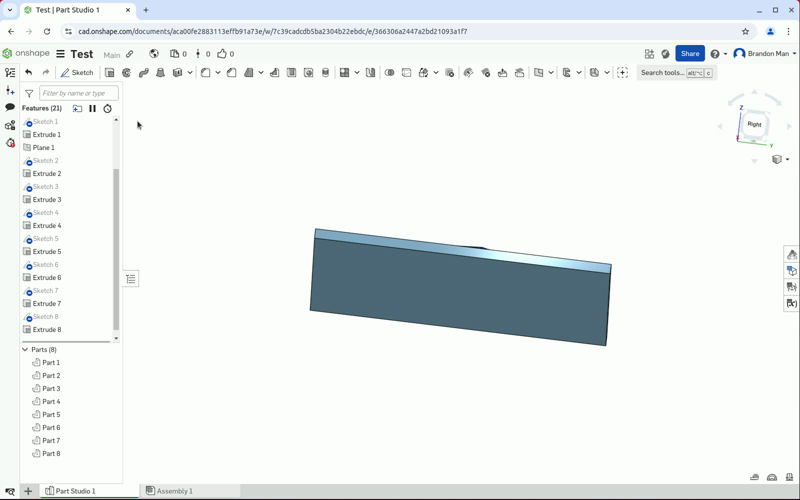
key(right, 3)
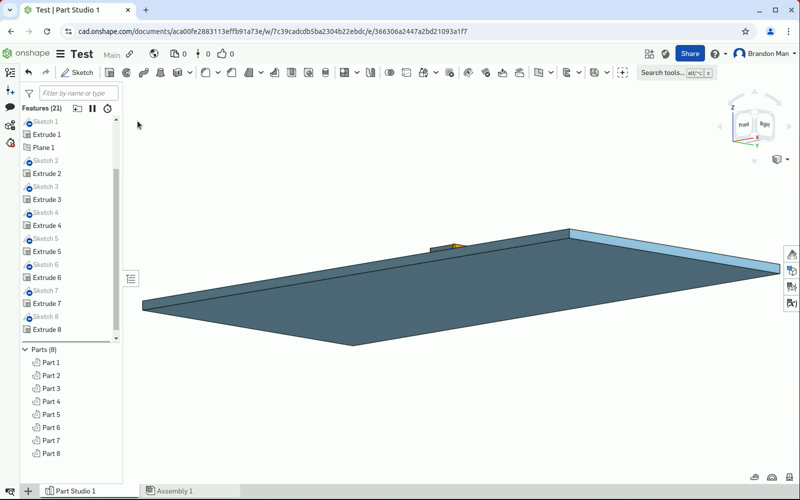
key(down, 3)
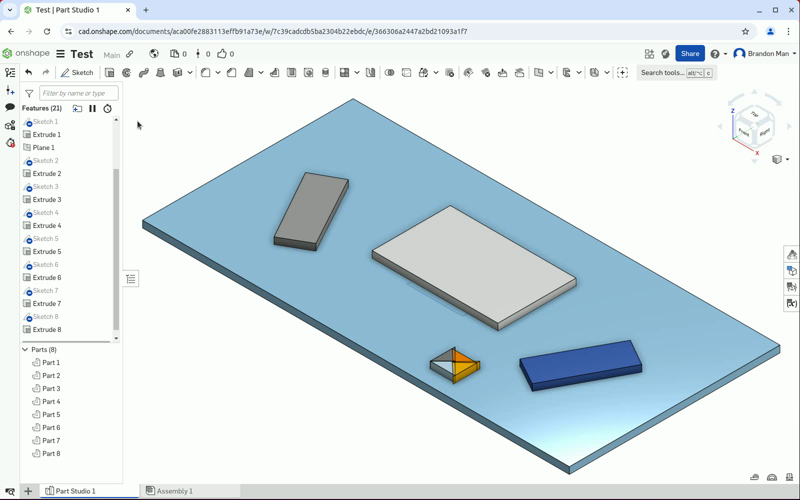
mouse_move(69, 124)
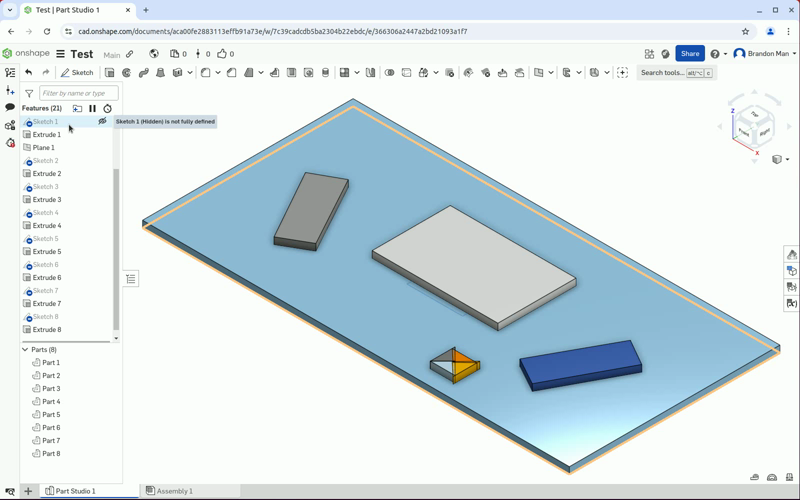
click(69, 124)